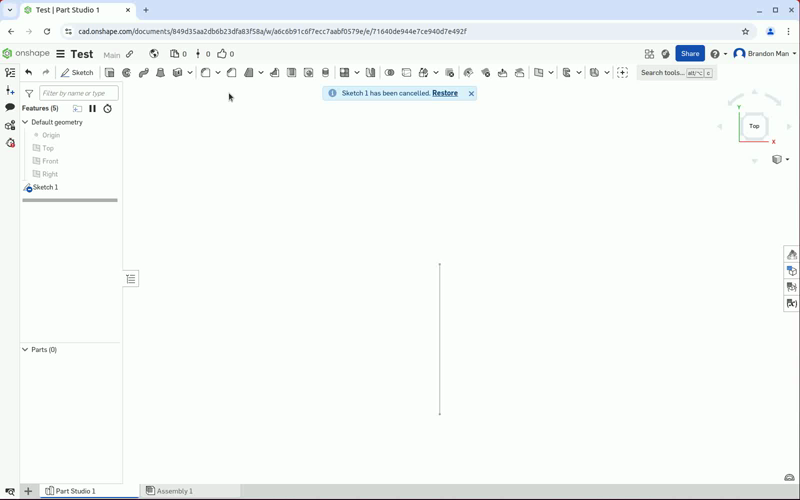
key(shift+h)
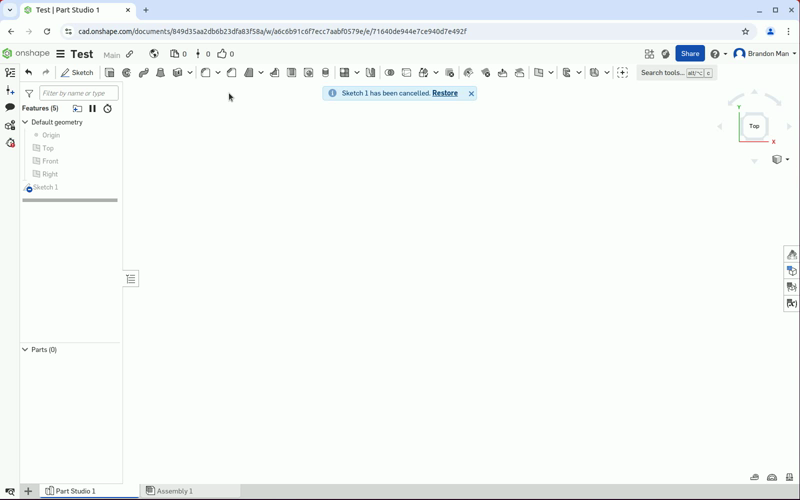
mouse_move(73, 352)
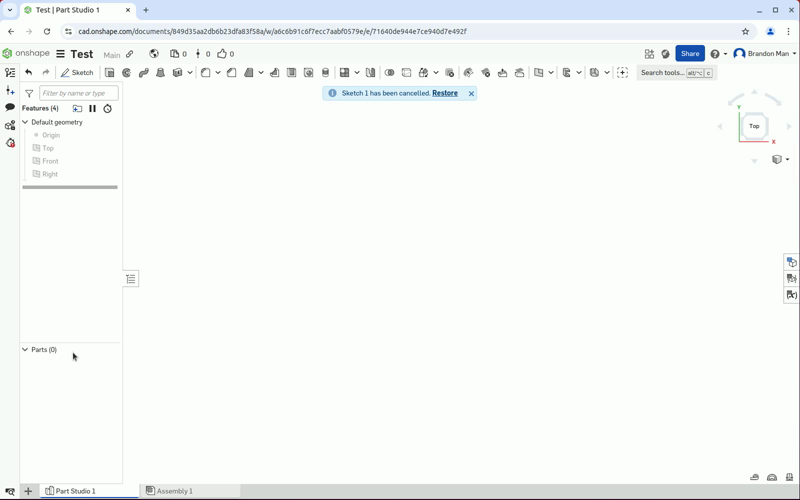
key(y)
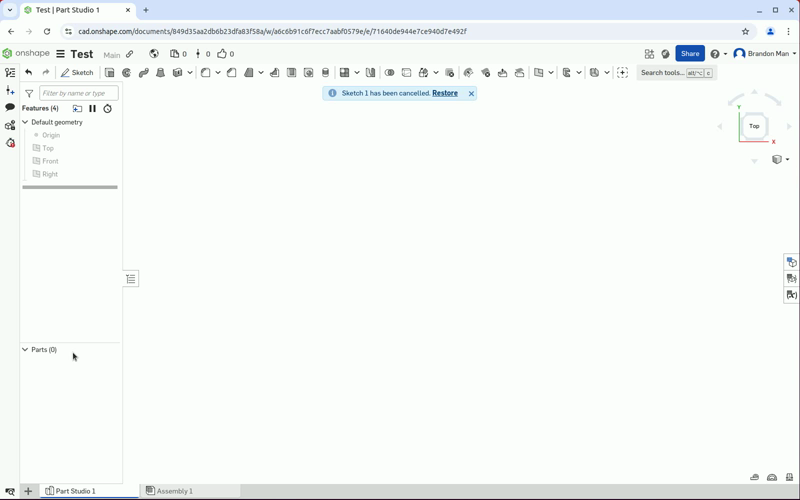
key(shift+p)
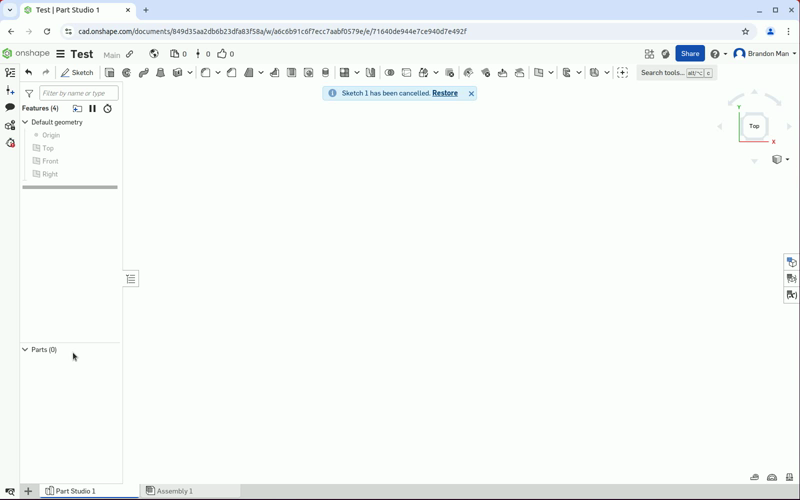
key(space)
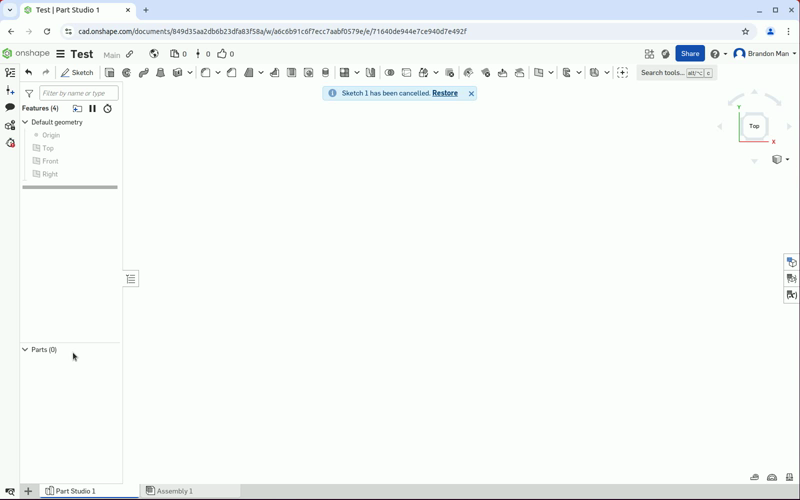
key_down(shift)
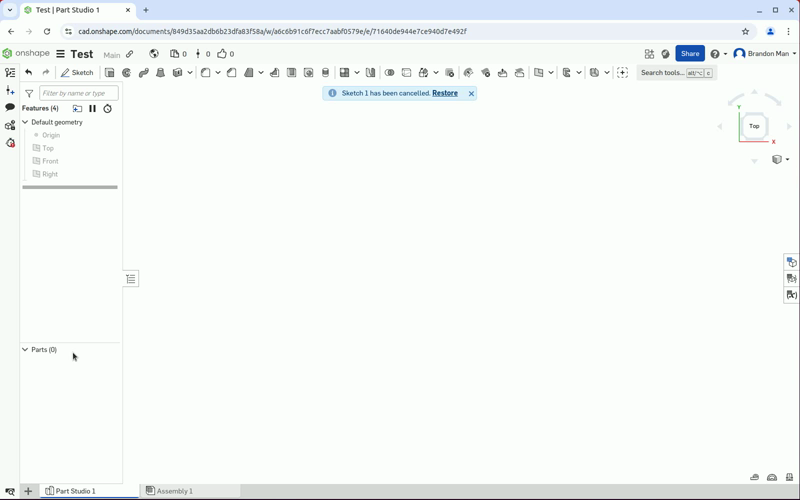
key(up)
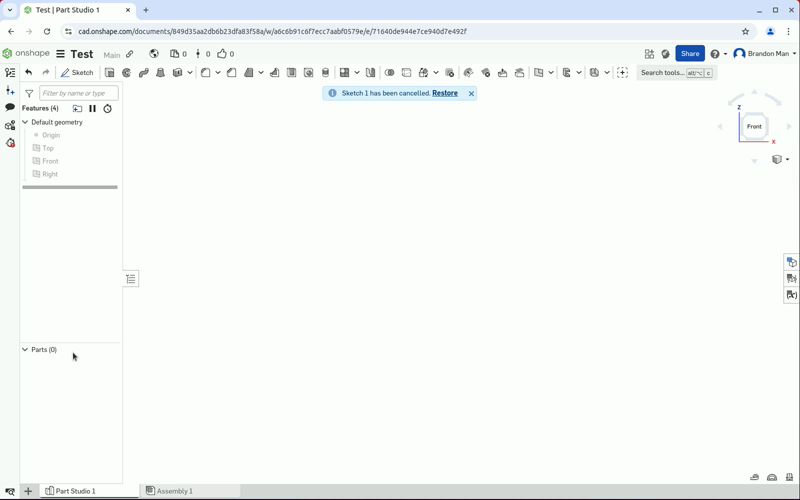
key_up(shift)
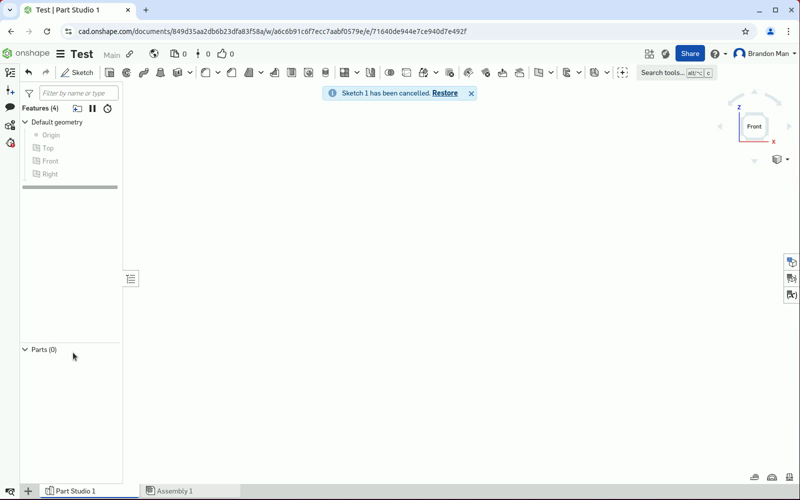
mouse_move(73, 352)
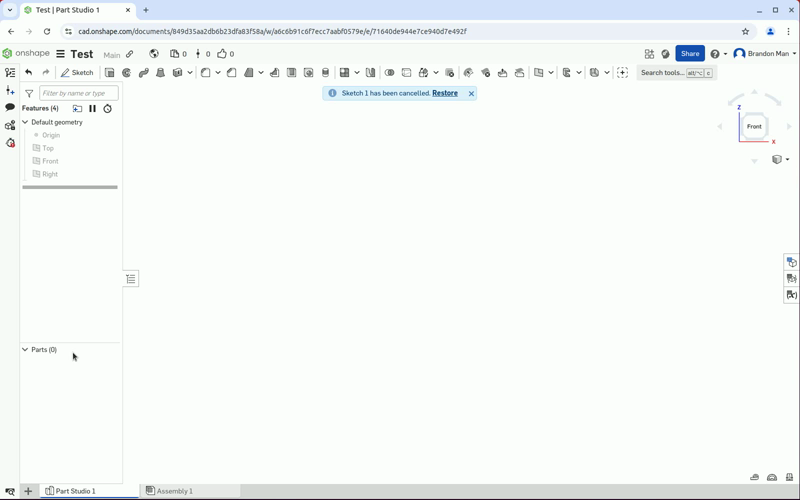
key(shift+y)
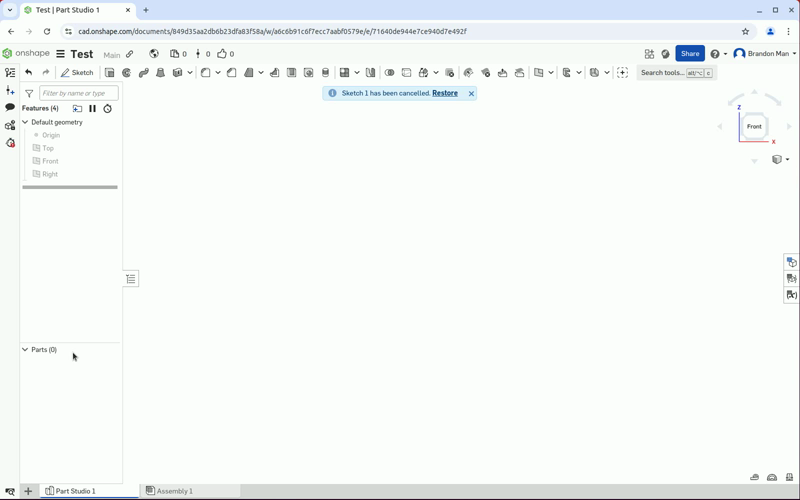
key(shift+s)
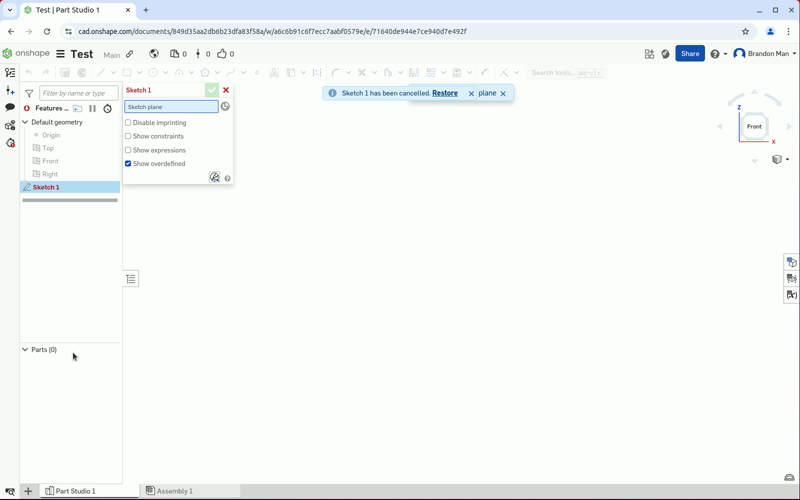
mouse_move(73, 163)
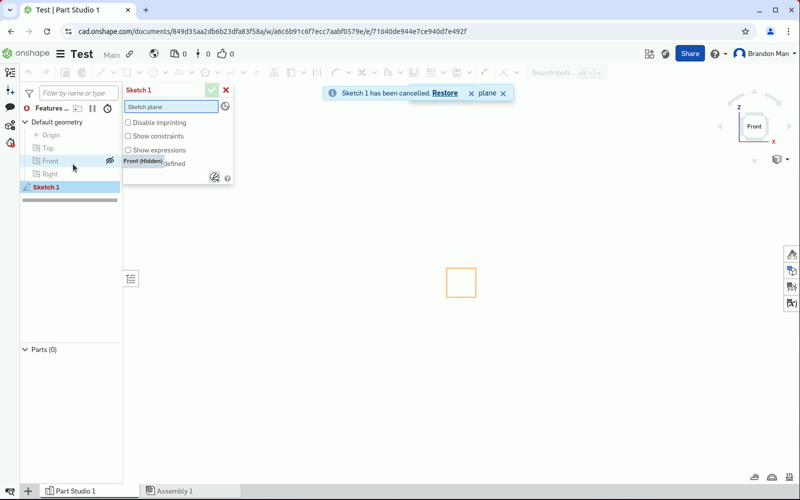
click(73, 163)
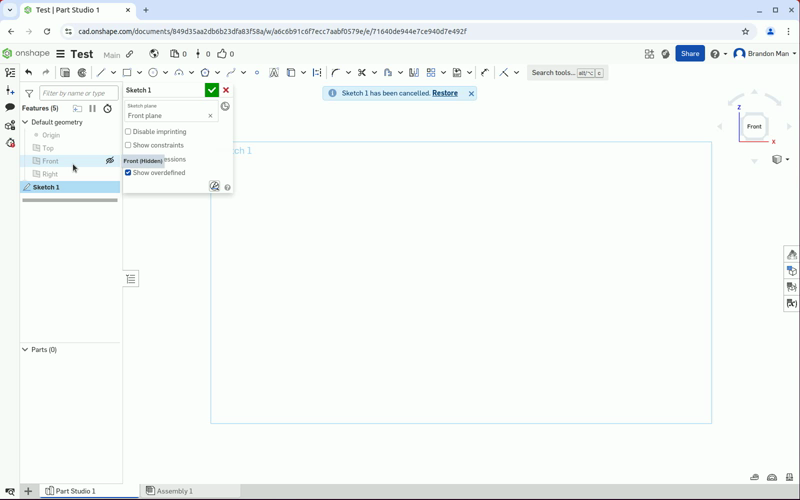
mouse_move(73, 352)
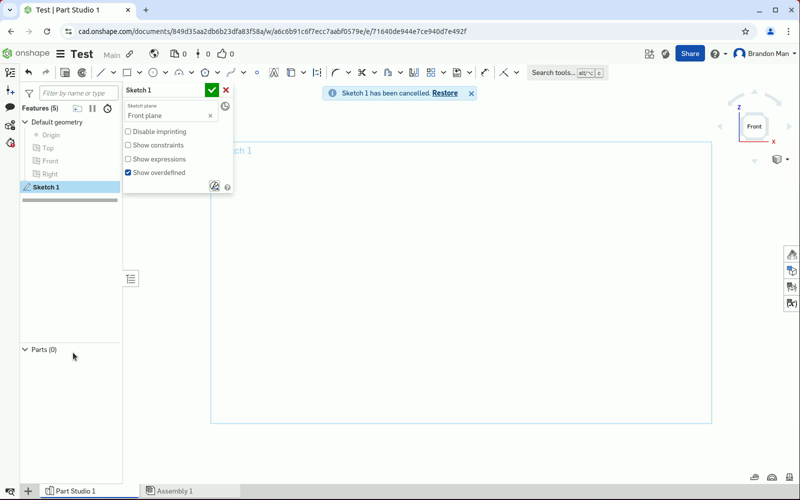
key(y)
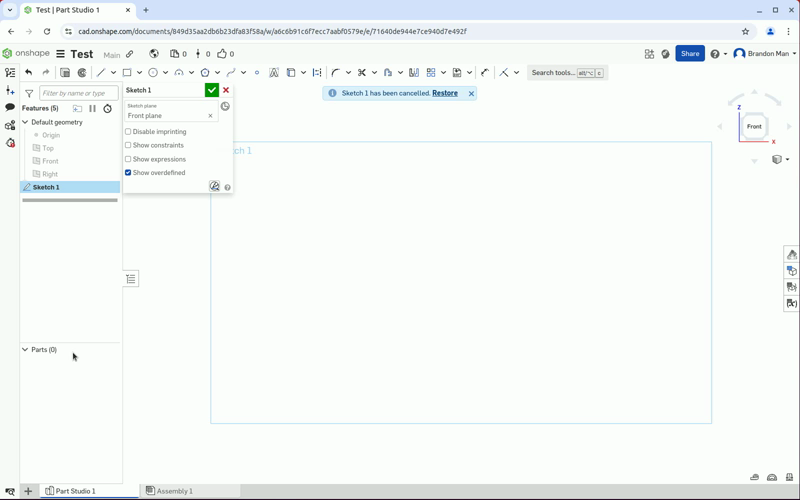
key(l)
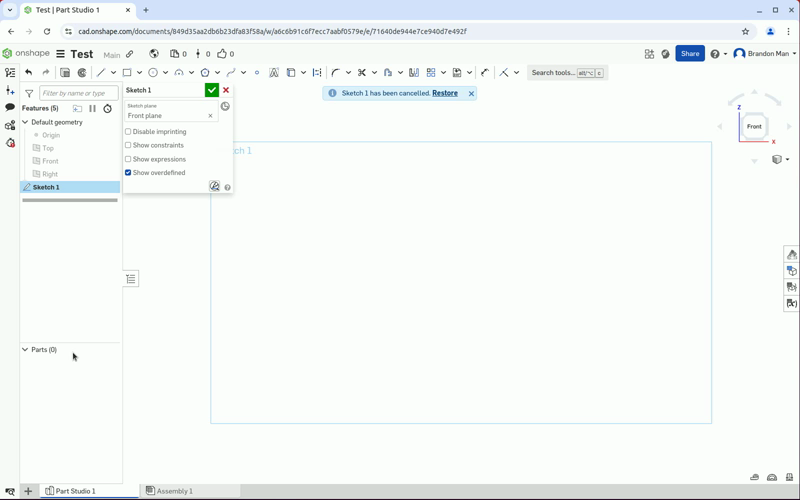
key_down(shift)
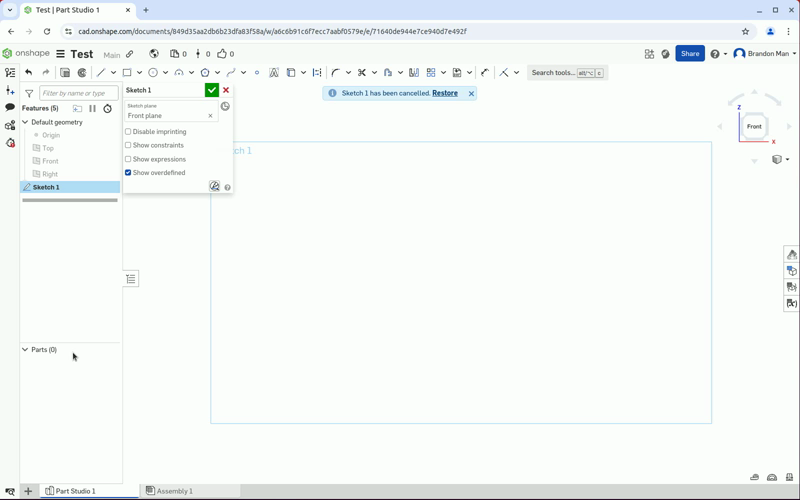
mouse_move(454, 284)
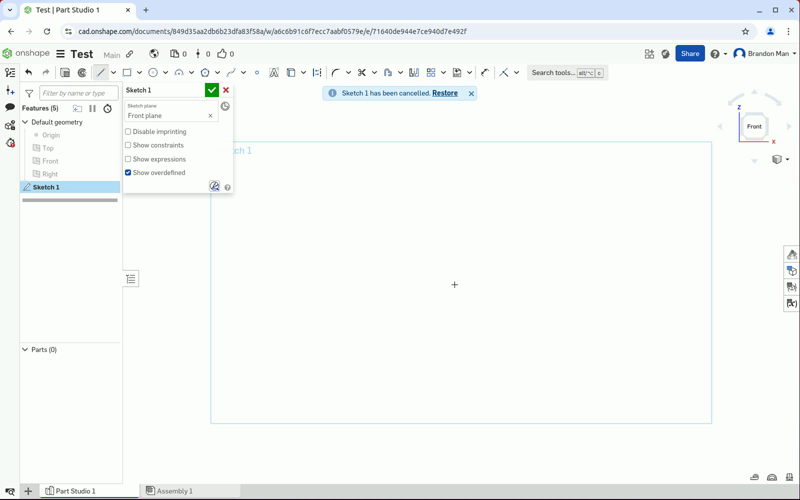
click(454, 284)
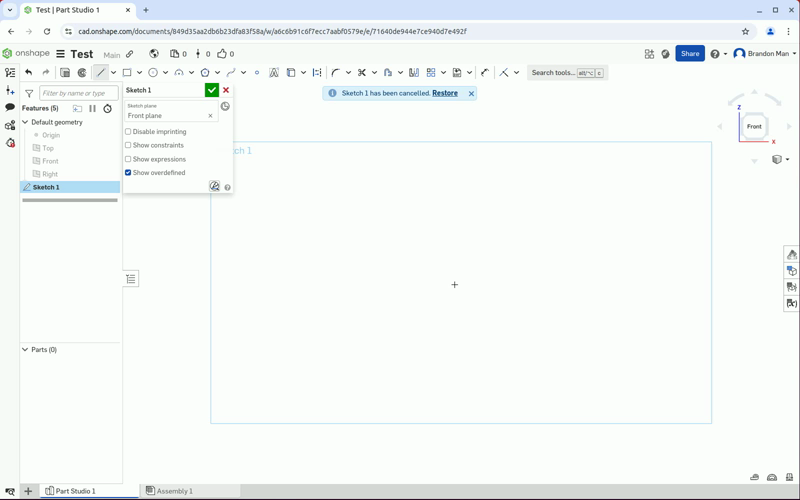
key_up(shift)
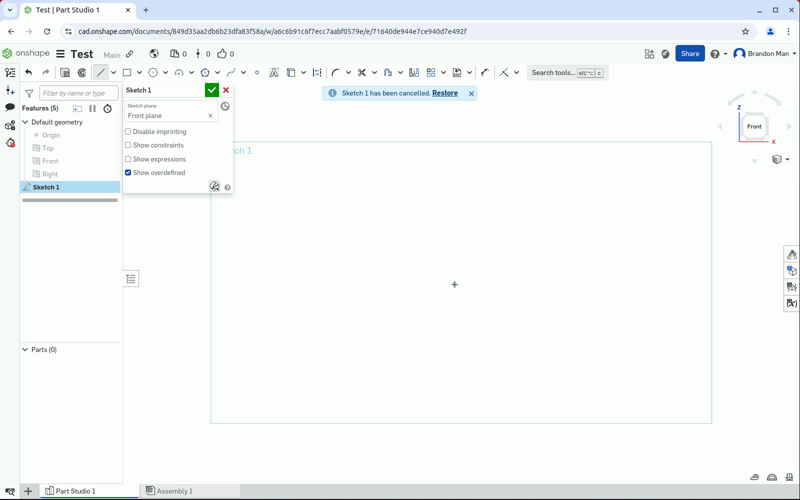
key_down(shift)
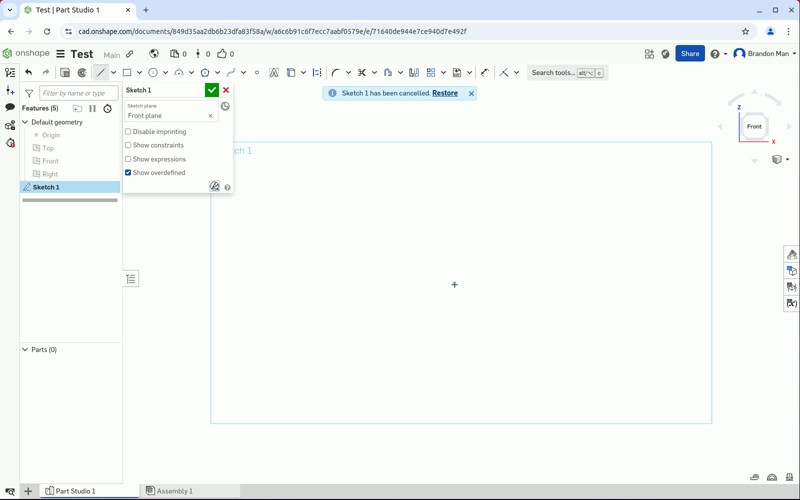
mouse_move(484, 284)
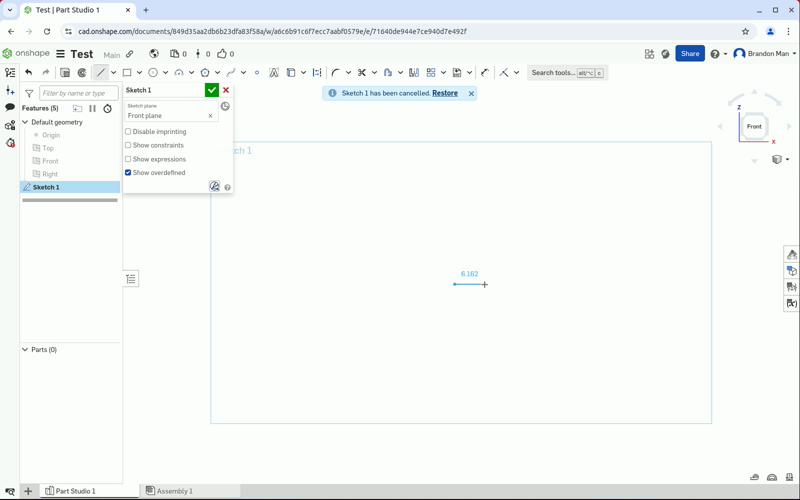
mouse_move(467, 284)
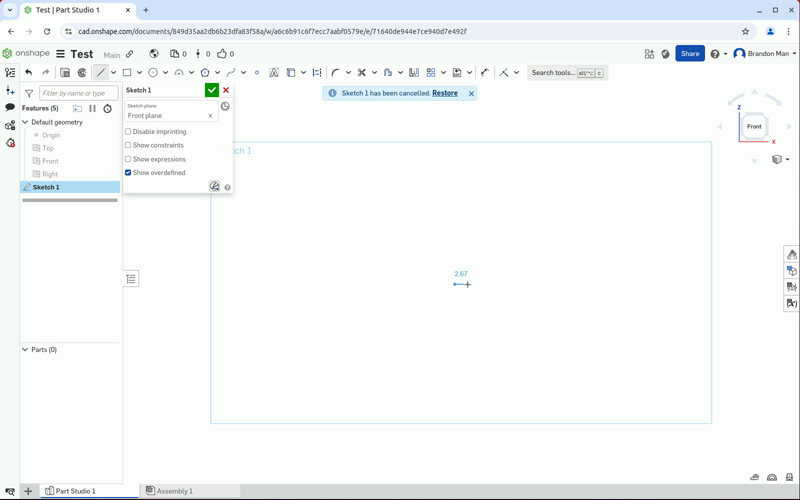
click(467, 284)
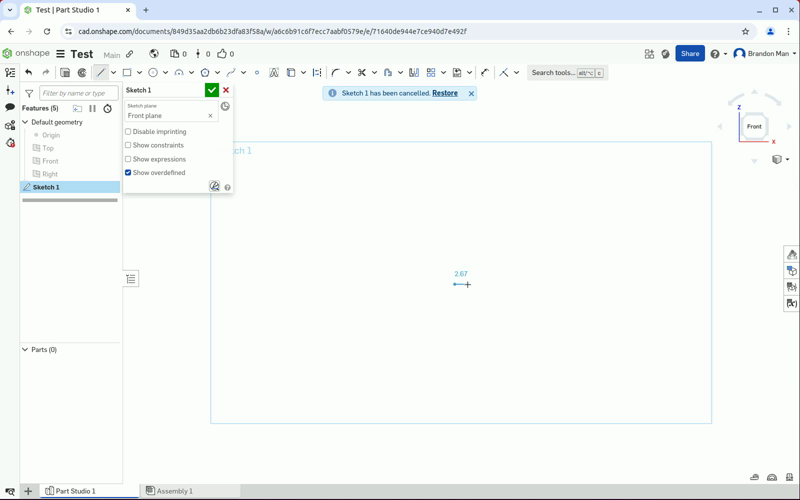
key_up(shift)
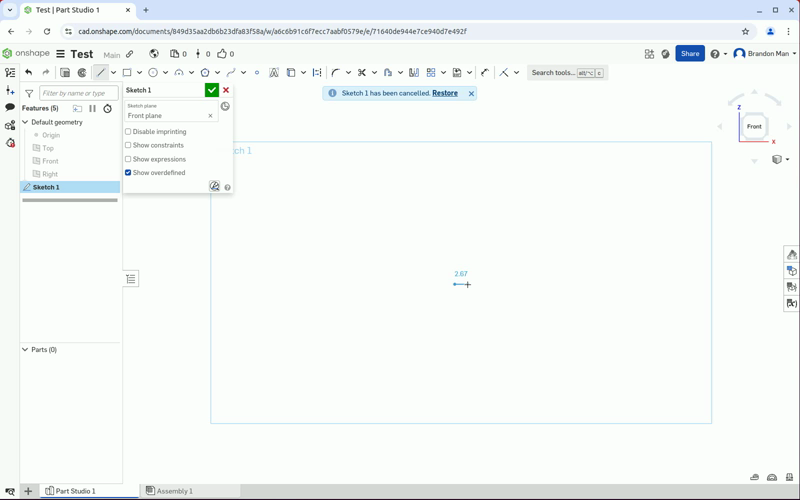
key_down(shift)
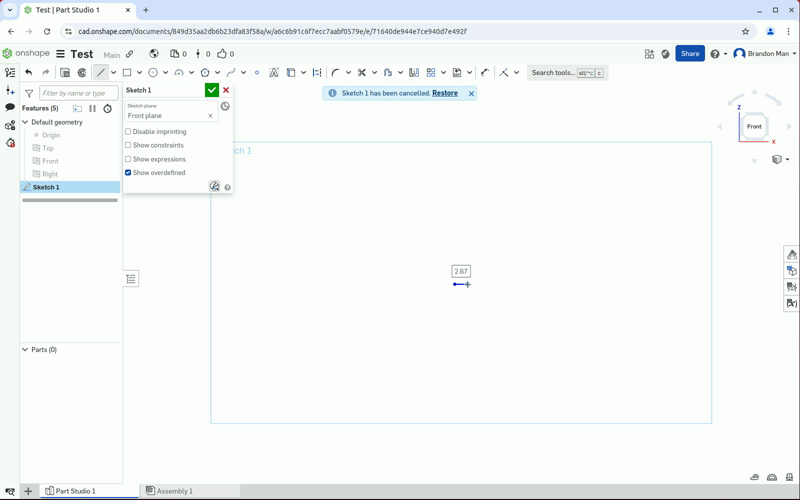
mouse_move(497, 284)
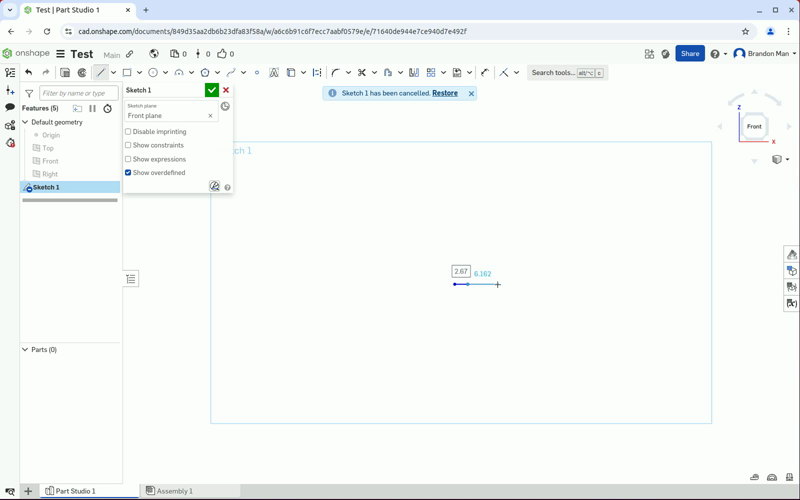
mouse_move(467, 282)
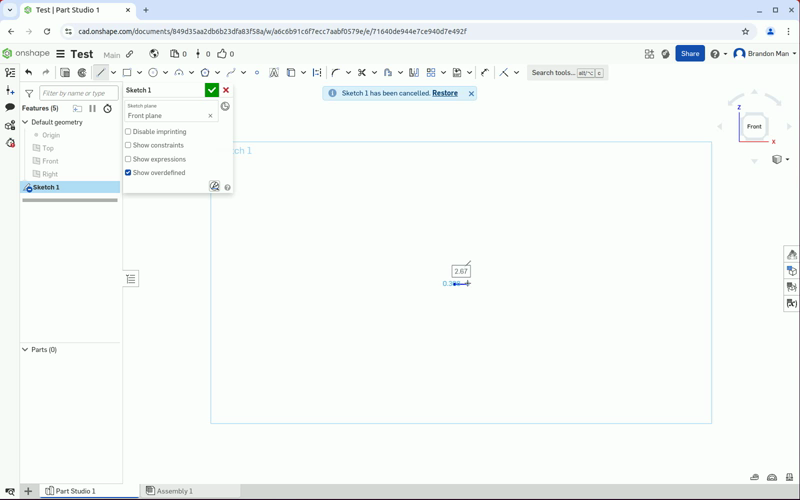
scroll(6)
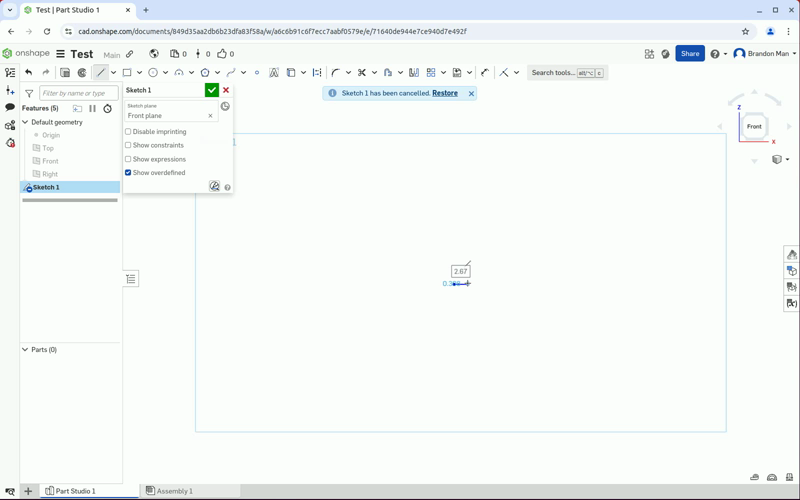
scroll(6)
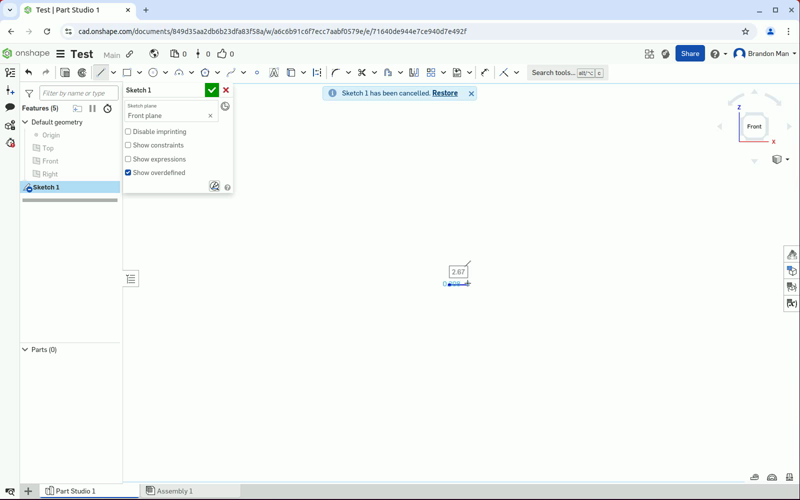
scroll(6)
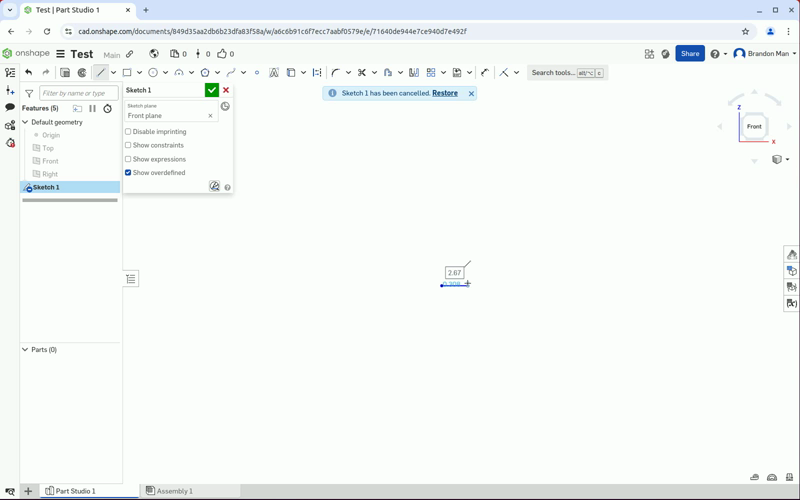
scroll(6)
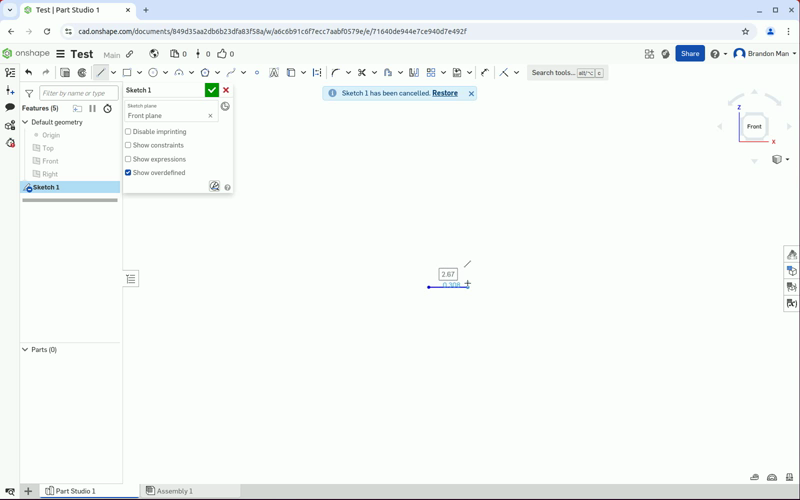
scroll(6)
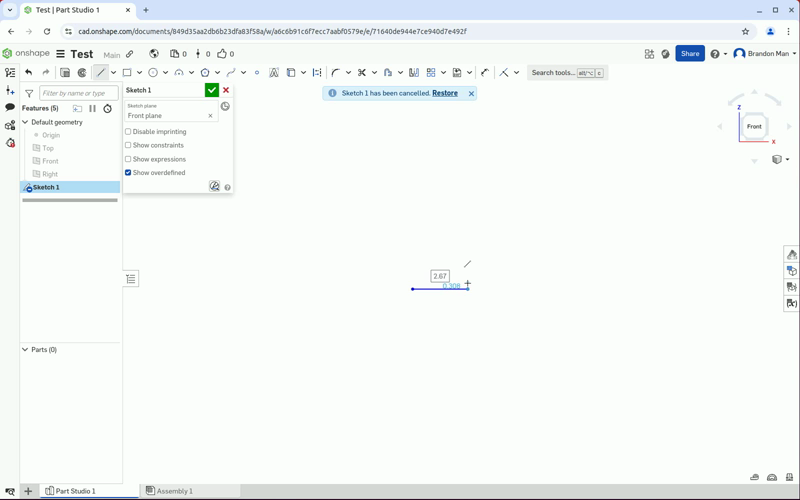
scroll(6)
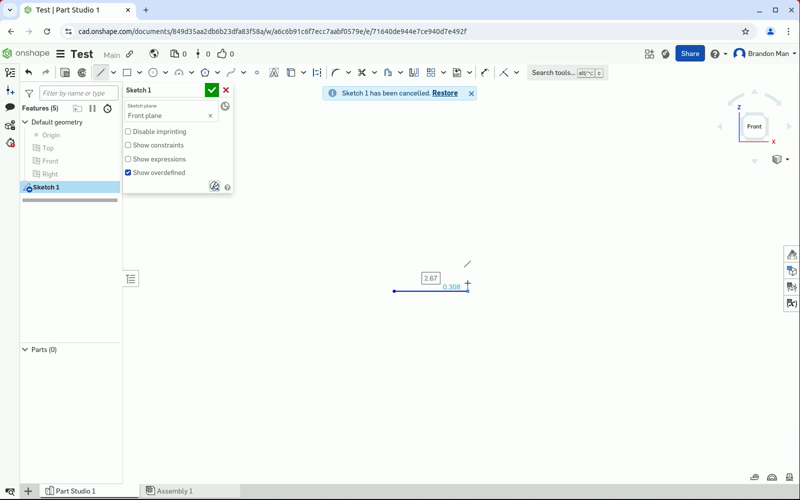
scroll(6)
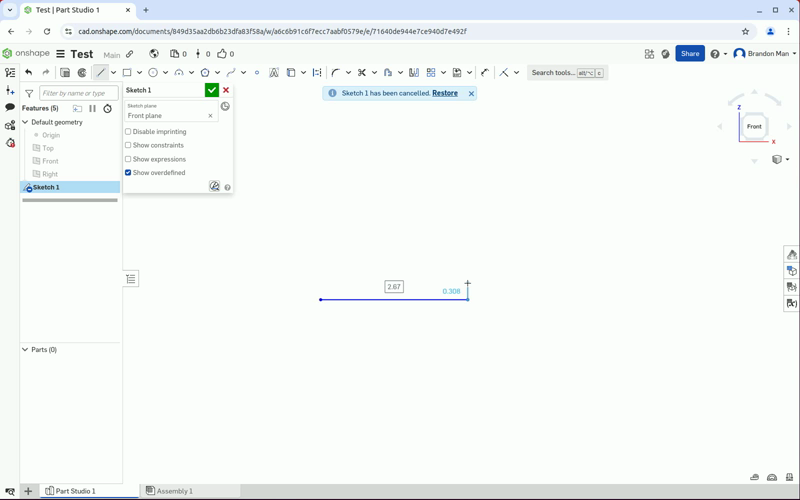
click(467, 282)
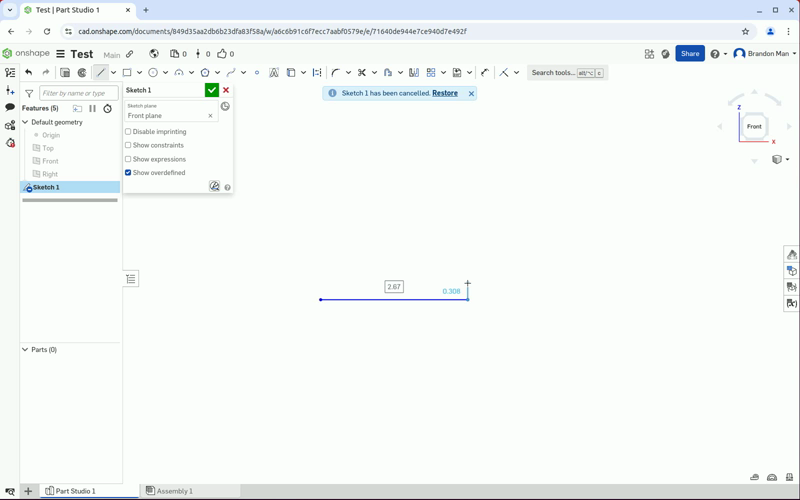
scroll(-6)
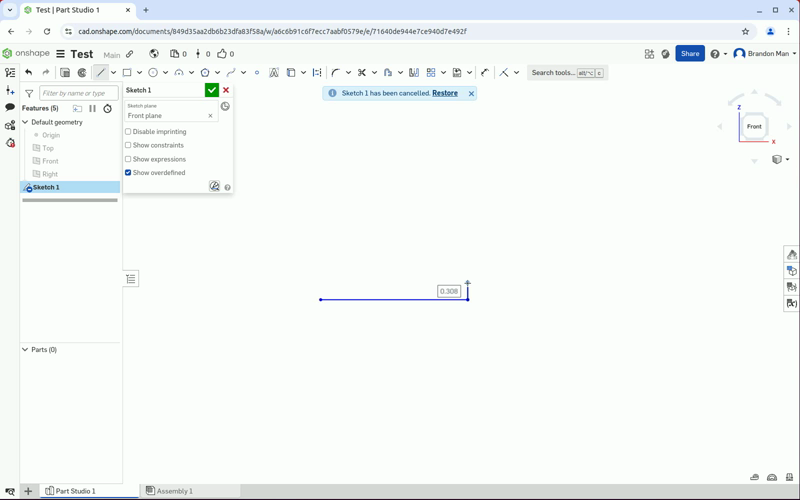
scroll(-6)
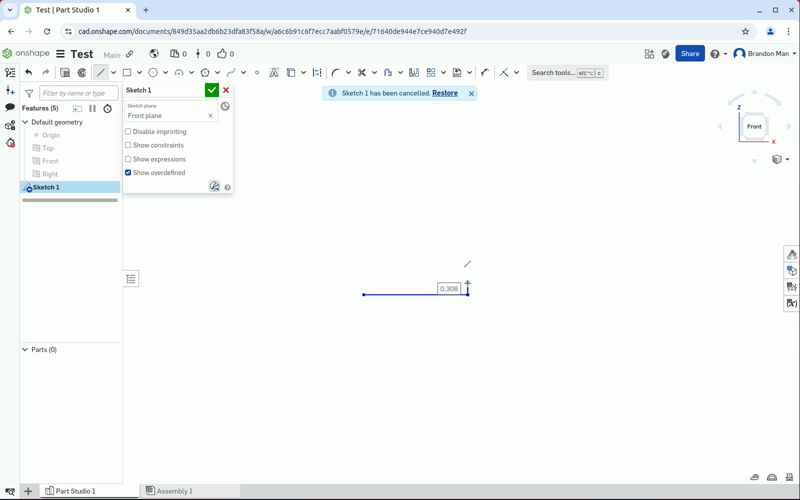
scroll(-6)
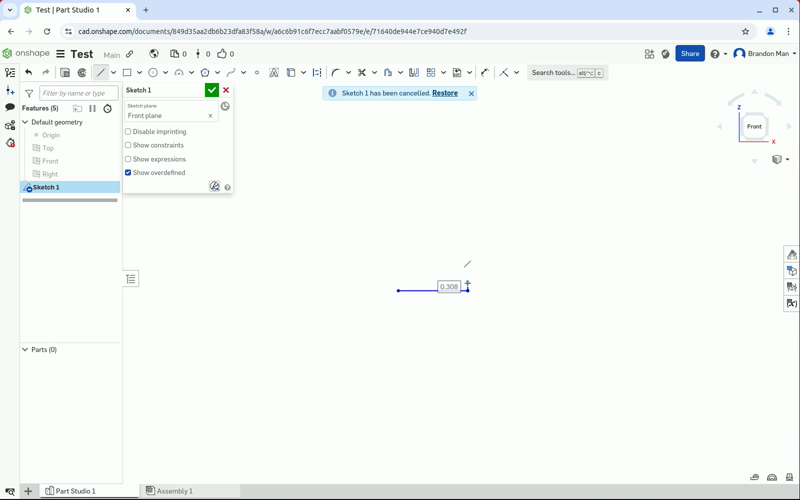
scroll(-6)
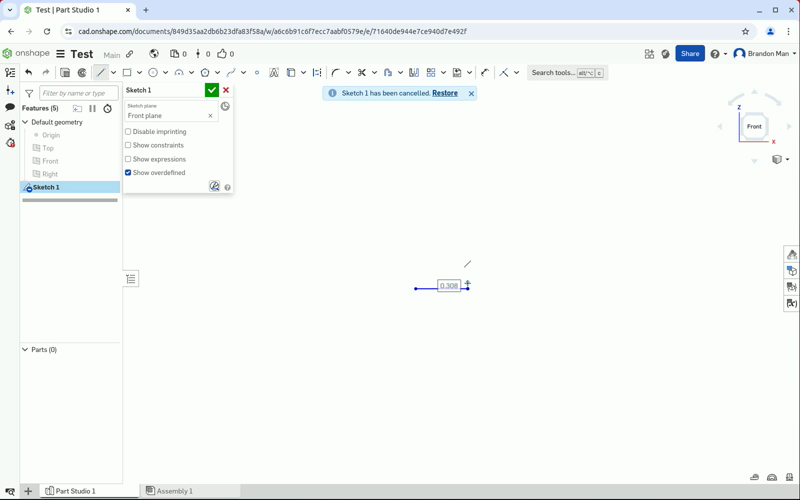
scroll(-6)
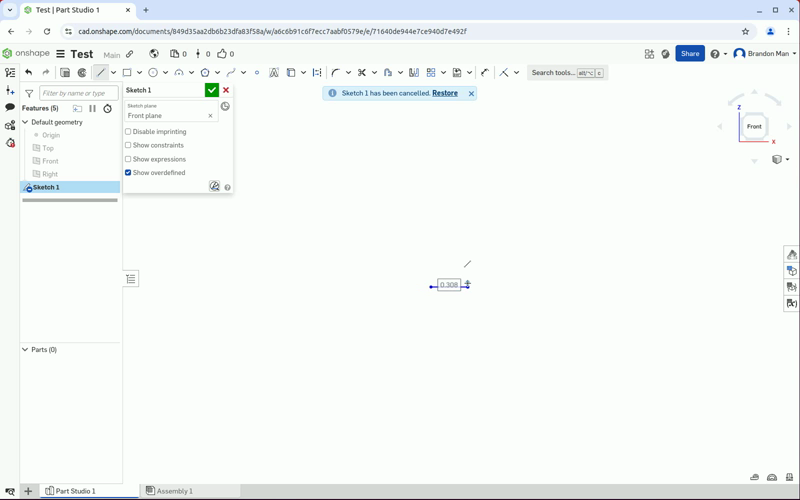
scroll(-6)
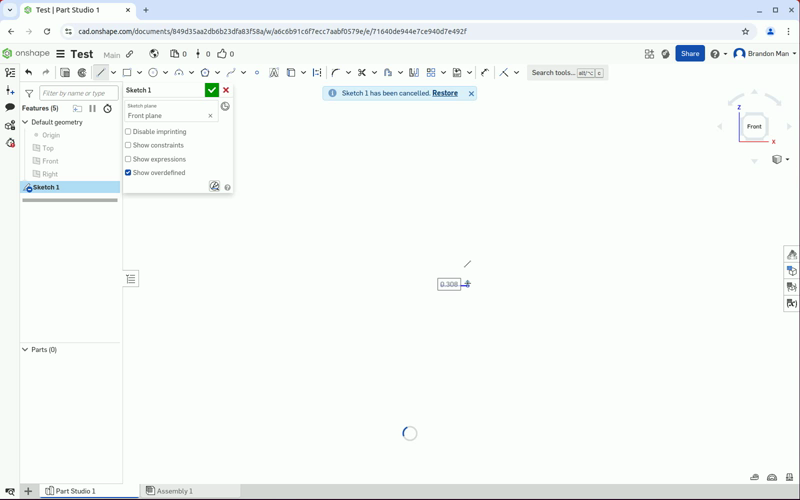
scroll(-6)
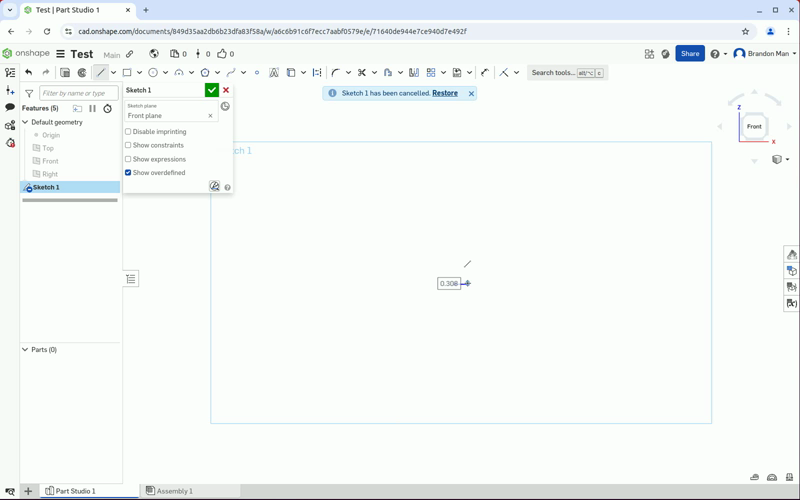
key_up(shift)
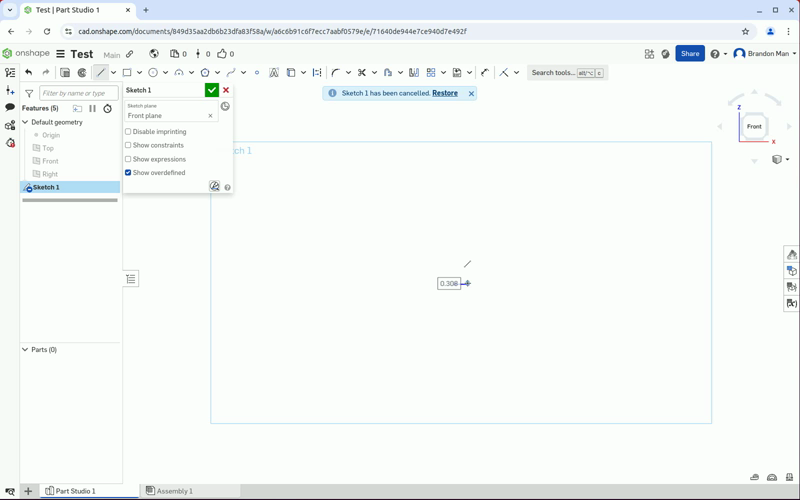
key_down(shift)
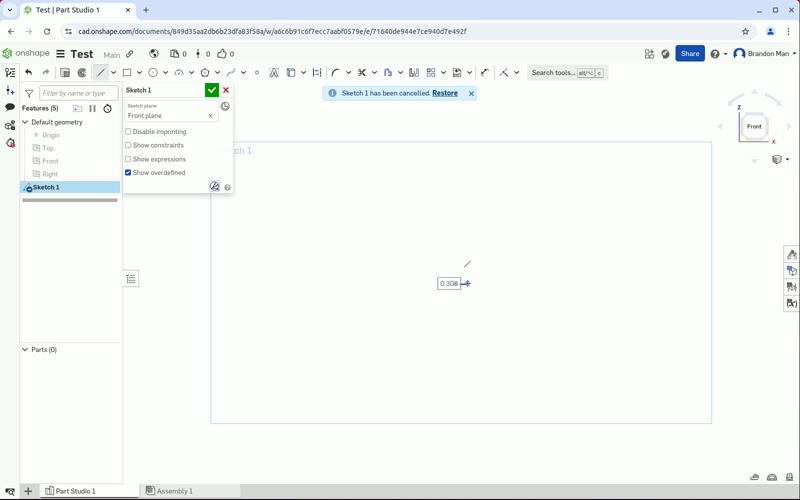
mouse_move(497, 282)
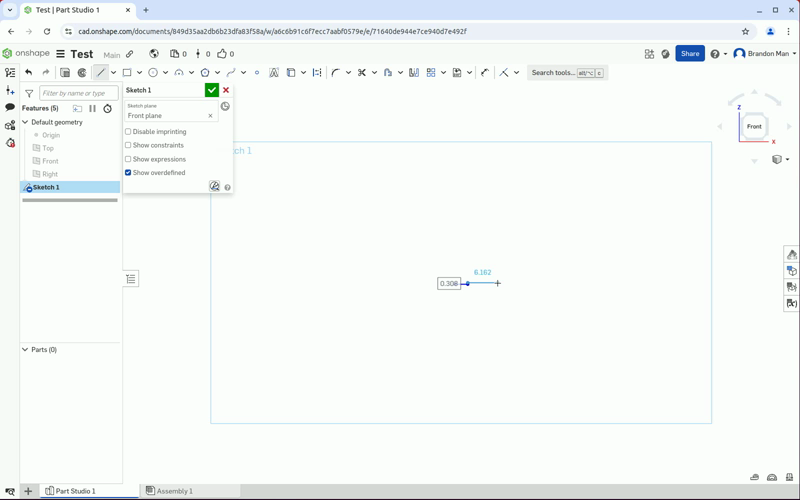
mouse_move(462, 282)
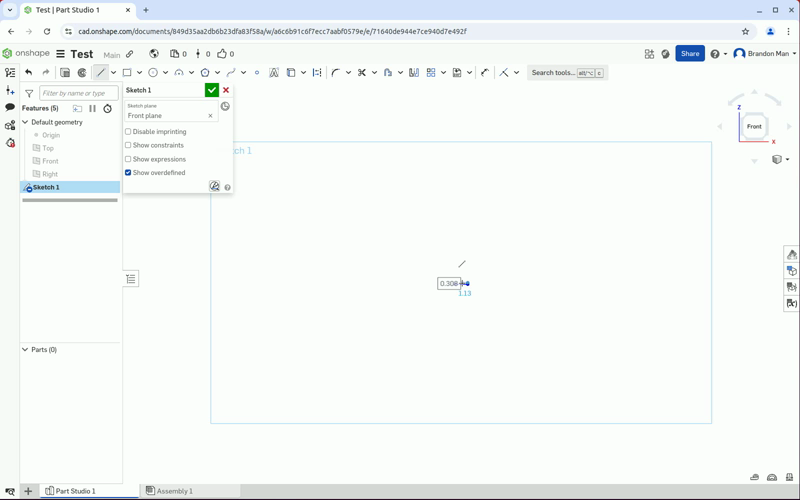
scroll(6)
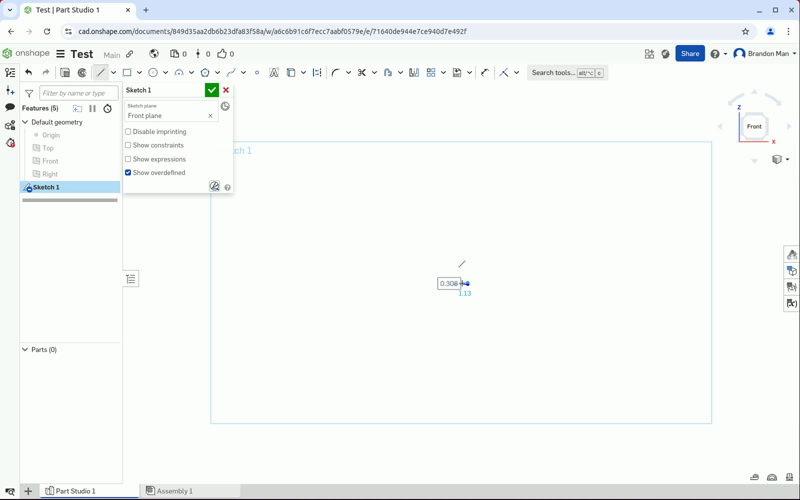
scroll(6)
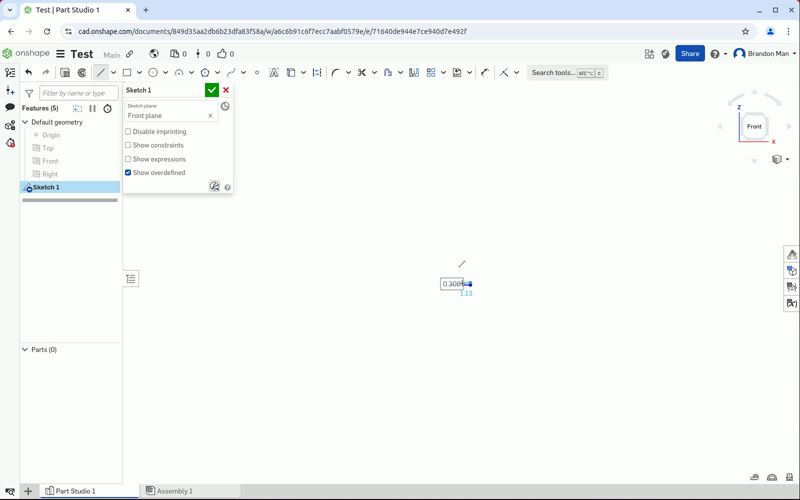
scroll(6)
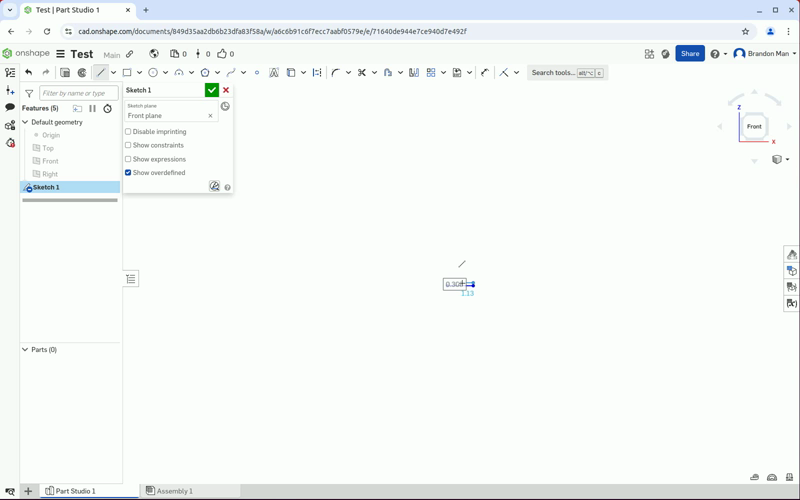
scroll(6)
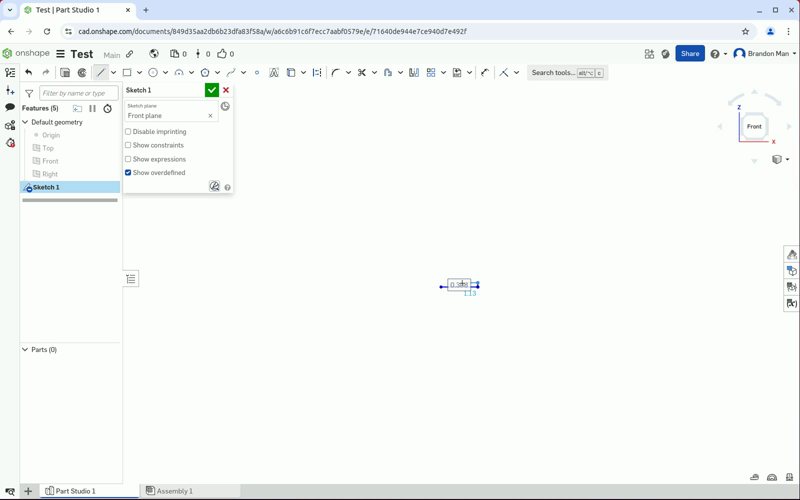
scroll(6)
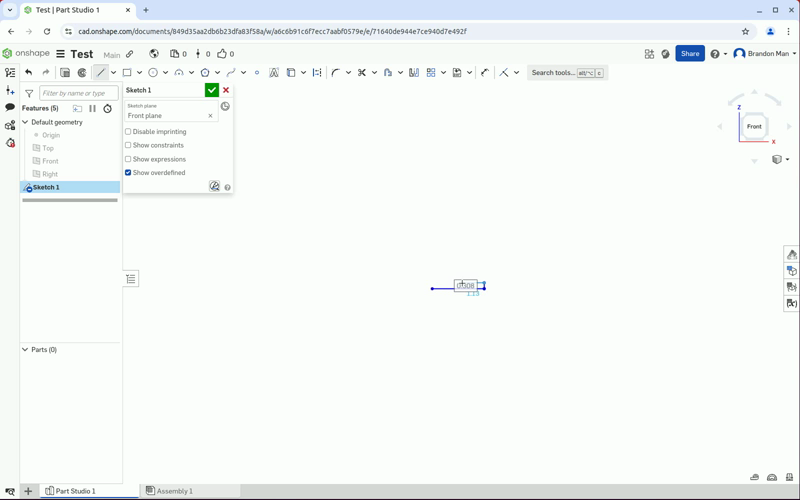
scroll(6)
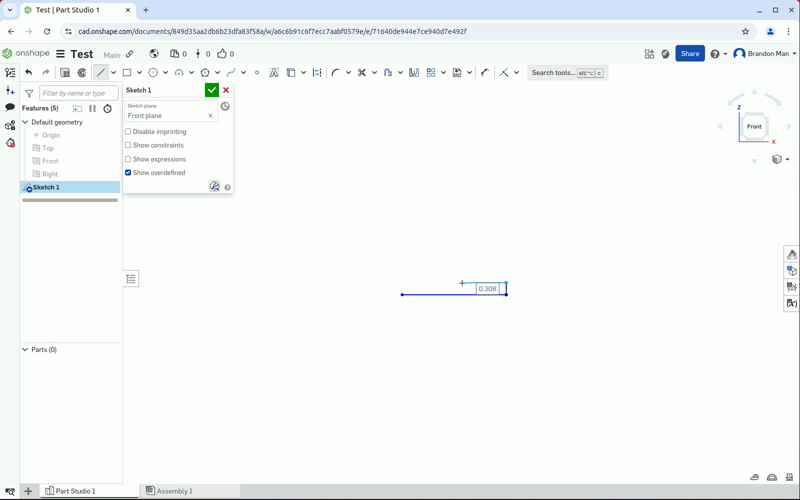
scroll(6)
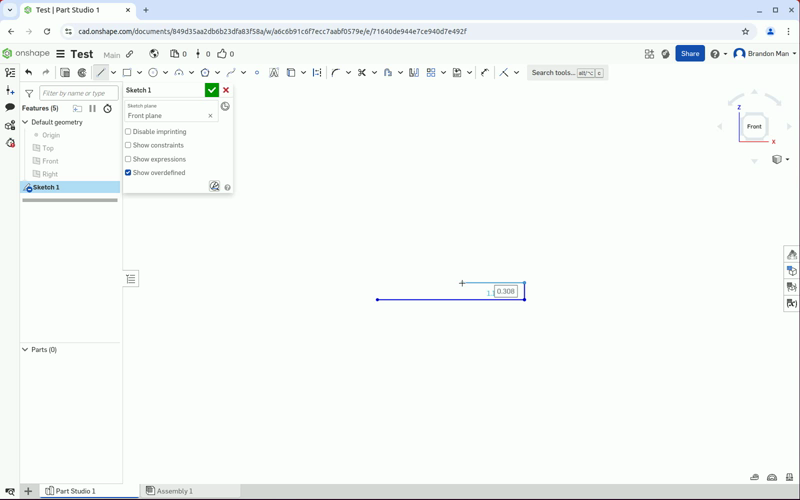
click(462, 282)
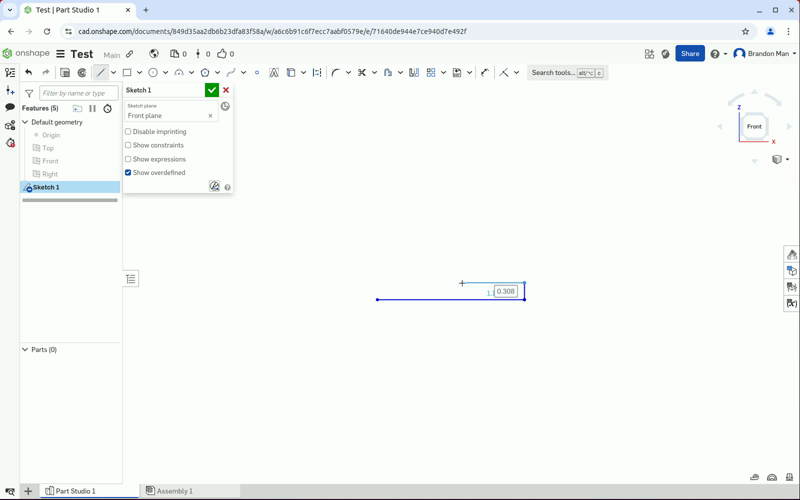
scroll(-6)
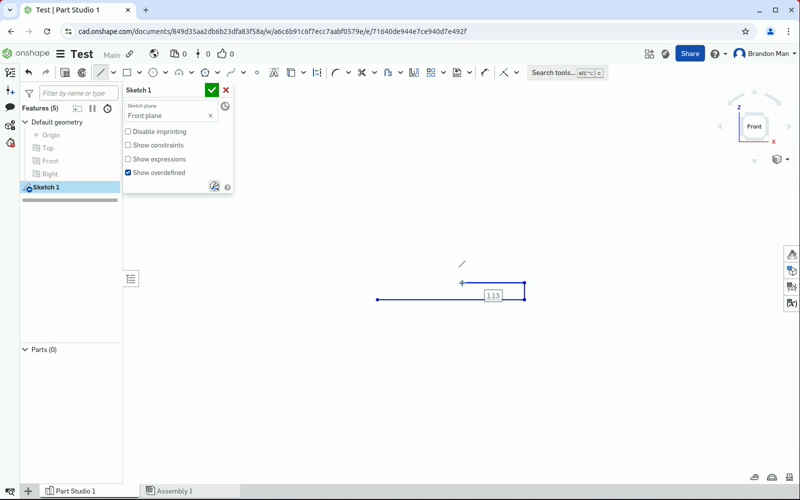
scroll(-6)
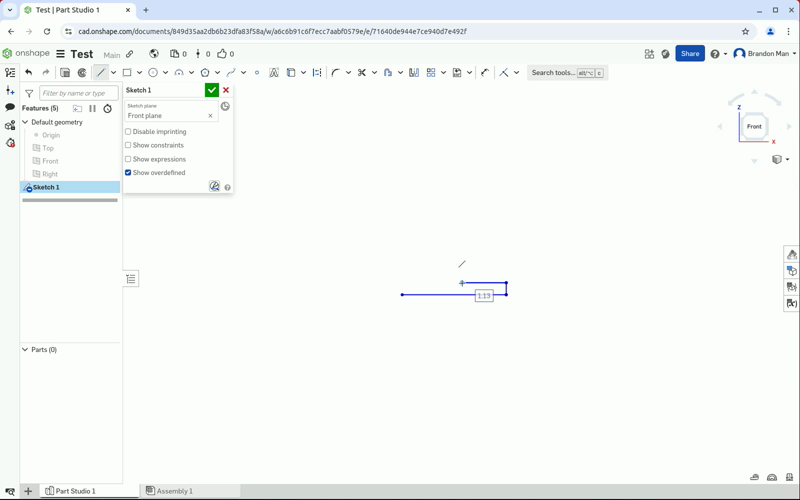
scroll(-6)
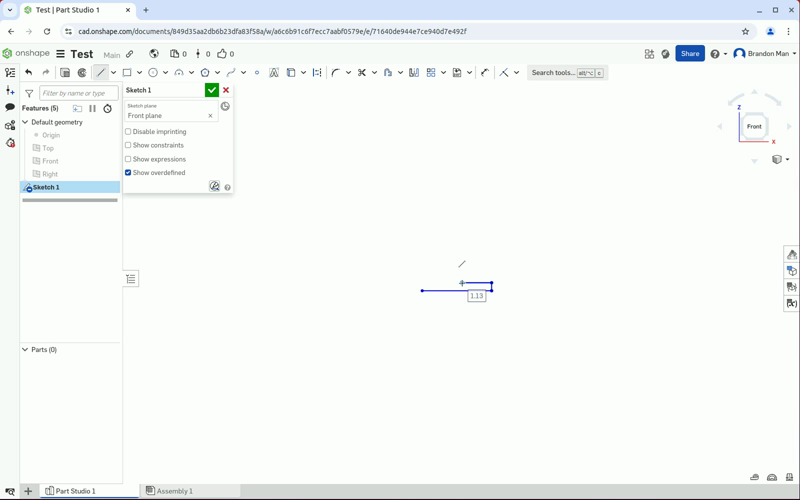
scroll(-6)
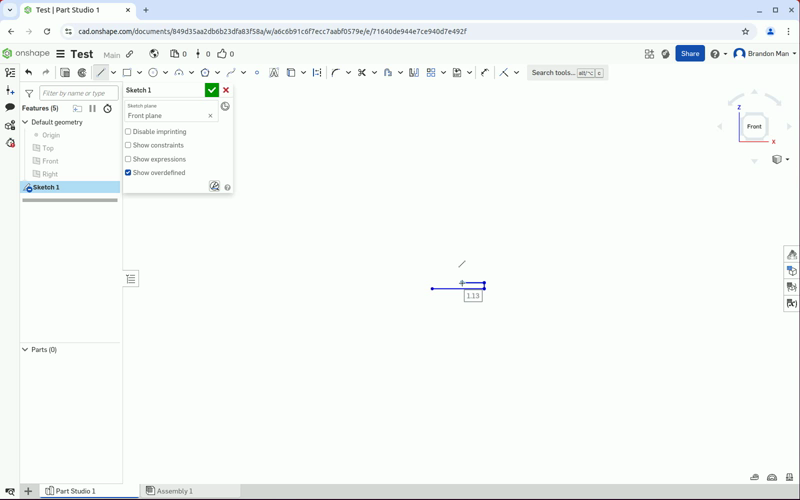
scroll(-6)
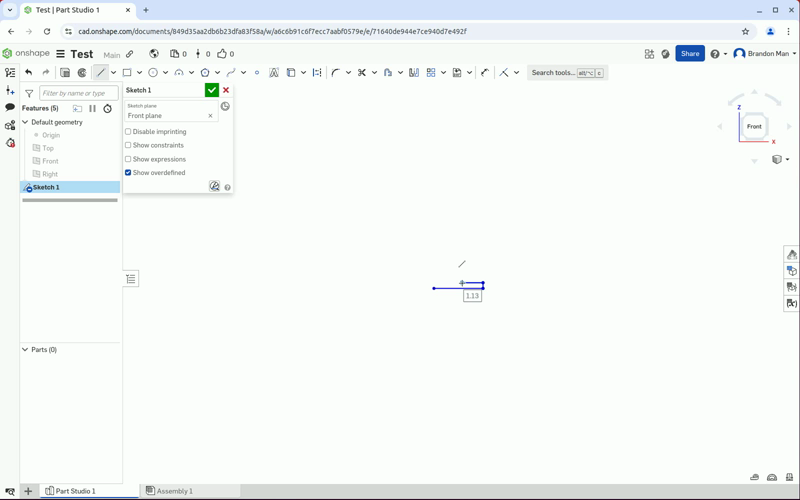
scroll(-6)
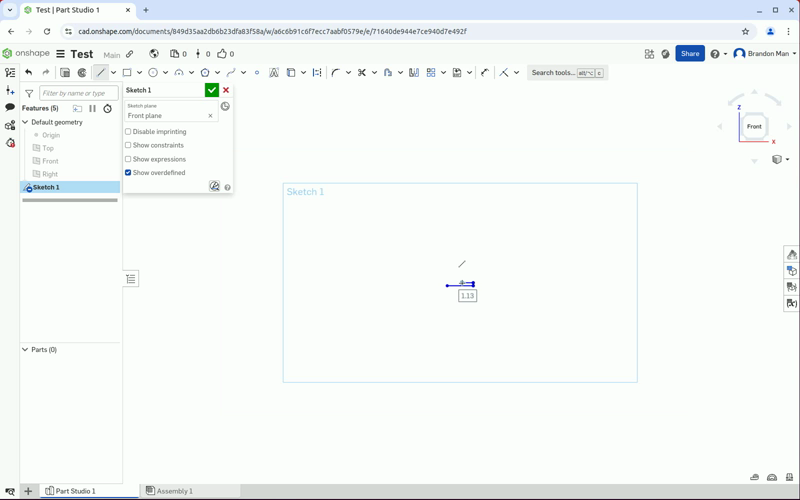
scroll(-6)
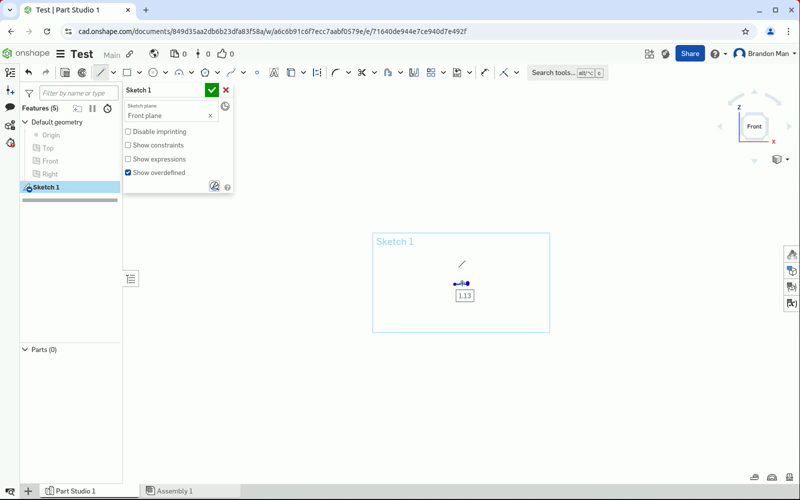
key_up(shift)
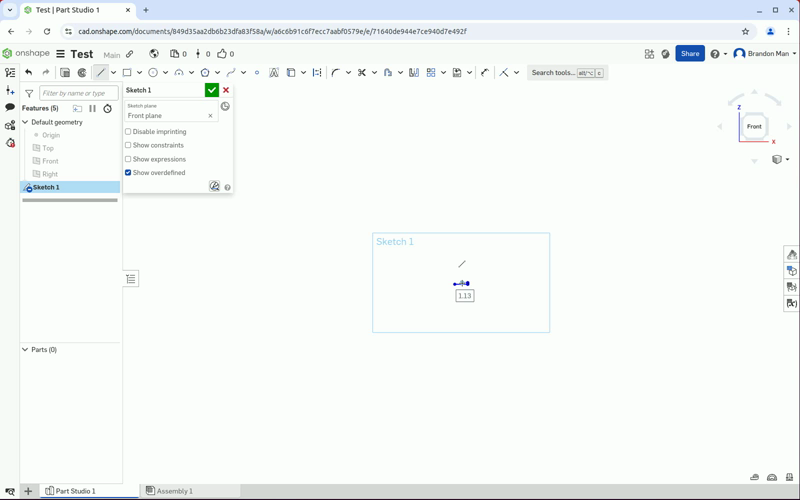
key_down(shift)
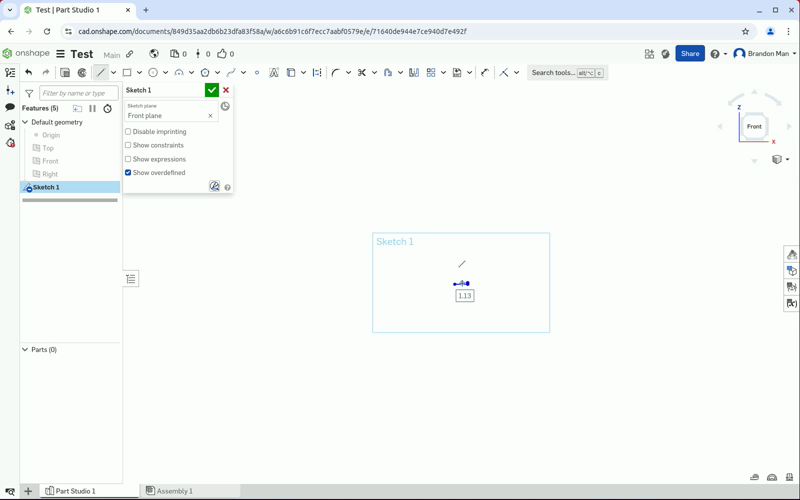
mouse_move(492, 282)
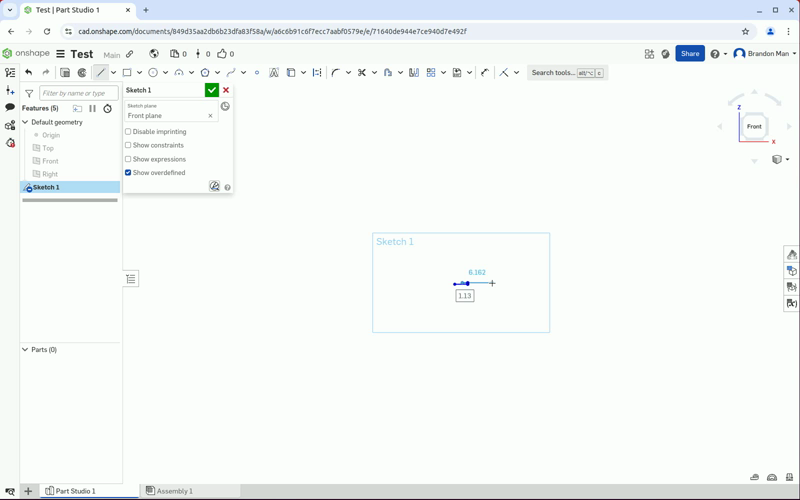
mouse_move(462, 278)
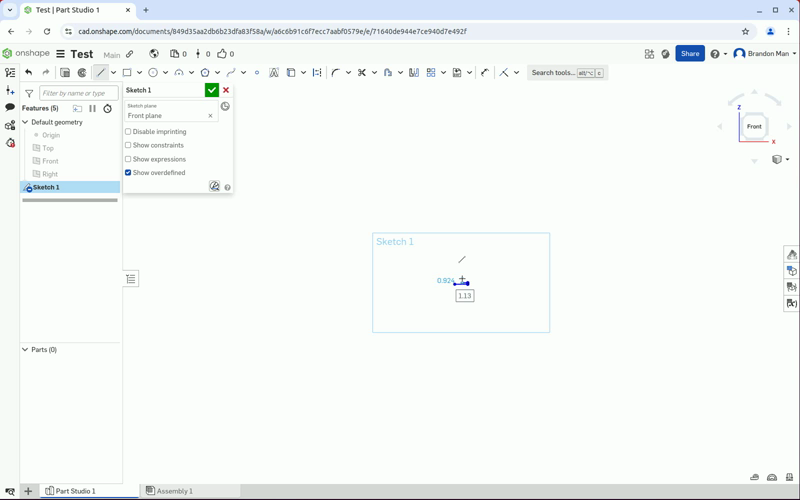
scroll(6)
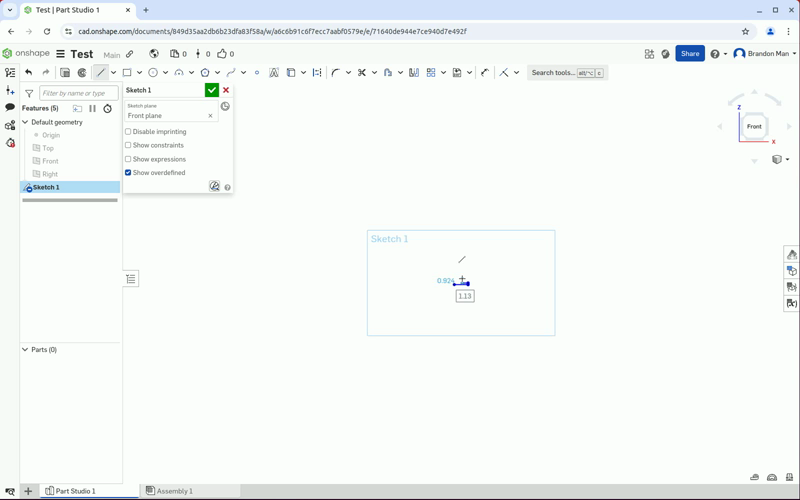
scroll(6)
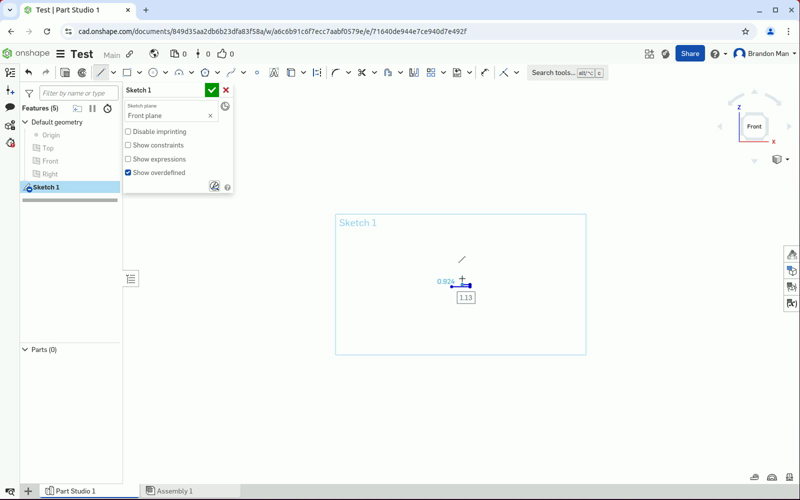
scroll(6)
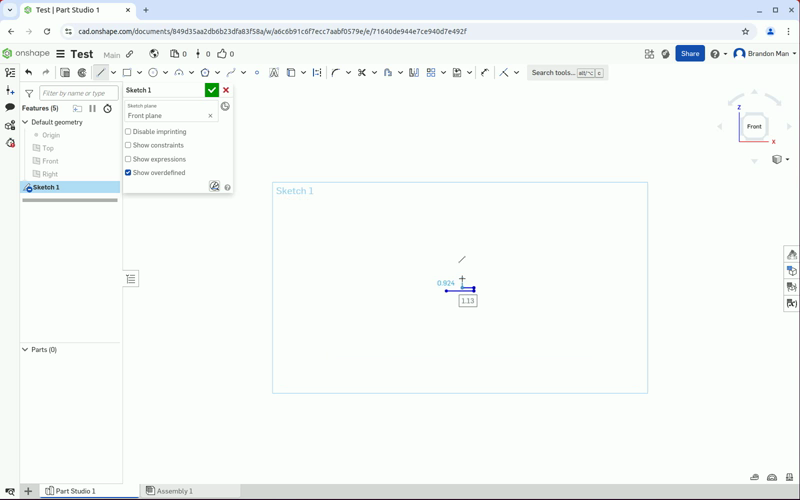
scroll(6)
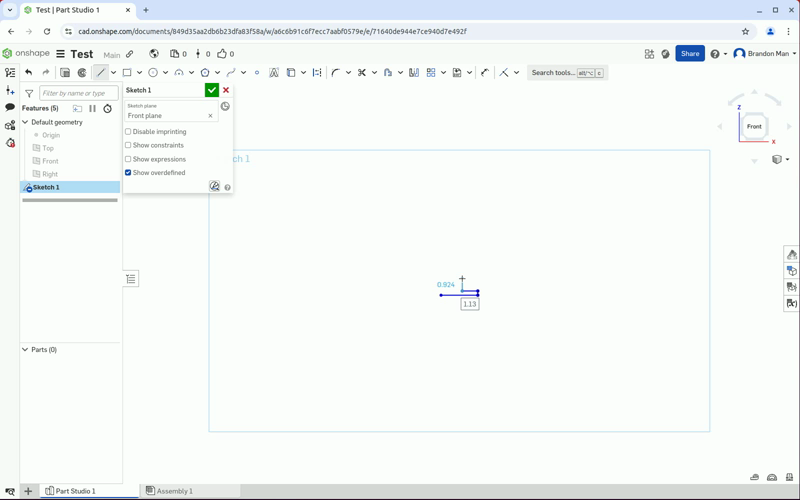
scroll(6)
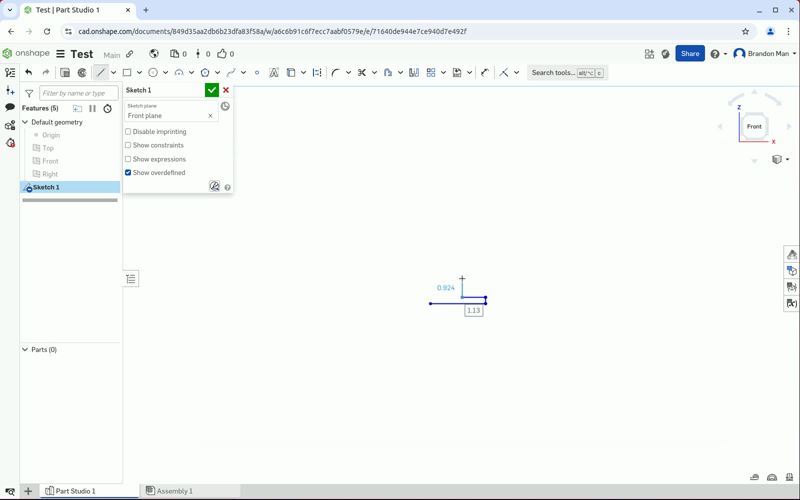
scroll(6)
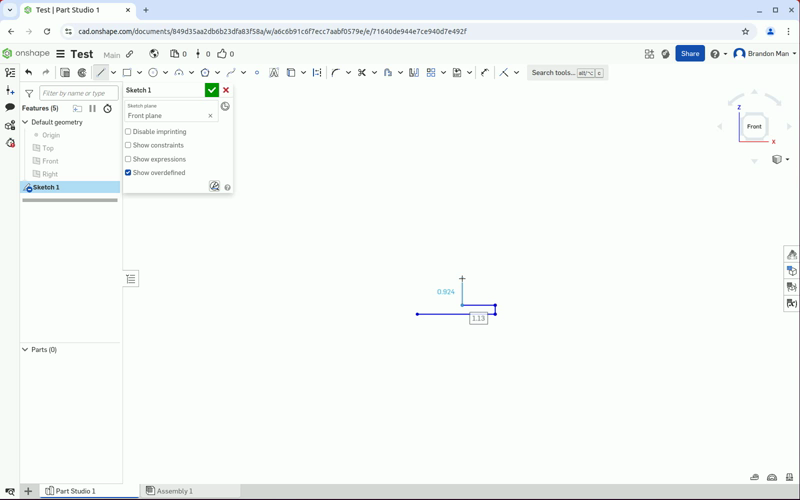
scroll(6)
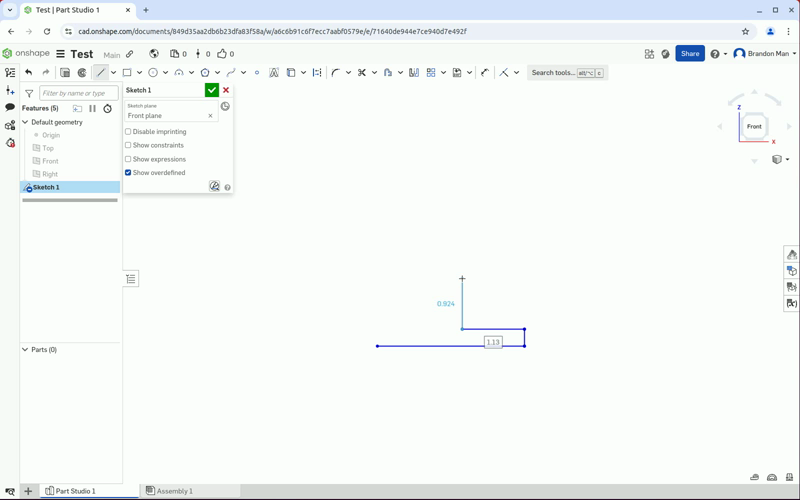
click(462, 278)
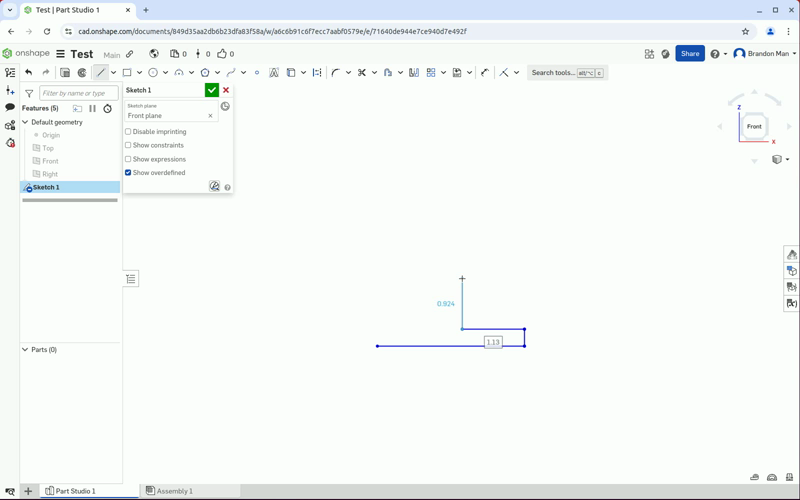
scroll(-6)
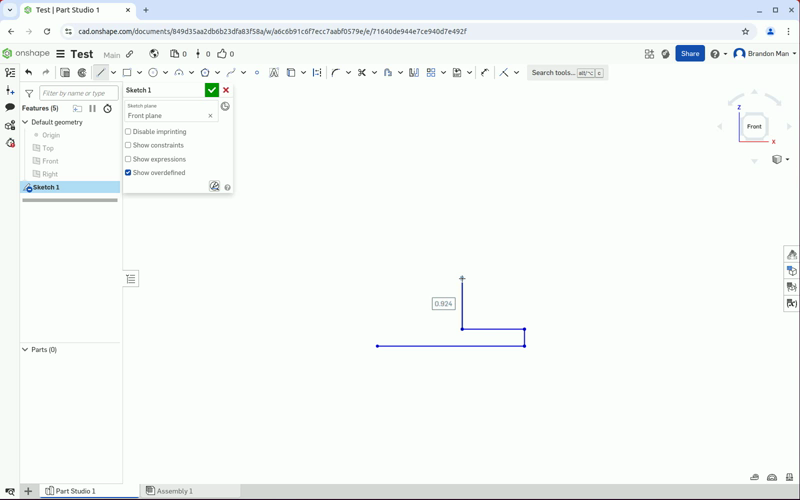
scroll(-6)
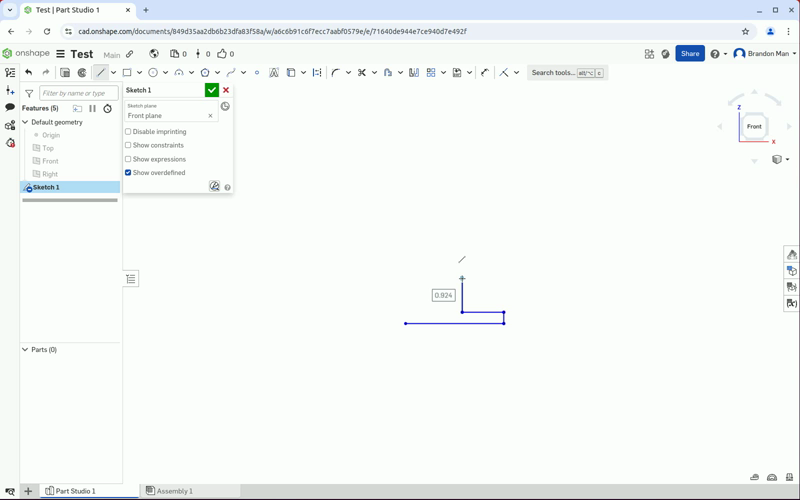
scroll(-6)
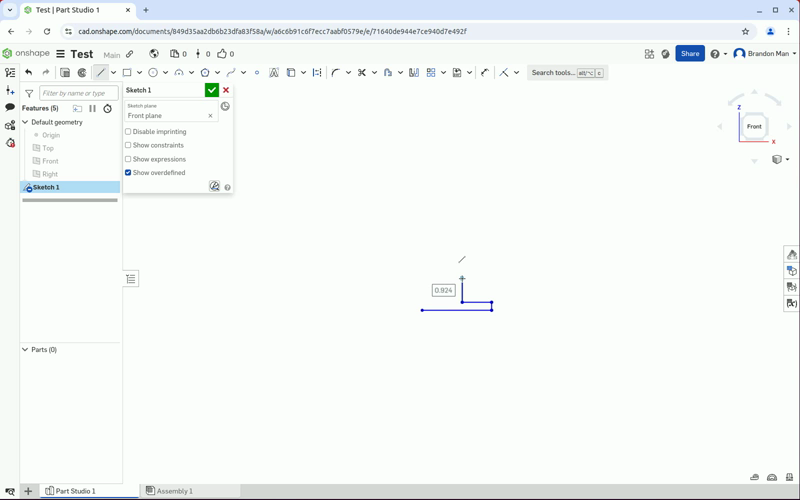
scroll(-6)
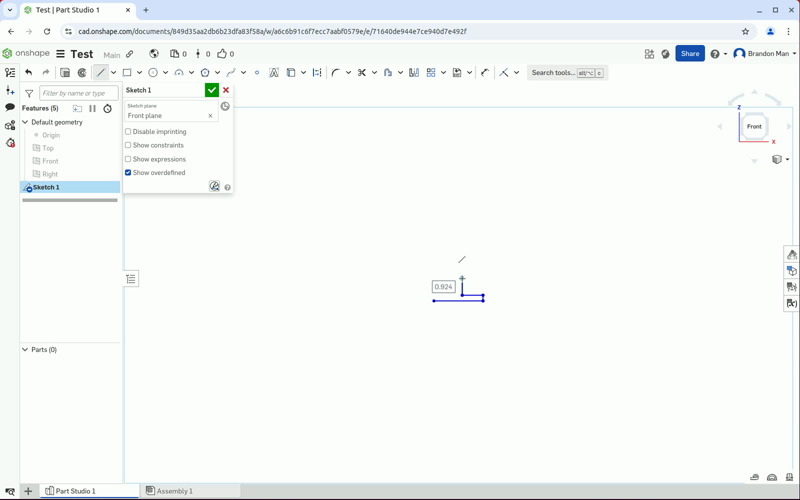
scroll(-6)
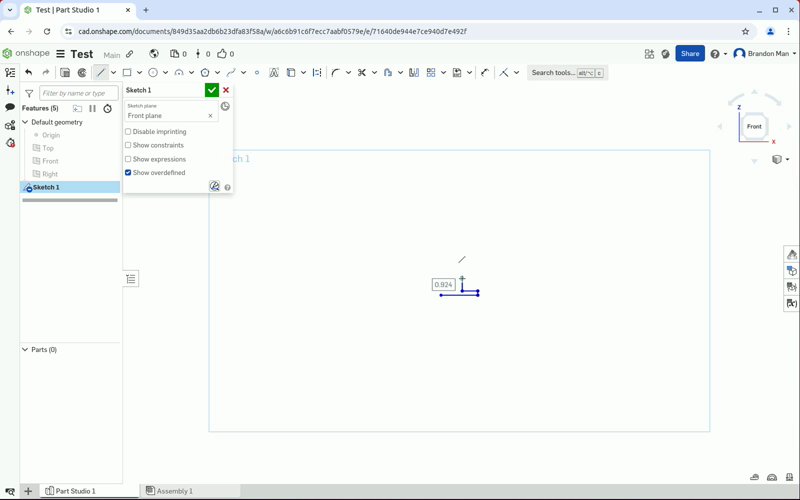
scroll(-6)
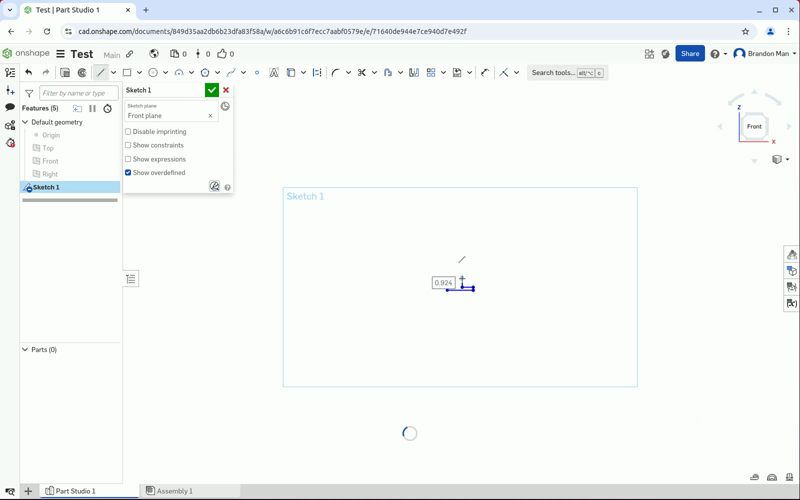
scroll(-6)
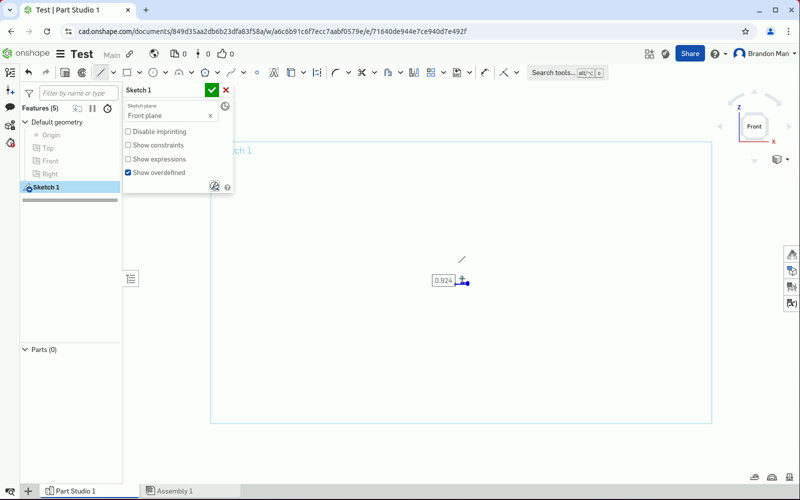
key_up(shift)
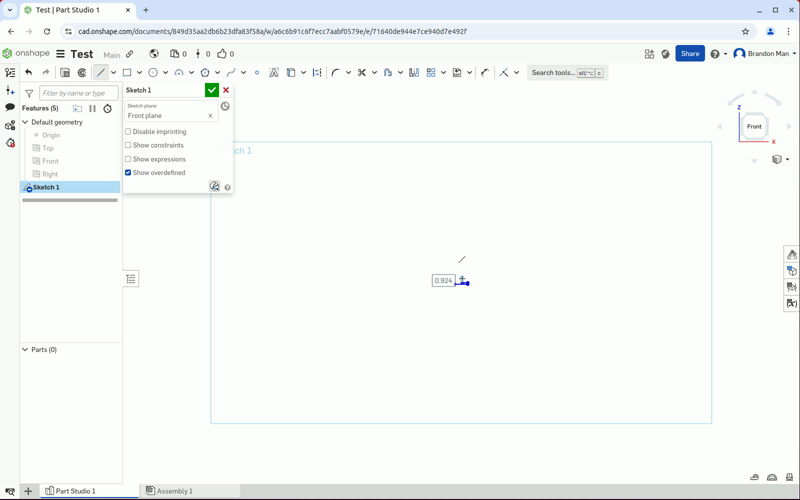
key(esc)
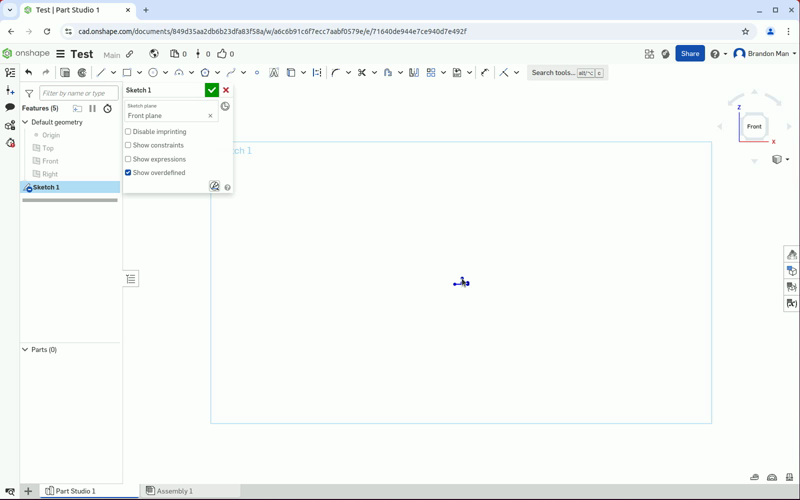
key(a)
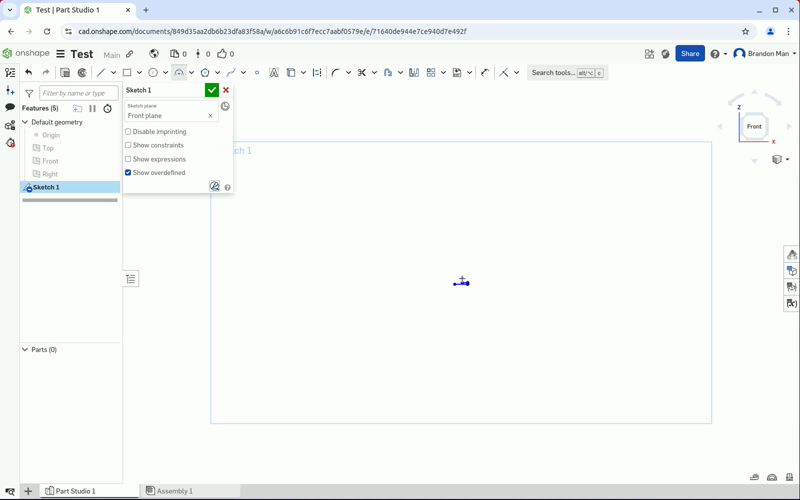
mouse_move(462, 278)
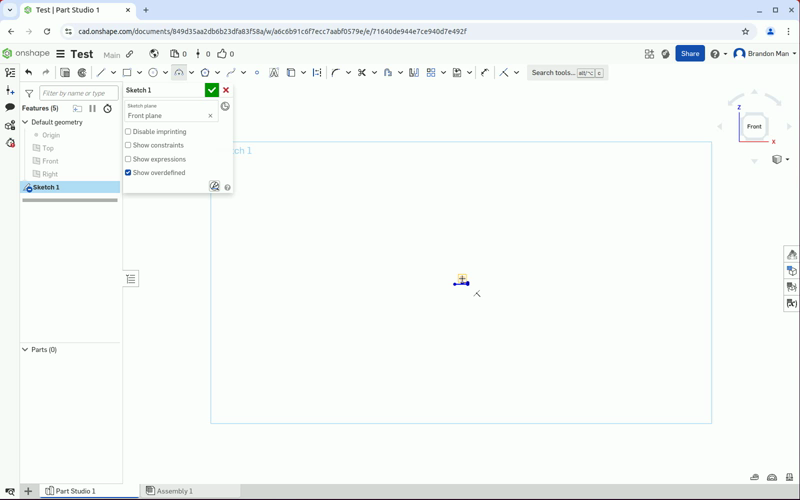
scroll(6)
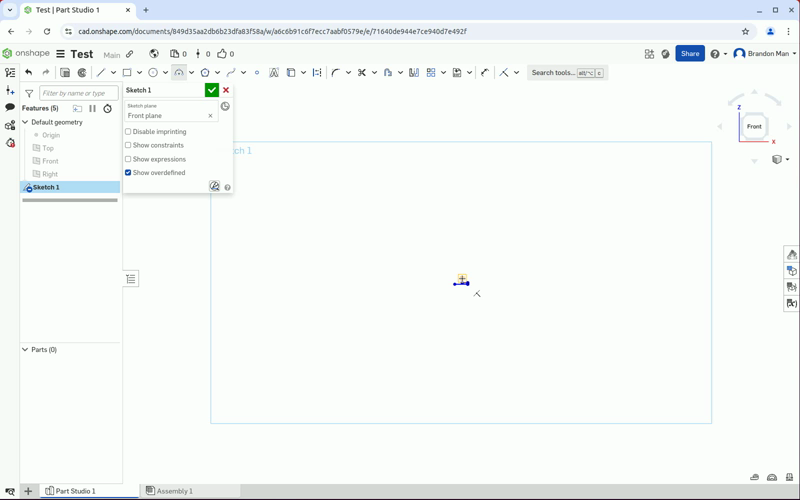
scroll(6)
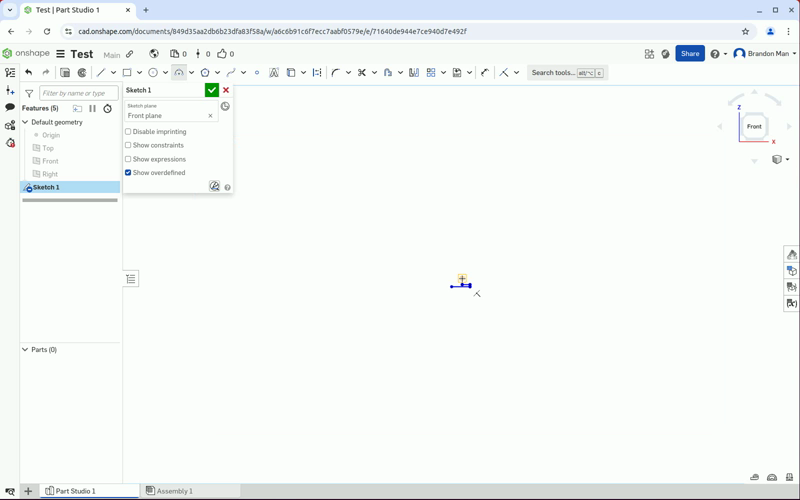
scroll(6)
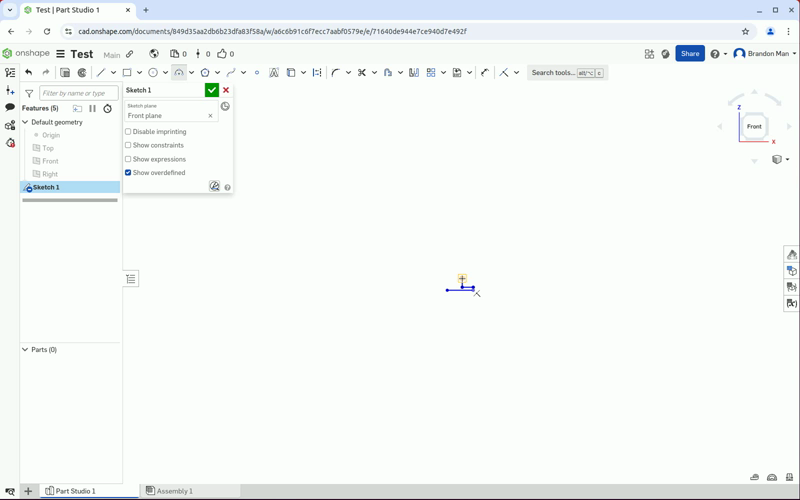
scroll(6)
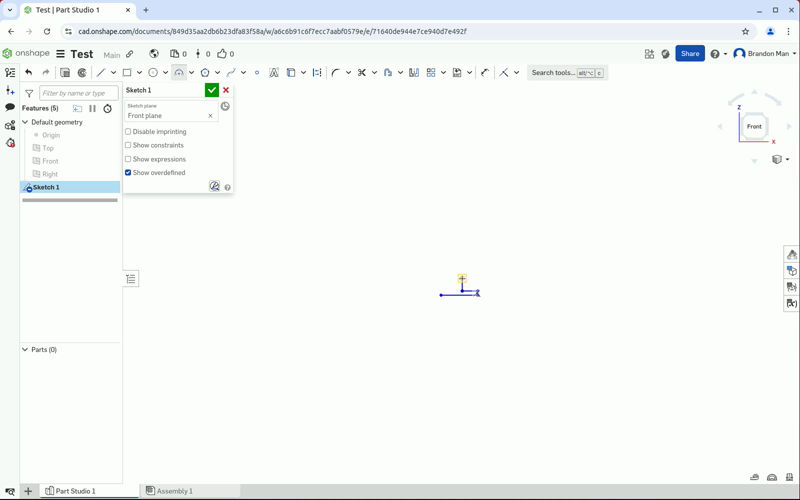
scroll(6)
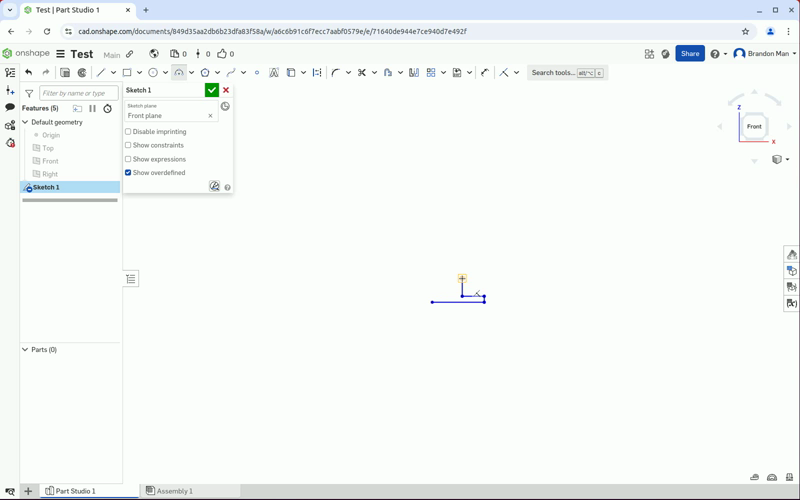
scroll(6)
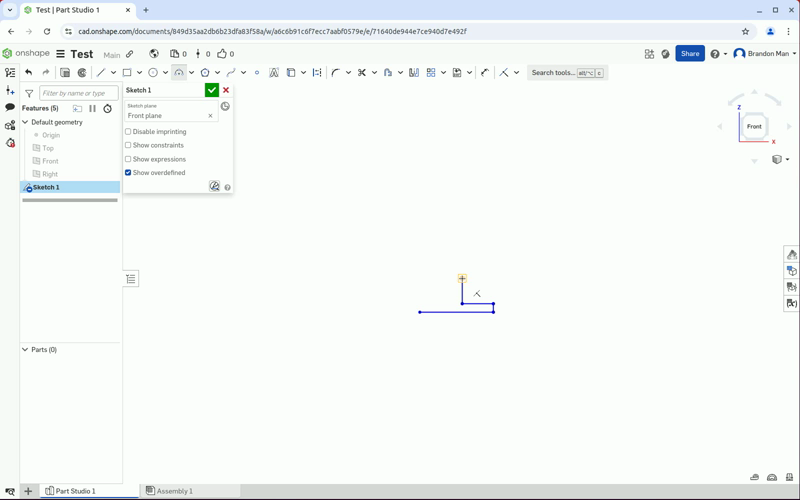
scroll(6)
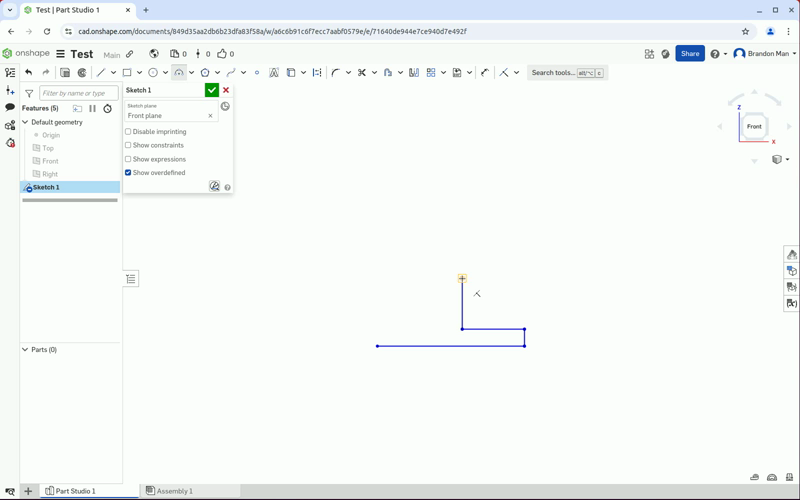
click(462, 278)
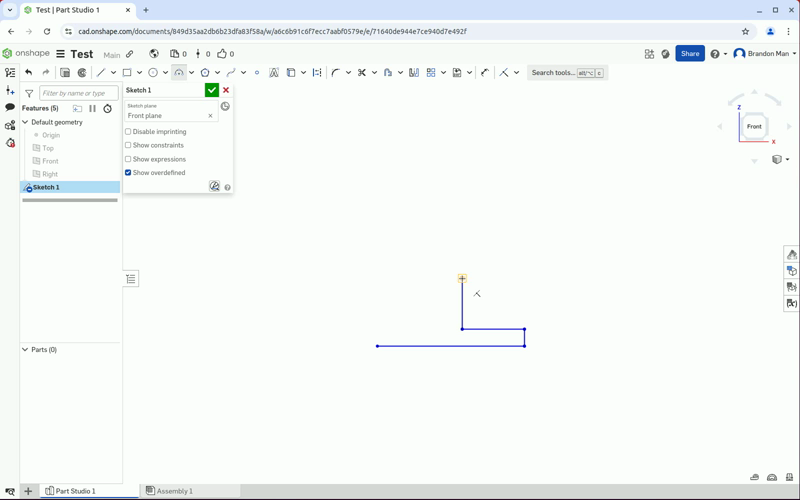
scroll(-6)
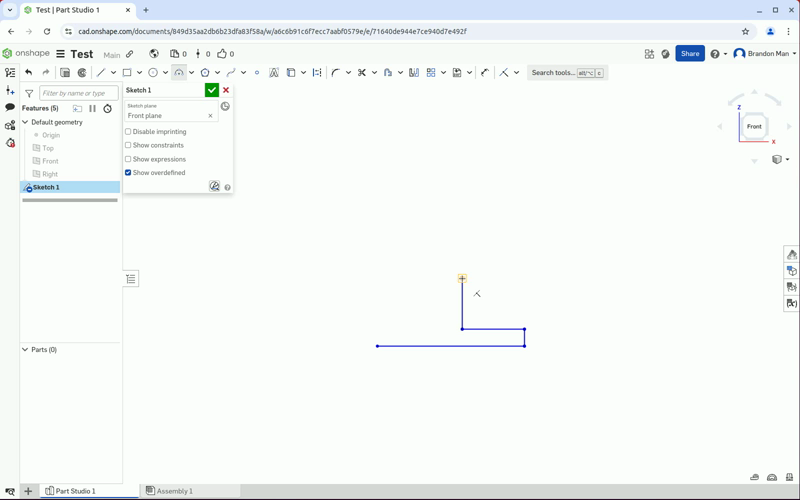
scroll(-6)
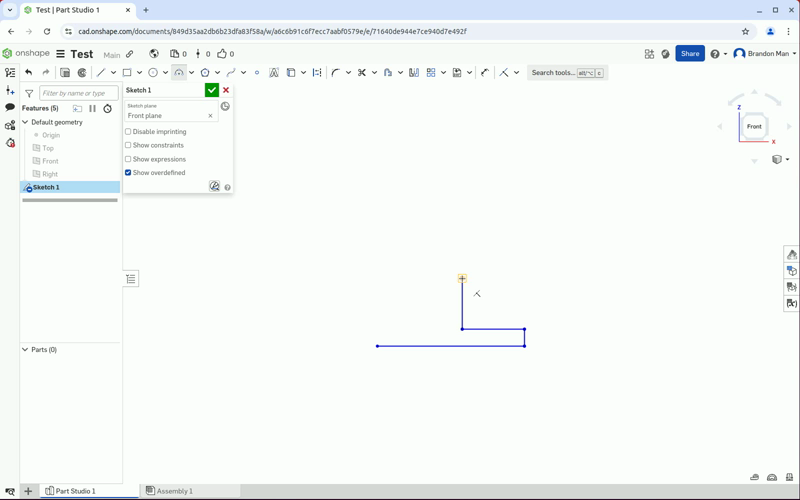
scroll(-6)
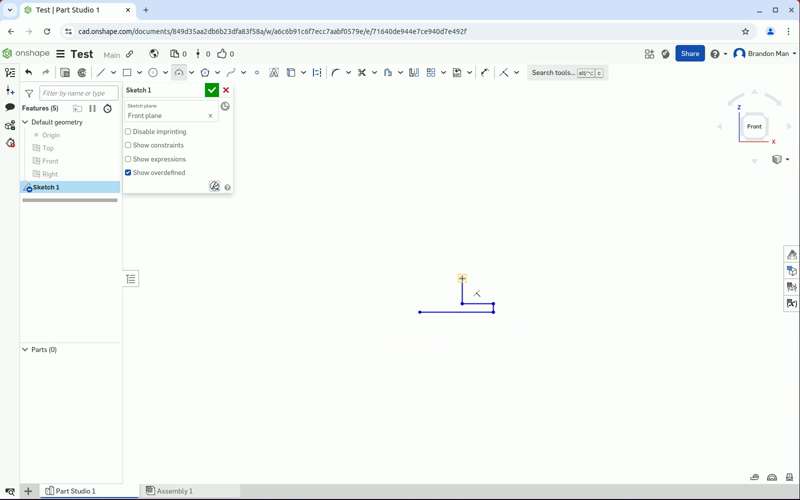
scroll(-6)
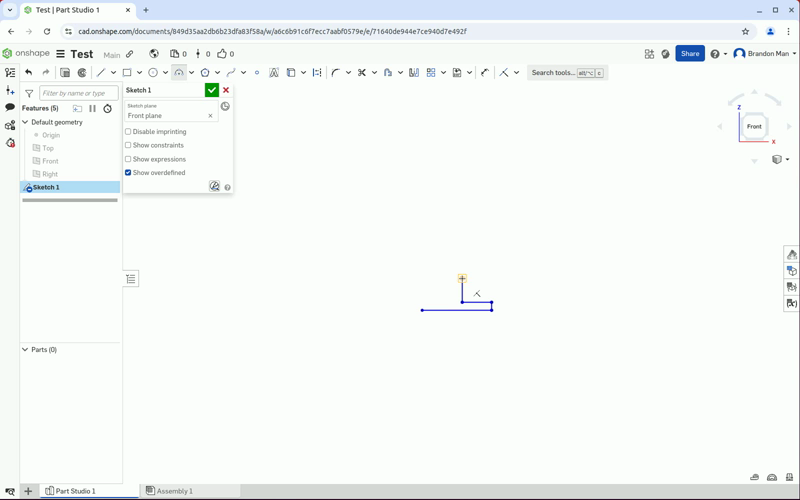
scroll(-6)
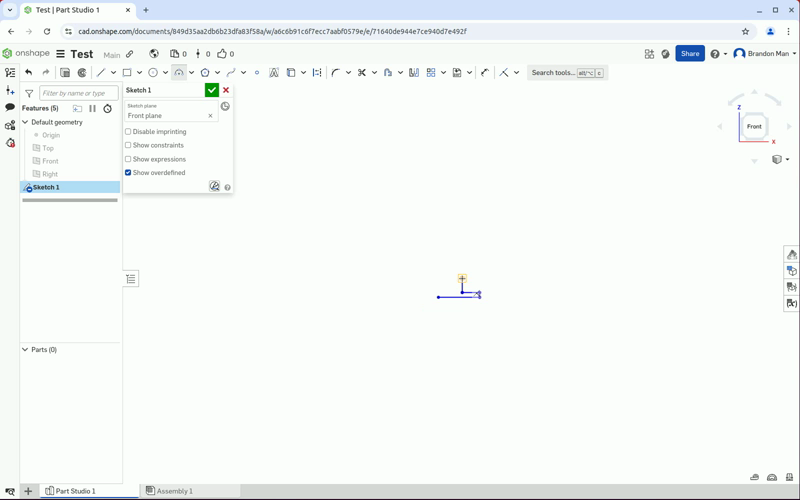
scroll(-6)
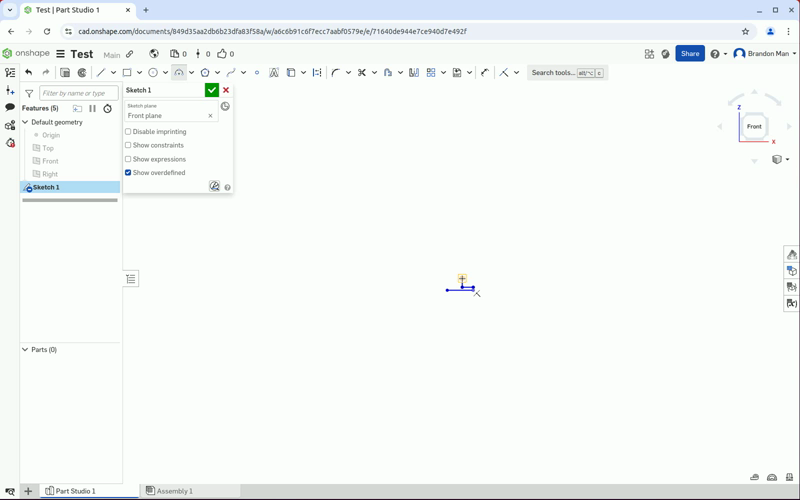
scroll(-6)
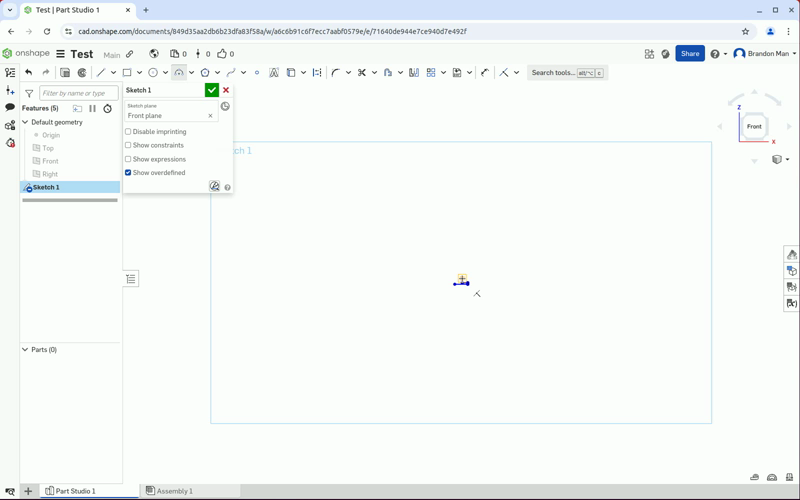
key_down(shift)
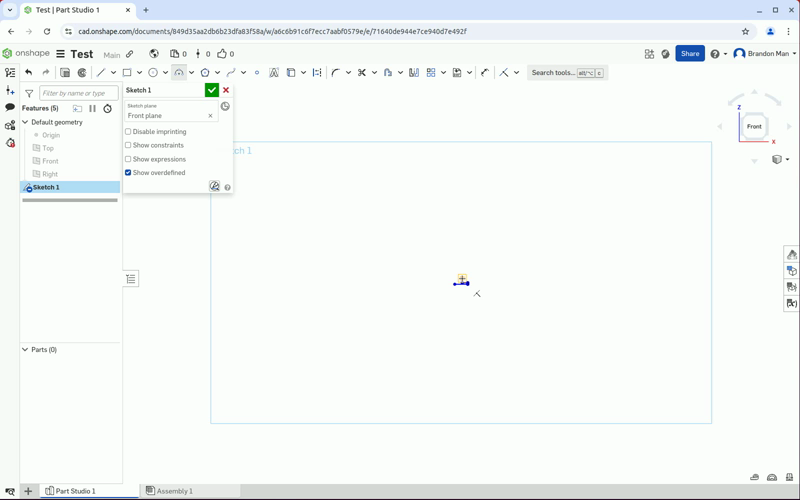
mouse_move(460, 278)
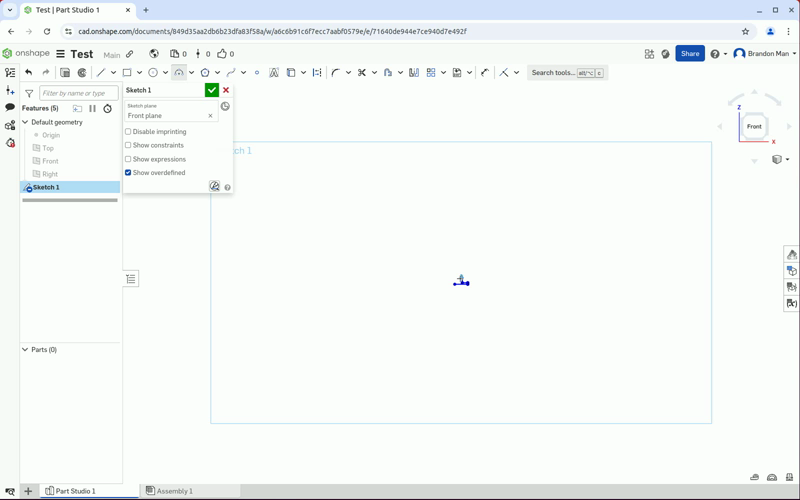
scroll(6)
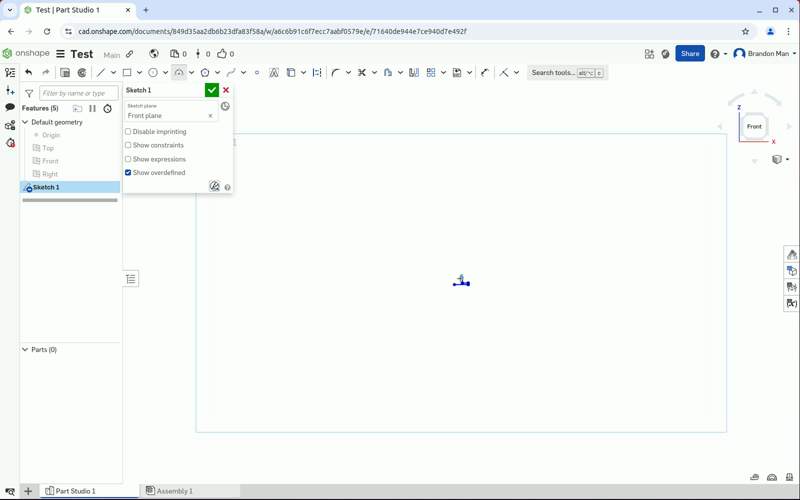
scroll(6)
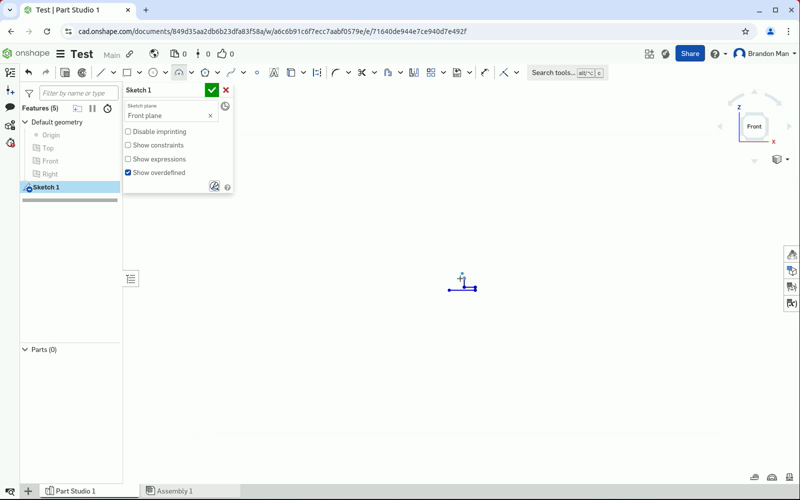
scroll(6)
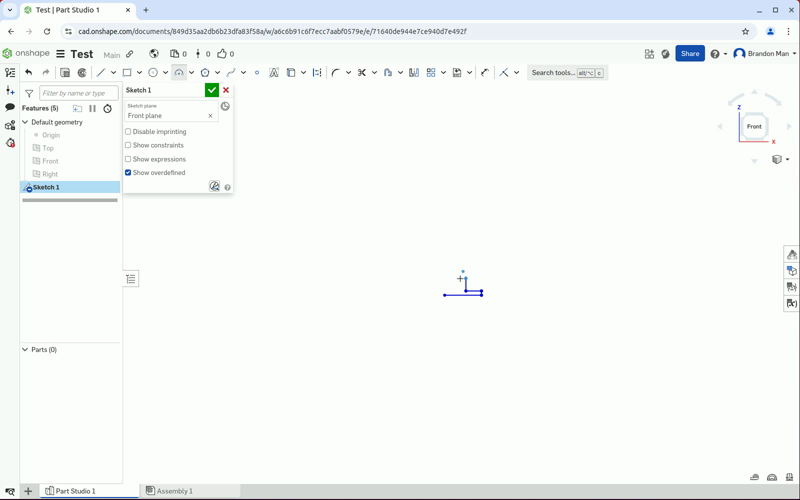
scroll(6)
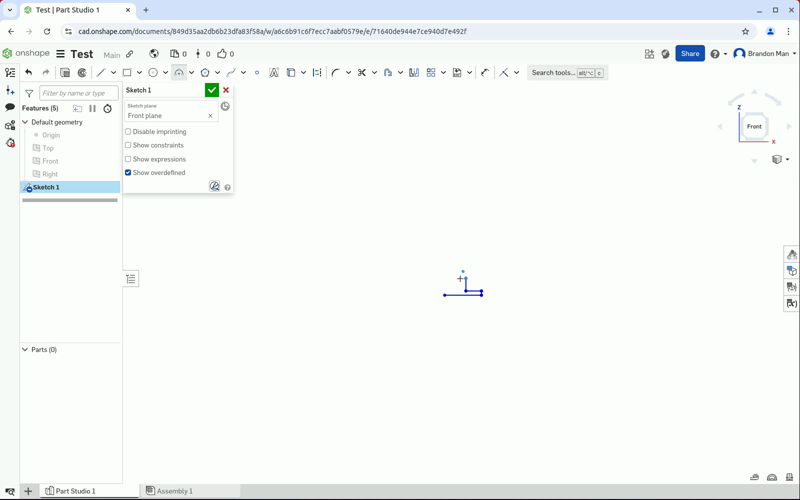
scroll(6)
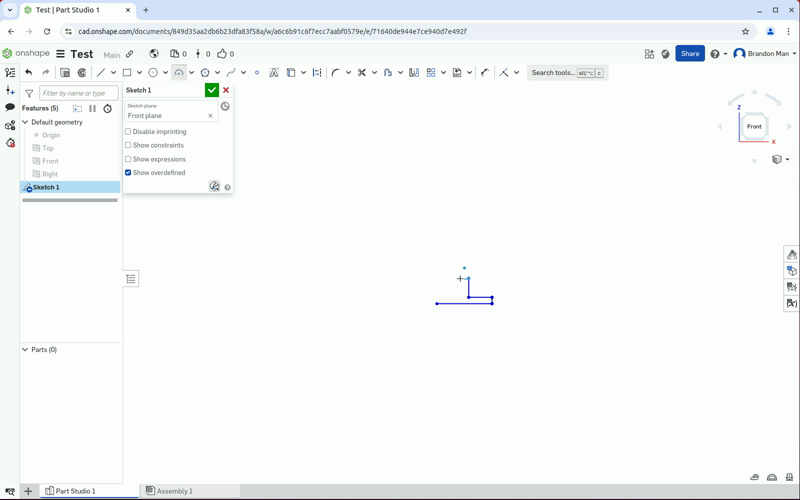
scroll(6)
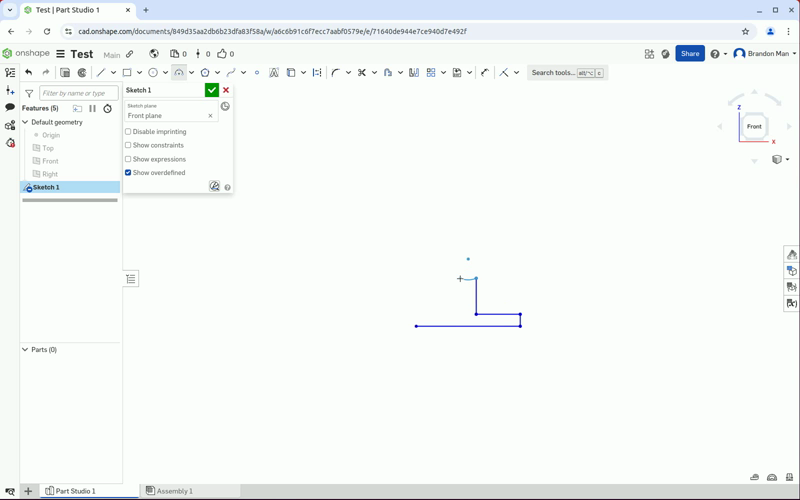
scroll(6)
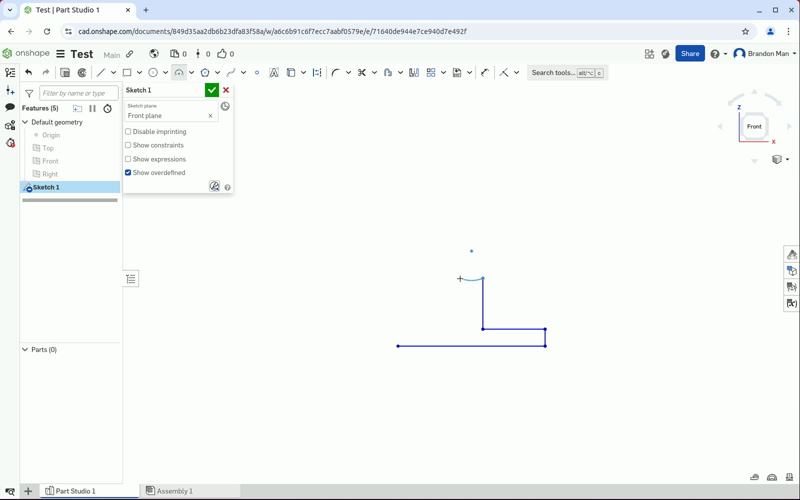
click(460, 278)
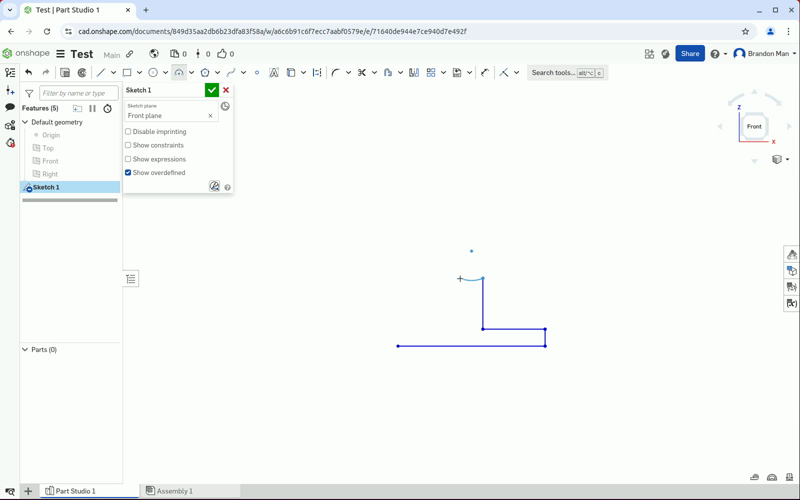
scroll(-6)
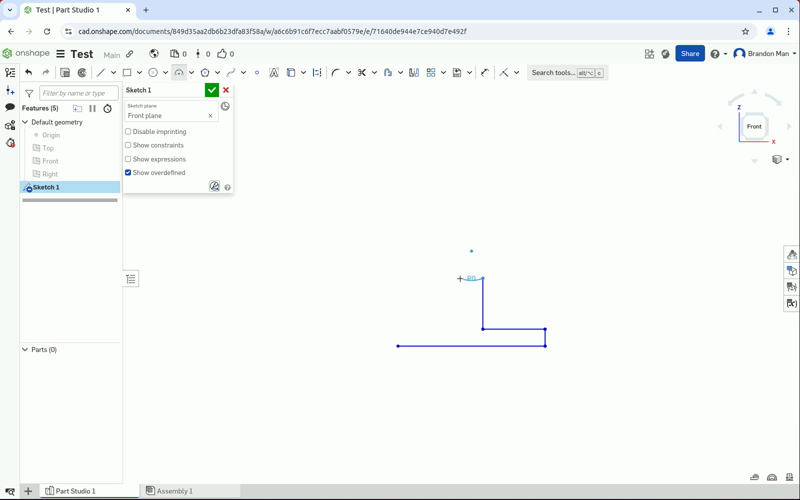
scroll(-6)
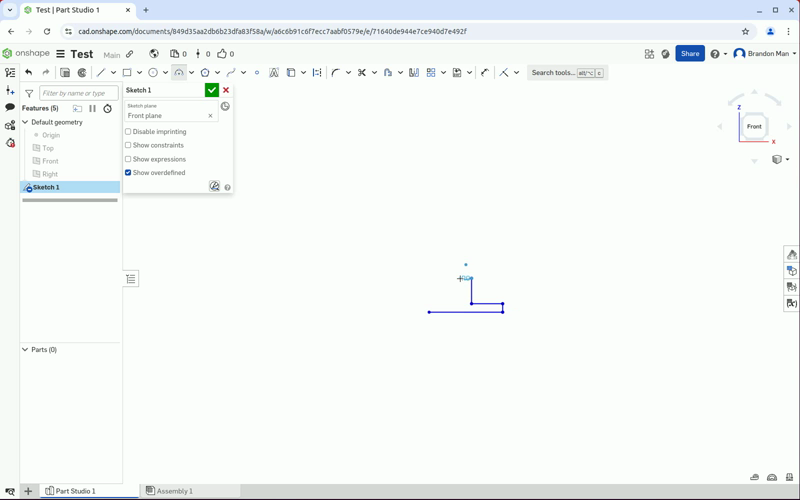
scroll(-6)
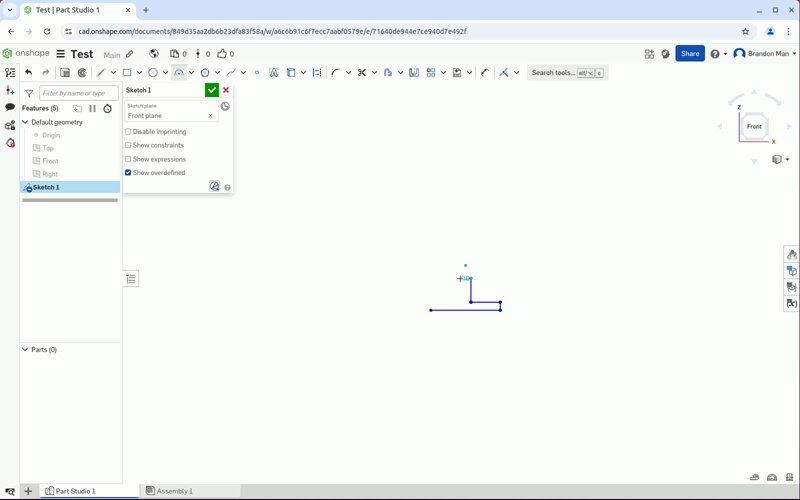
scroll(-6)
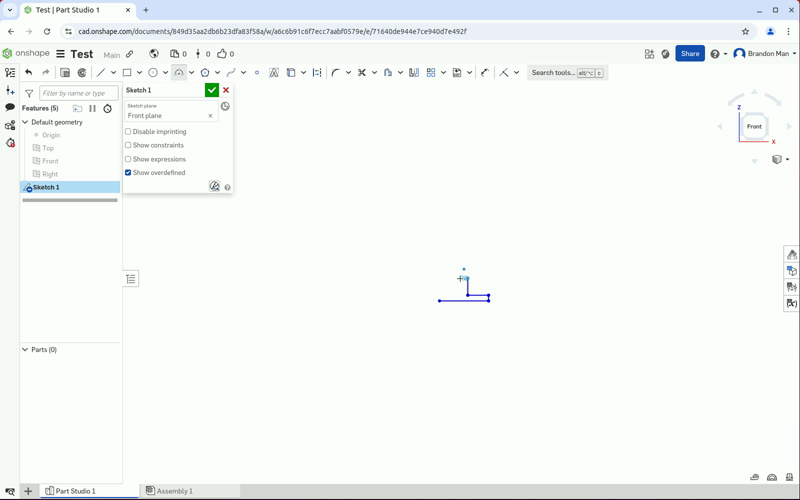
scroll(-6)
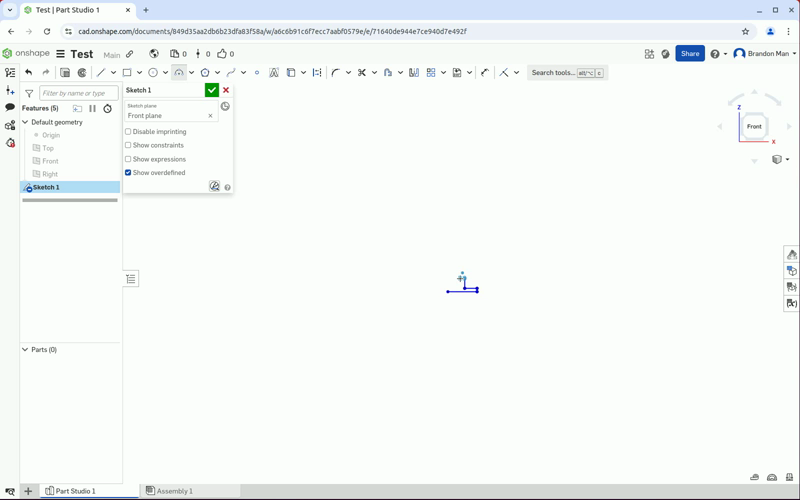
scroll(-6)
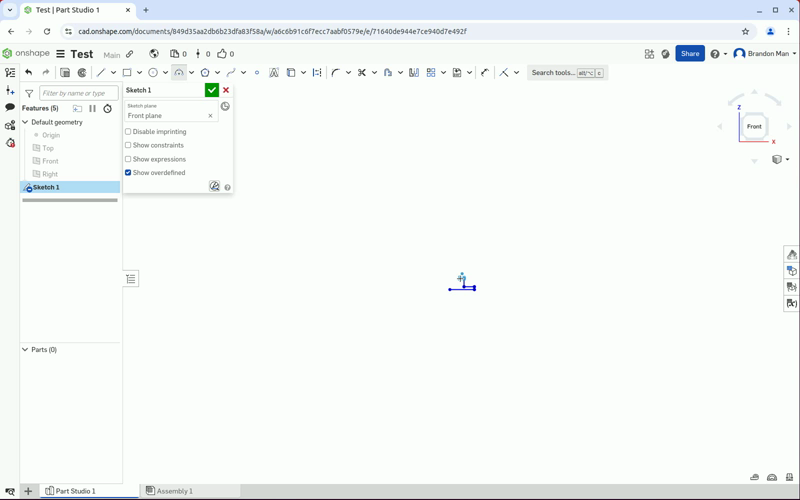
scroll(-6)
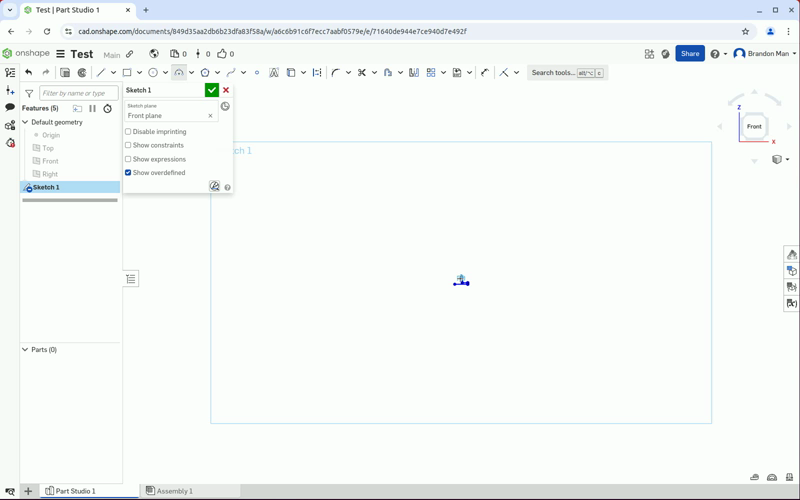
mouse_move(461, 273)
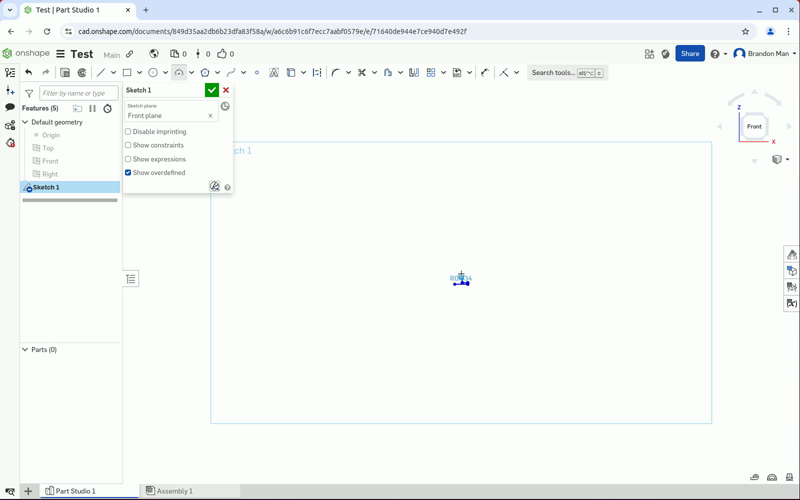
scroll(6)
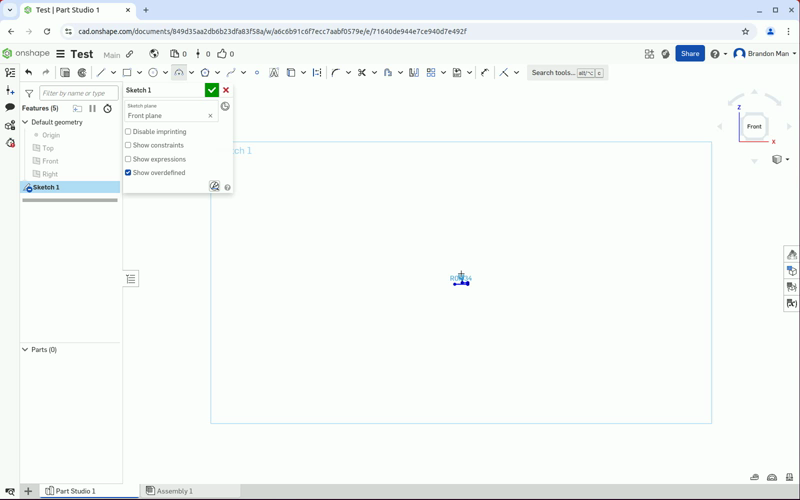
scroll(6)
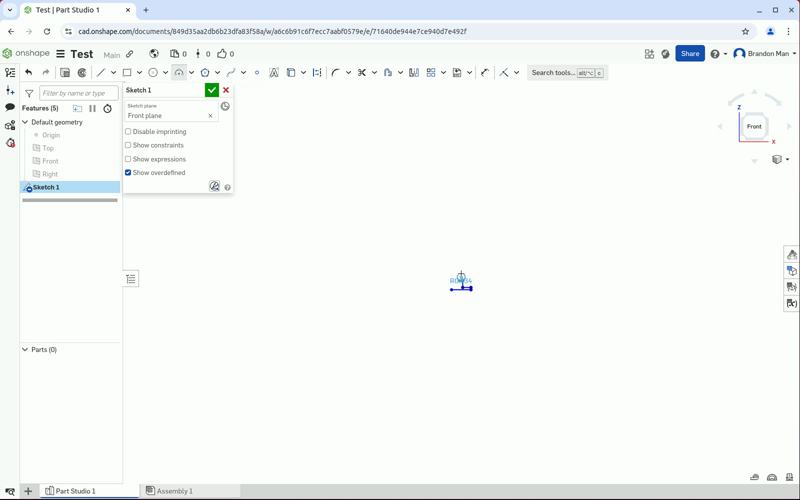
scroll(6)
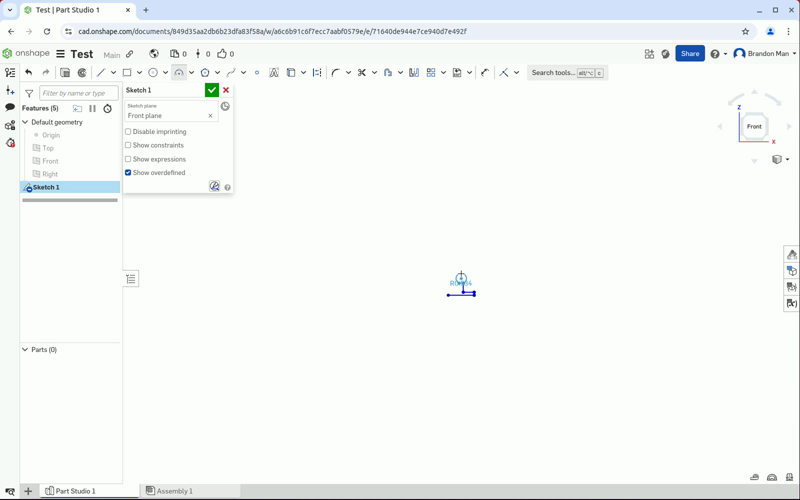
scroll(6)
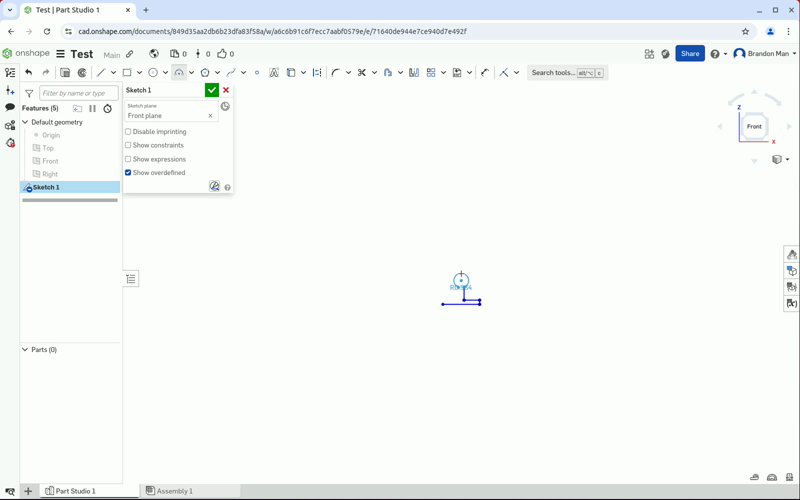
scroll(6)
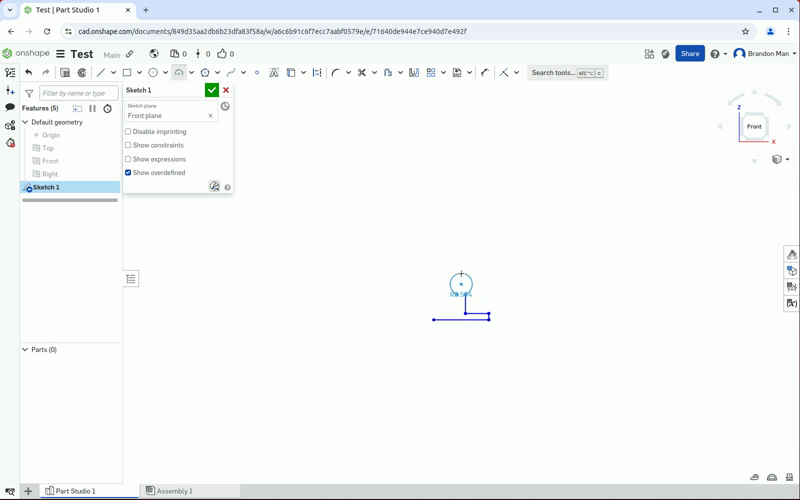
scroll(6)
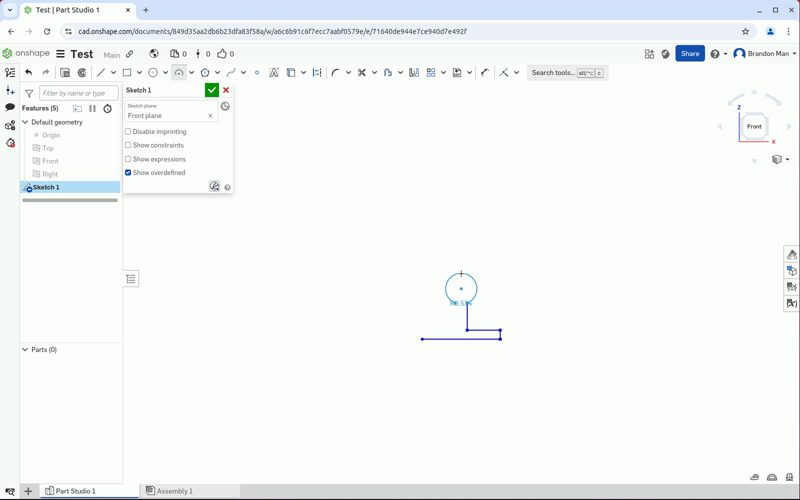
scroll(6)
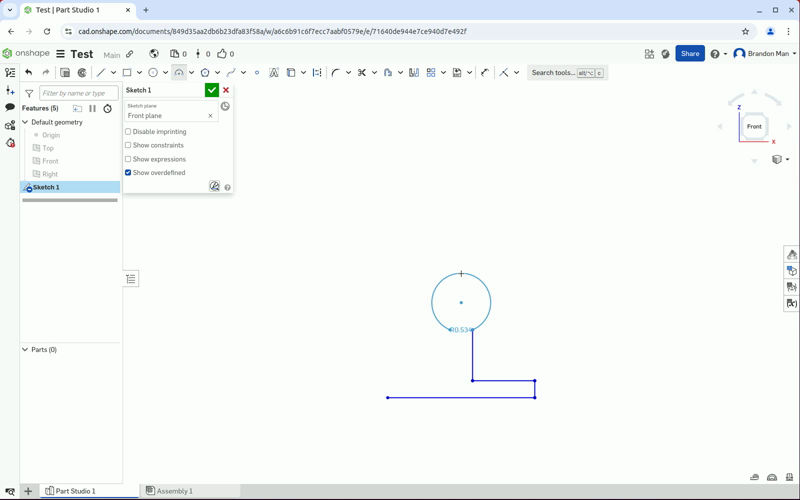
click(461, 273)
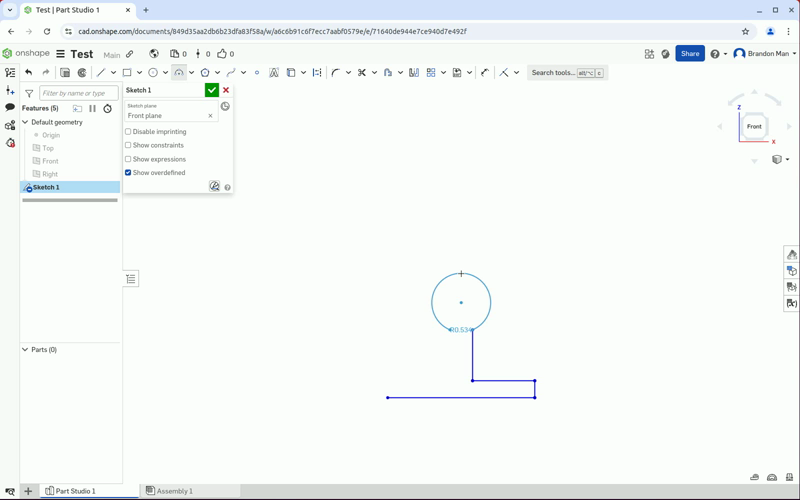
scroll(-6)
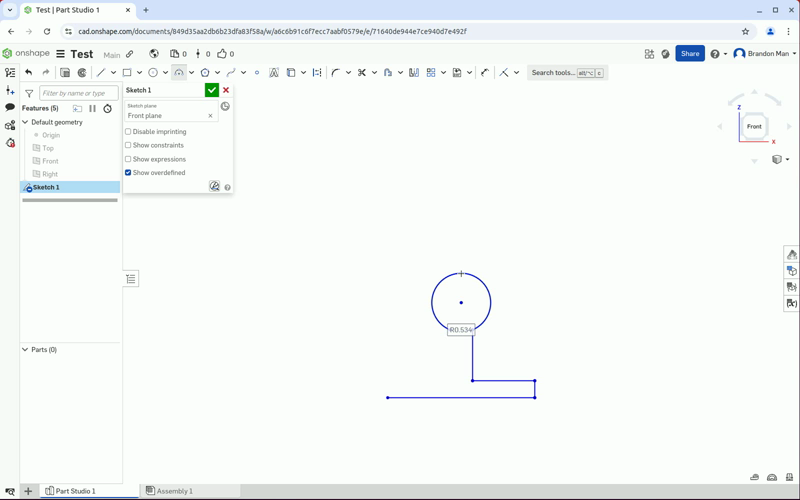
scroll(-6)
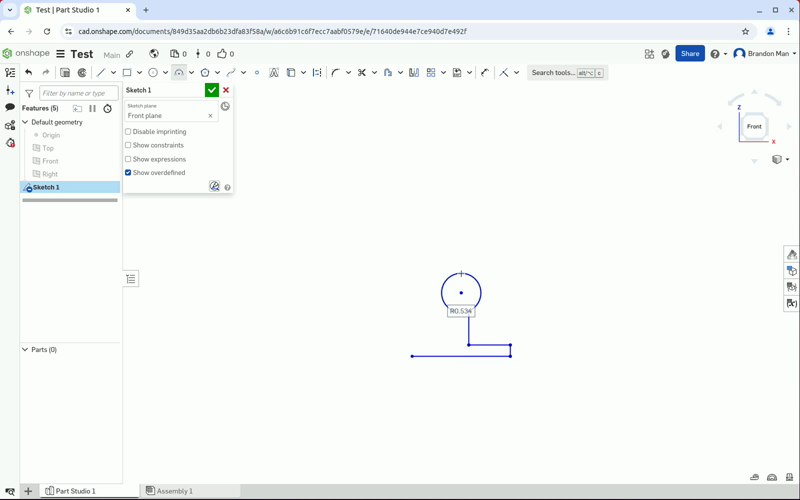
scroll(-6)
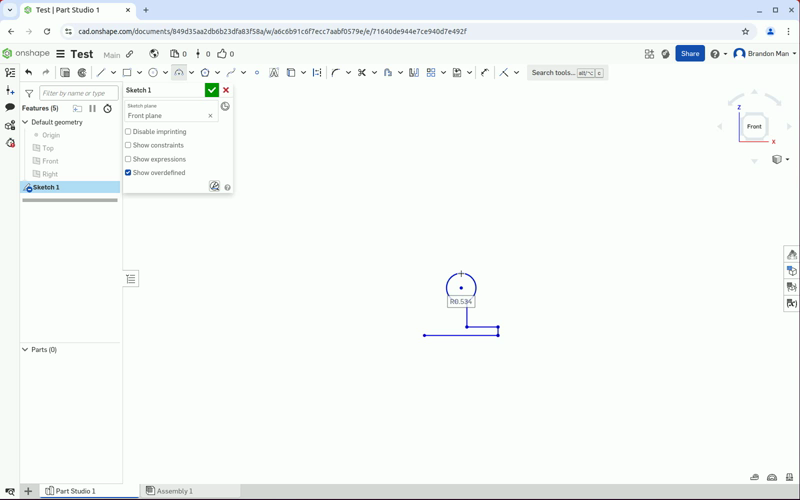
scroll(-6)
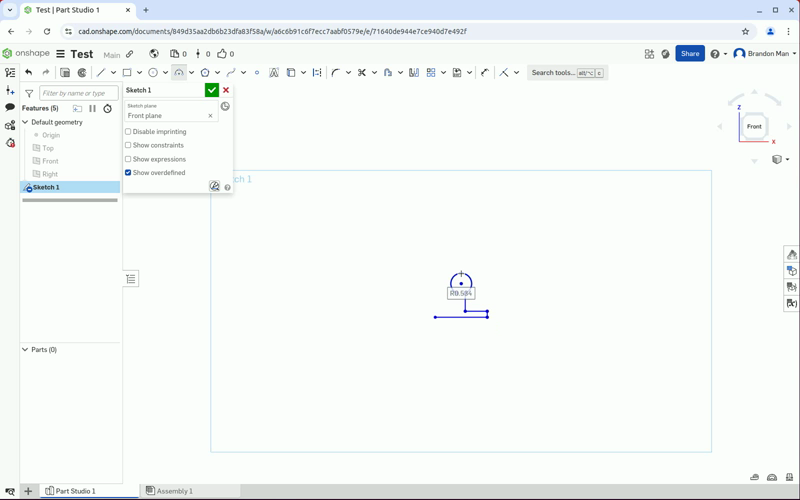
scroll(-6)
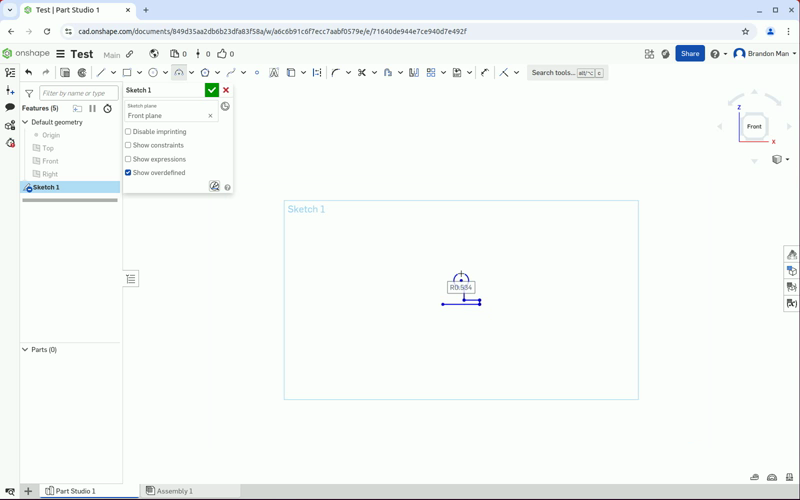
scroll(-6)
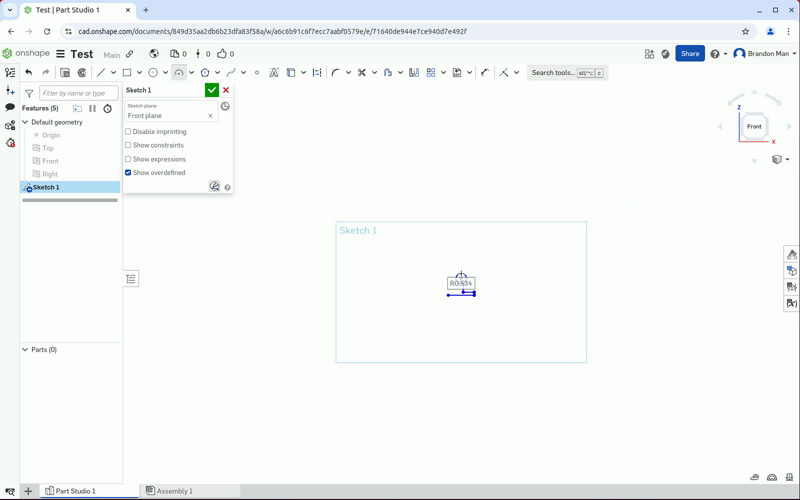
scroll(-6)
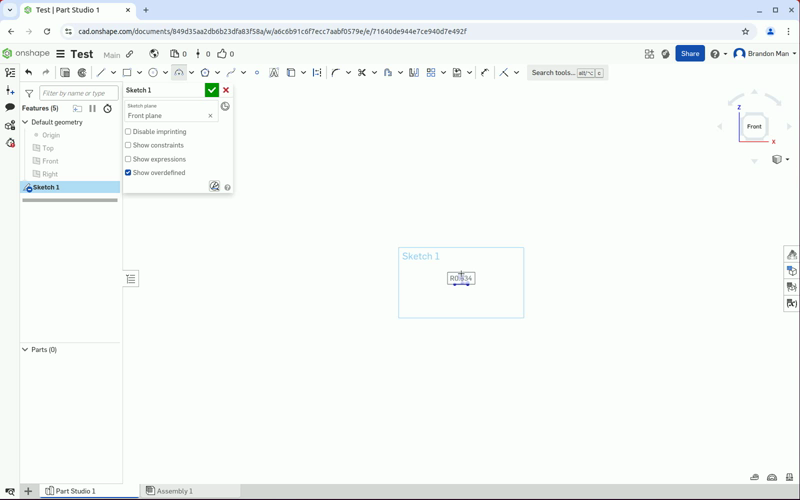
key_up(shift)
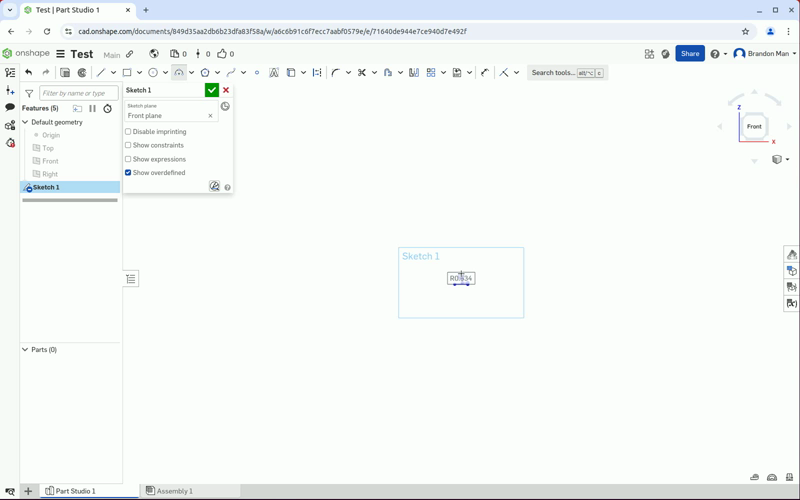
key(esc)
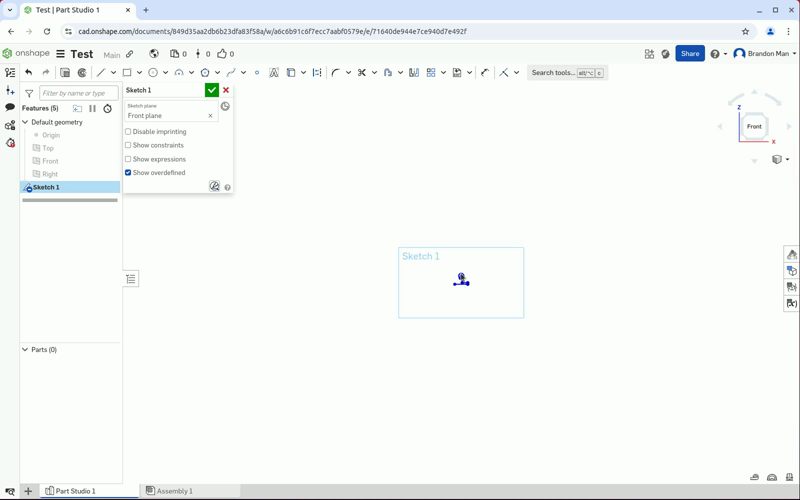
key(l)
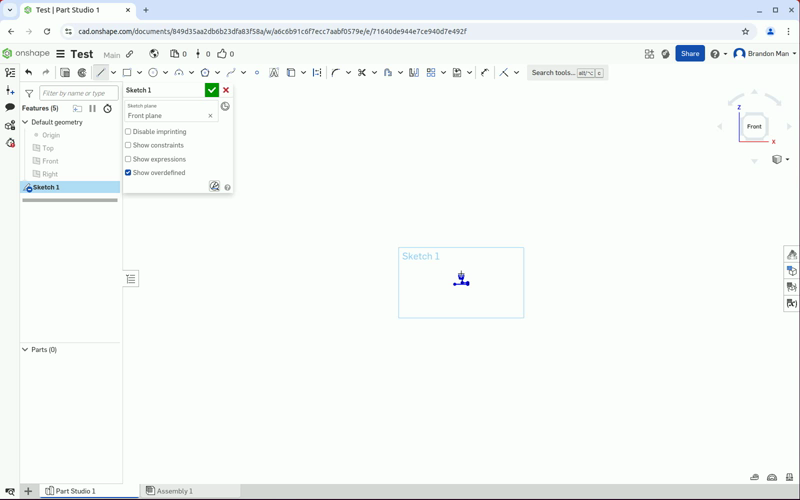
mouse_move(460, 278)
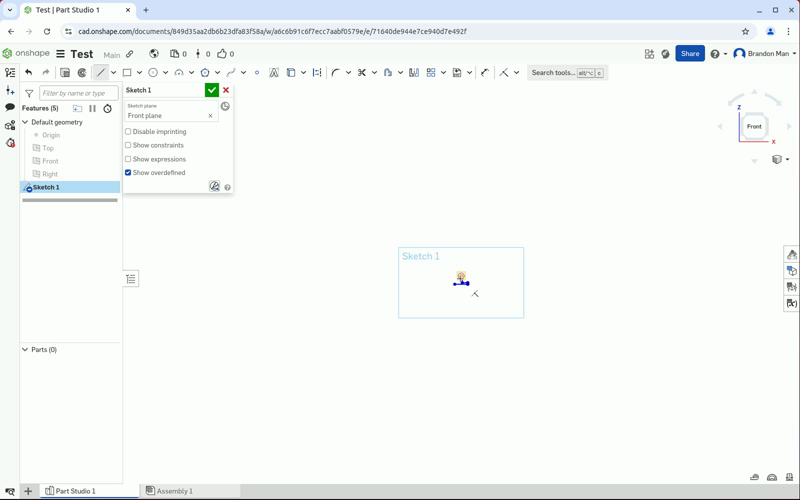
scroll(6)
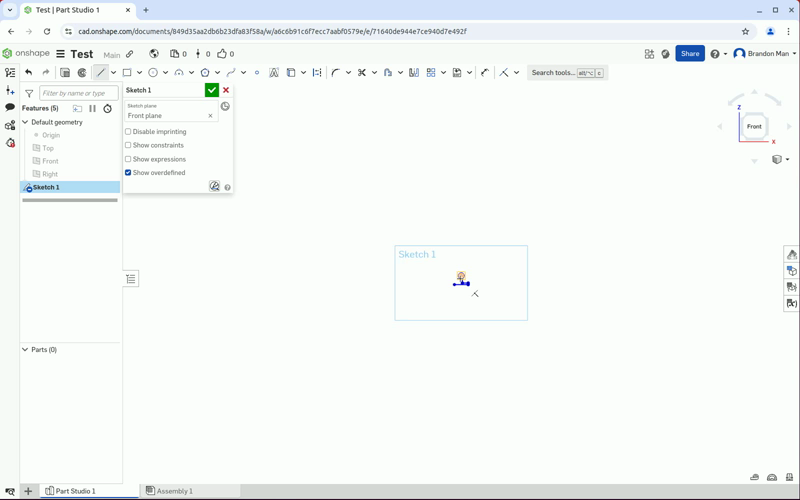
scroll(6)
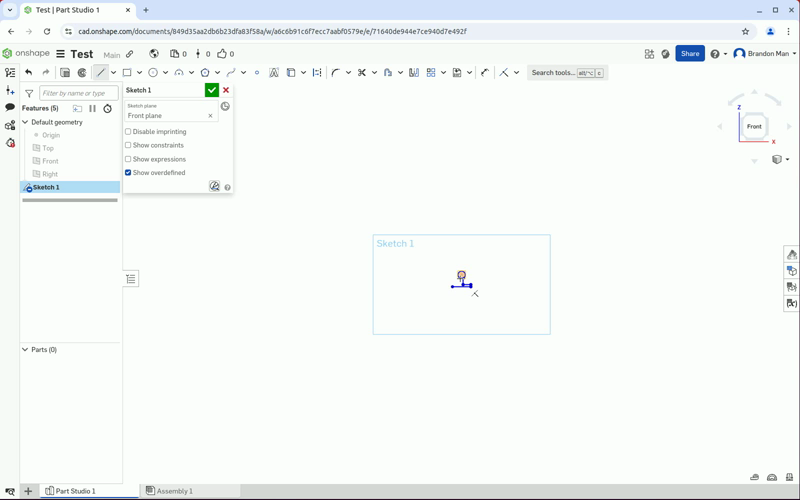
scroll(6)
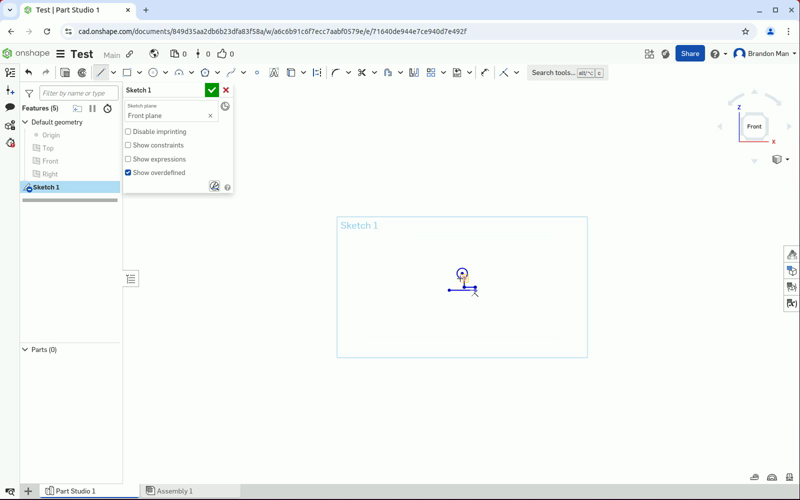
scroll(6)
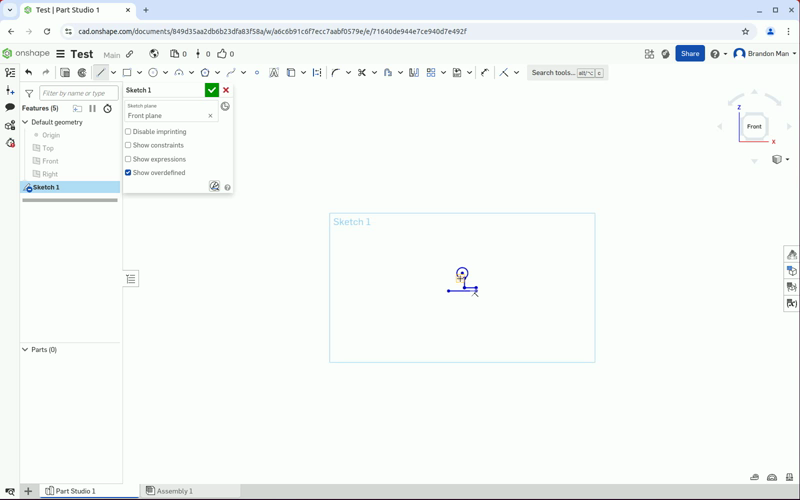
scroll(6)
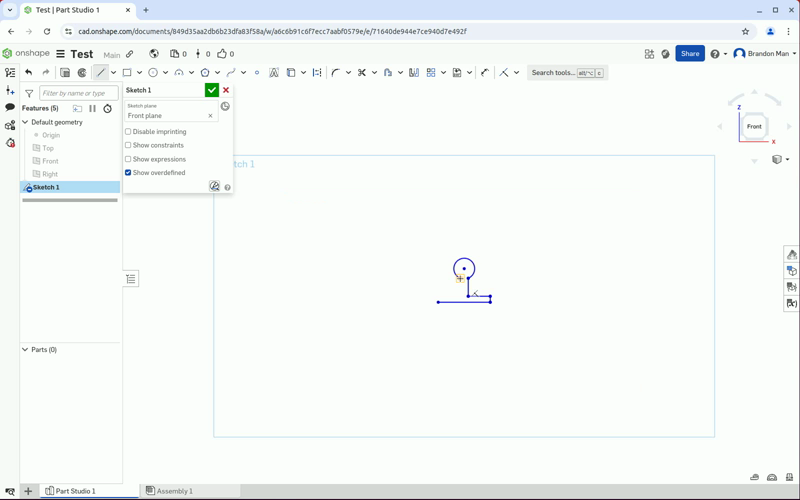
scroll(6)
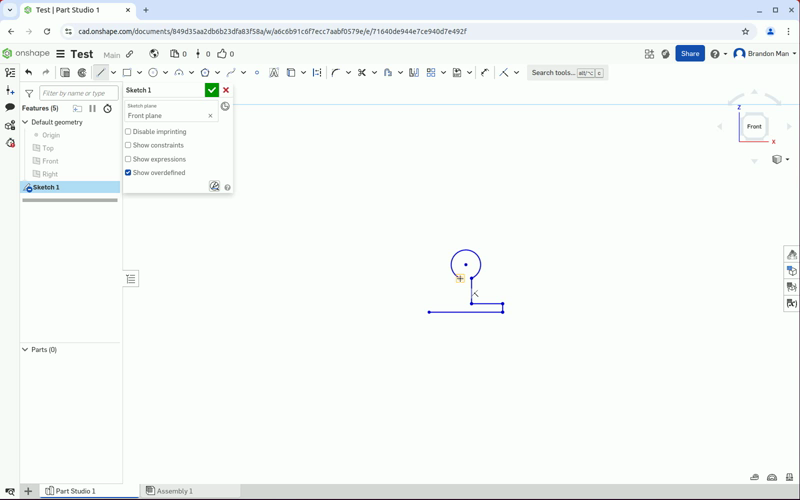
scroll(6)
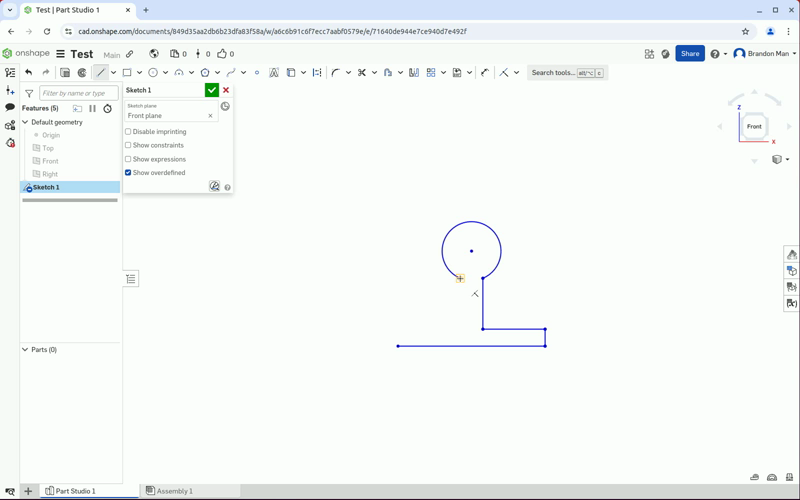
click(460, 278)
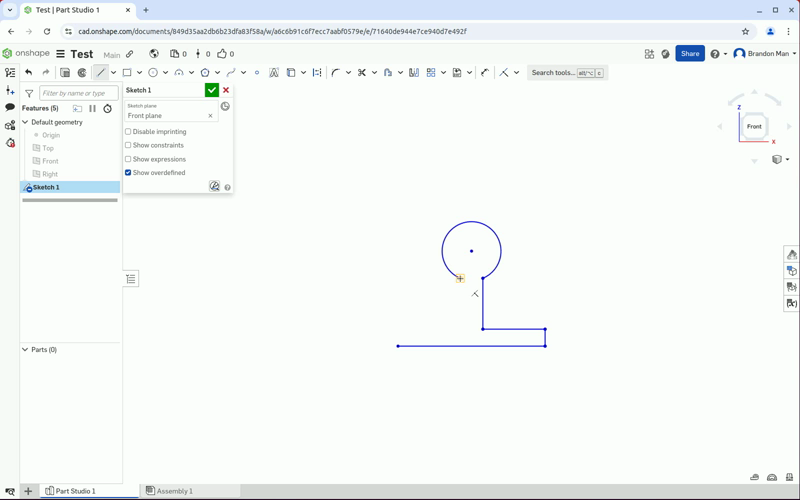
scroll(-6)
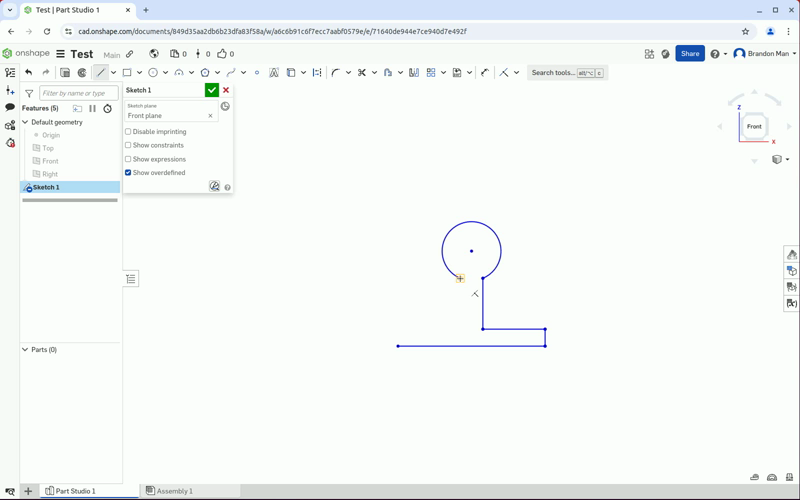
scroll(-6)
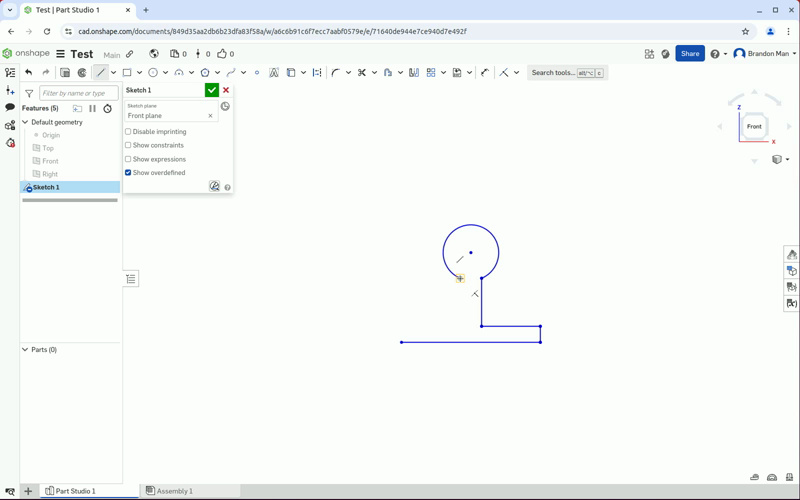
scroll(-6)
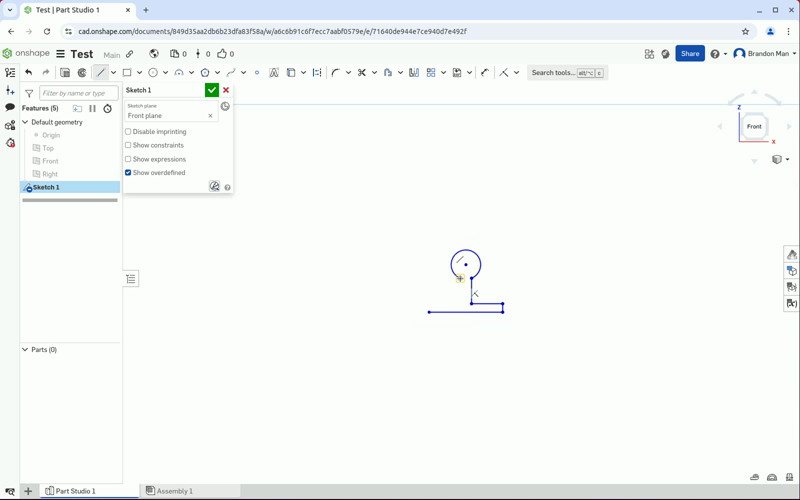
scroll(-6)
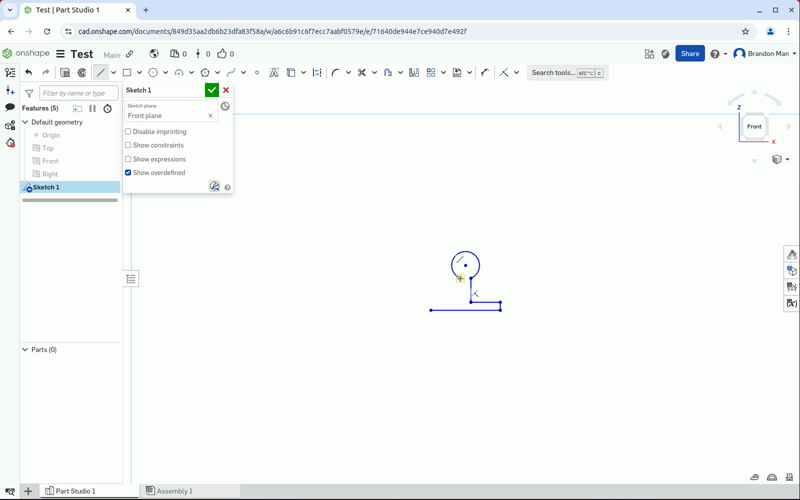
scroll(-6)
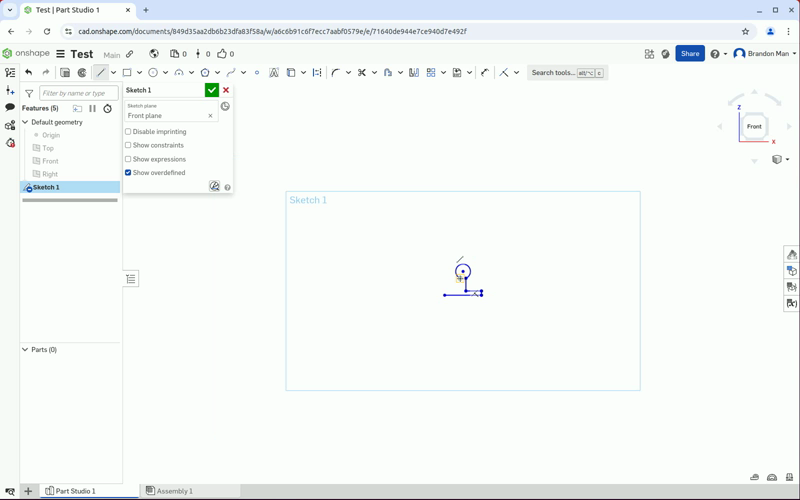
scroll(-6)
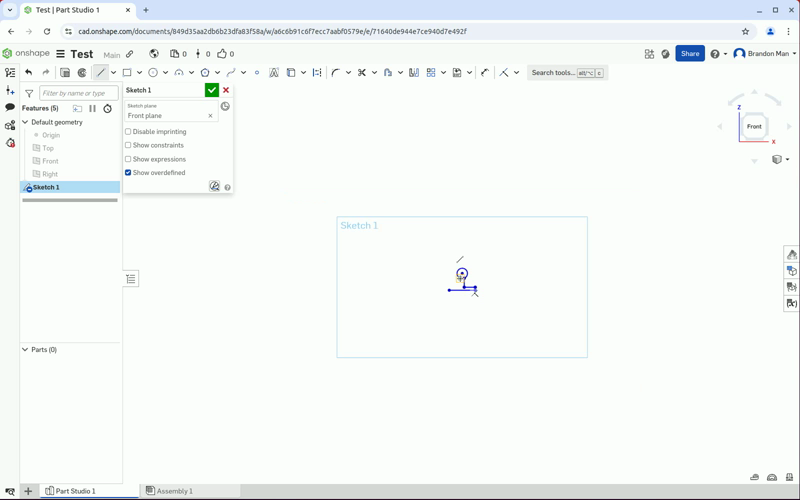
scroll(-6)
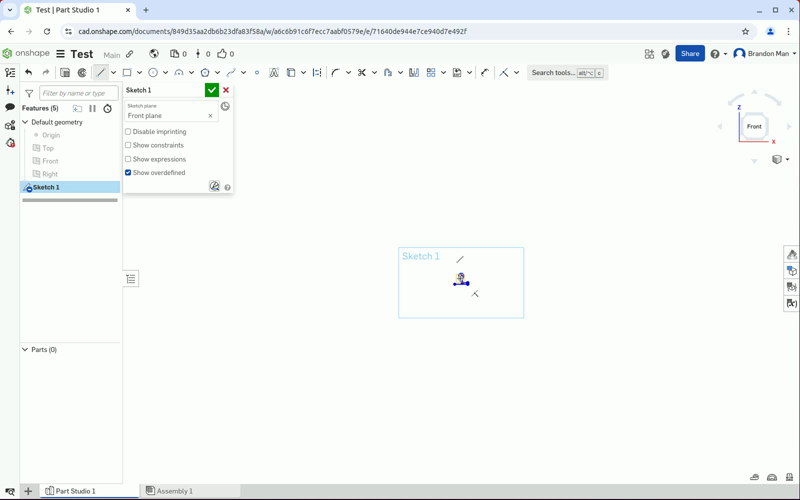
key_down(shift)
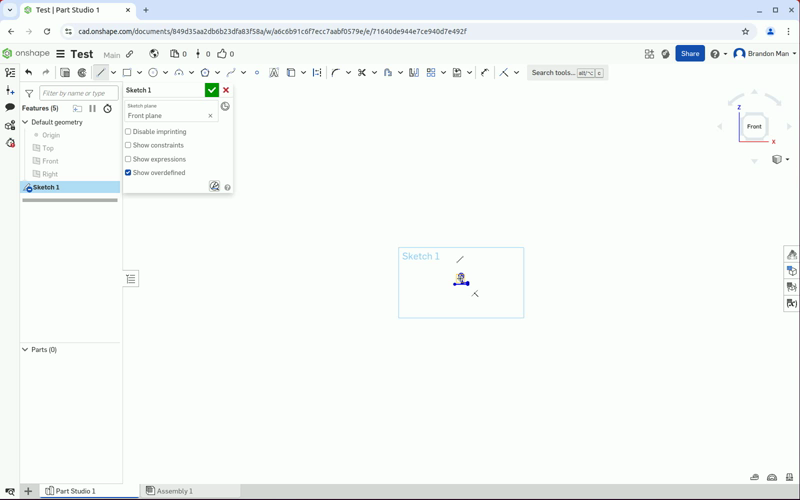
mouse_move(490, 278)
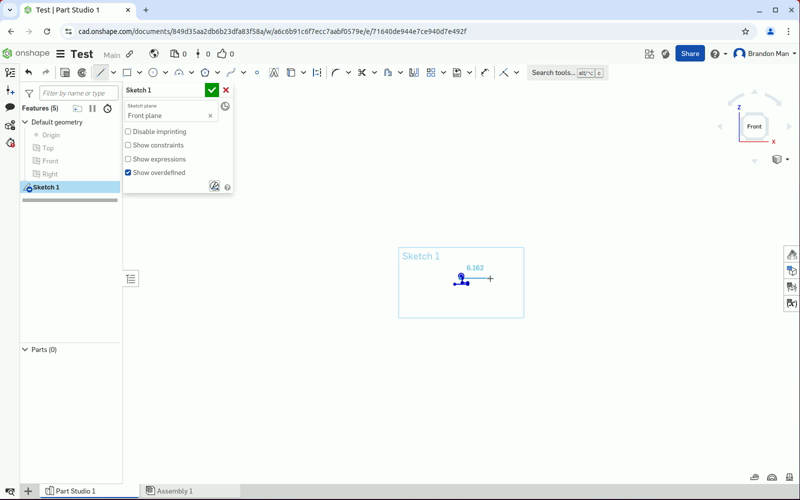
mouse_move(460, 282)
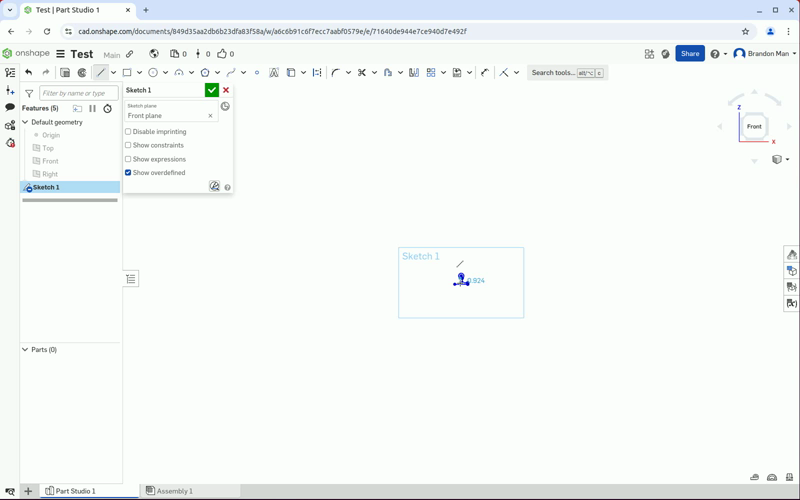
scroll(6)
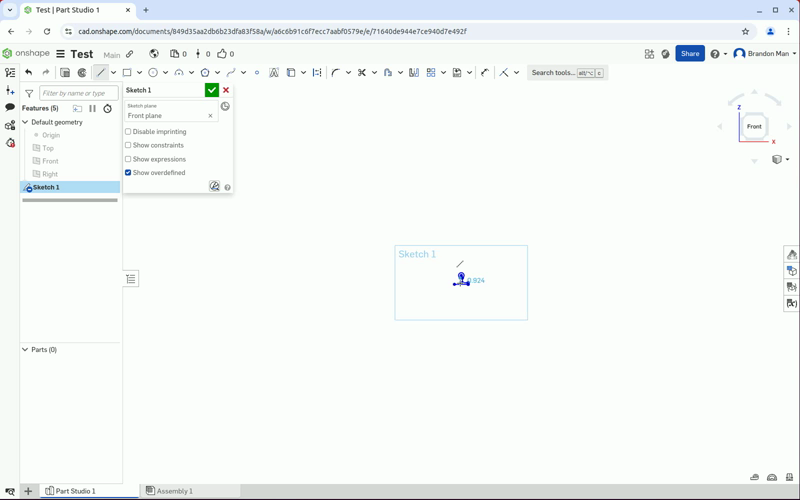
scroll(6)
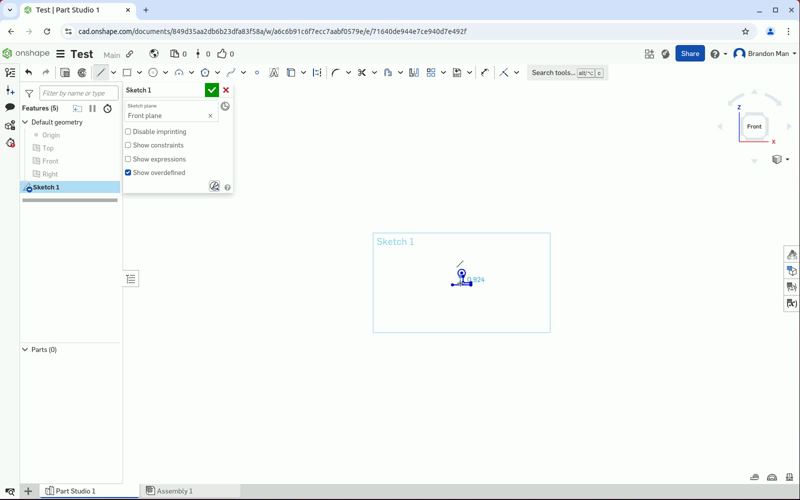
scroll(6)
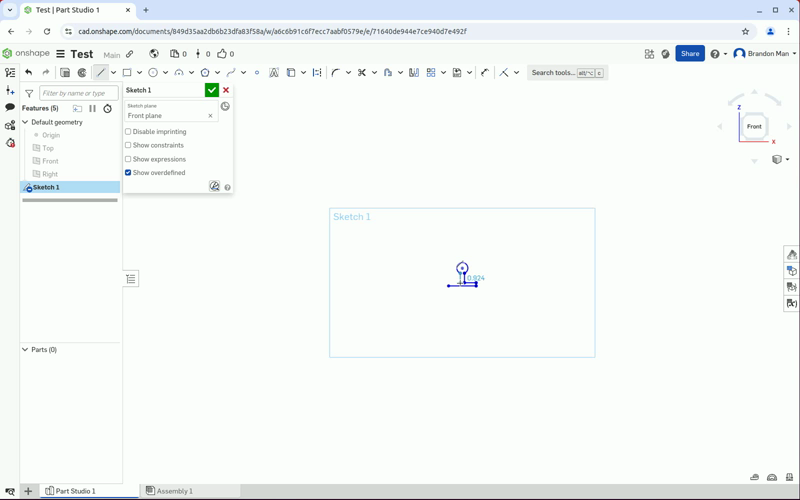
scroll(6)
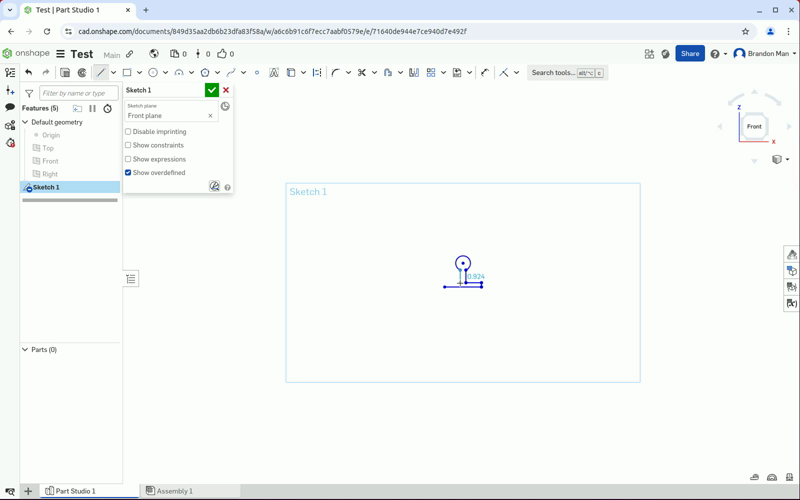
scroll(6)
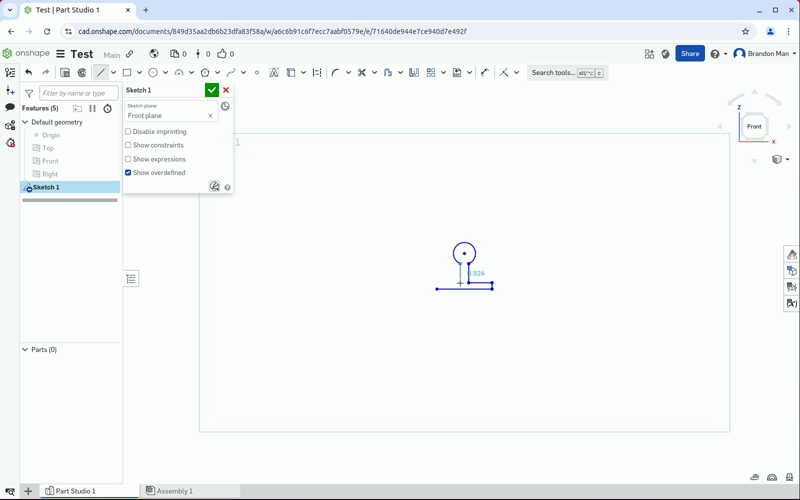
scroll(6)
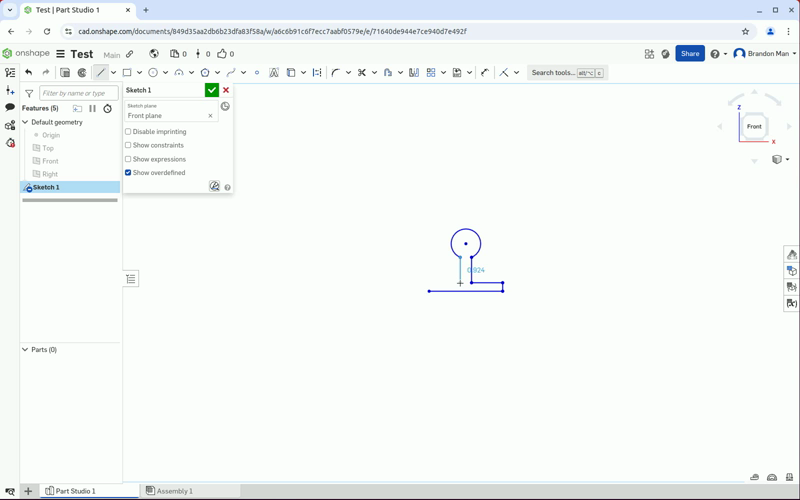
scroll(6)
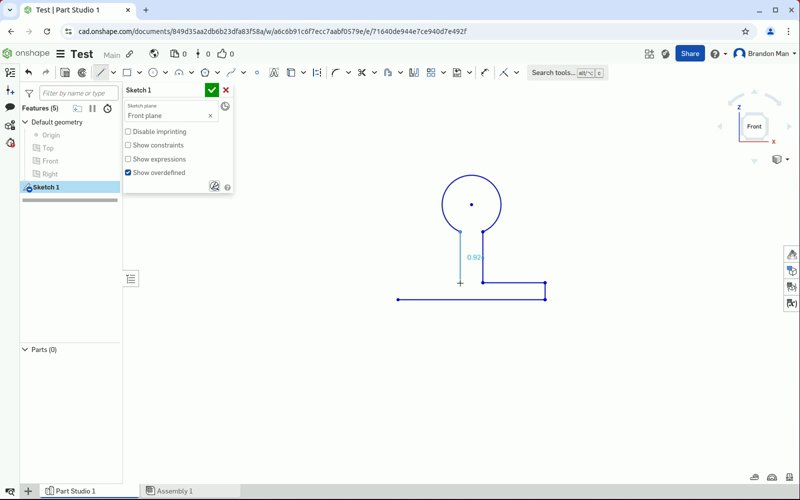
click(460, 282)
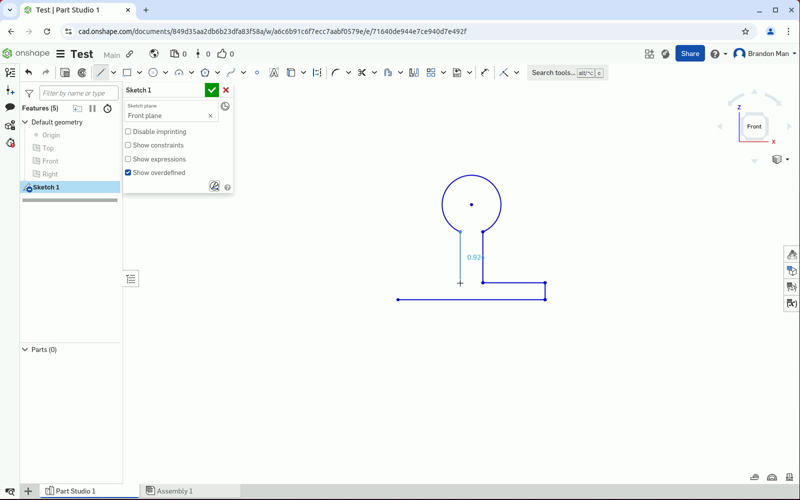
scroll(-6)
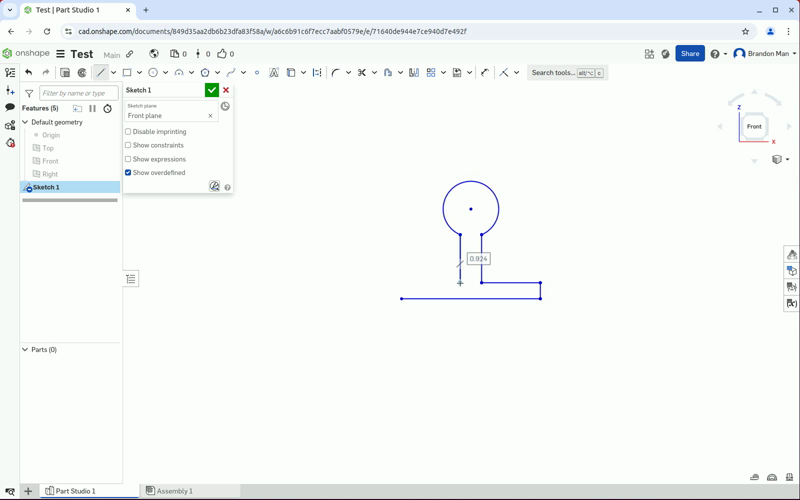
scroll(-6)
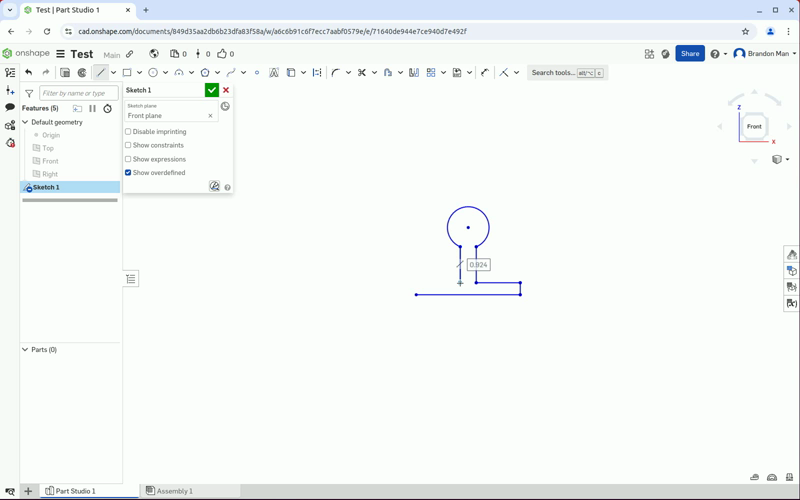
scroll(-6)
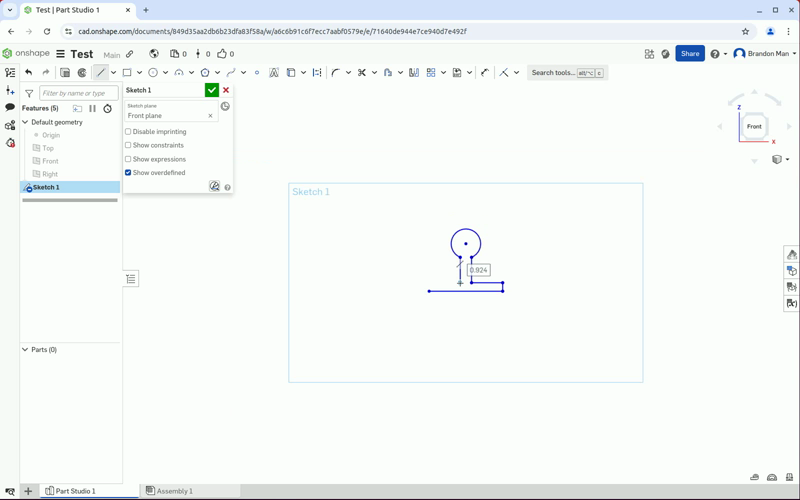
scroll(-6)
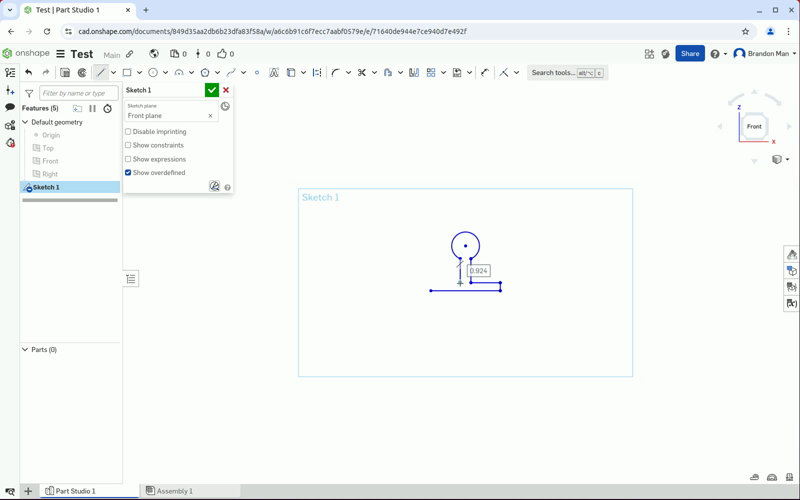
scroll(-6)
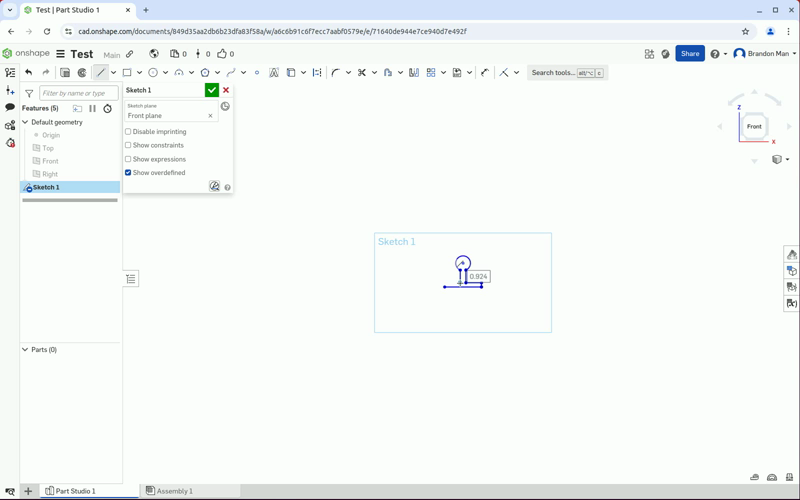
scroll(-6)
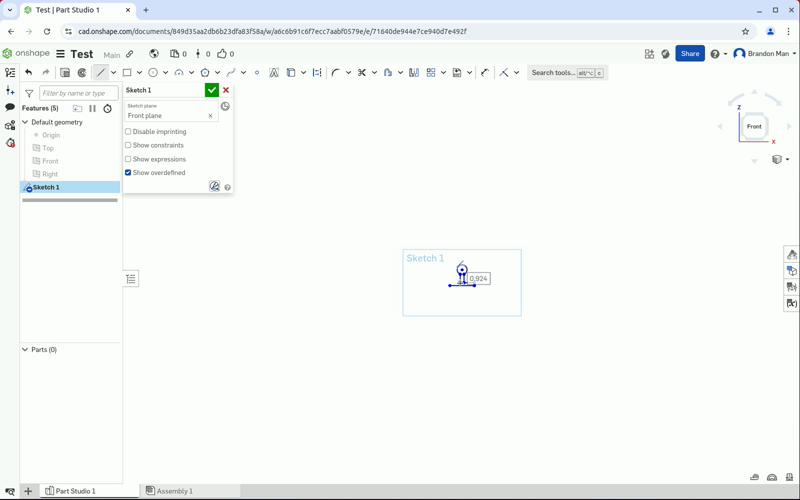
scroll(-6)
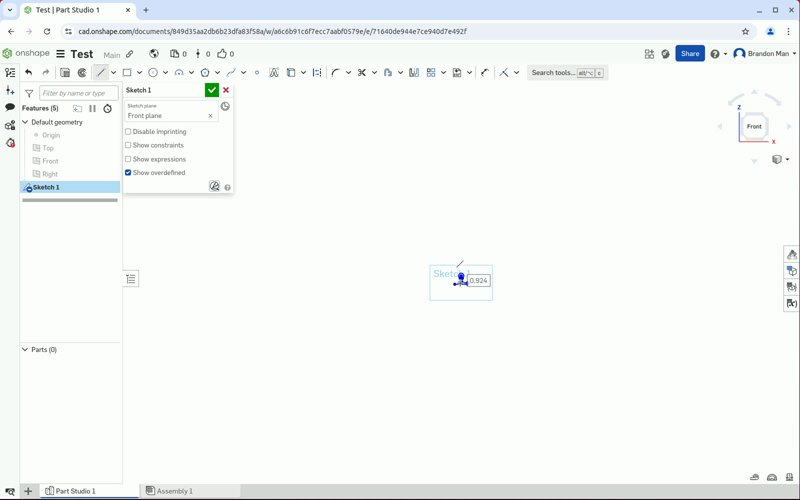
key_up(shift)
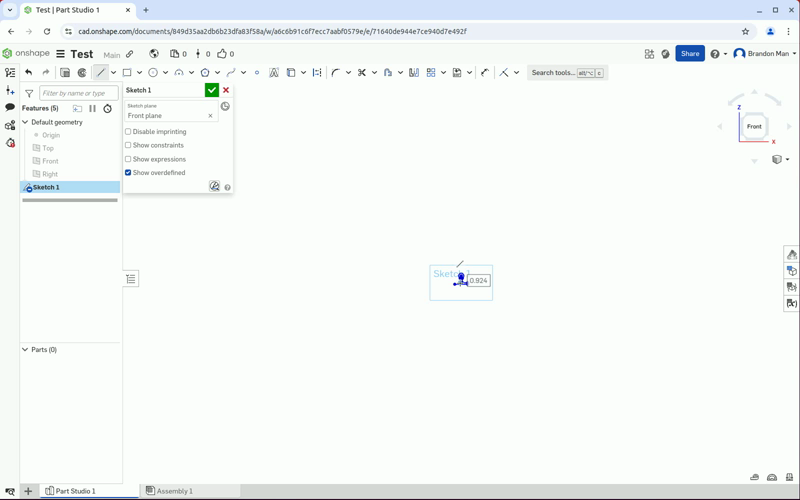
key_down(shift)
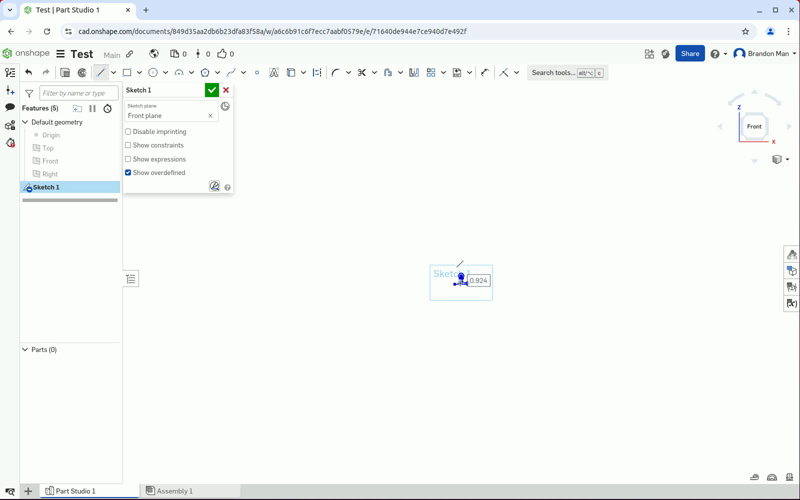
mouse_move(490, 282)
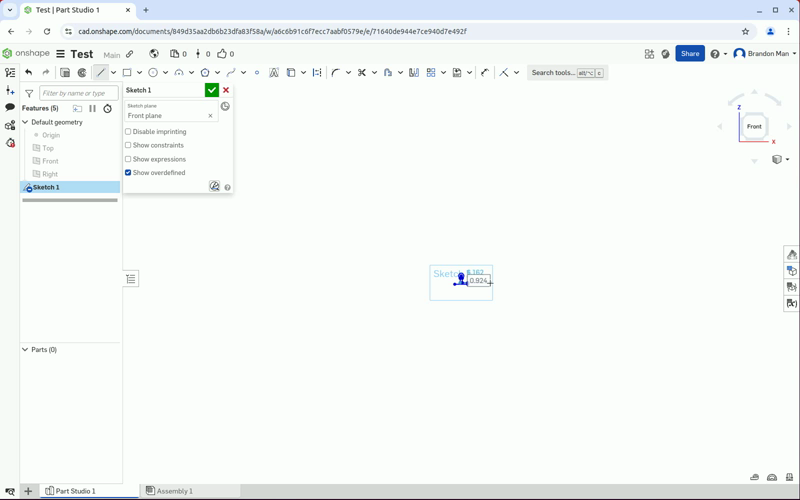
mouse_move(454, 282)
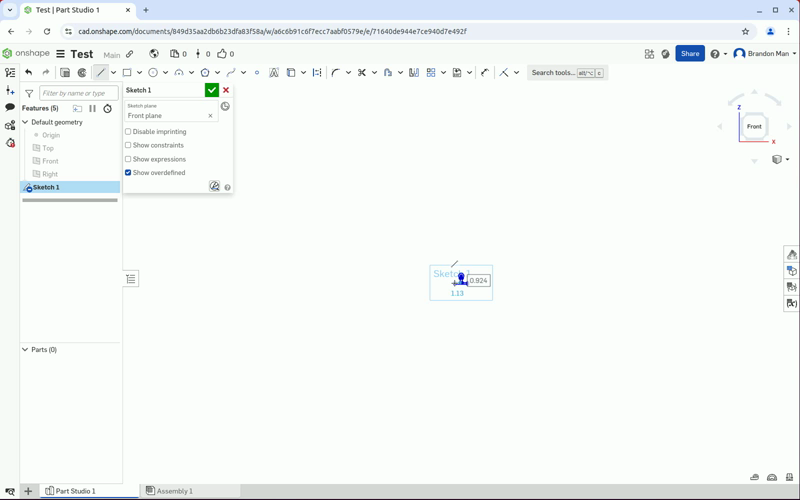
scroll(6)
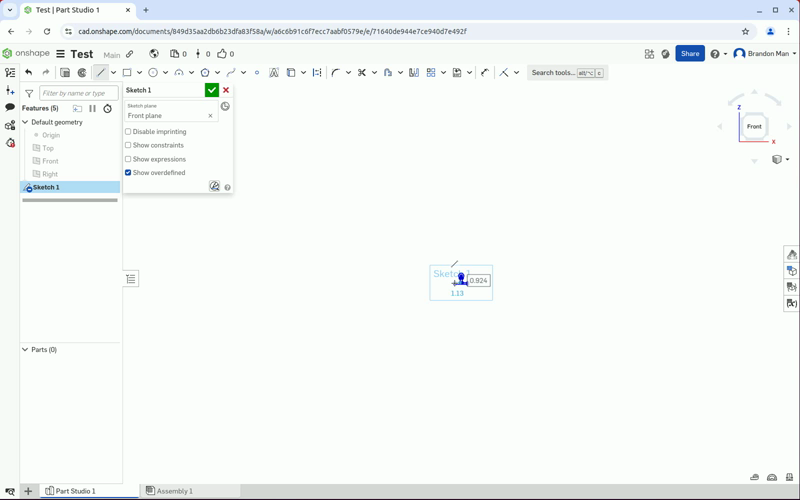
scroll(6)
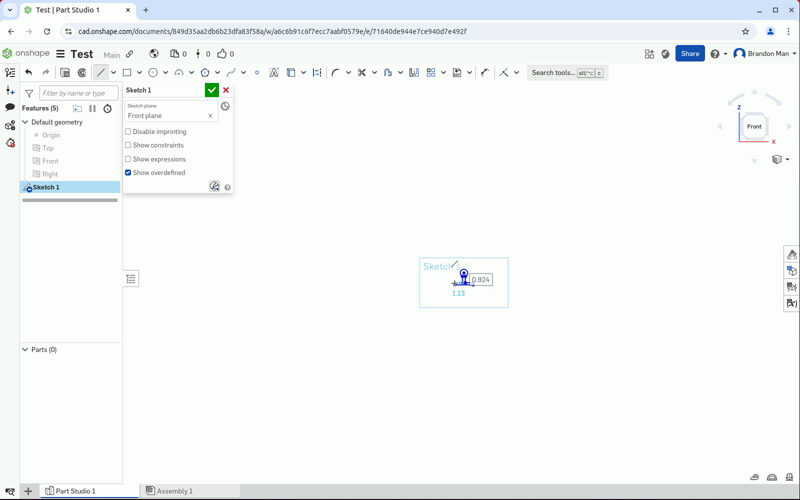
scroll(6)
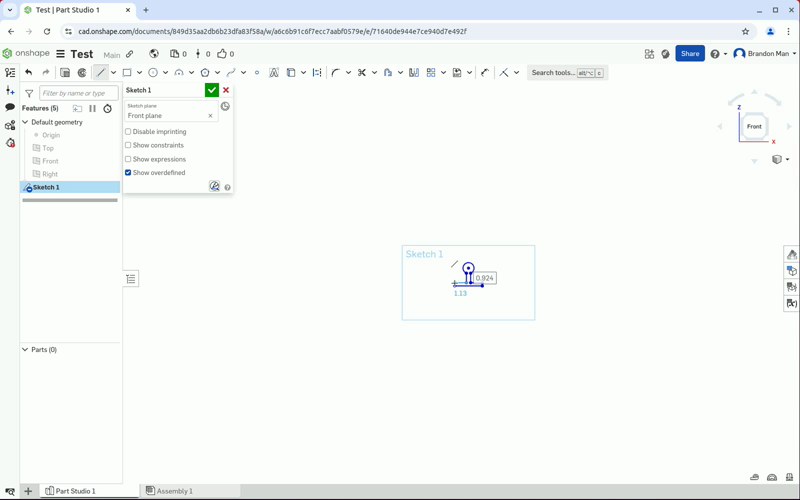
scroll(6)
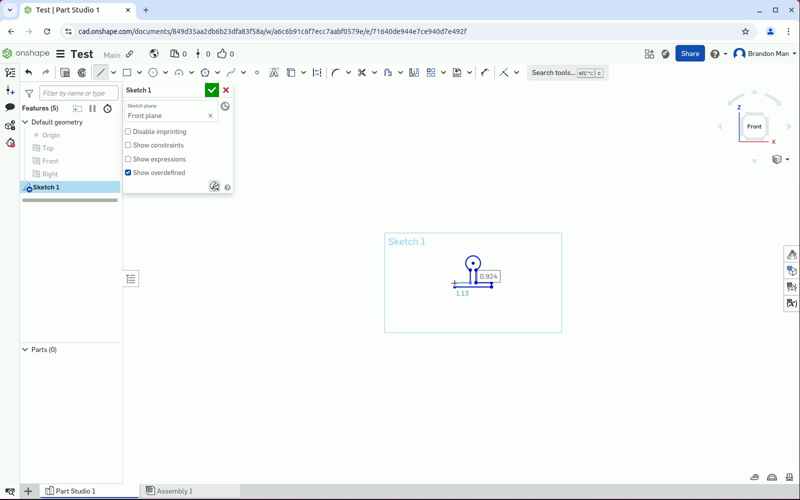
scroll(6)
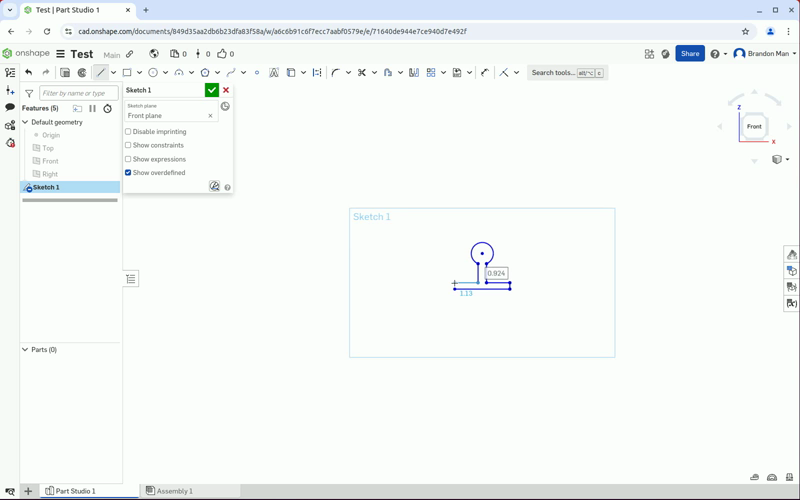
scroll(6)
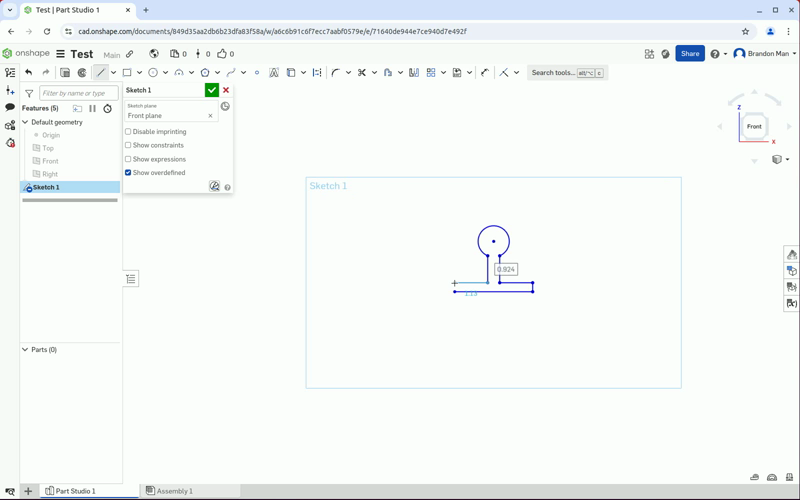
scroll(6)
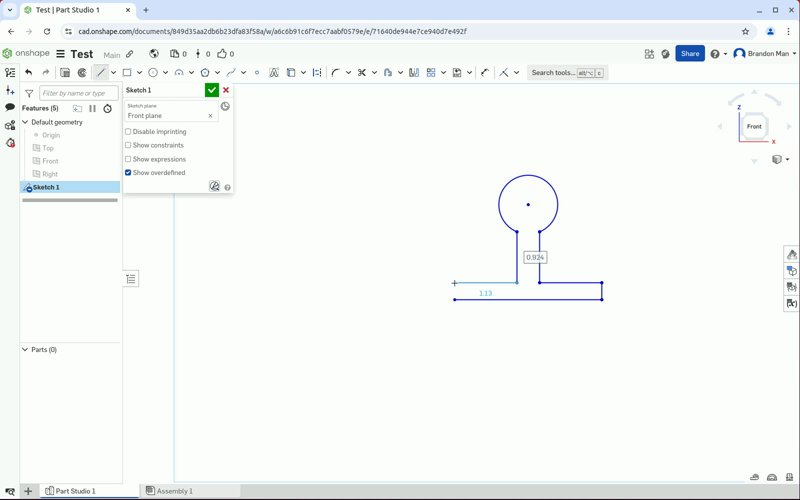
click(454, 282)
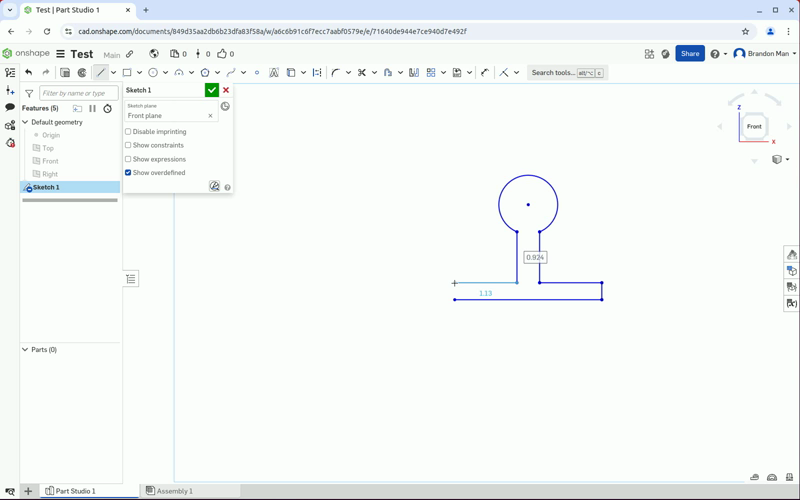
scroll(-6)
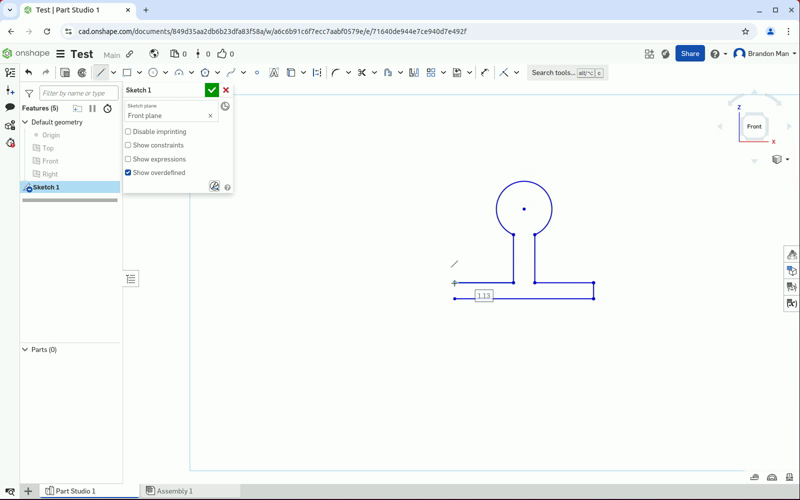
scroll(-6)
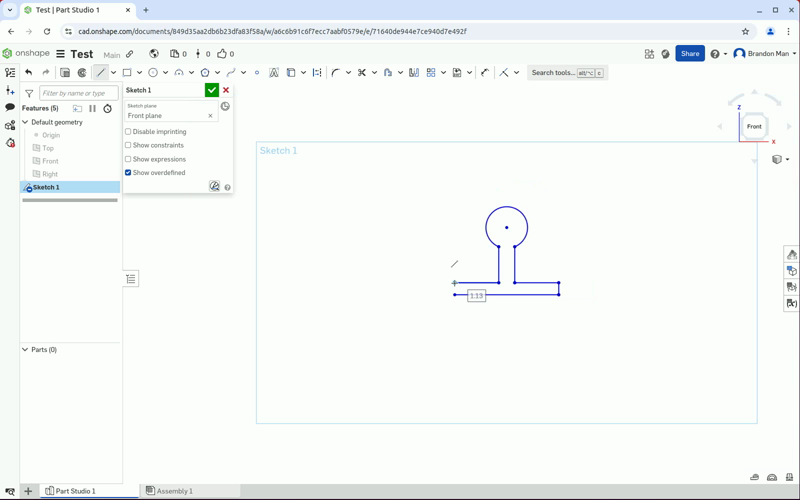
scroll(-6)
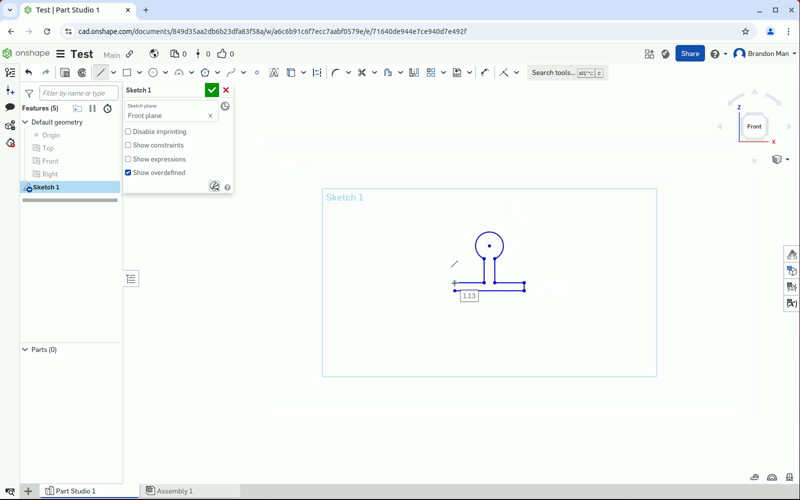
scroll(-6)
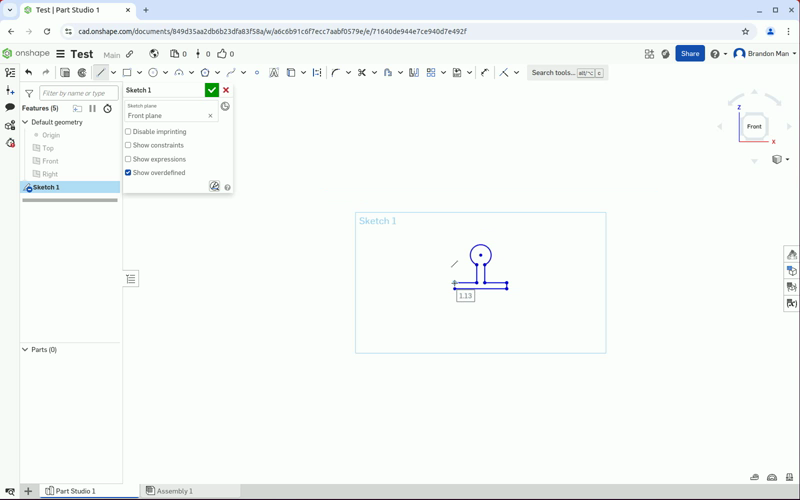
scroll(-6)
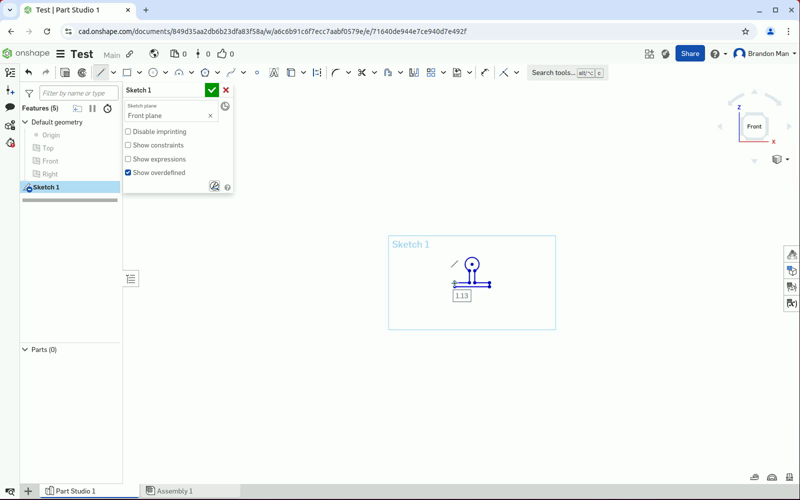
scroll(-6)
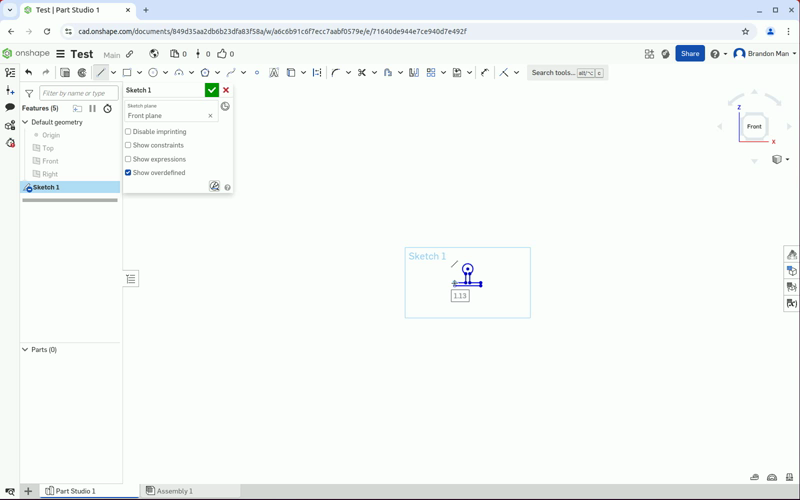
scroll(-6)
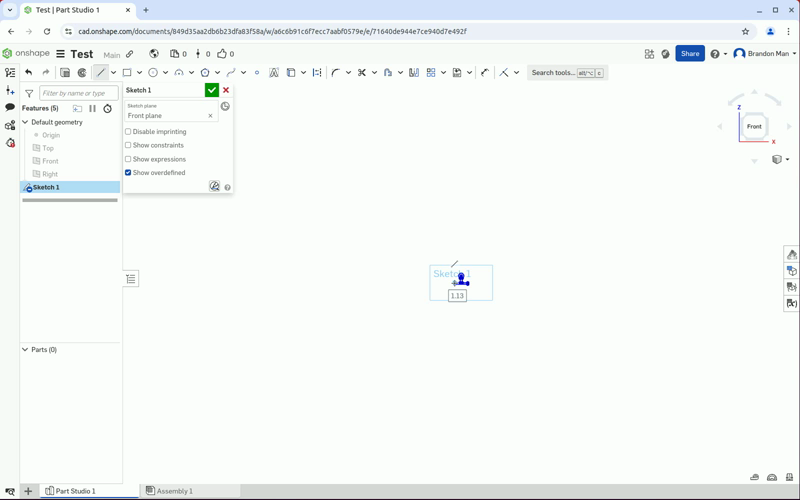
key_up(shift)
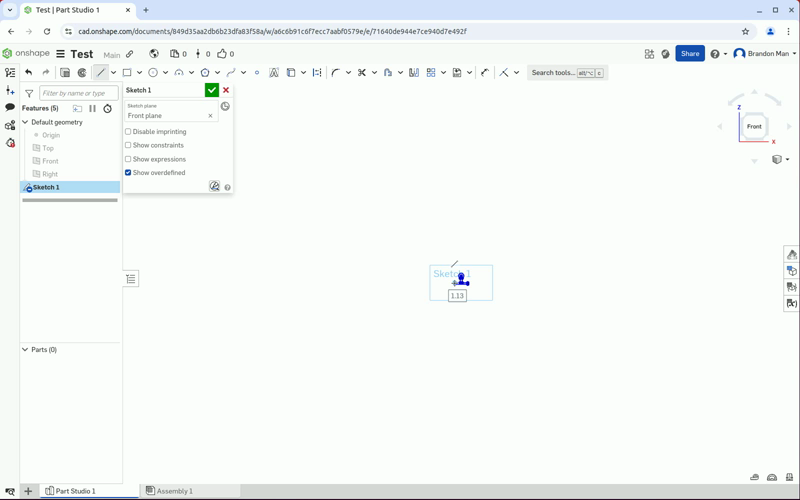
mouse_move(484, 282)
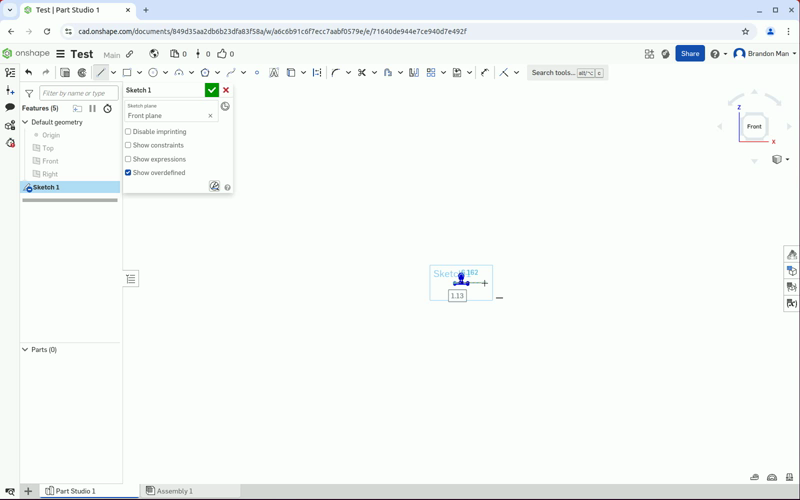
key_down(shift)
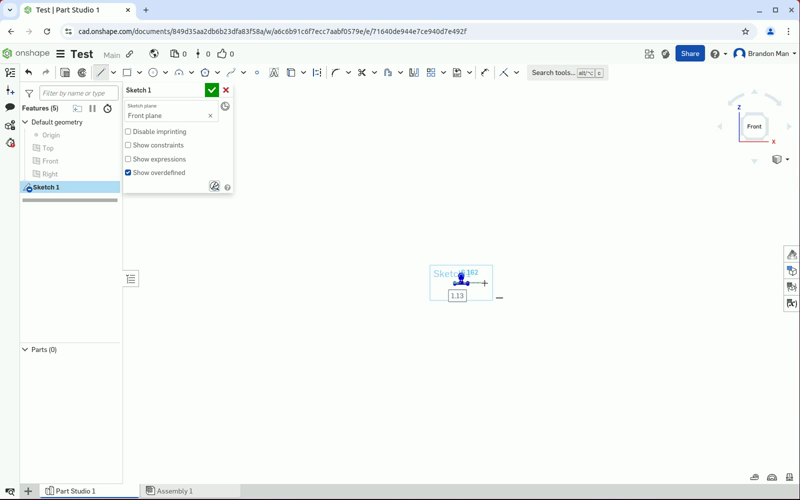
mouse_move(454, 284)
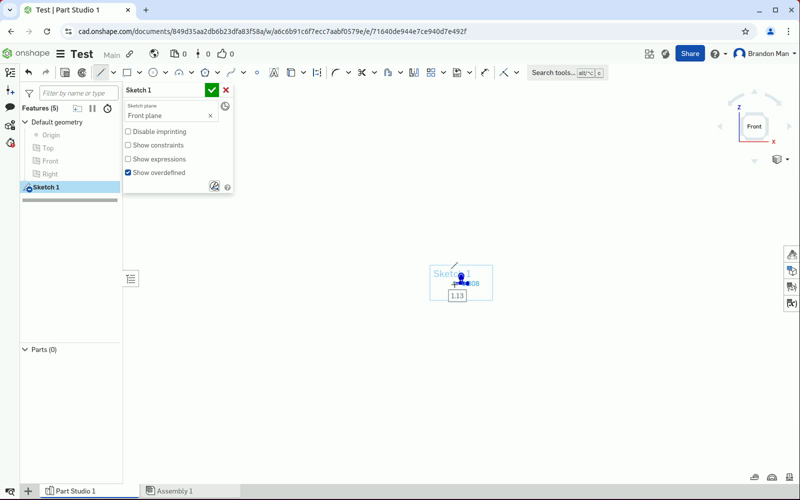
scroll(6)
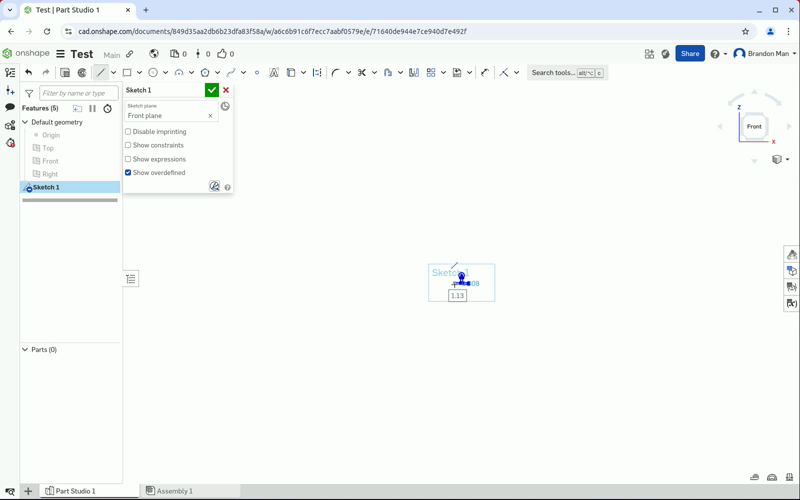
scroll(6)
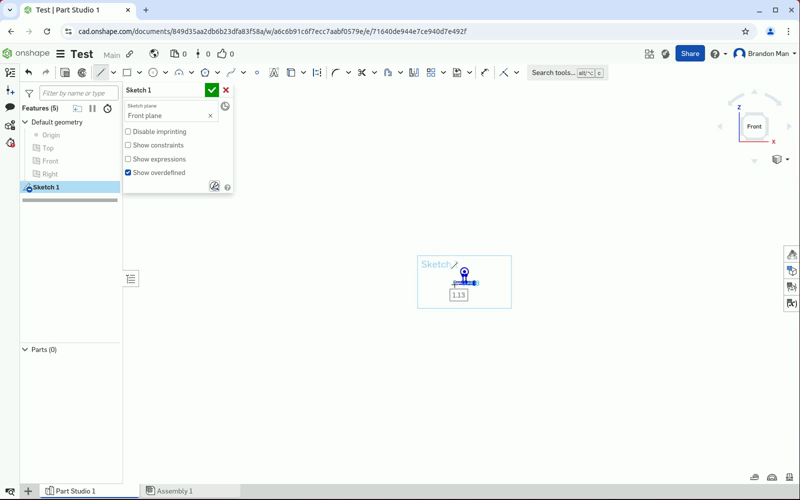
scroll(6)
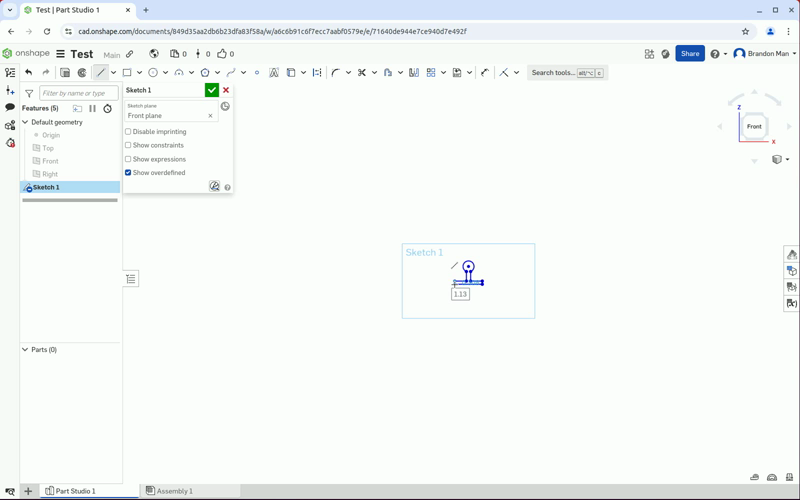
scroll(6)
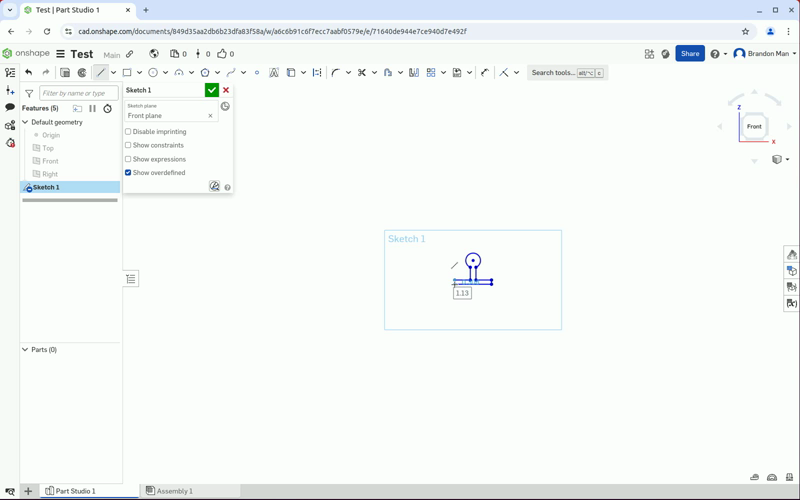
scroll(6)
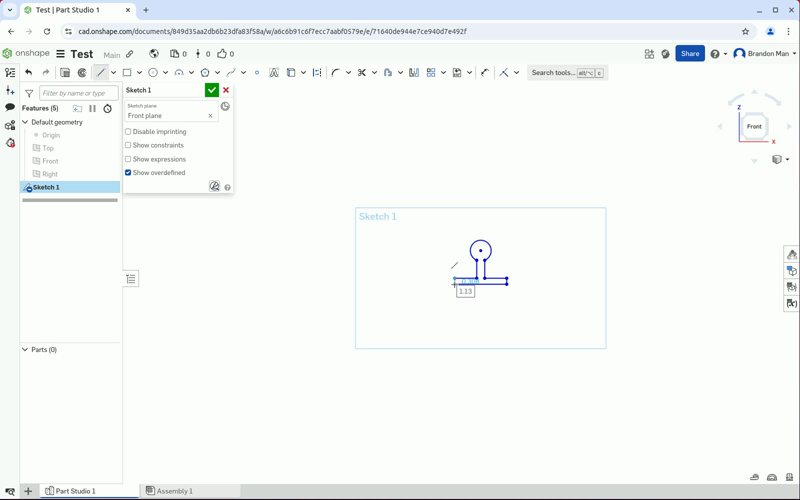
scroll(6)
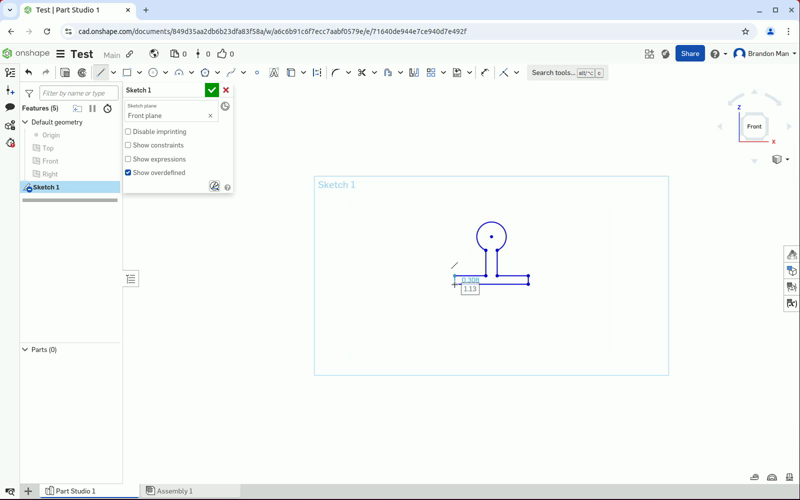
scroll(6)
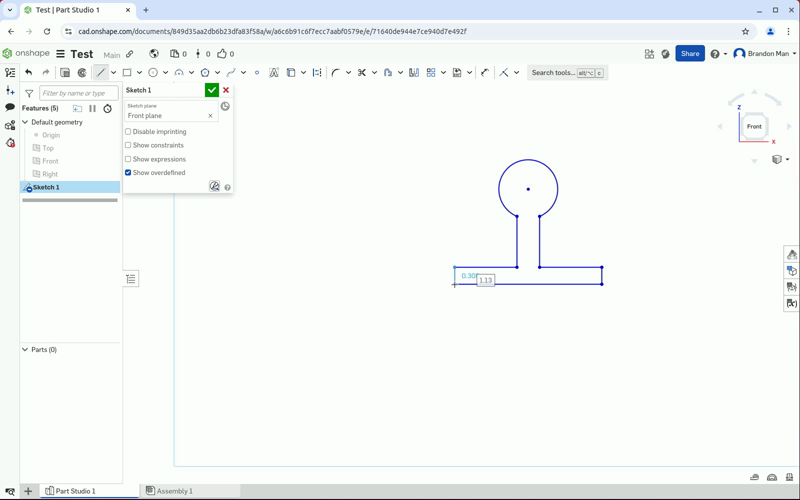
key_up(shift)
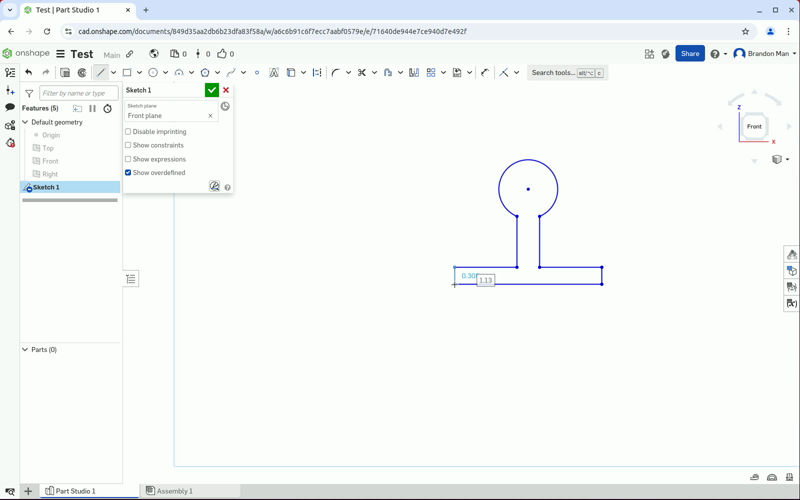
click(454, 284)
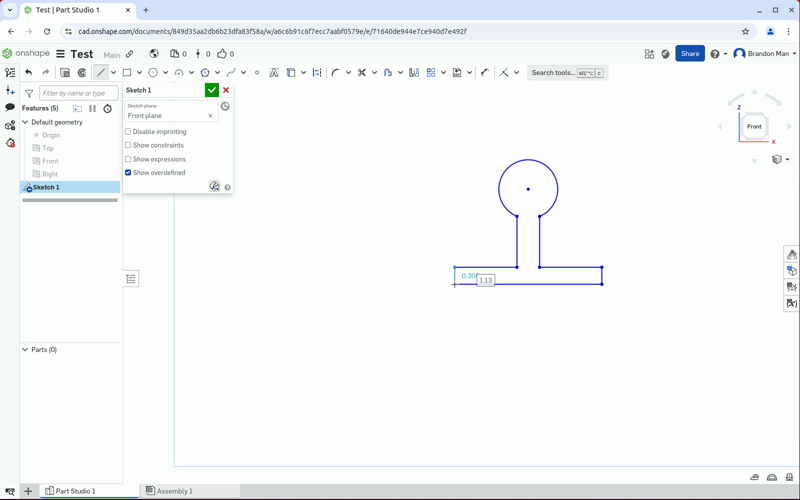
scroll(-6)
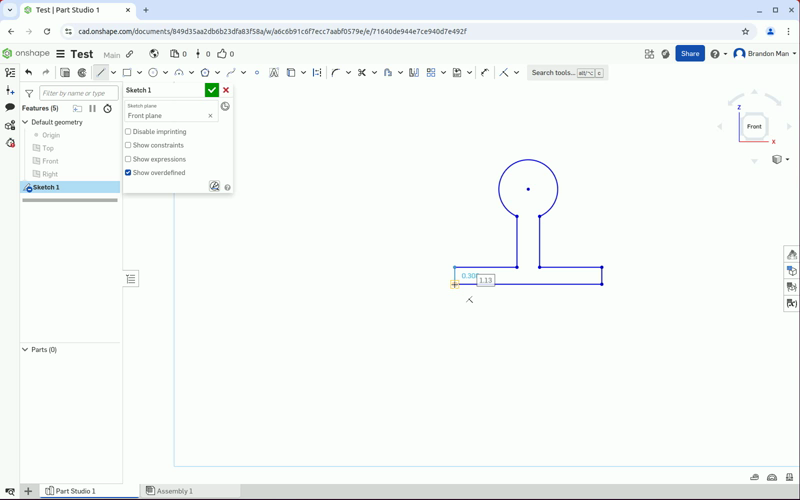
scroll(-6)
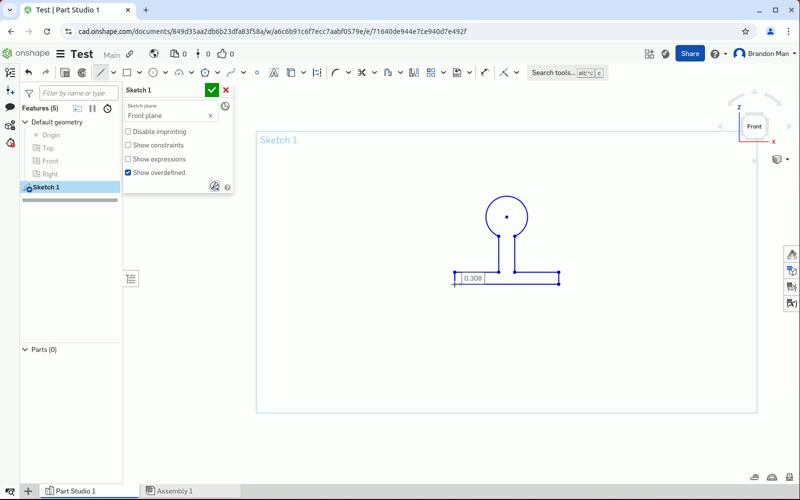
scroll(-6)
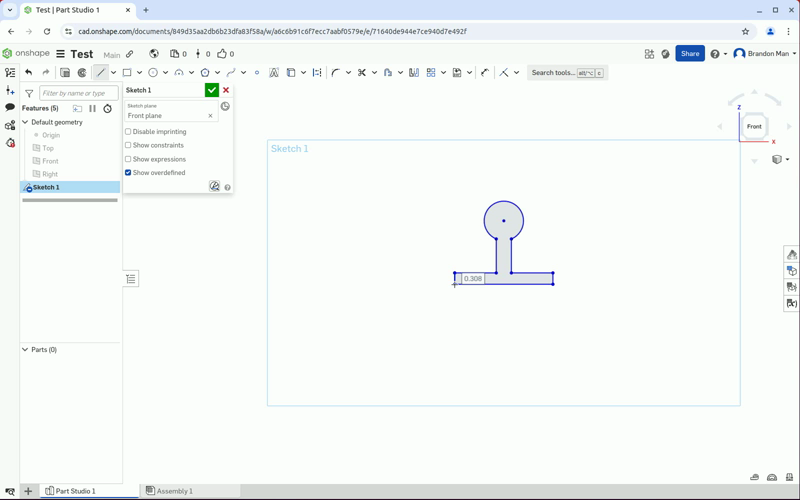
scroll(-6)
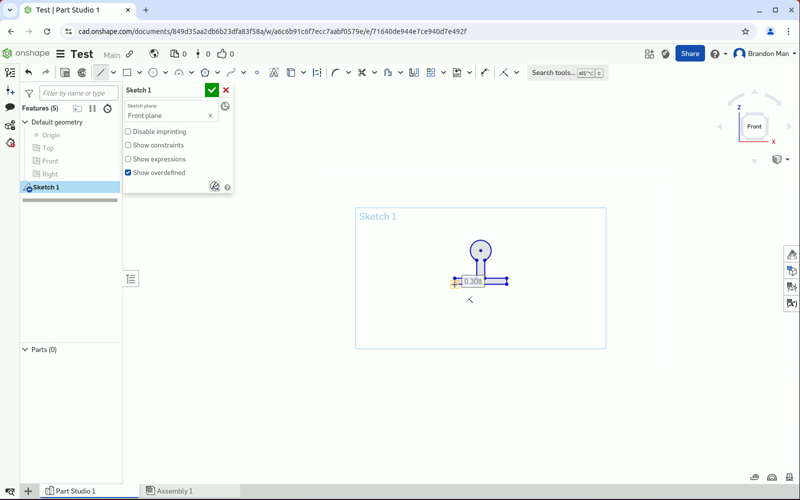
scroll(-6)
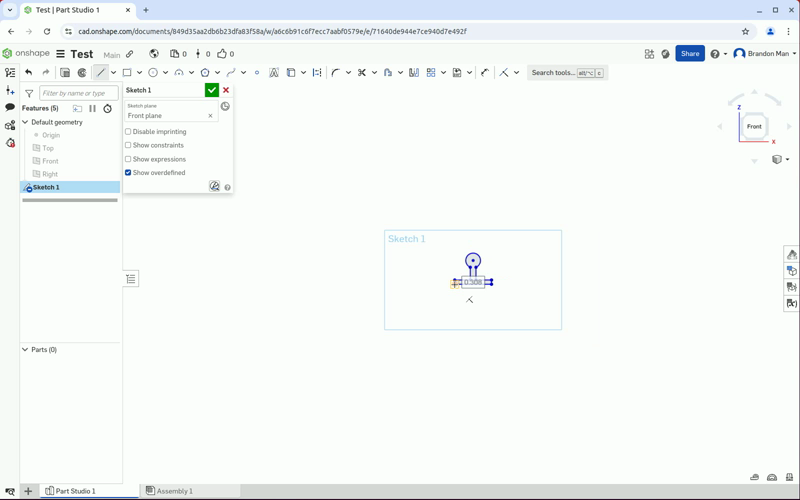
scroll(-6)
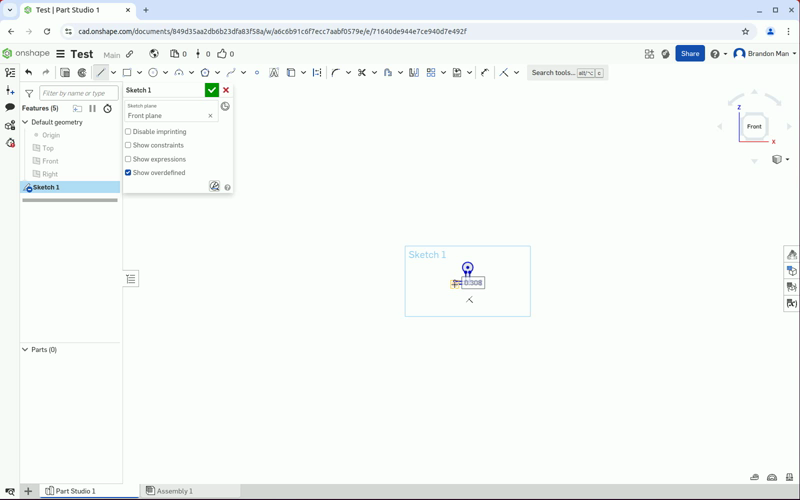
scroll(-6)
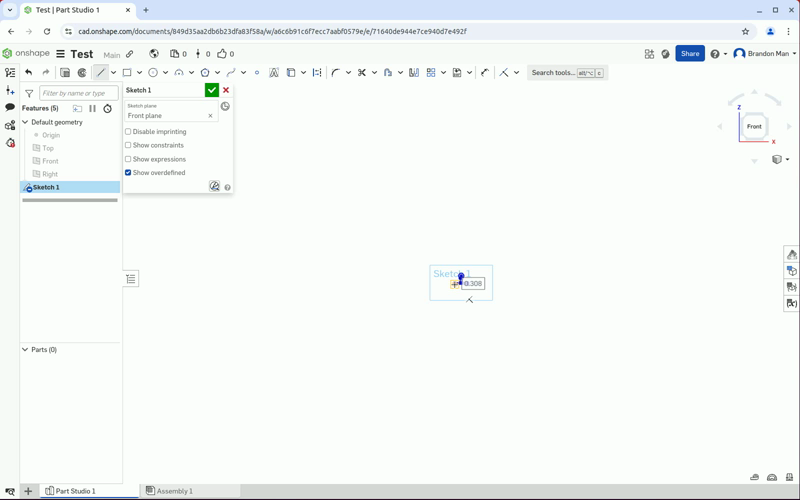
key(esc)
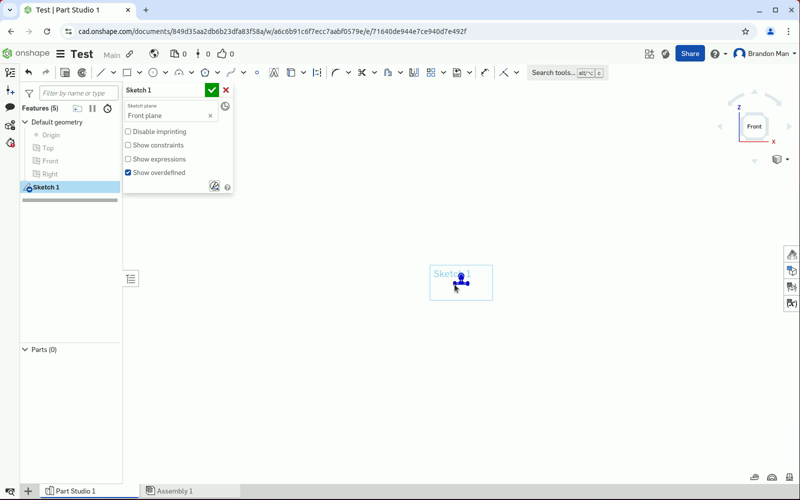
mouse_move(460, 279)
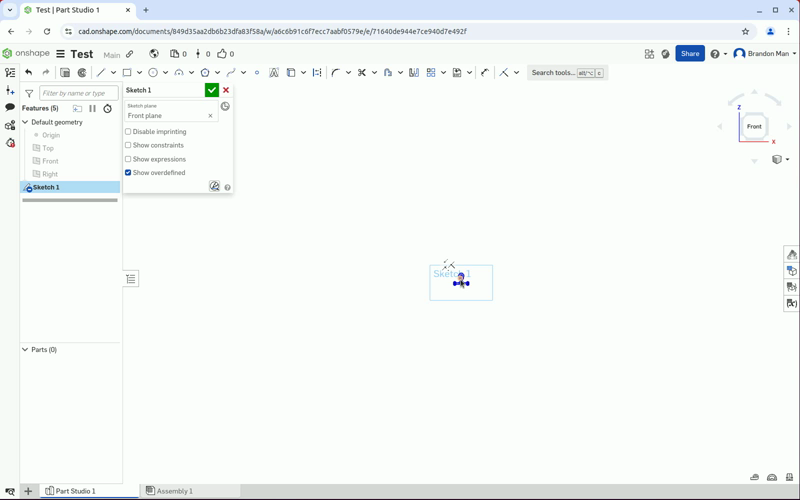
scroll(6)
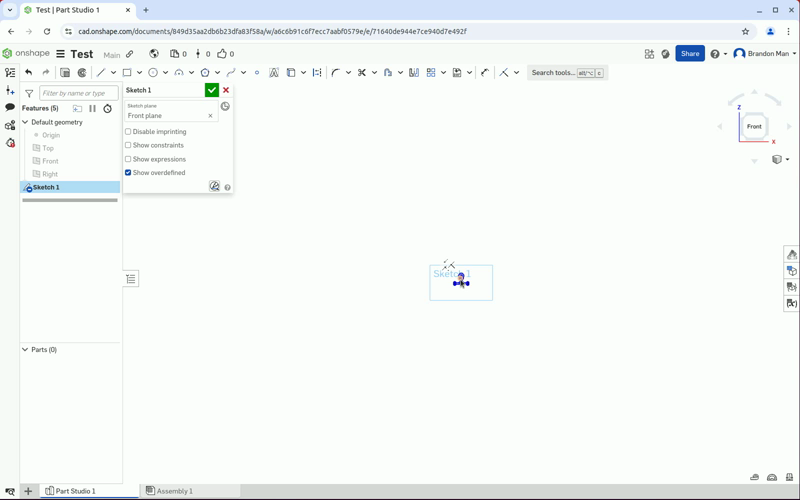
scroll(6)
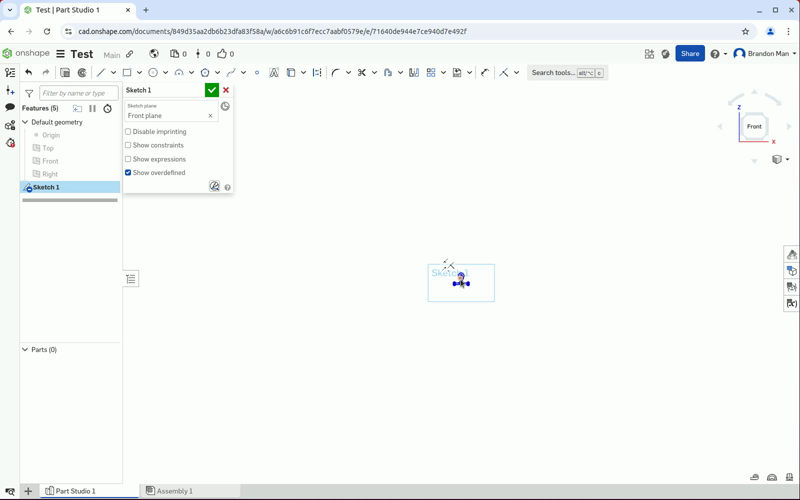
scroll(6)
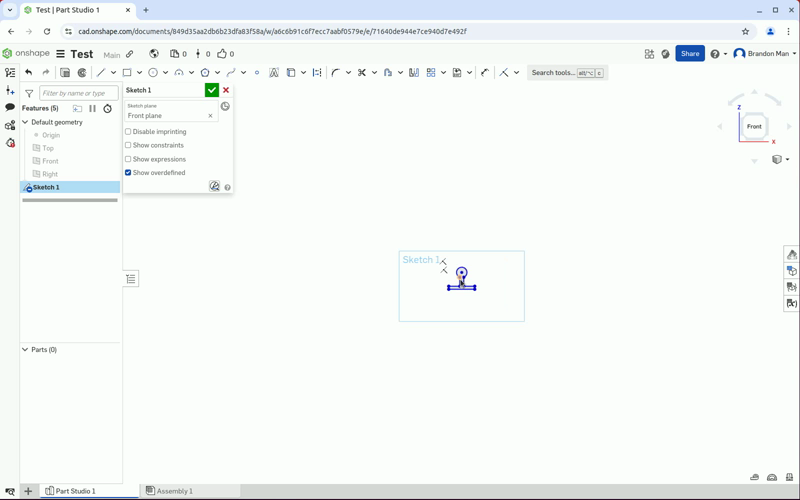
scroll(6)
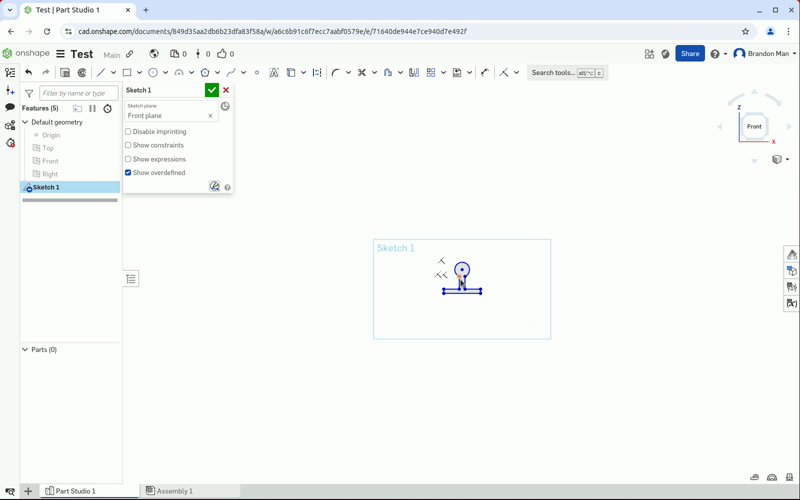
scroll(6)
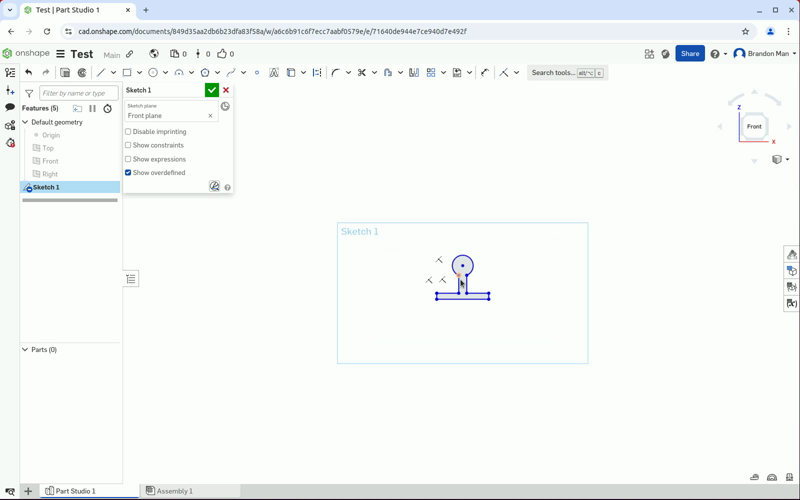
scroll(6)
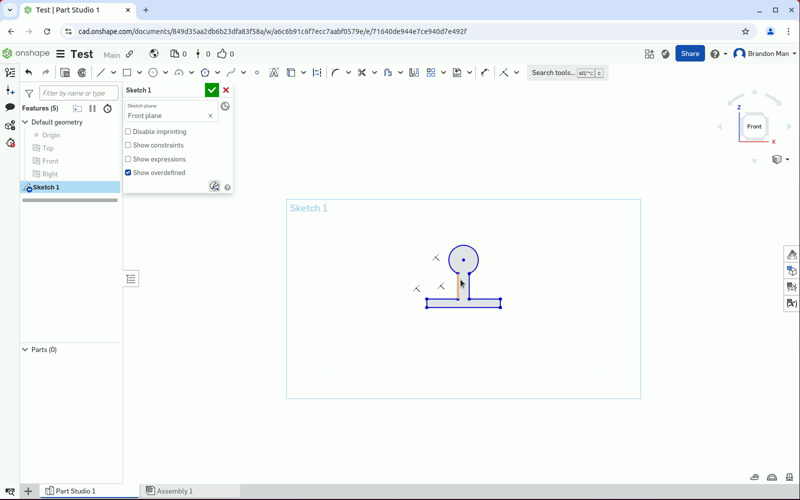
scroll(6)
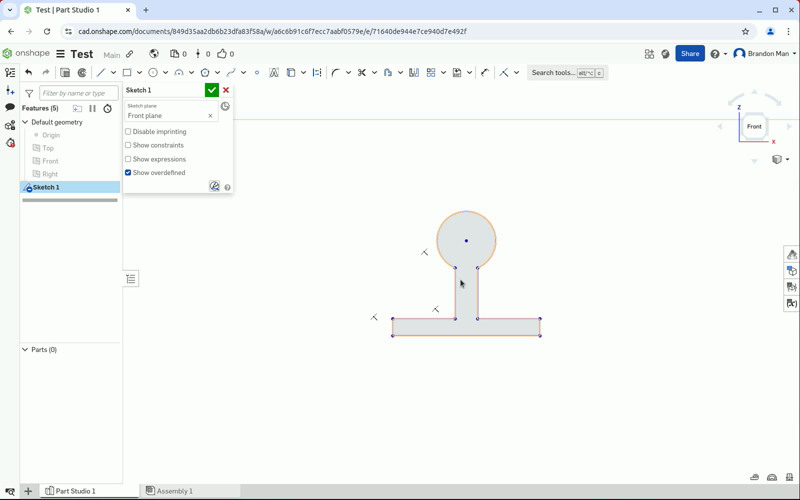
click(460, 279)
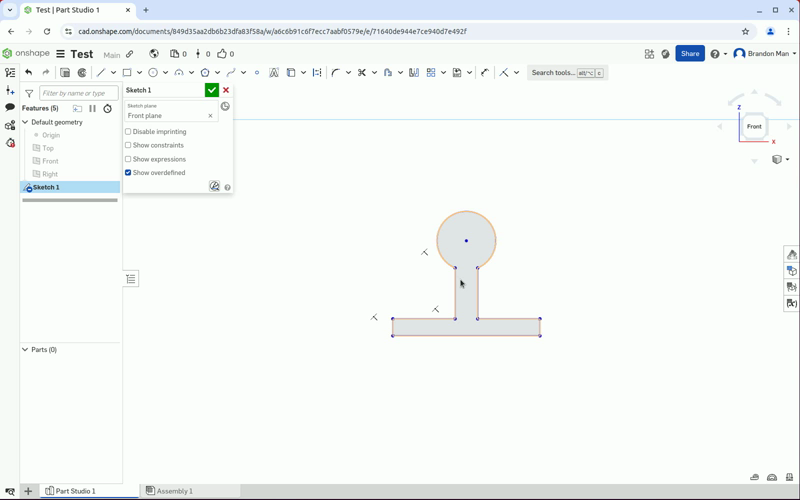
scroll(-6)
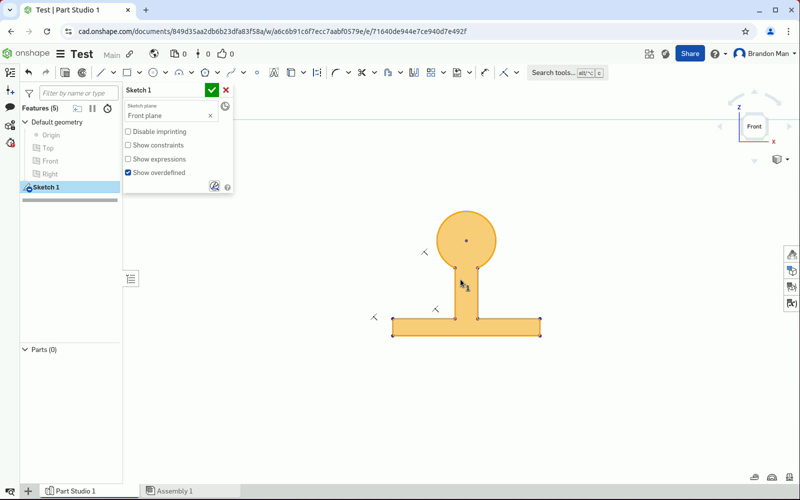
scroll(-6)
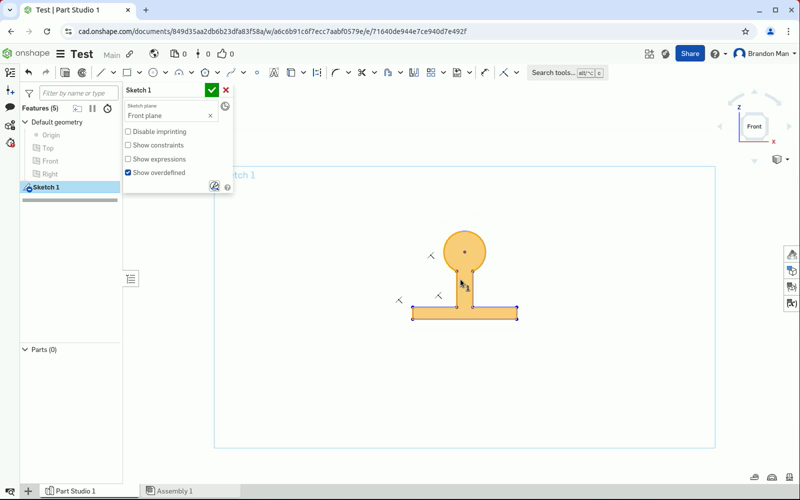
scroll(-6)
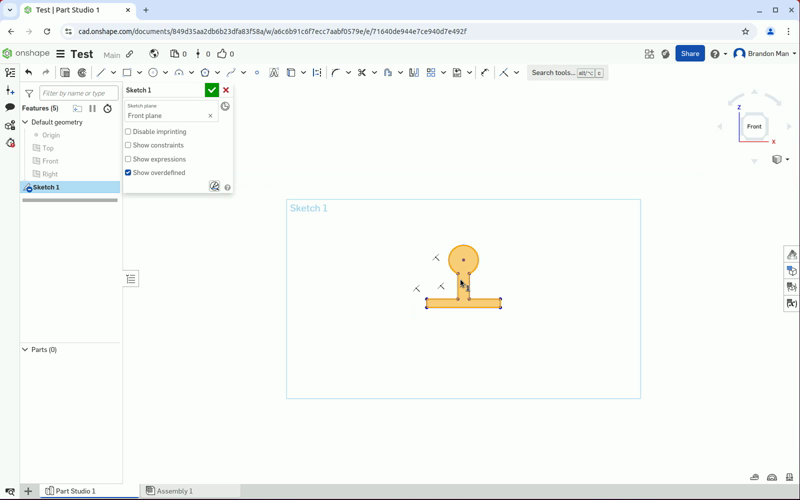
scroll(-6)
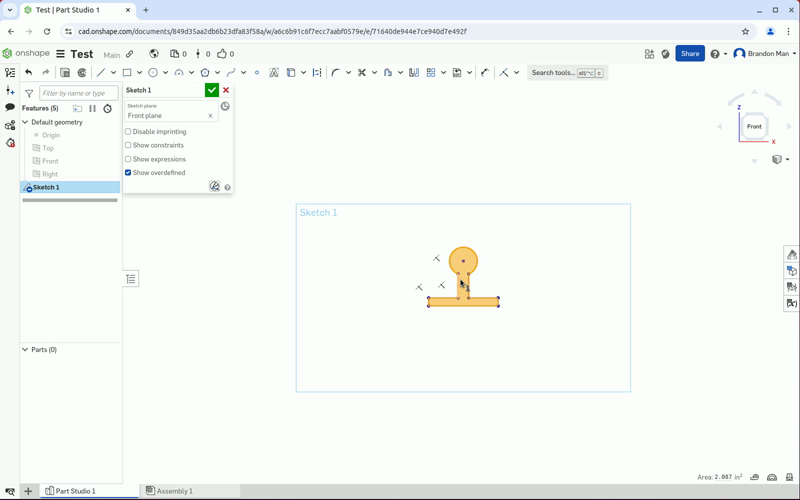
scroll(-6)
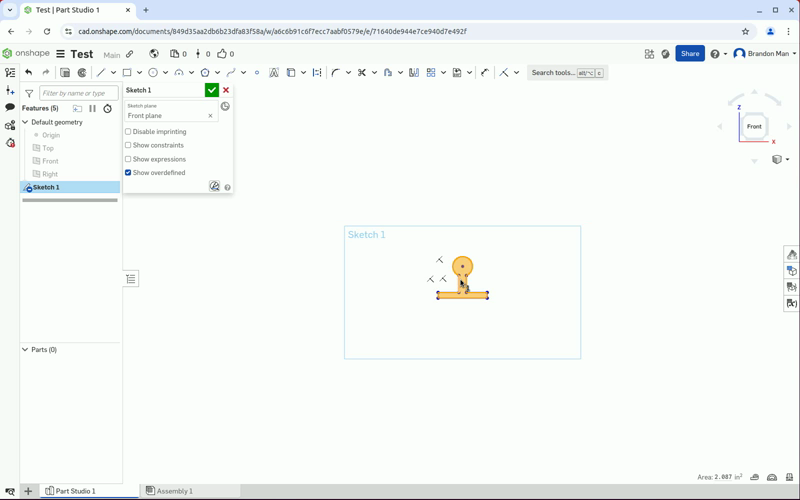
scroll(-6)
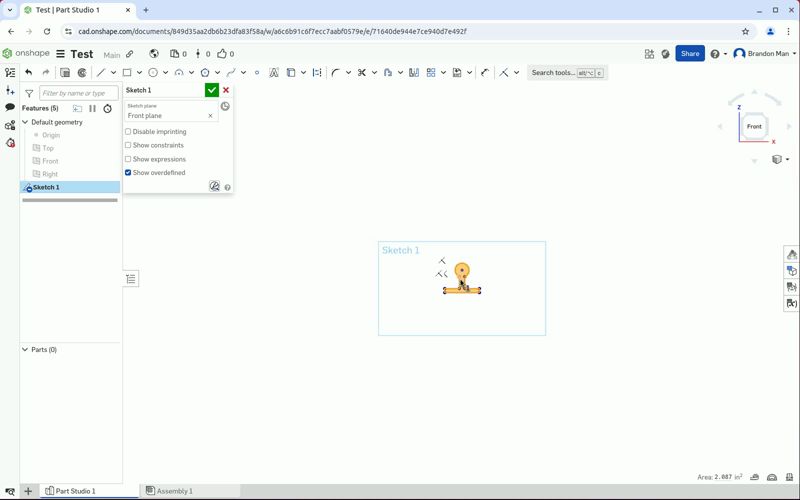
scroll(-6)
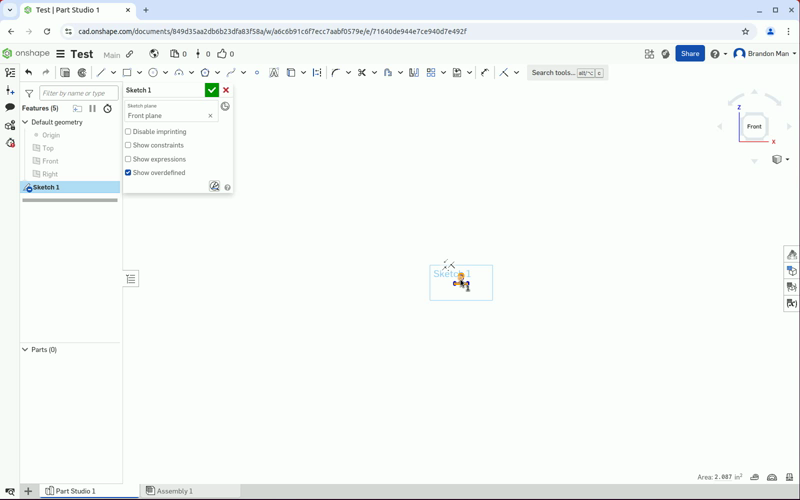
mouse_move(73, 352)
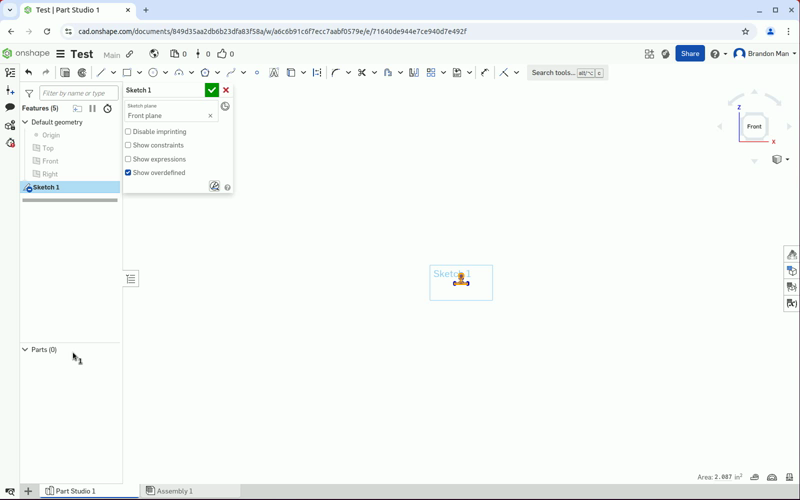
key(shift+y)
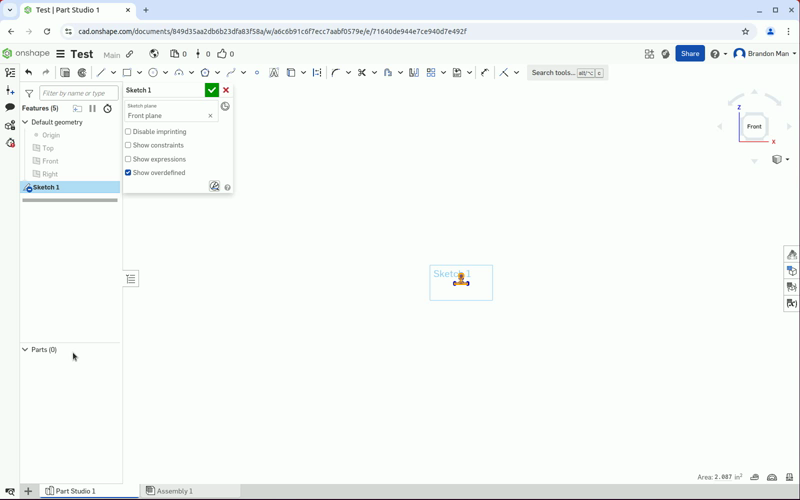
key(shift+e)
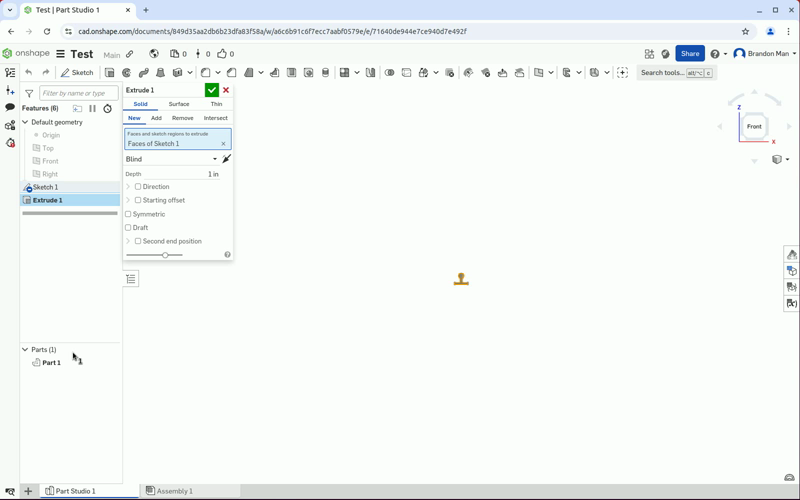
mouse_move(143, 106)
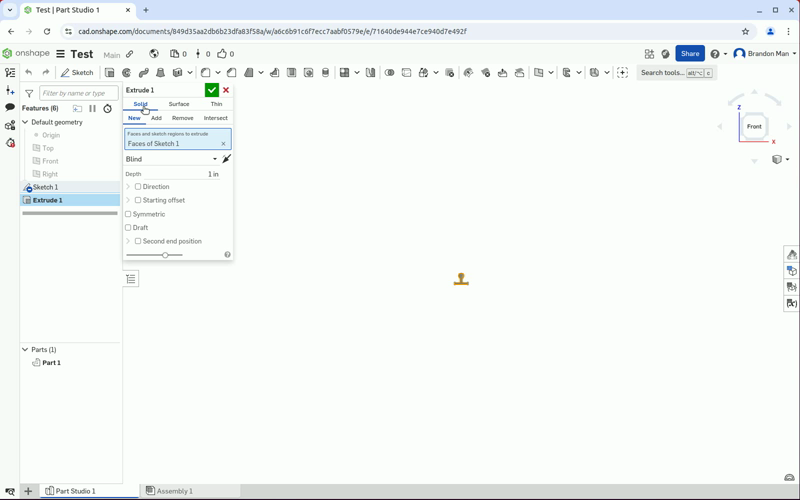
click(143, 106)
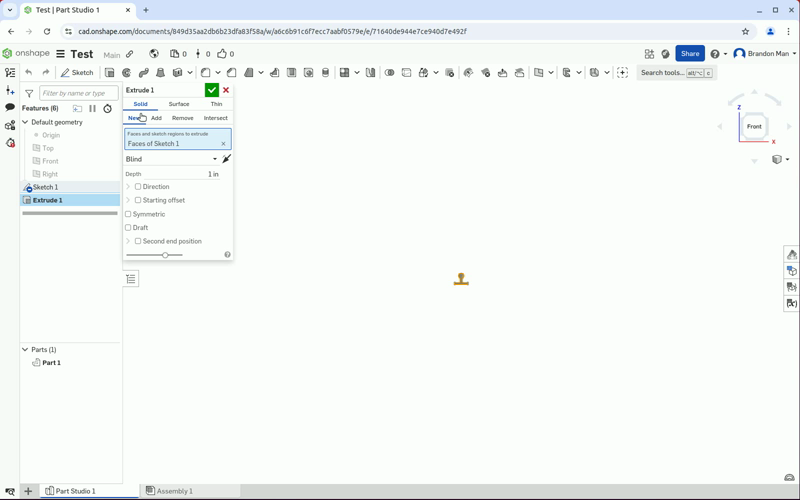
mouse_move(137, 120)
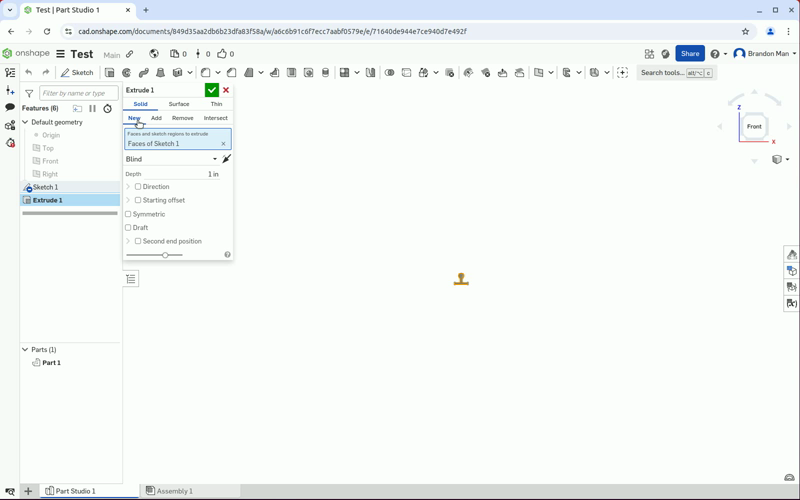
click(137, 120)
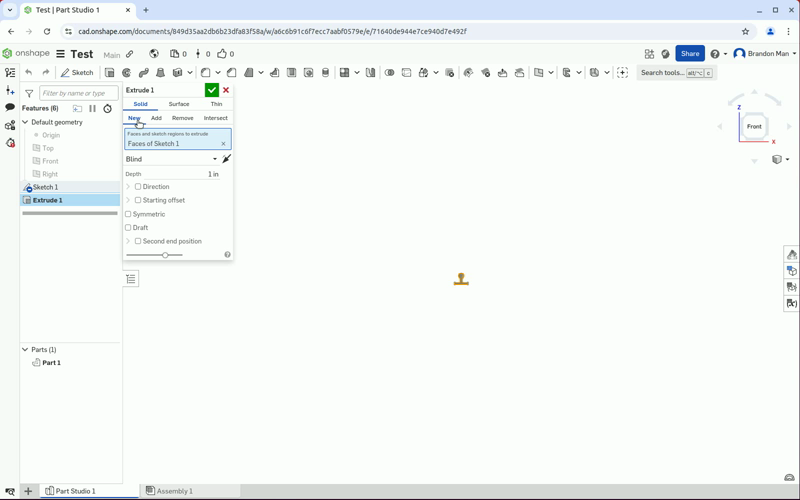
key(tab, 4)
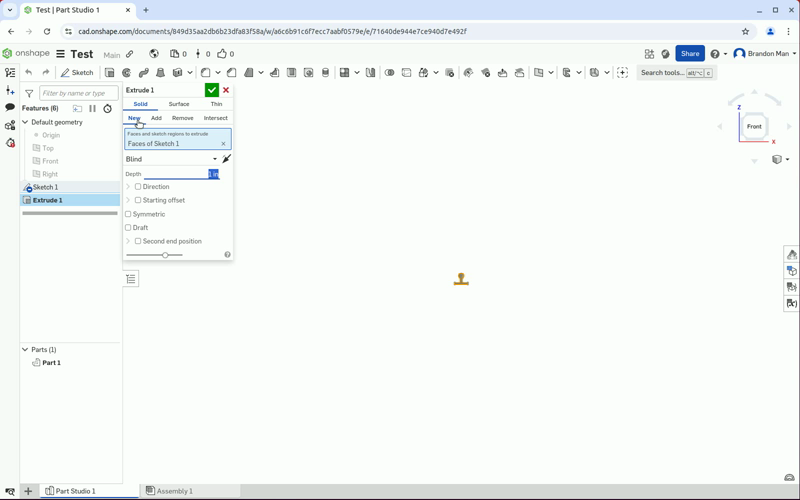
text(-23.108)
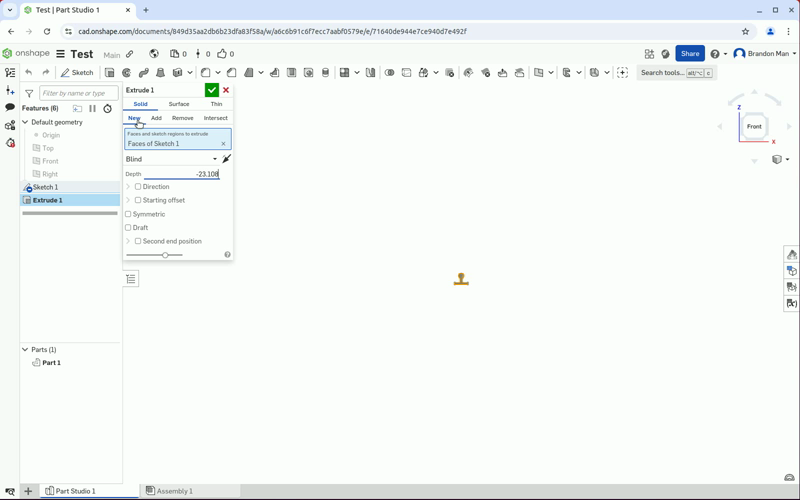
key(enter)
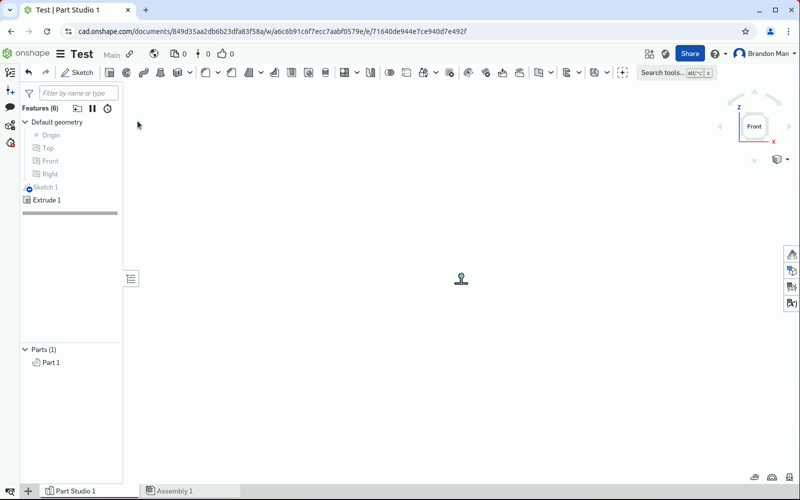
key(shift+h)
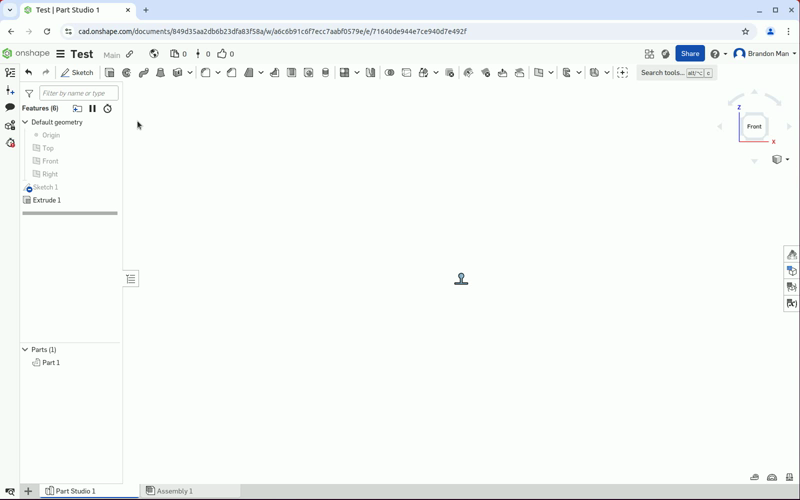
key(shift+h)
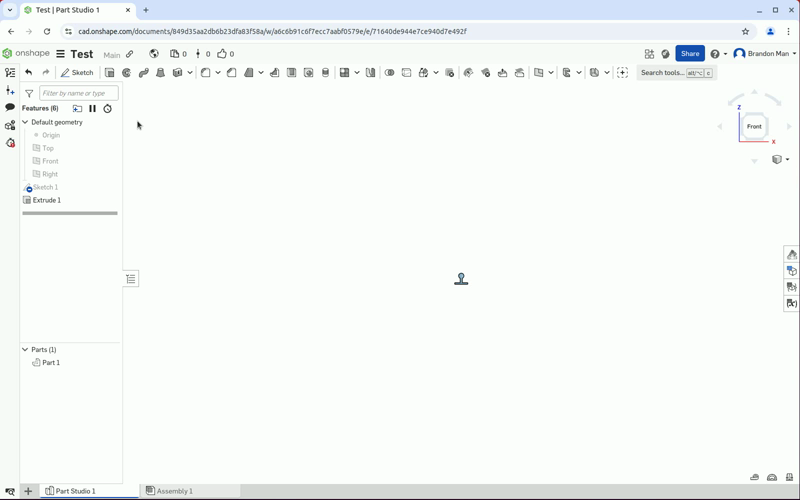
mouse_move(73, 189)
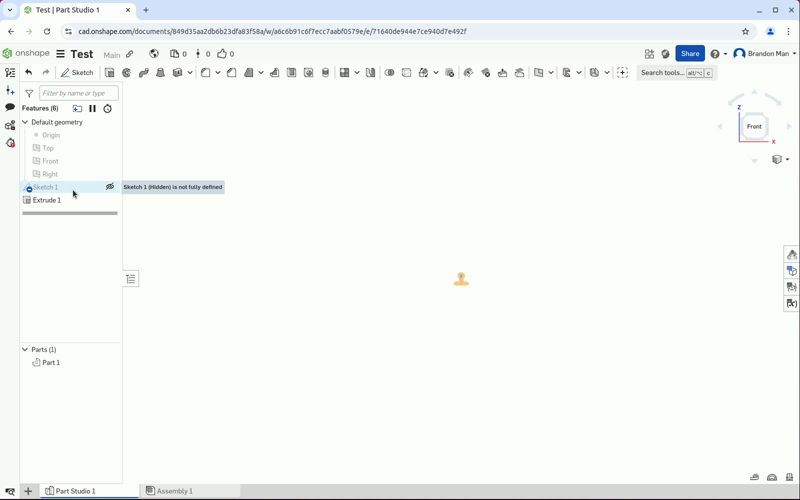
click(73, 189)
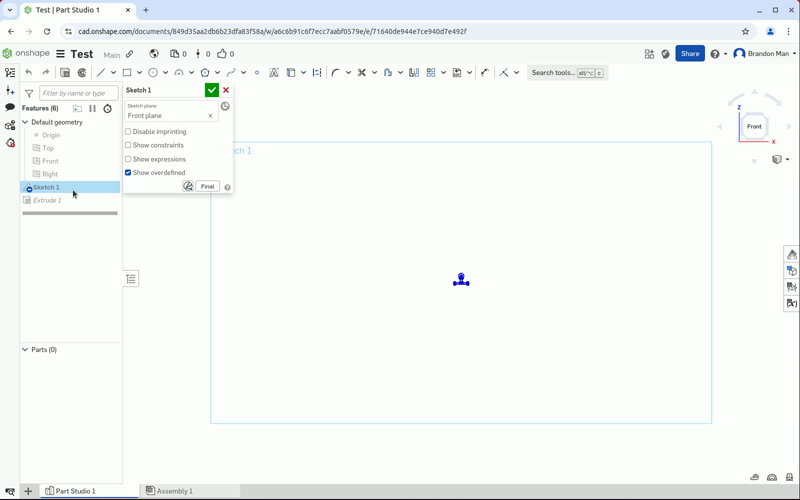
mouse_move(229, 92)
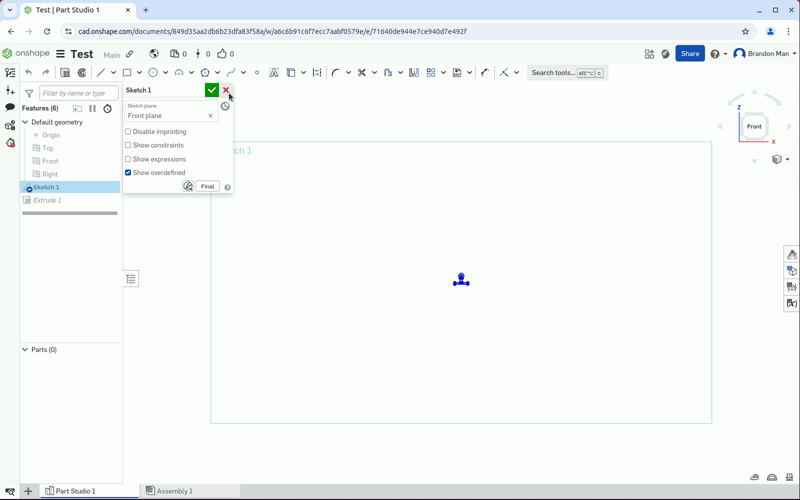
click(229, 92)
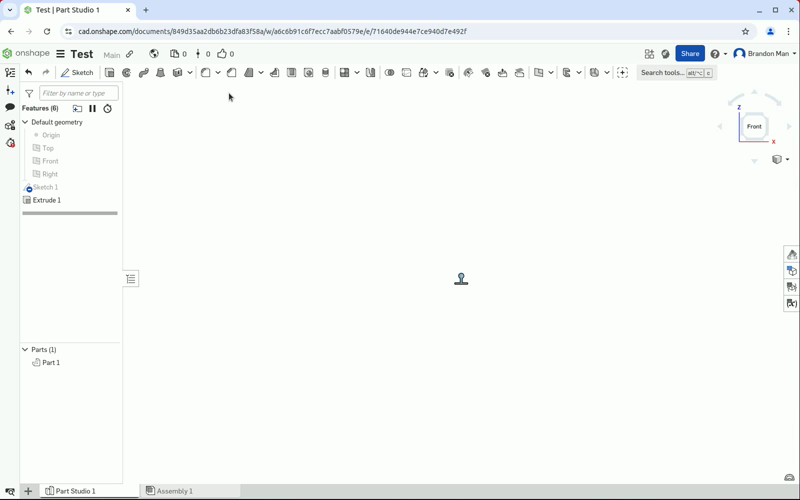
mouse_move(73, 352)
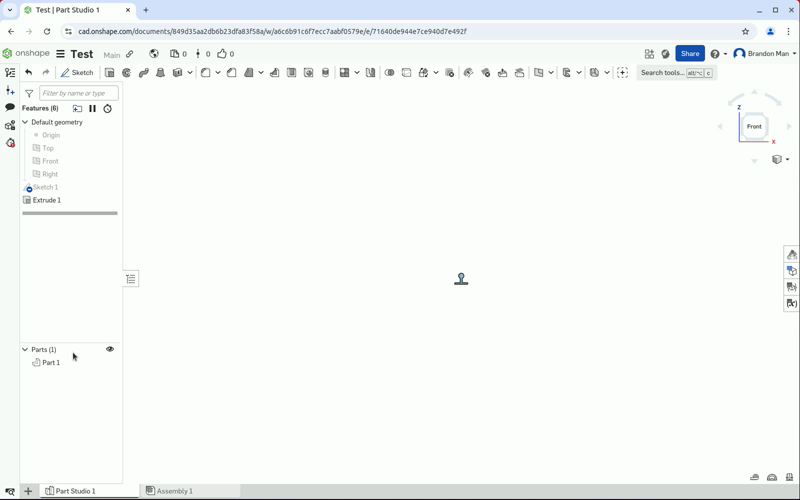
key(y)
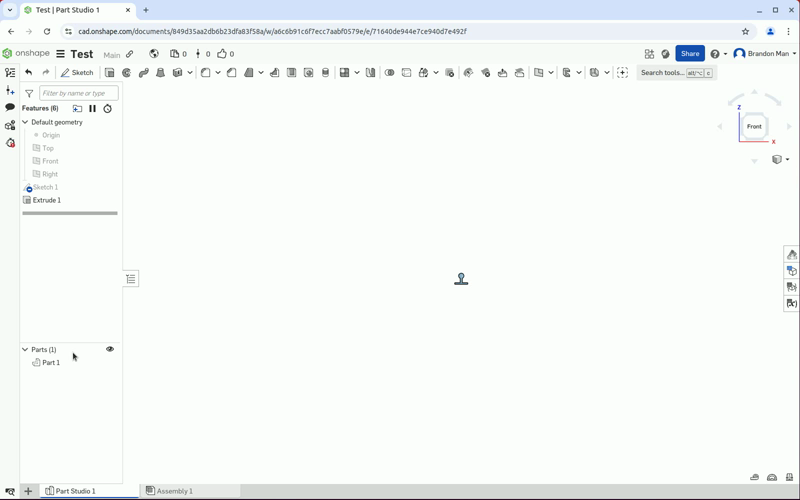
key(shift+p)
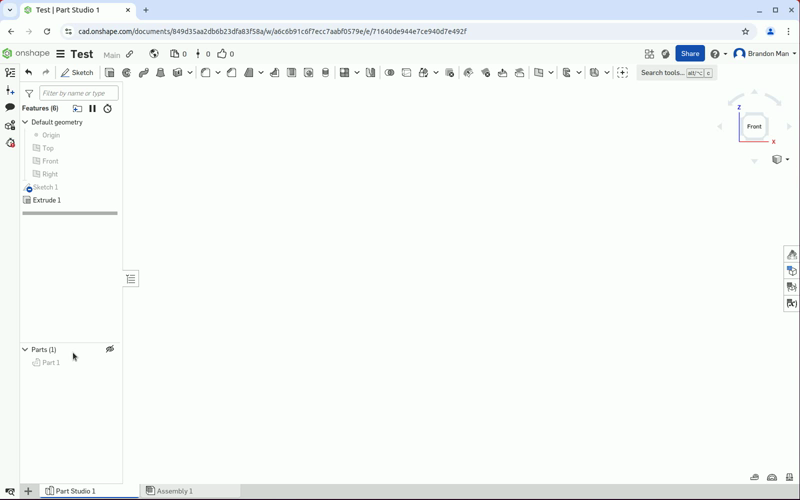
key(space)
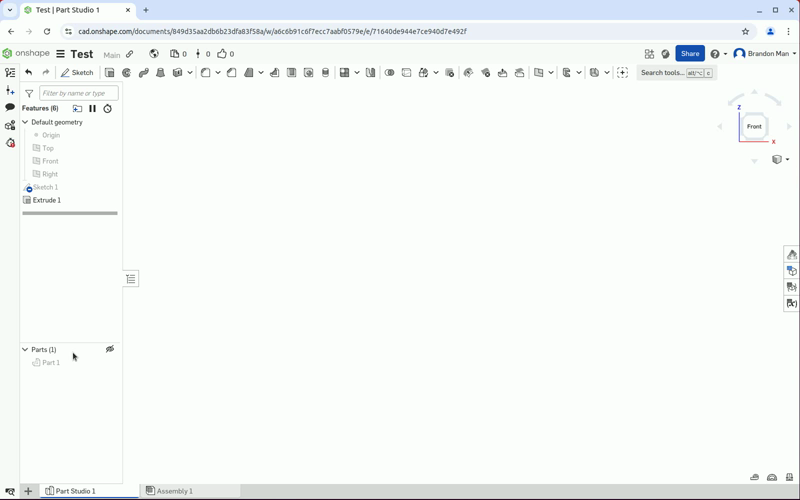
key_down(shift)
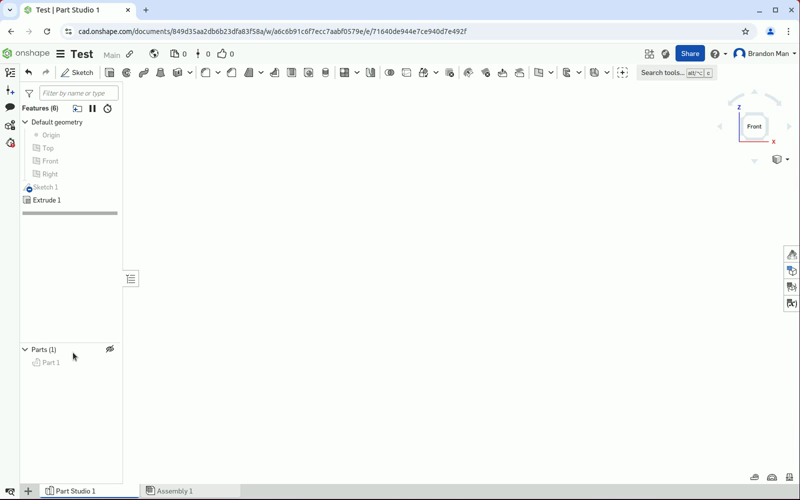
key(down)
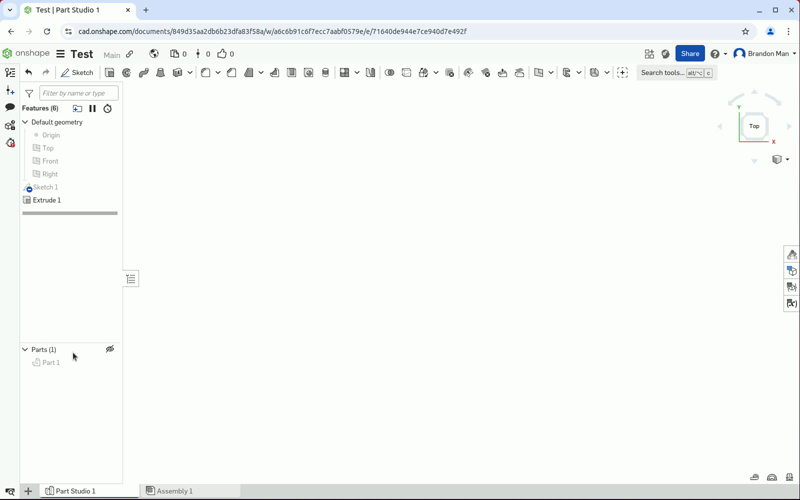
key_up(shift)
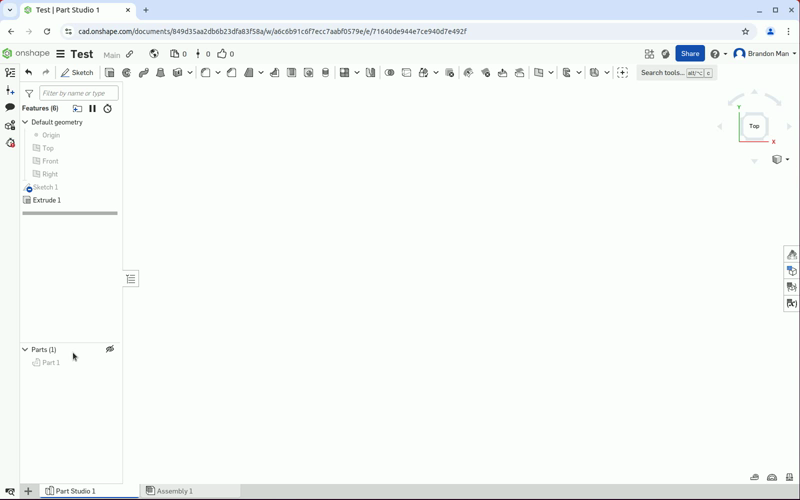
mouse_move(73, 352)
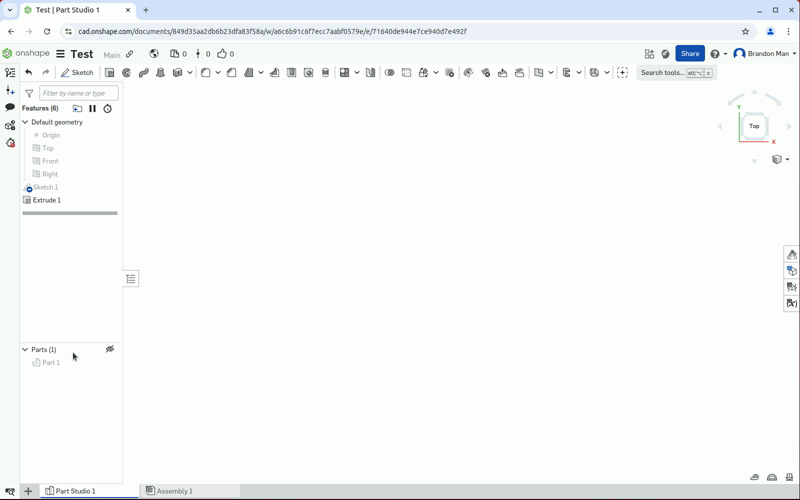
key(shift+y)
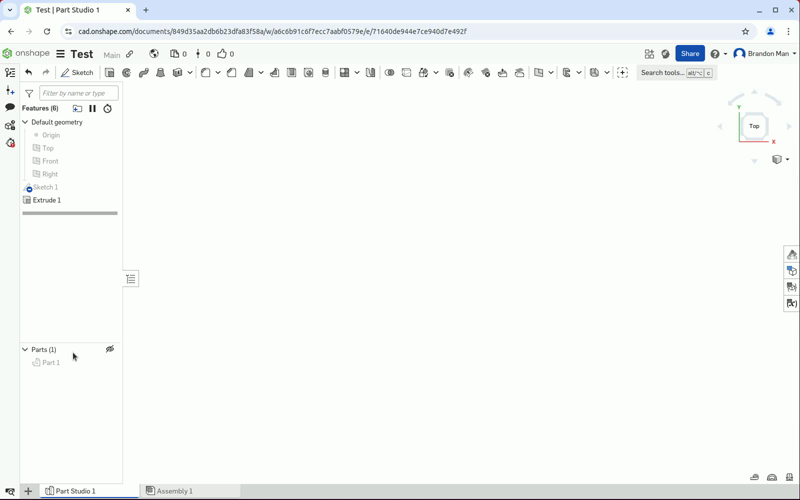
key(shift+s)
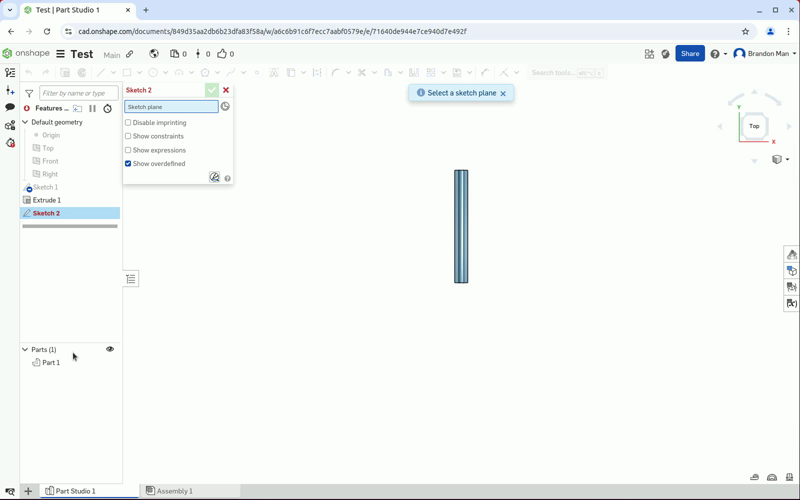
mouse_move(73, 150)
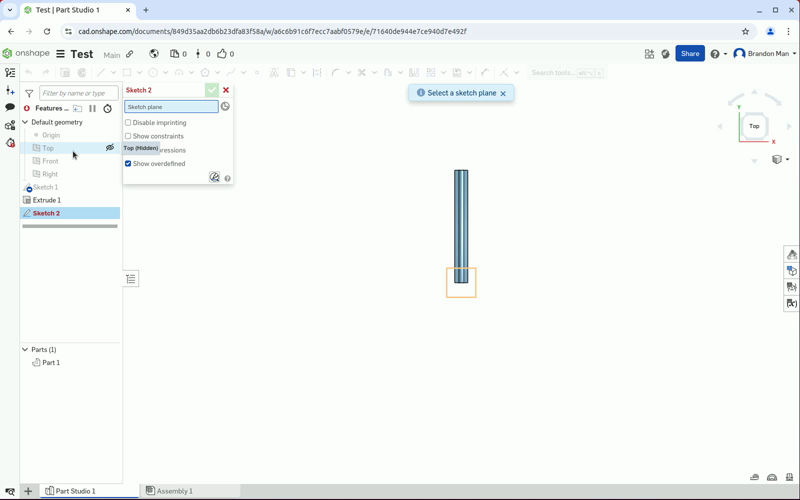
click(73, 150)
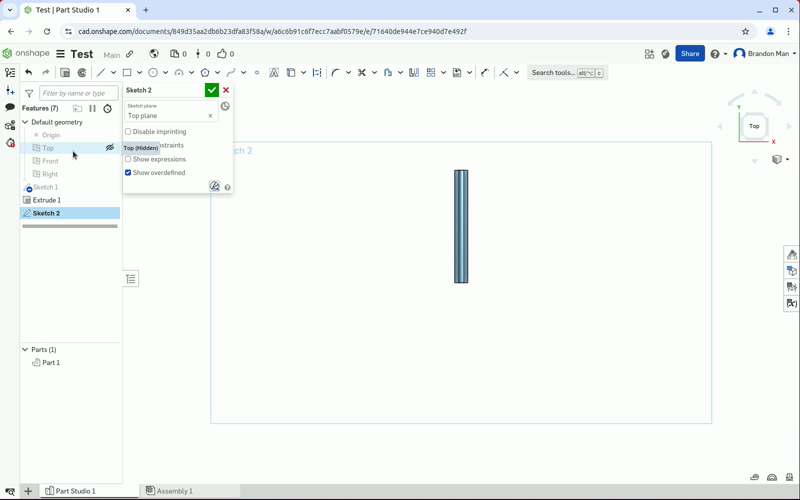
mouse_move(73, 352)
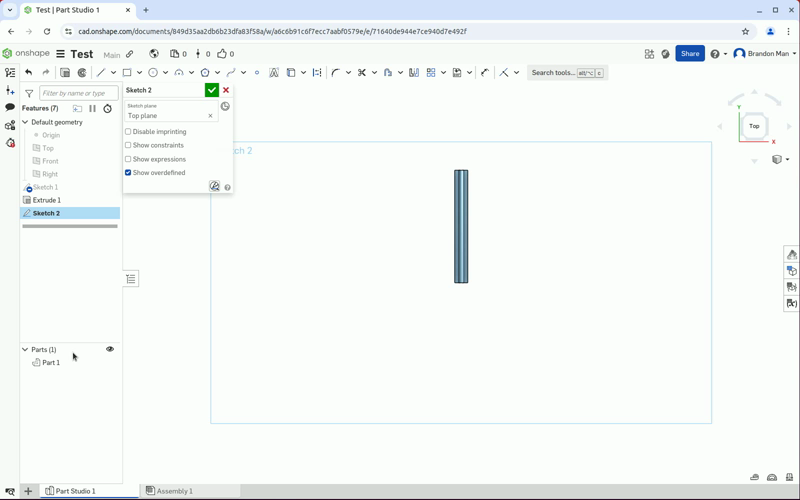
key(y)
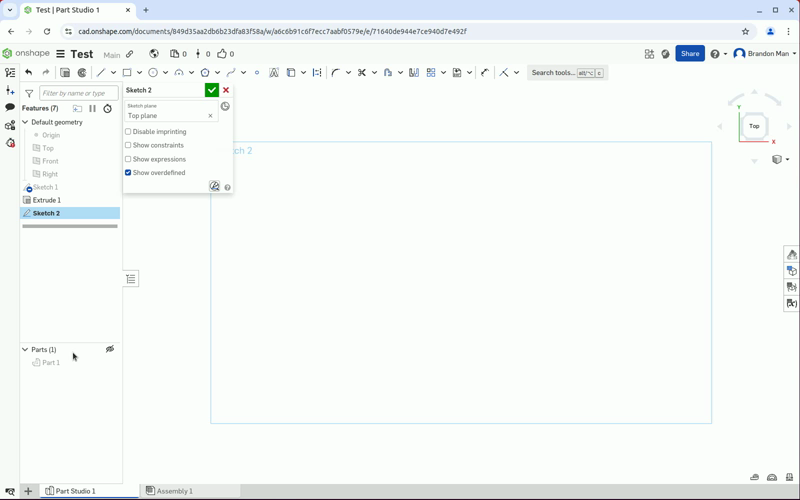
key(c)
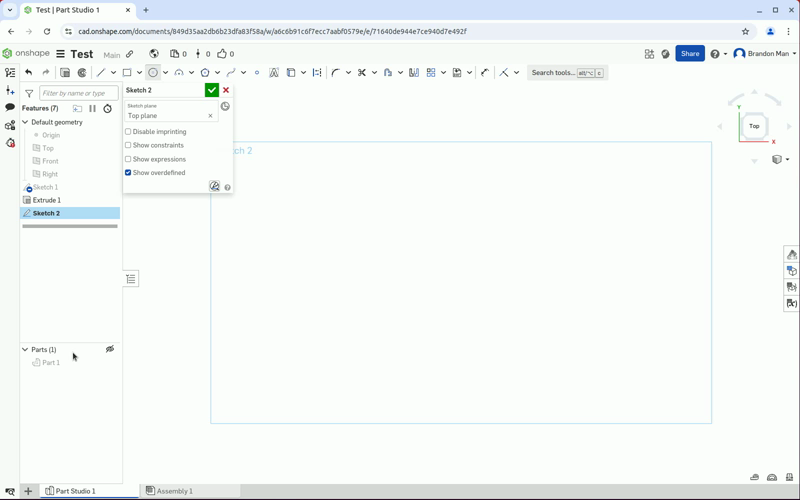
key_down(shift)
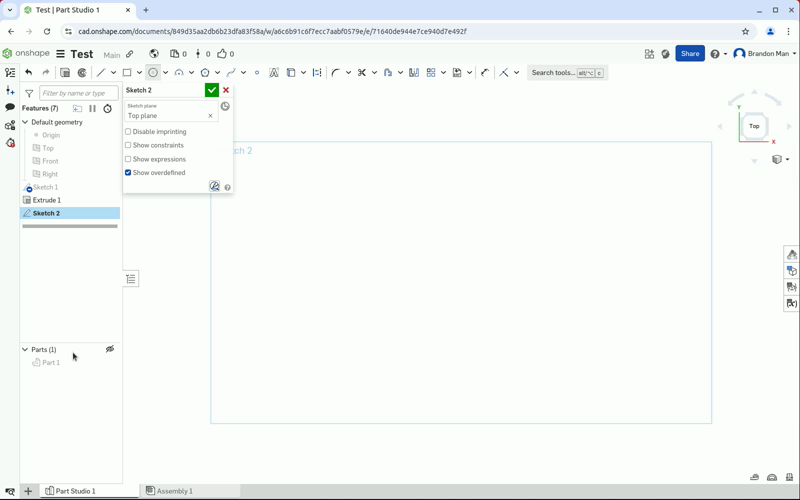
mouse_move(465, 268)
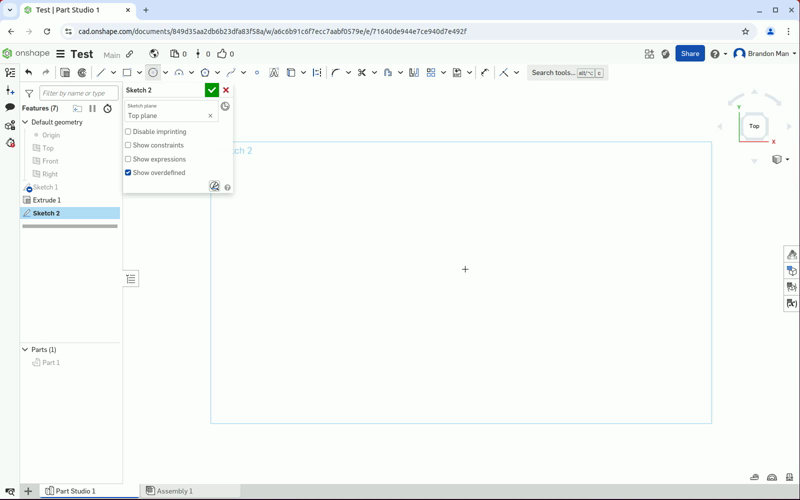
click(465, 268)
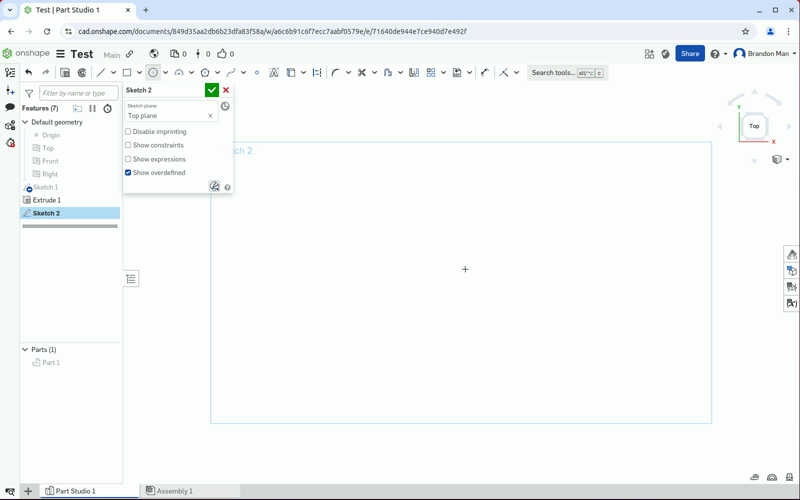
key_up(shift)
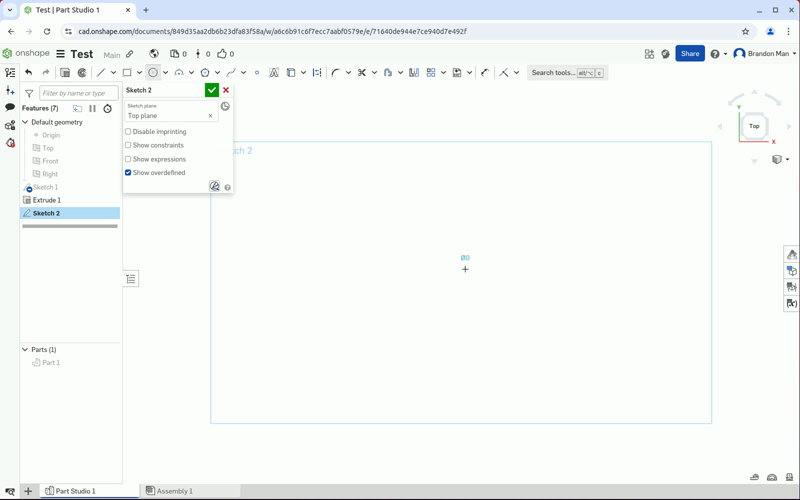
mouse_move(466, 268)
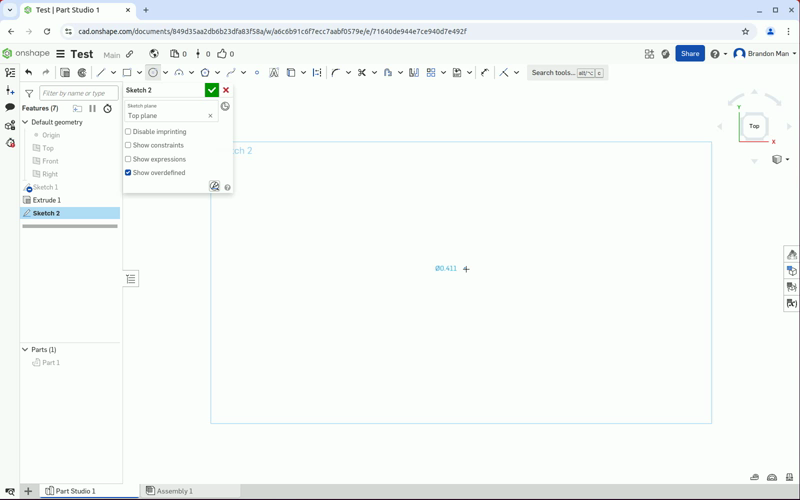
scroll(6)
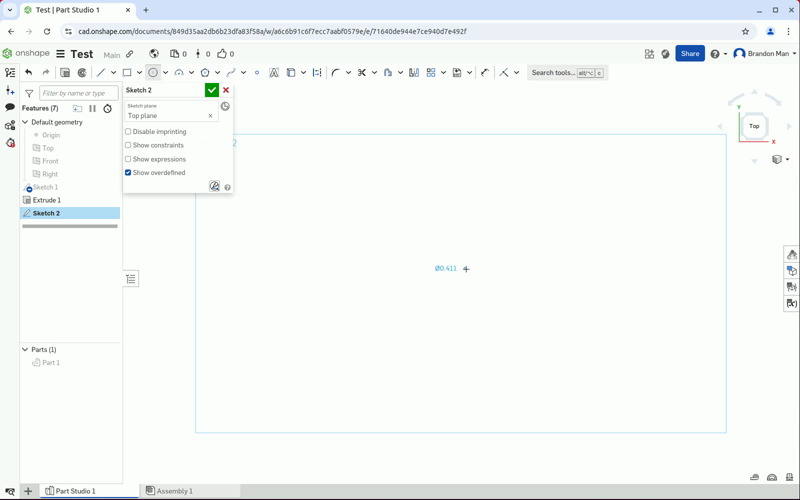
scroll(6)
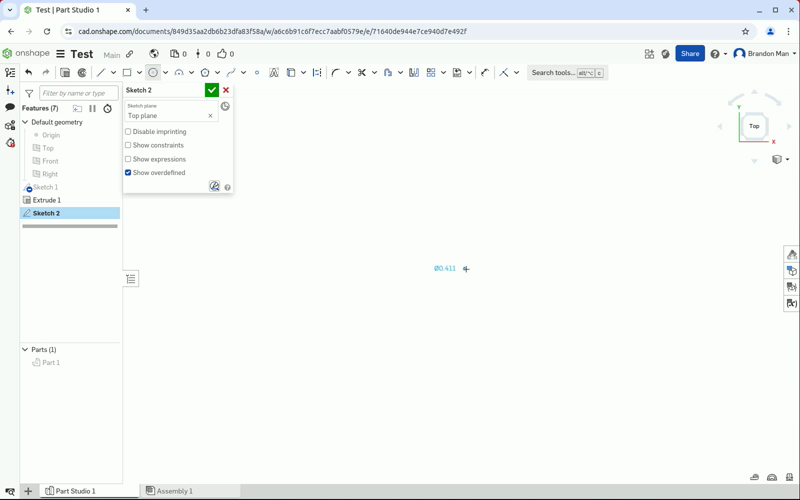
scroll(6)
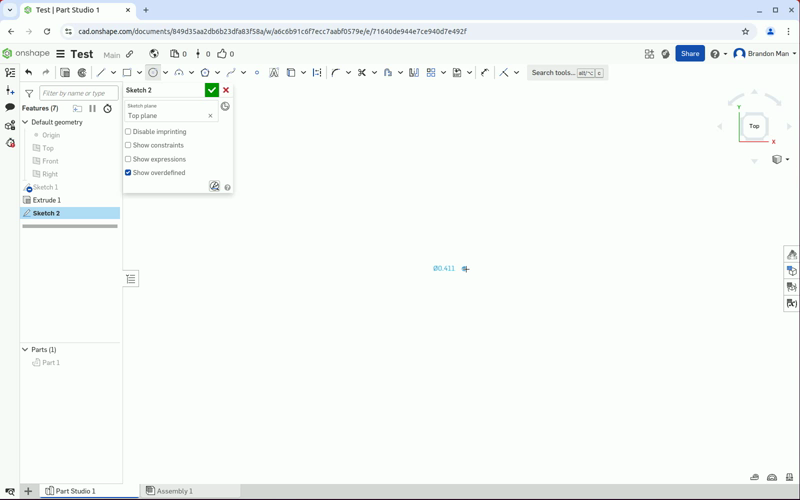
scroll(6)
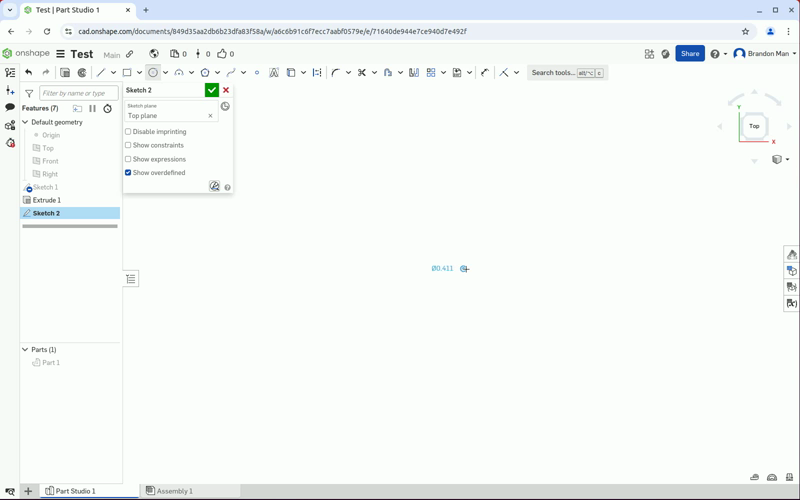
scroll(6)
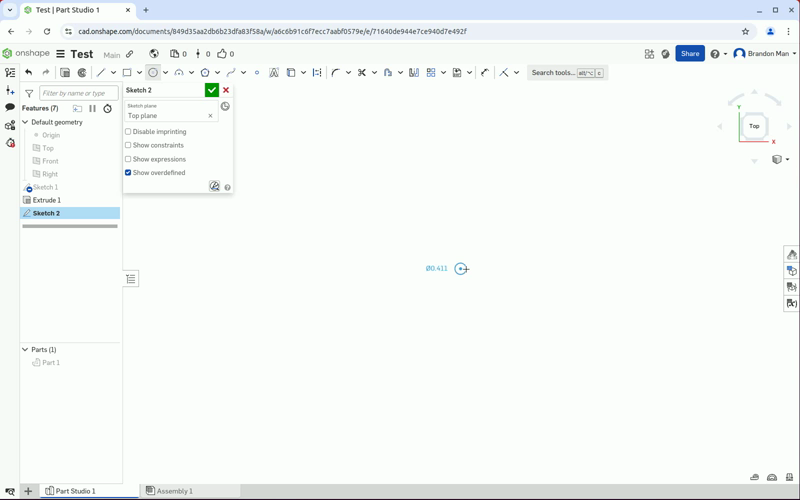
scroll(6)
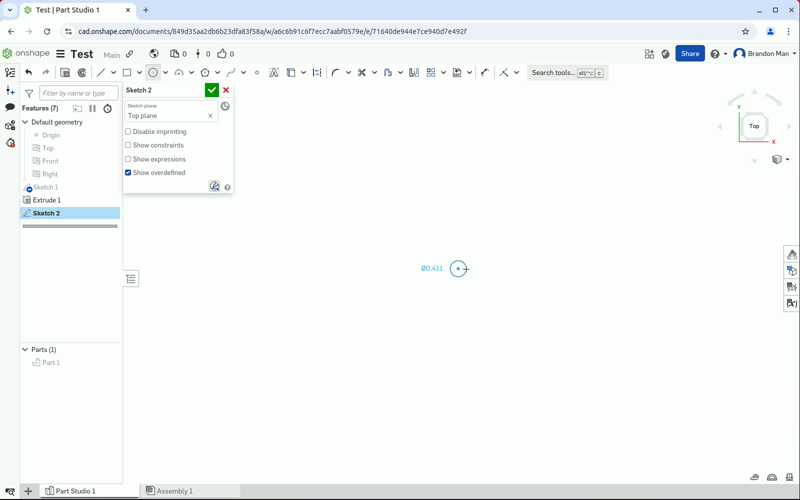
scroll(6)
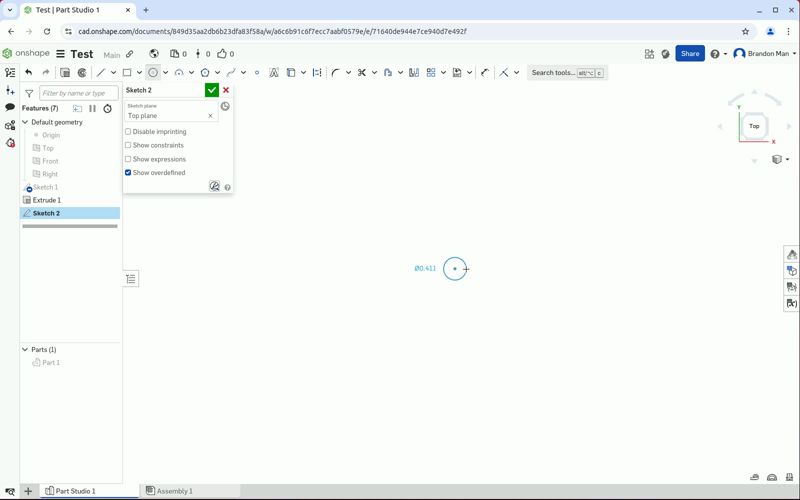
click(466, 268)
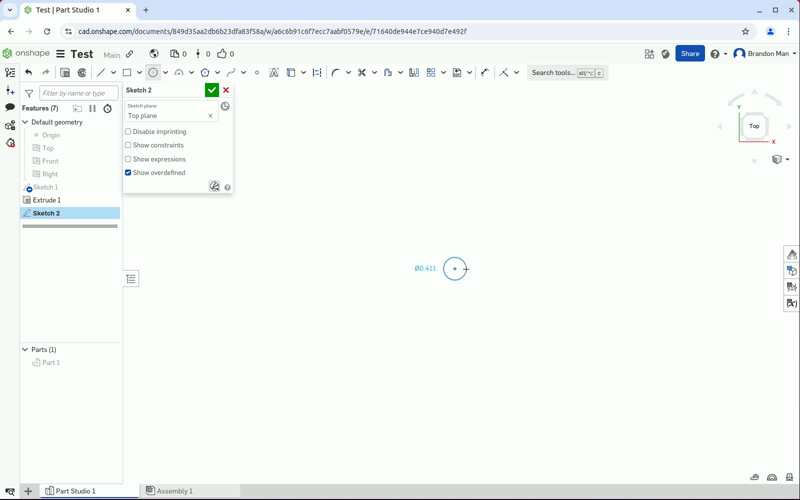
scroll(-6)
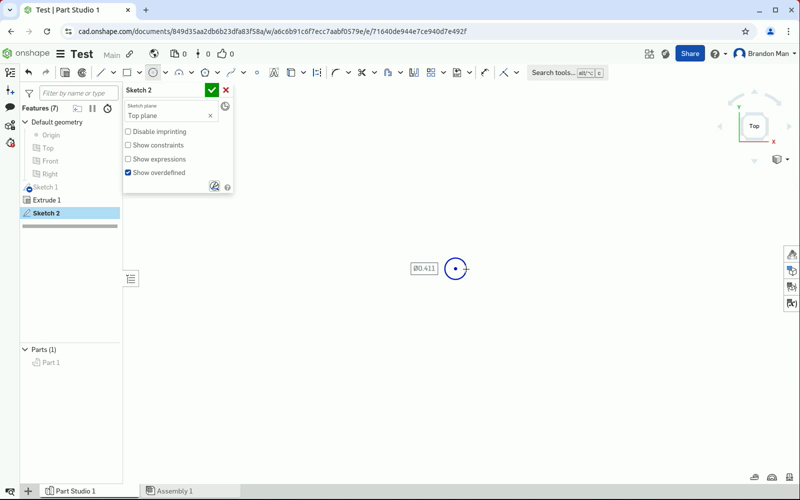
scroll(-6)
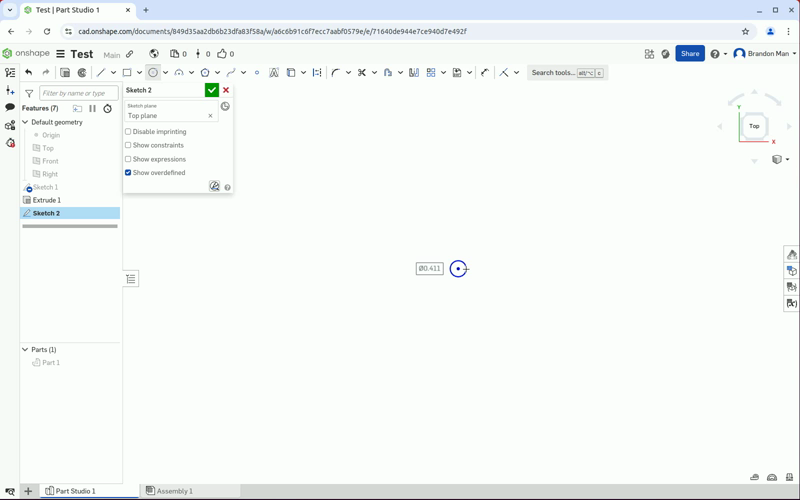
scroll(-6)
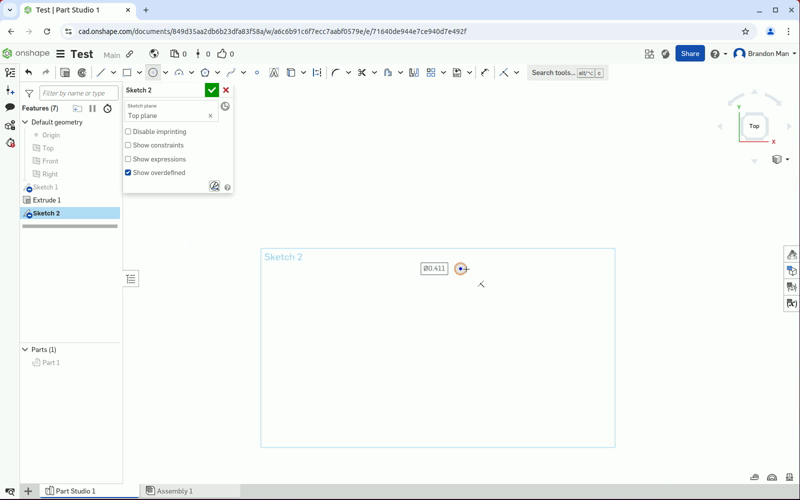
scroll(-6)
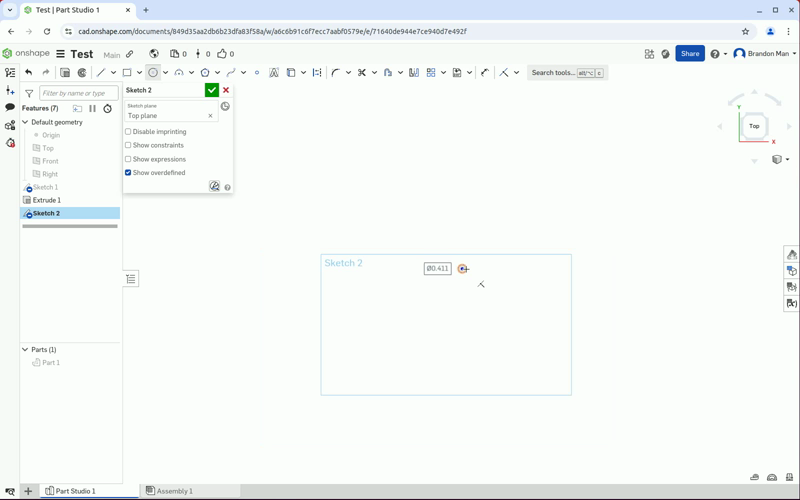
scroll(-6)
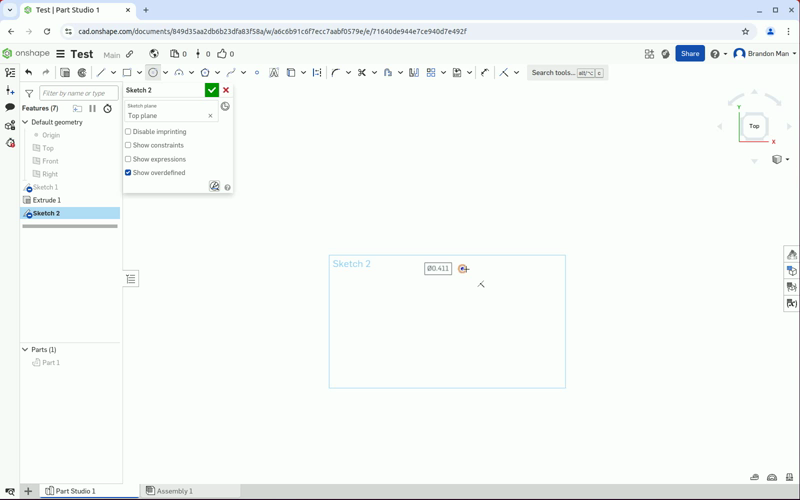
scroll(-6)
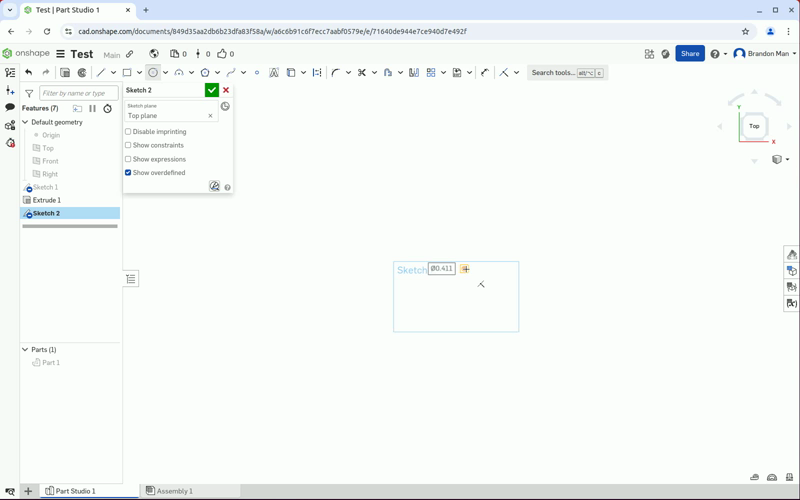
scroll(-6)
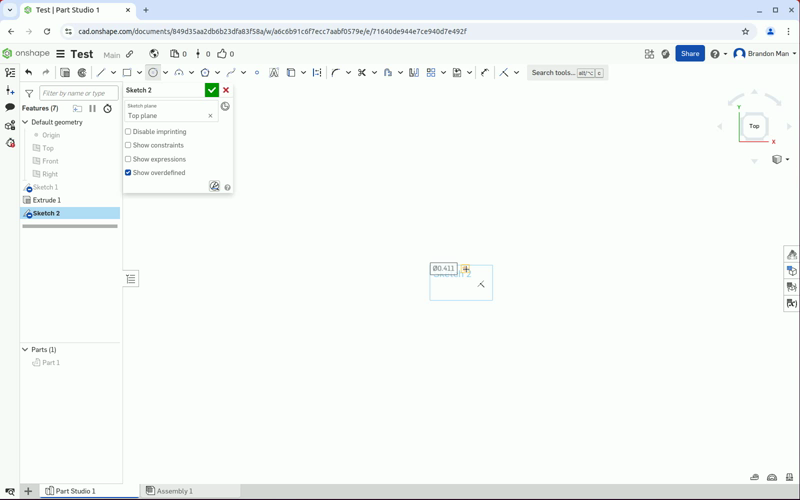
key(esc)
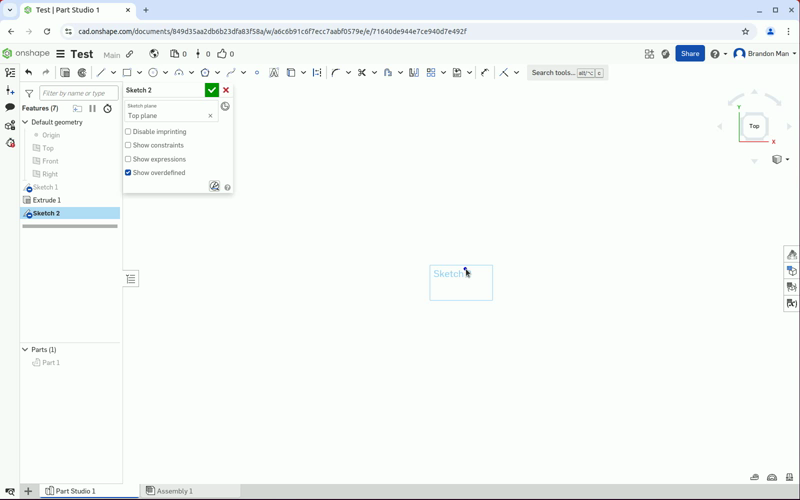
mouse_move(464, 268)
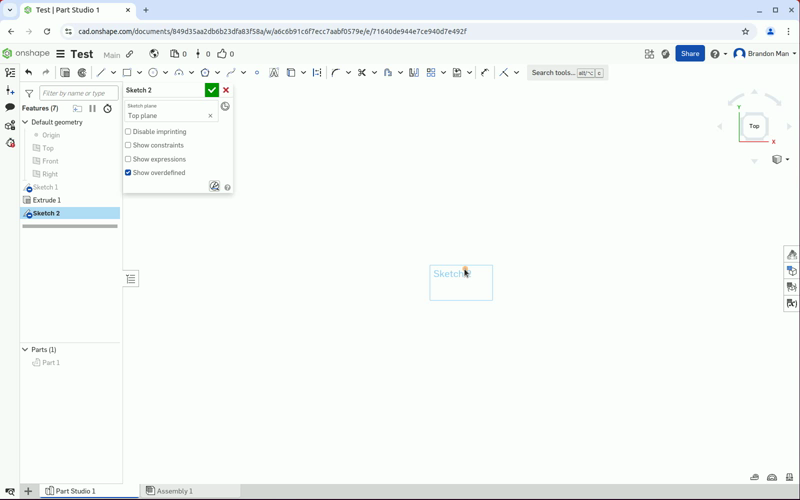
scroll(6)
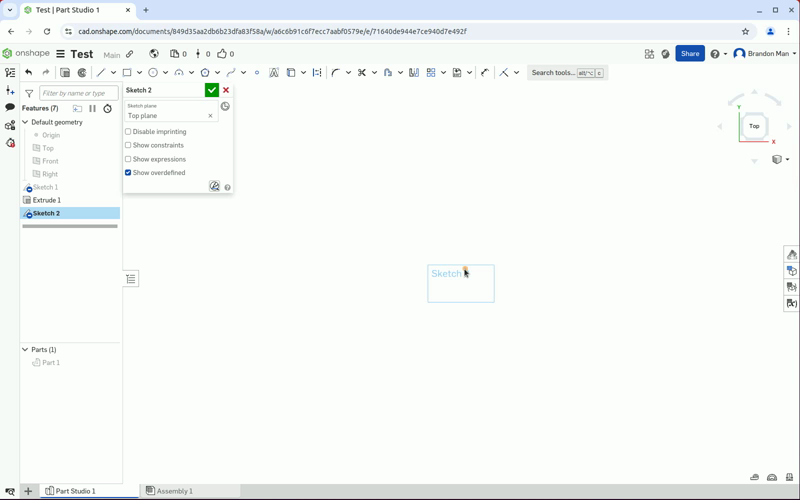
scroll(6)
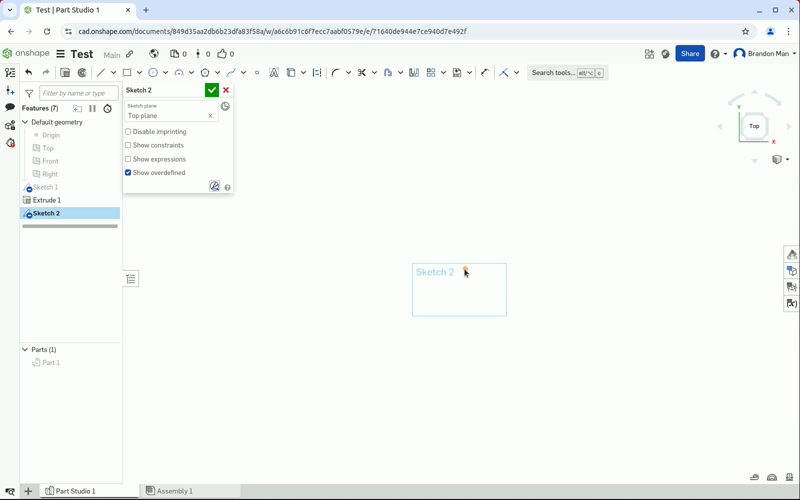
scroll(6)
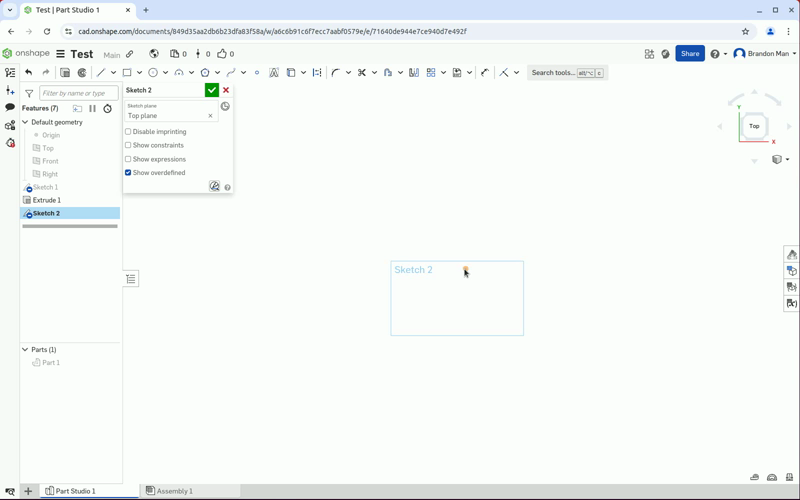
scroll(6)
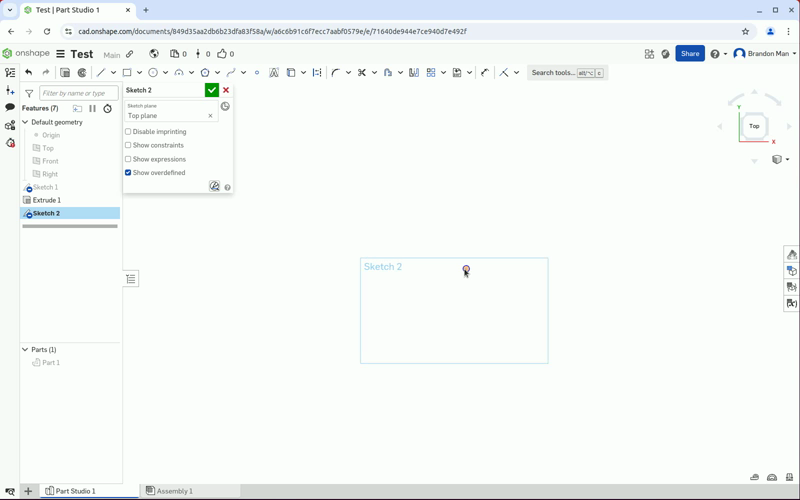
scroll(6)
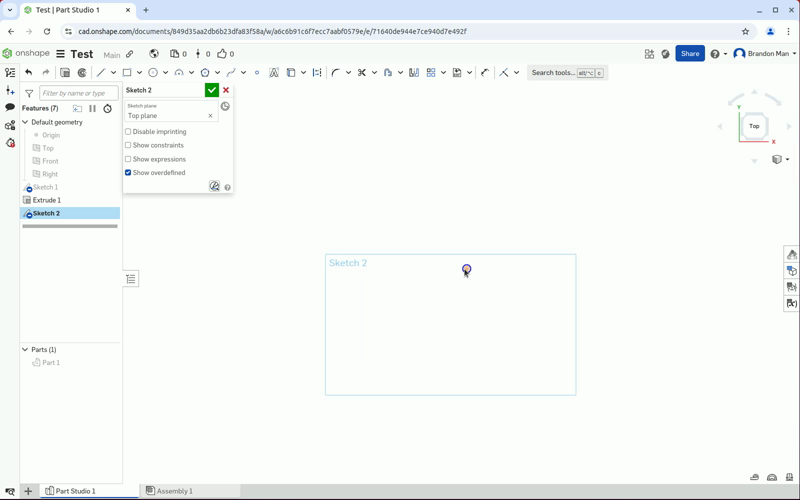
scroll(6)
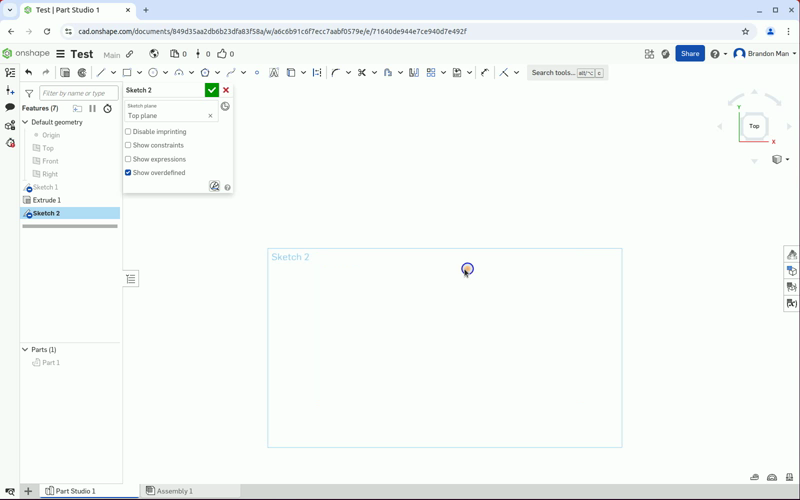
scroll(6)
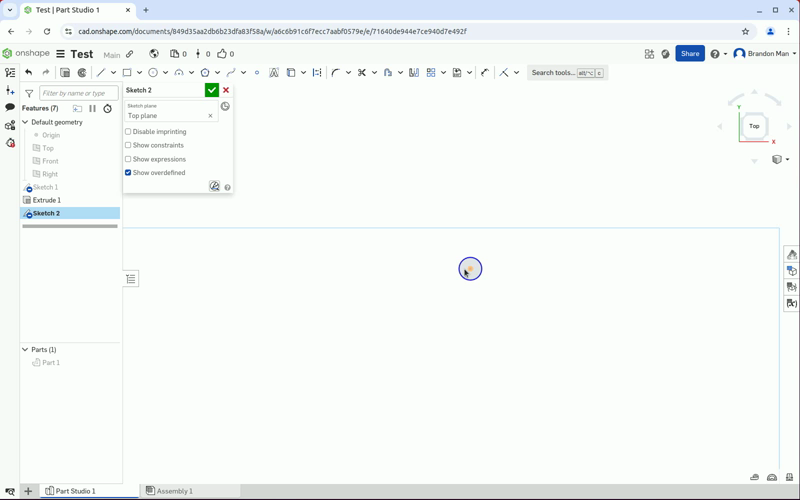
click(464, 268)
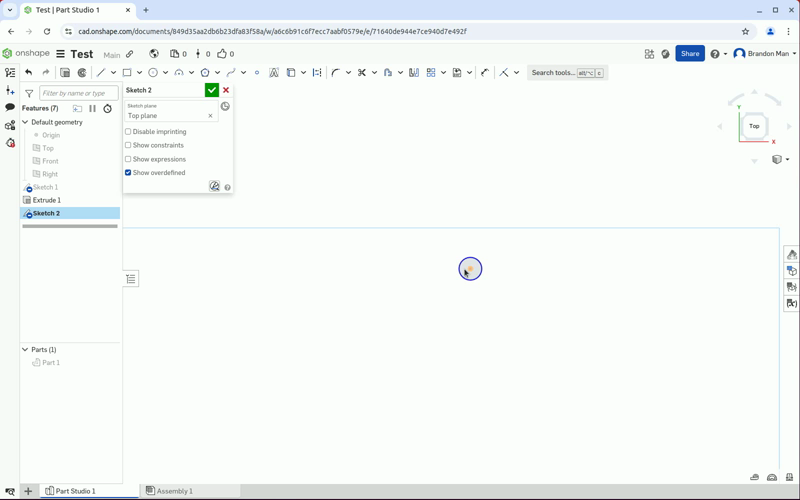
scroll(-6)
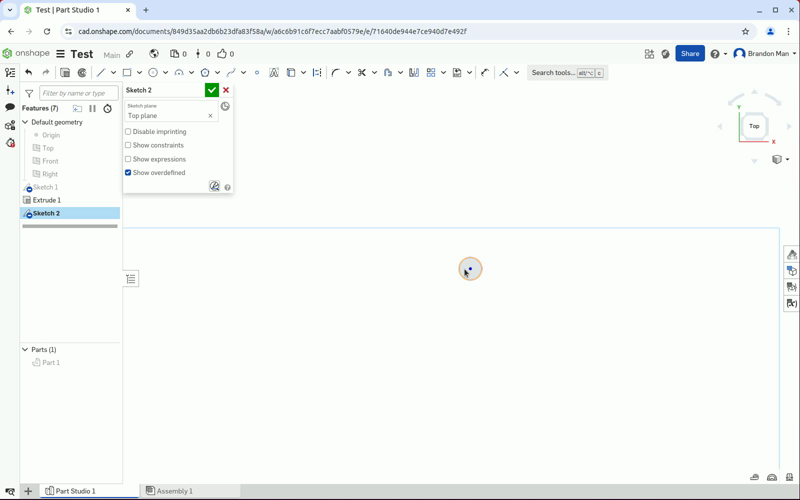
scroll(-6)
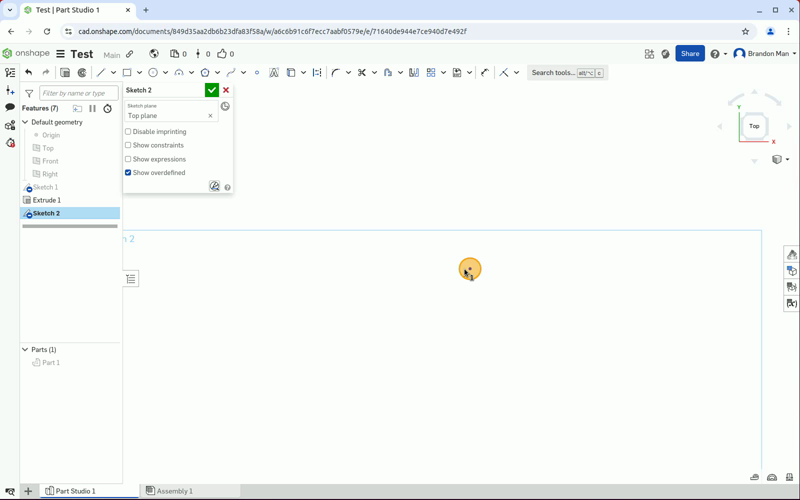
scroll(-6)
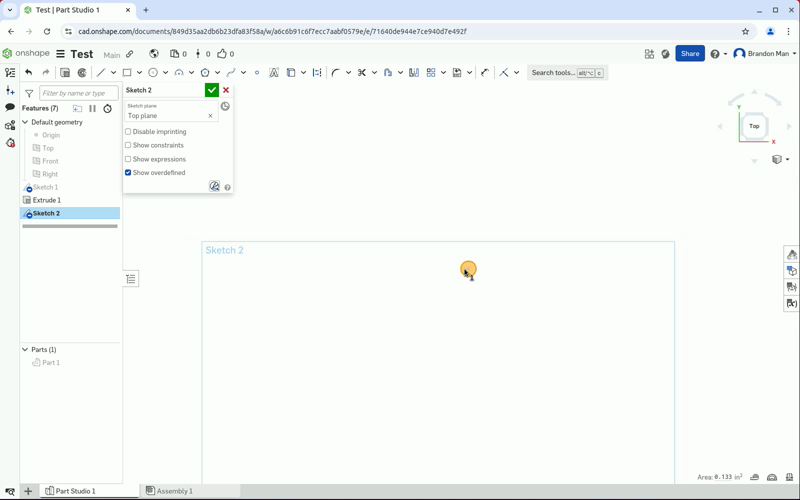
scroll(-6)
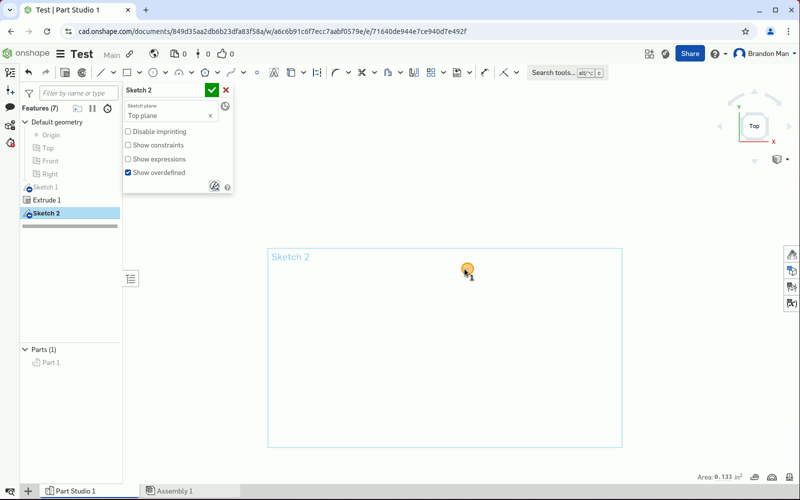
scroll(-6)
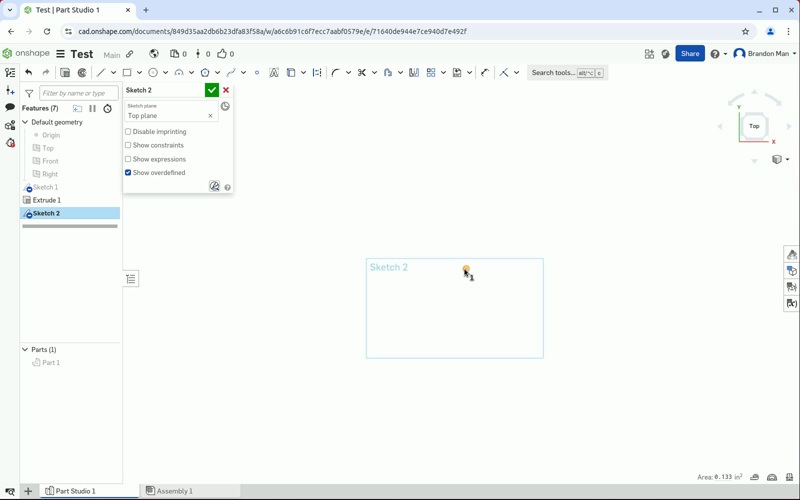
scroll(-6)
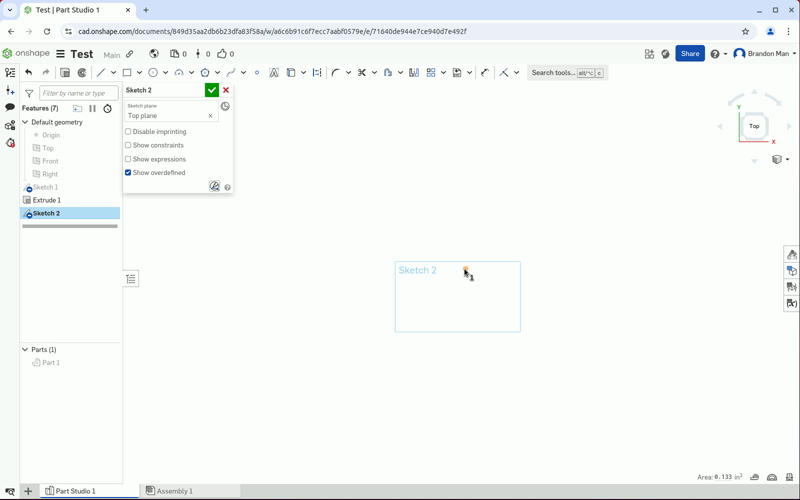
scroll(-6)
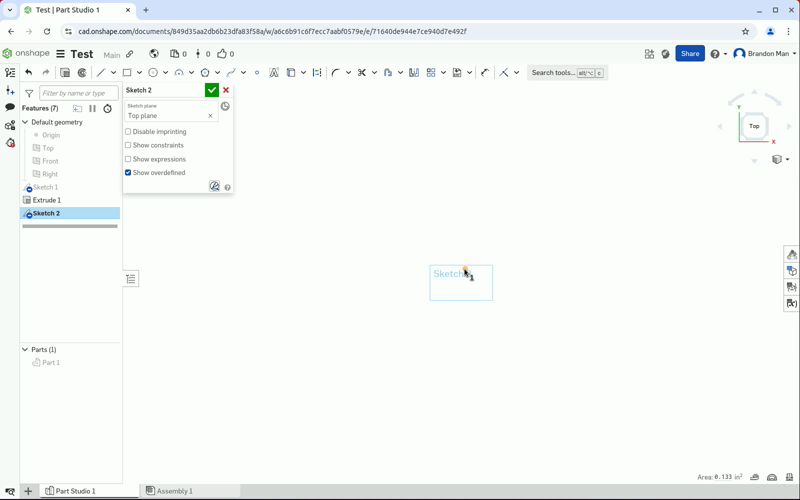
mouse_move(73, 352)
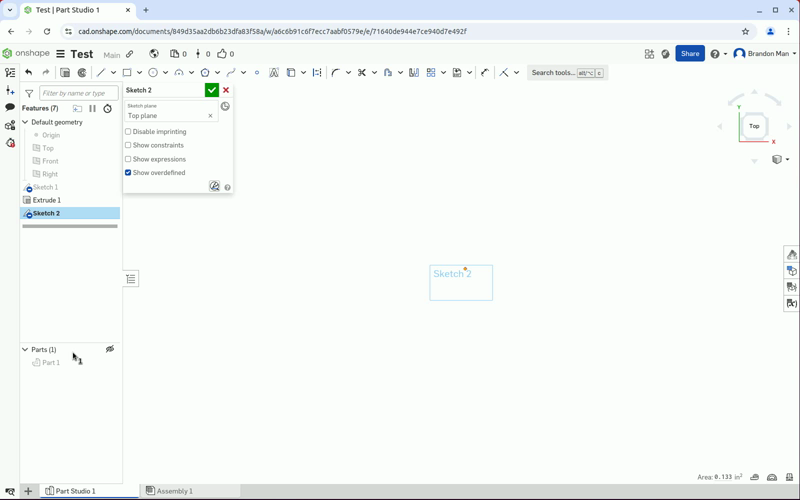
key(shift+y)
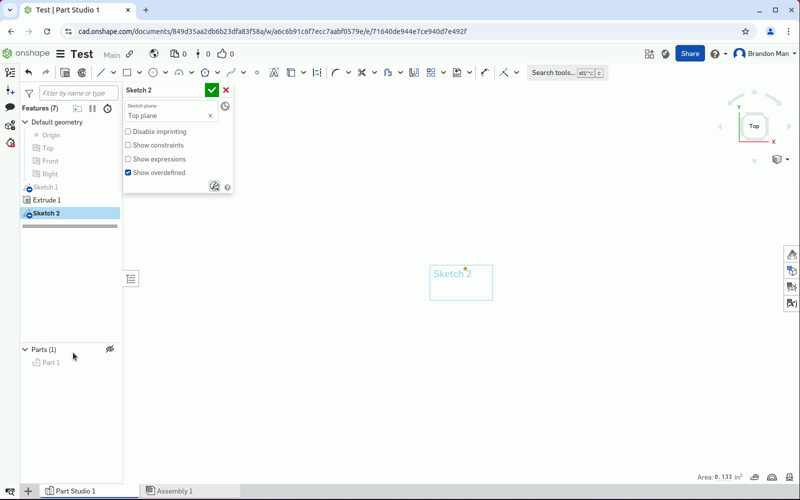
key(shift+e)
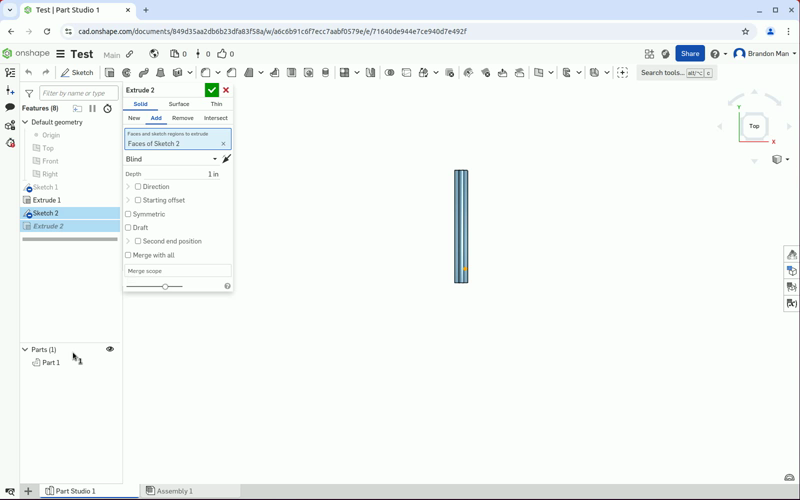
mouse_move(143, 106)
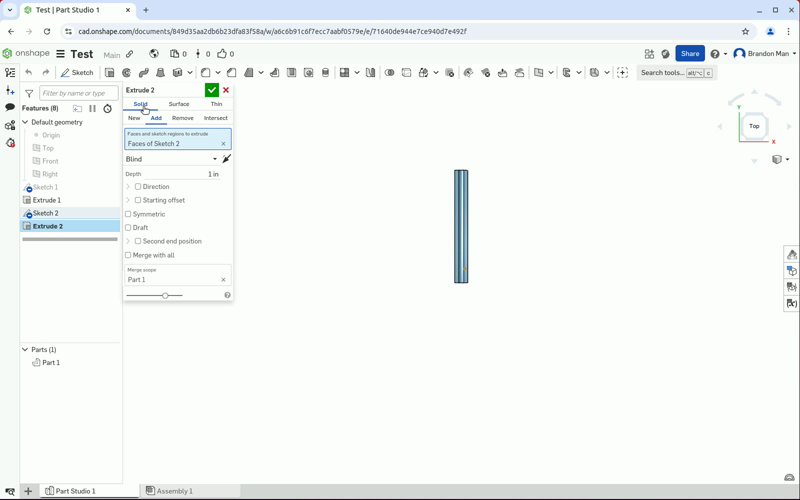
click(143, 106)
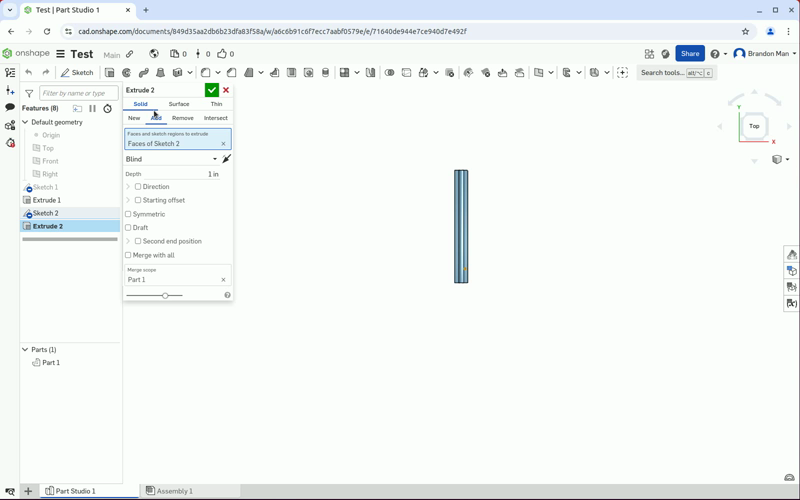
mouse_move(186, 120)
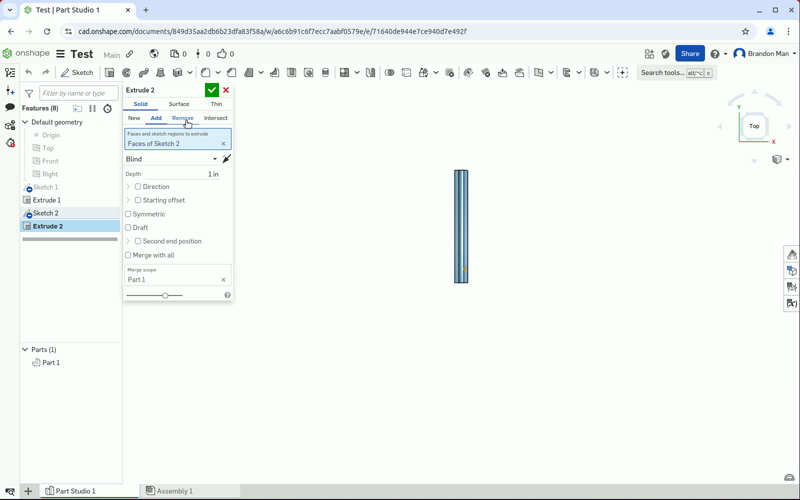
click(186, 120)
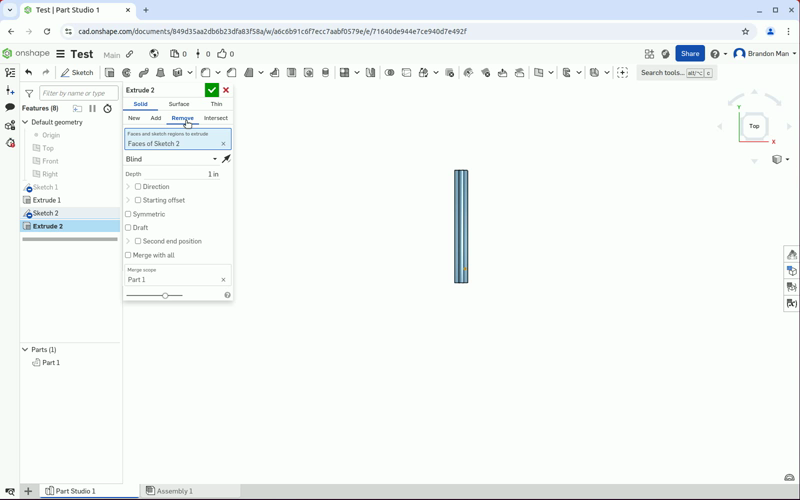
key(tab, 4)
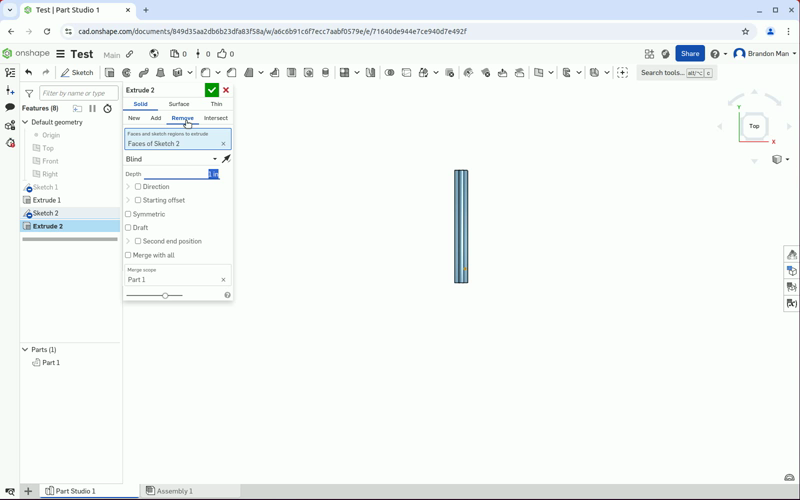
text(-0.482)
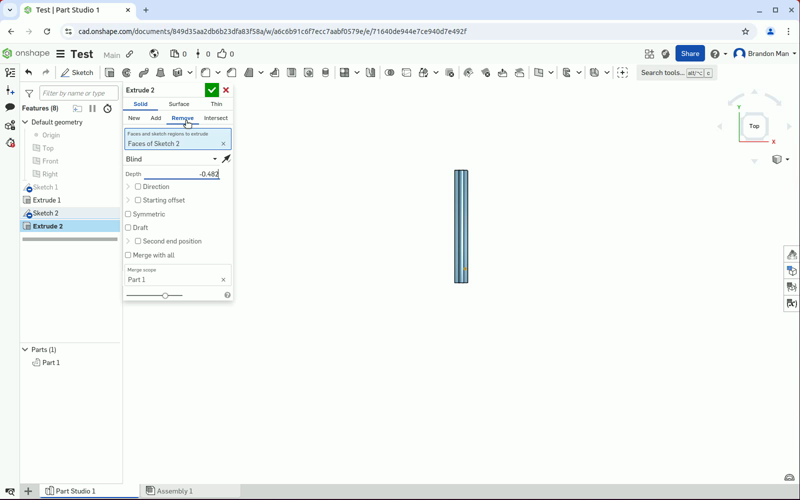
key(tab, 3)
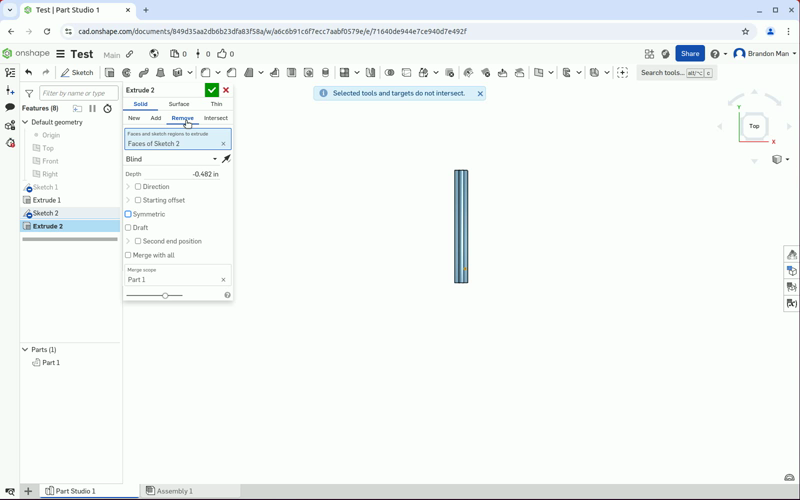
key(space)
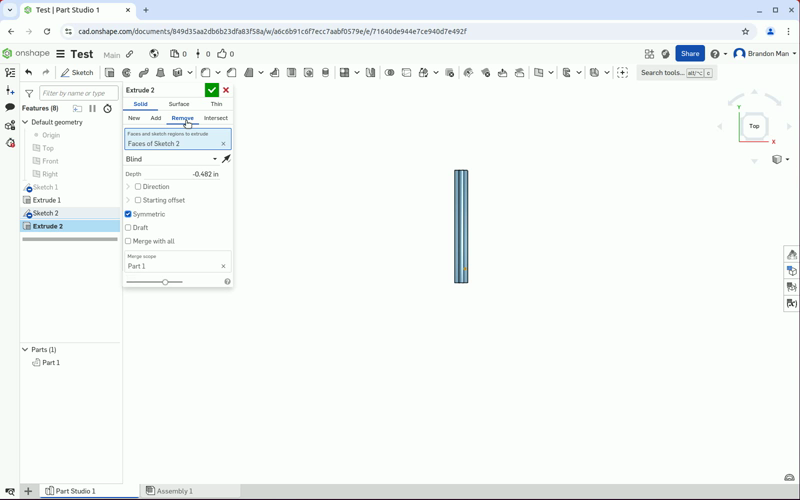
key(tab, 2)
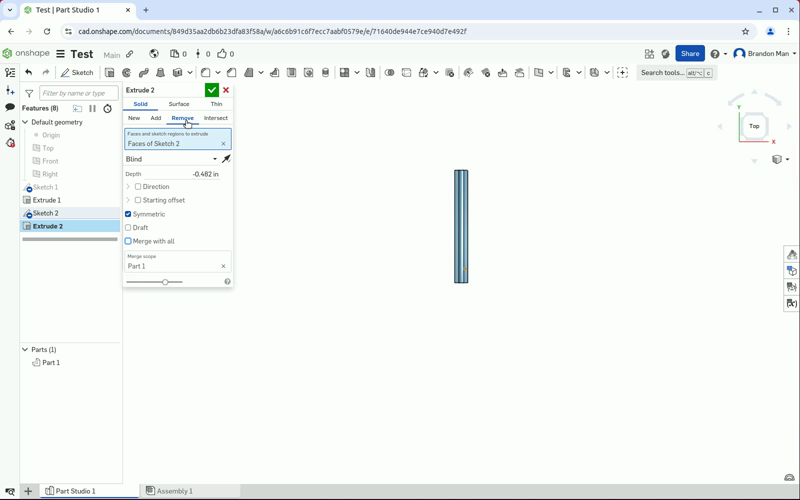
key(space)
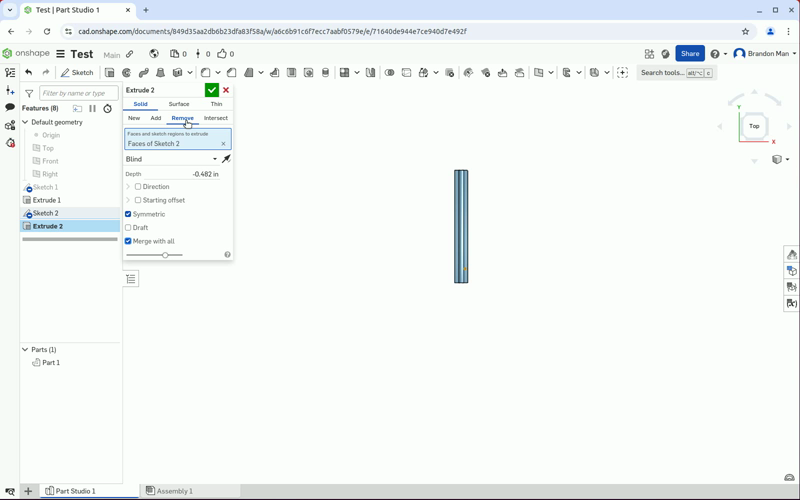
key(enter)
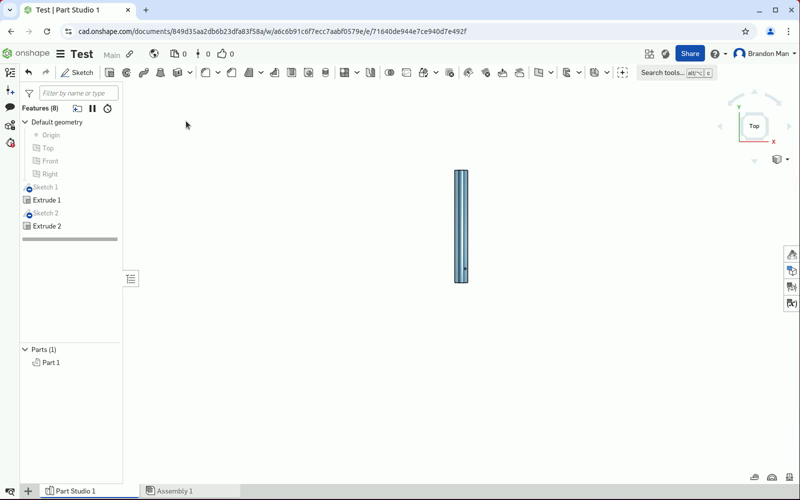
key(shift+h)
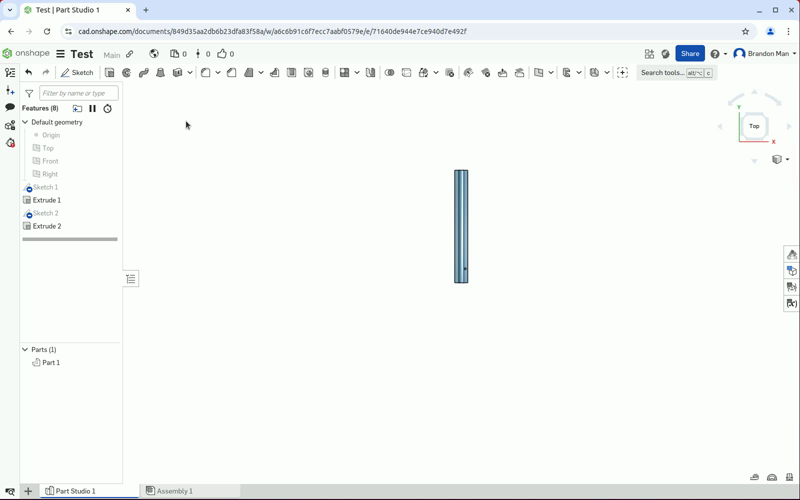
key(shift+h)
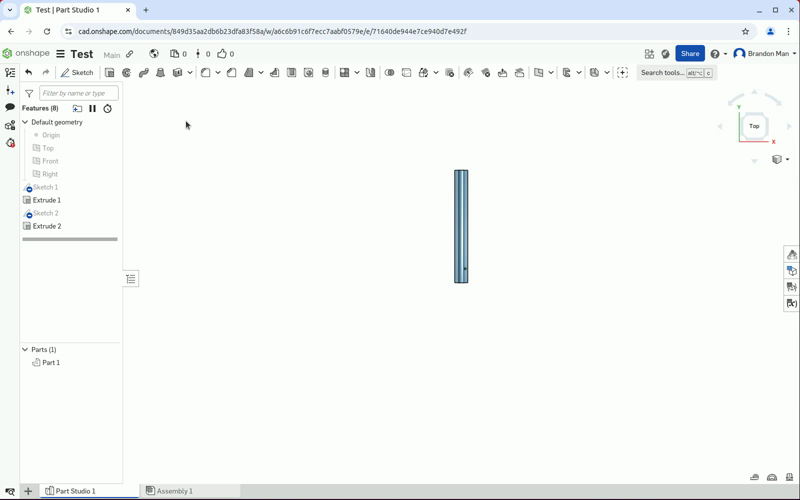
mouse_move(73, 189)
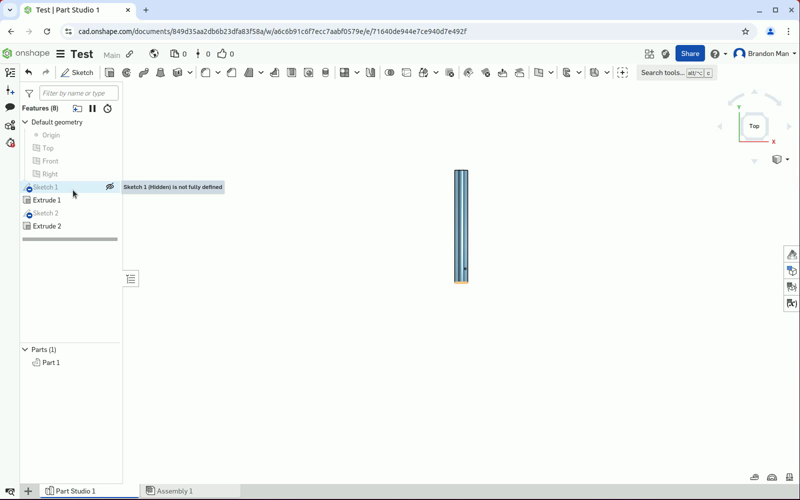
click(73, 189)
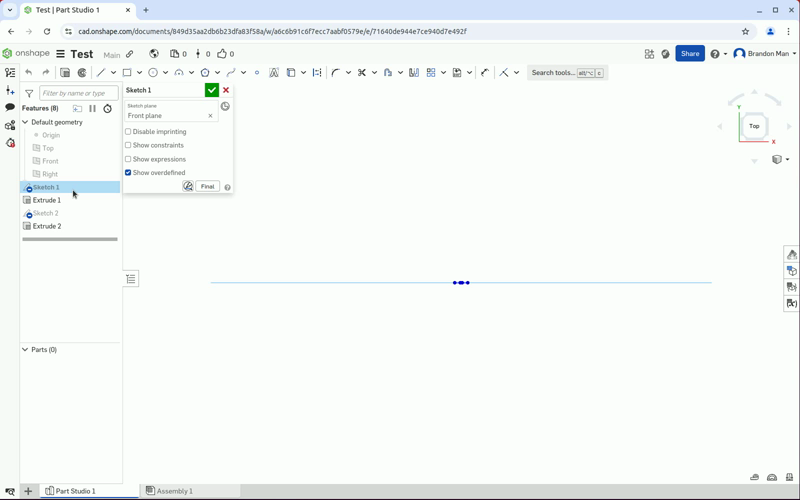
mouse_move(229, 92)
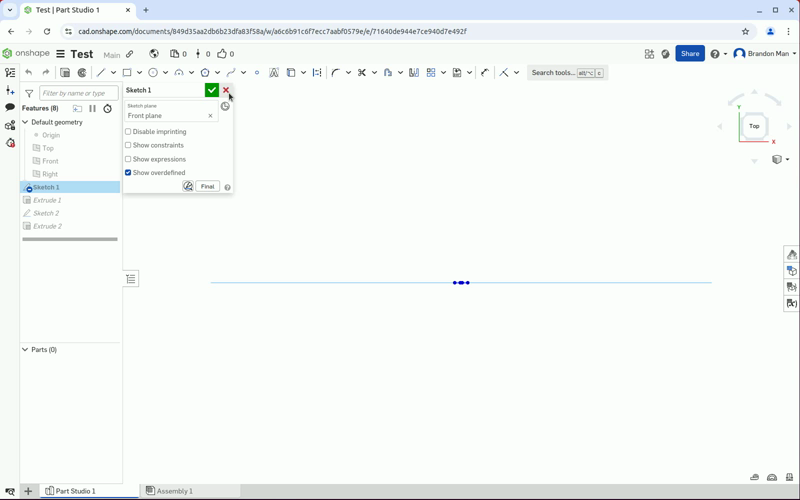
click(229, 92)
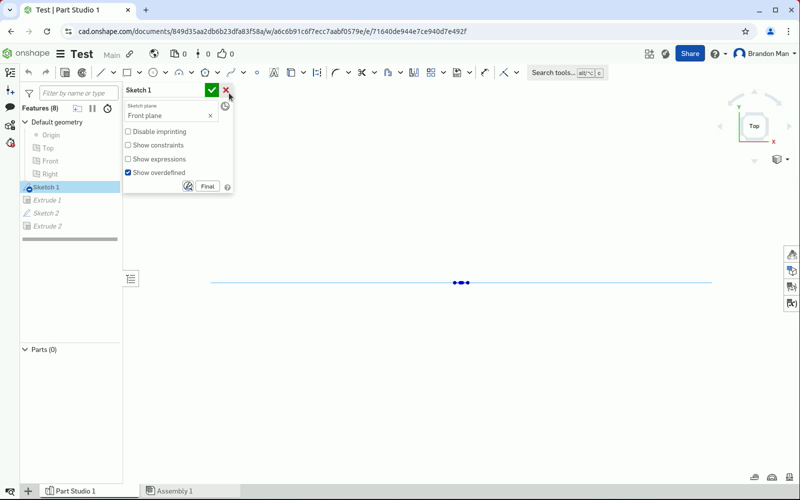
key(shift+s)
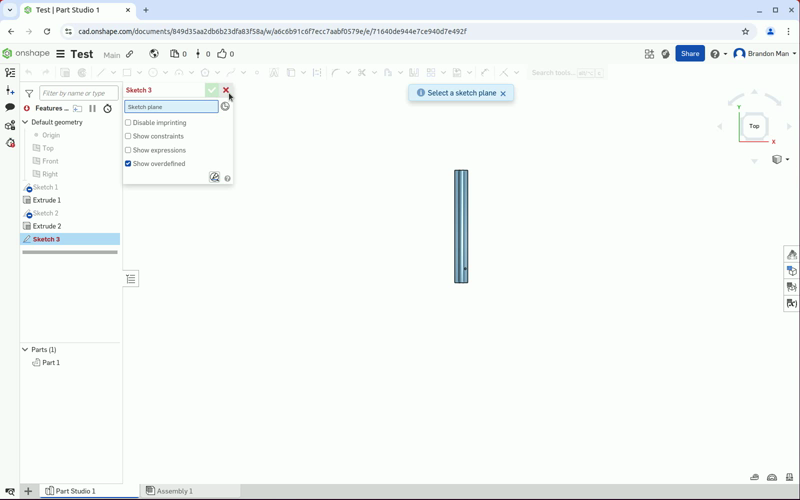
mouse_move(73, 150)
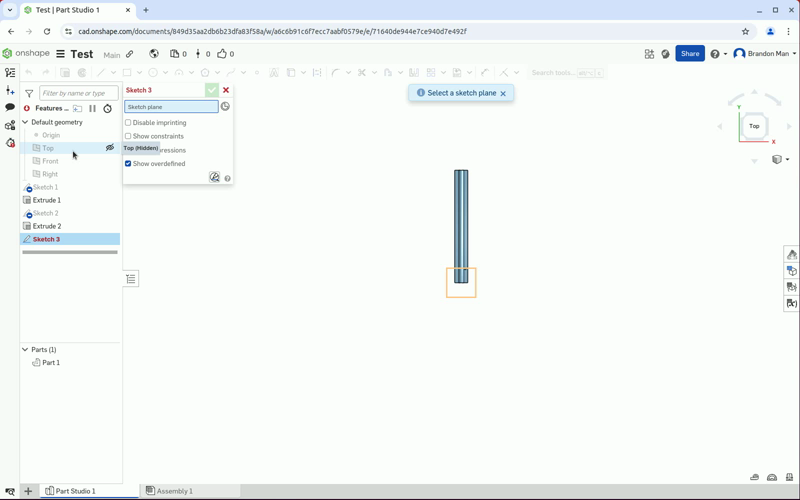
click(73, 150)
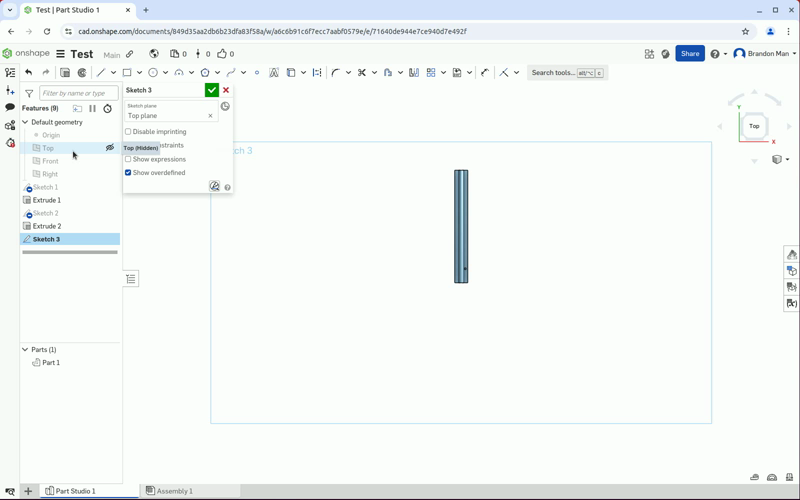
mouse_move(73, 352)
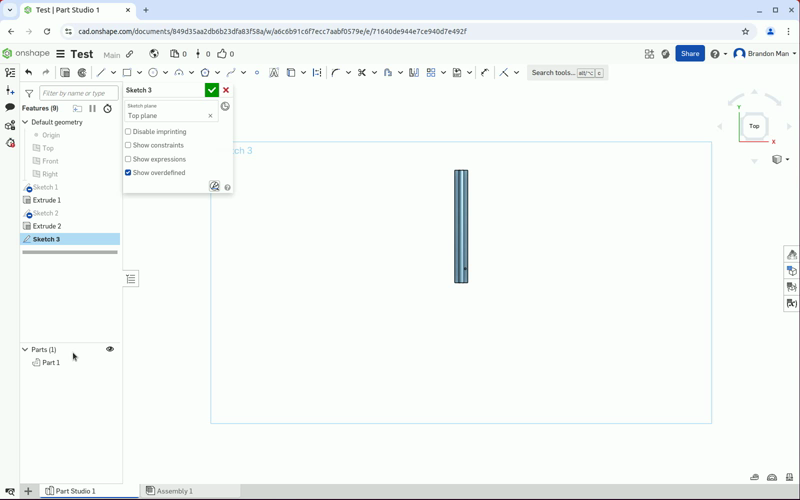
key(y)
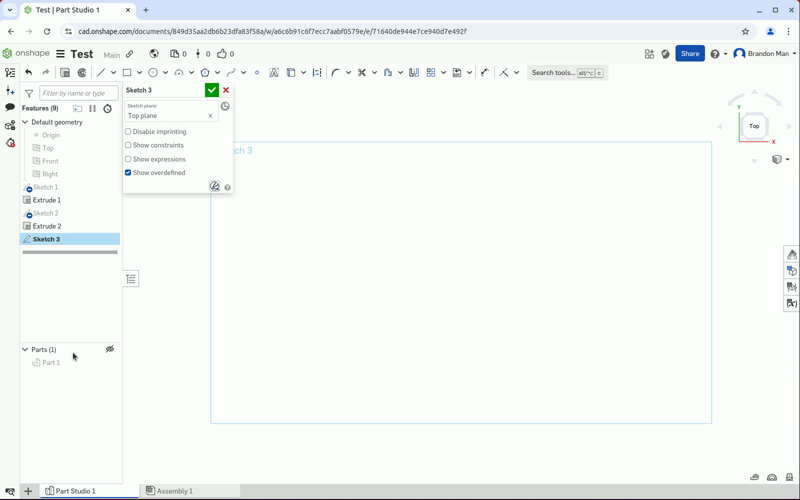
key(c)
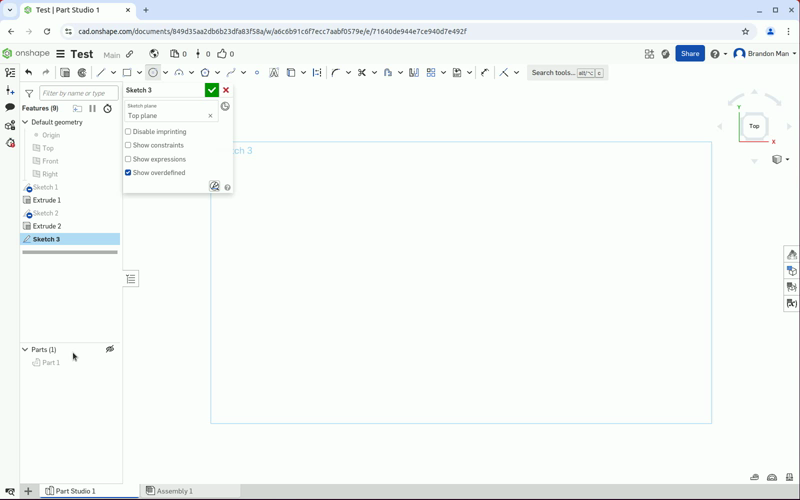
key_down(shift)
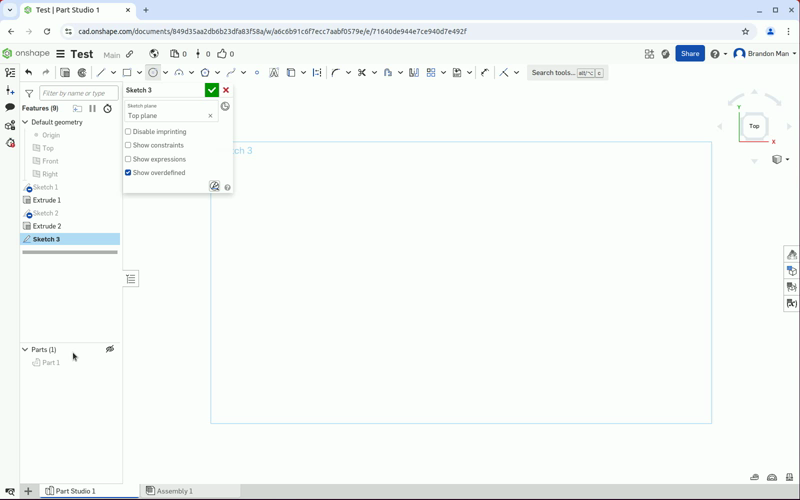
mouse_move(465, 224)
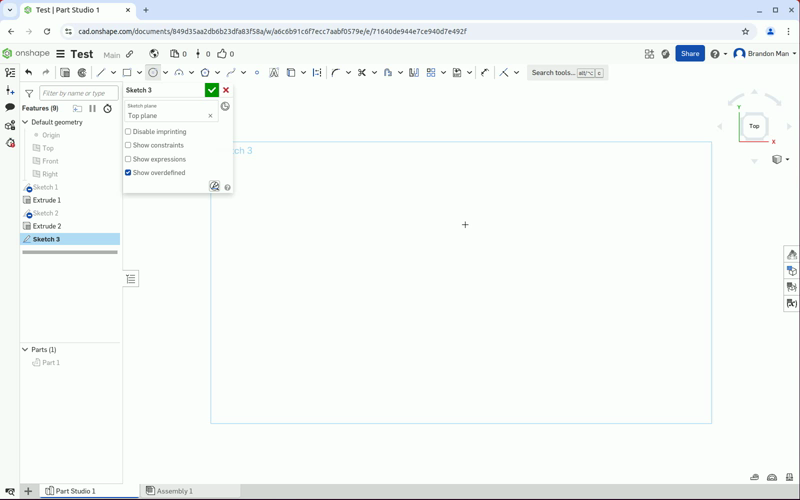
click(465, 224)
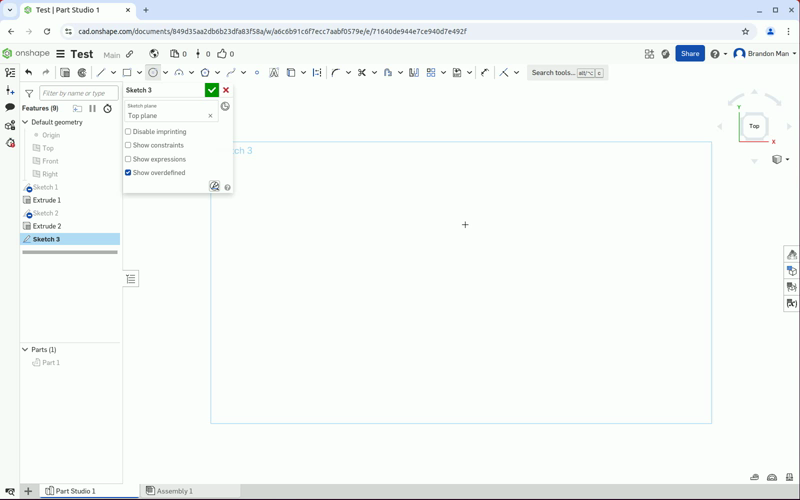
key_up(shift)
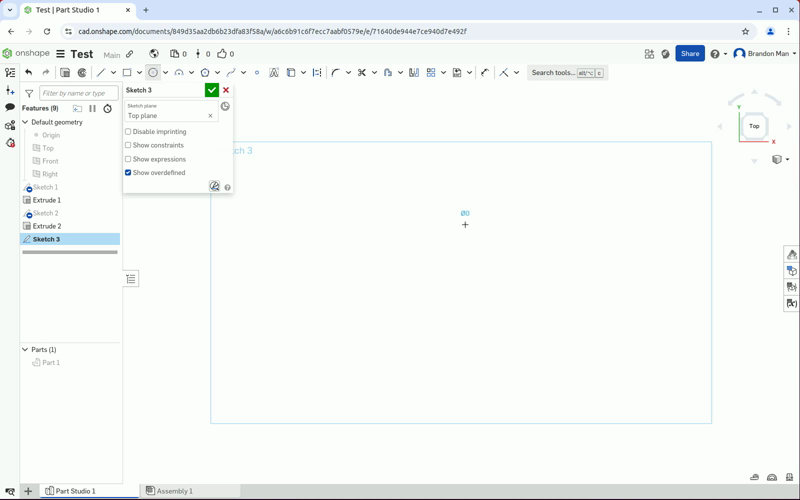
mouse_move(466, 224)
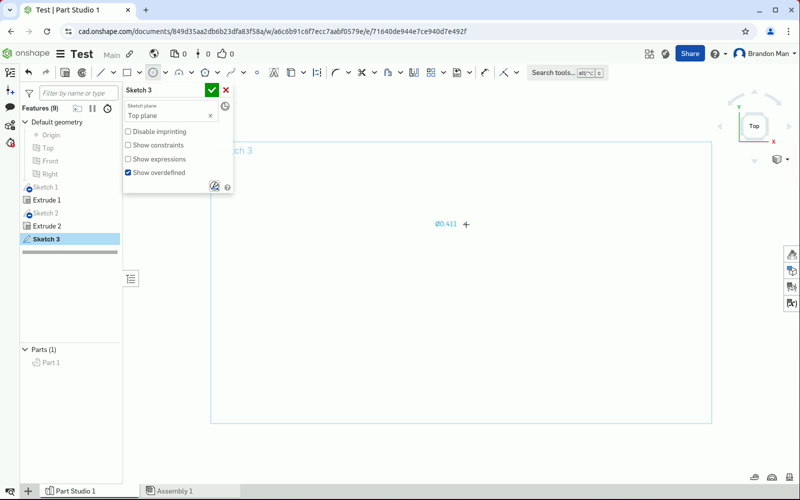
scroll(6)
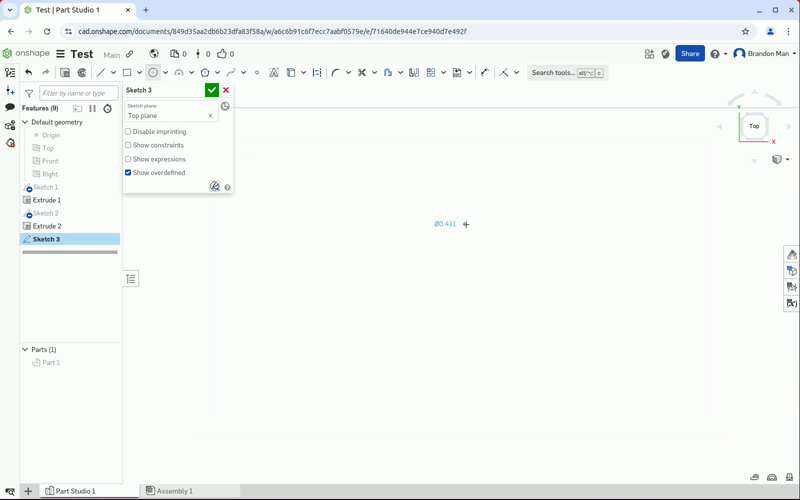
scroll(6)
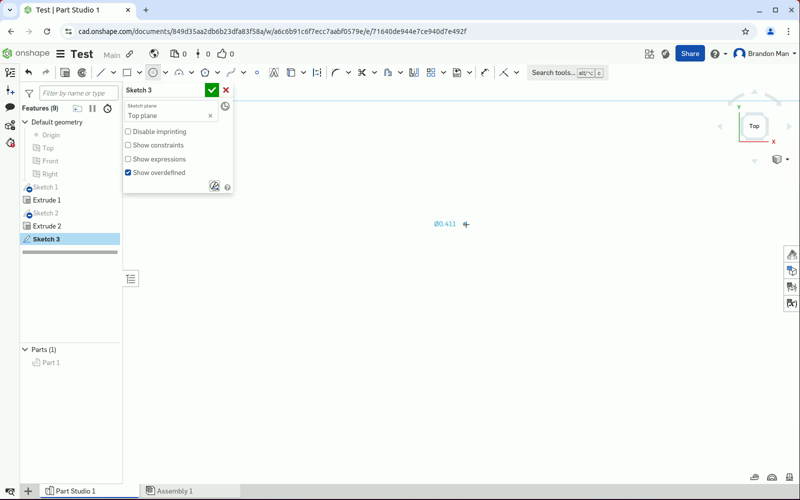
scroll(6)
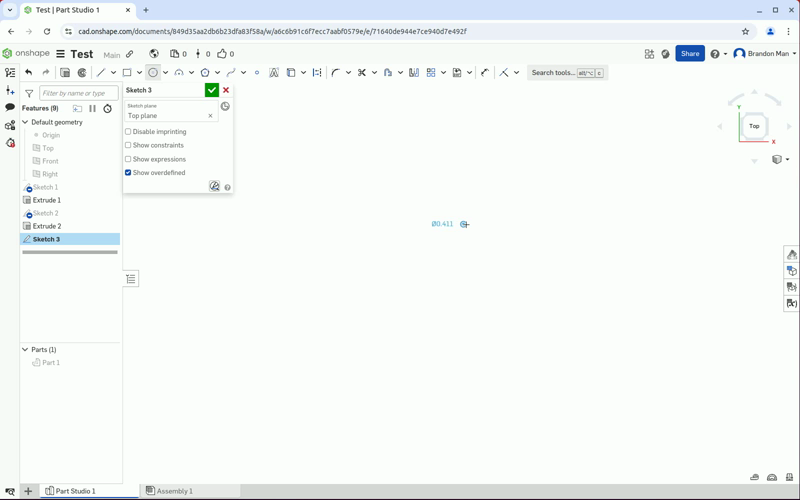
scroll(6)
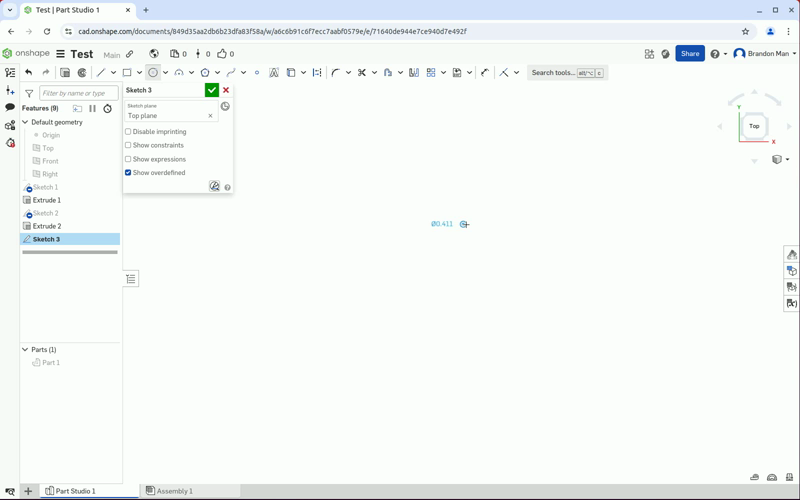
scroll(6)
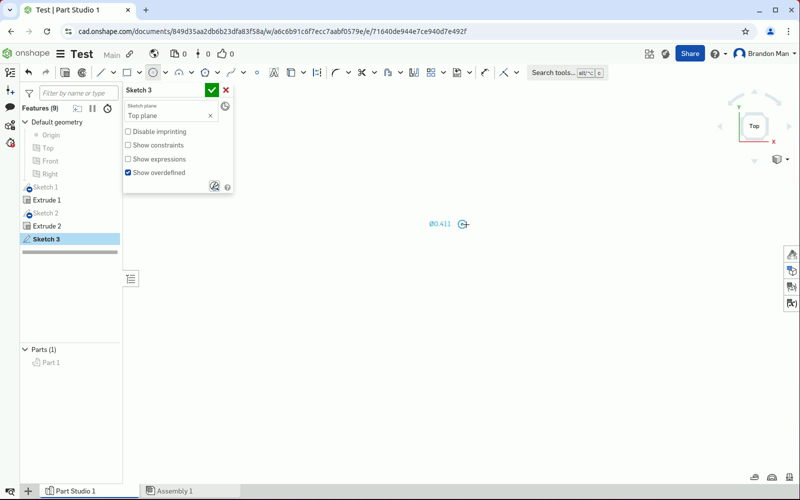
scroll(6)
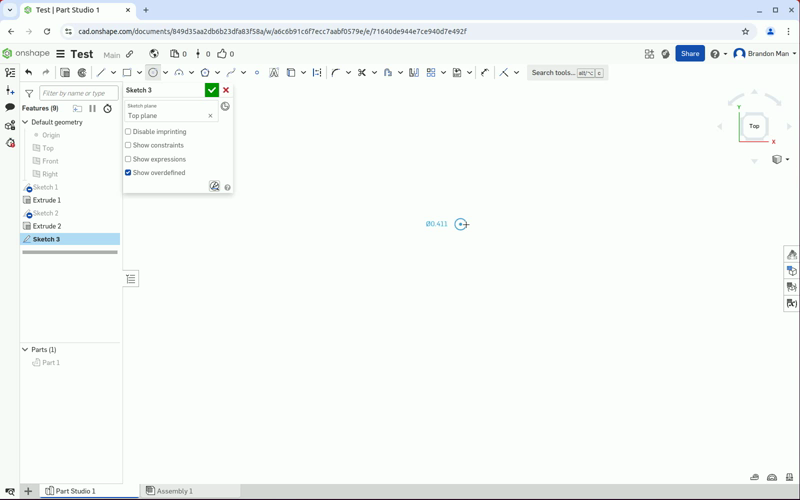
scroll(6)
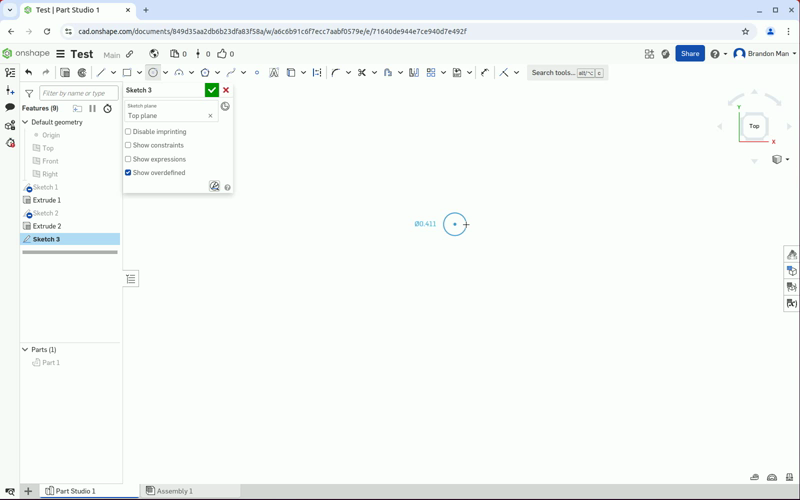
click(466, 224)
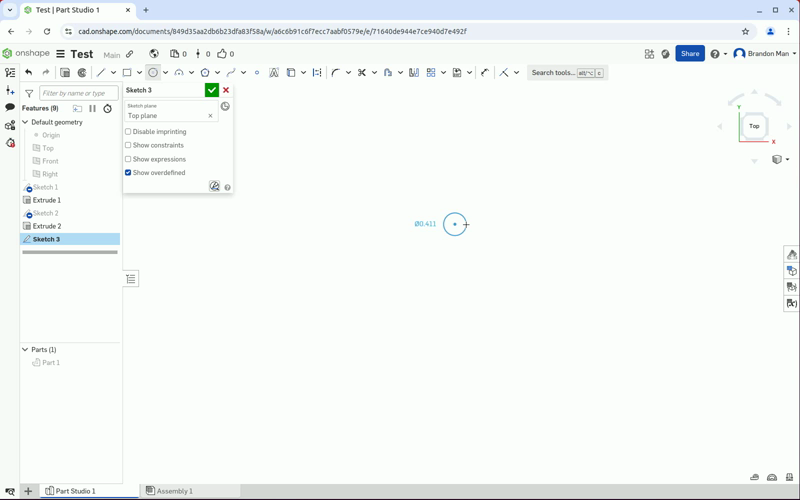
scroll(-6)
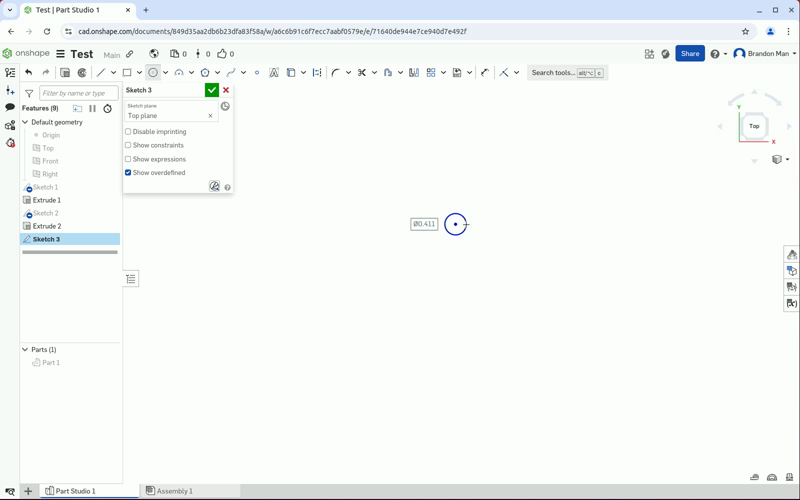
scroll(-6)
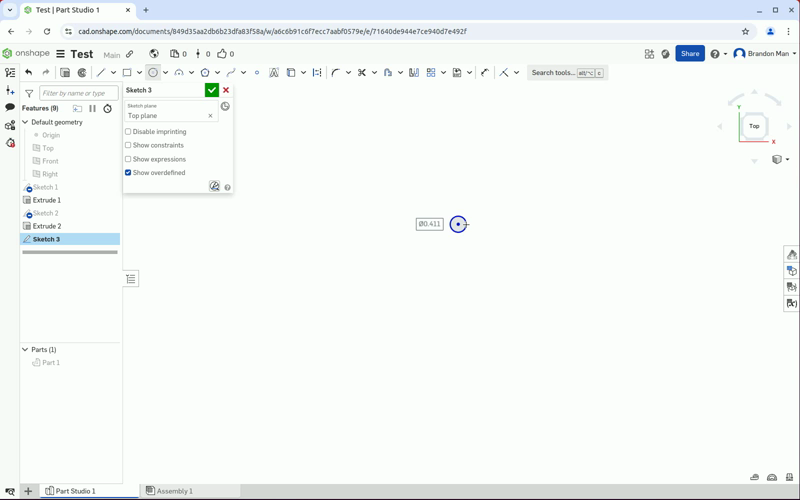
scroll(-6)
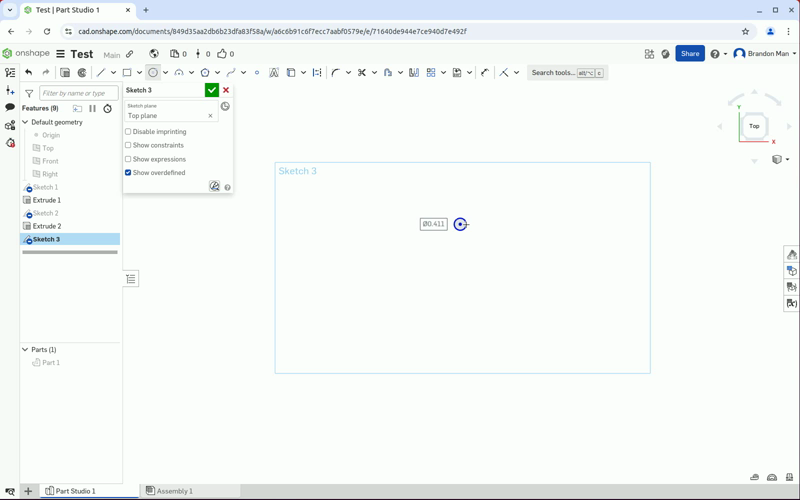
scroll(-6)
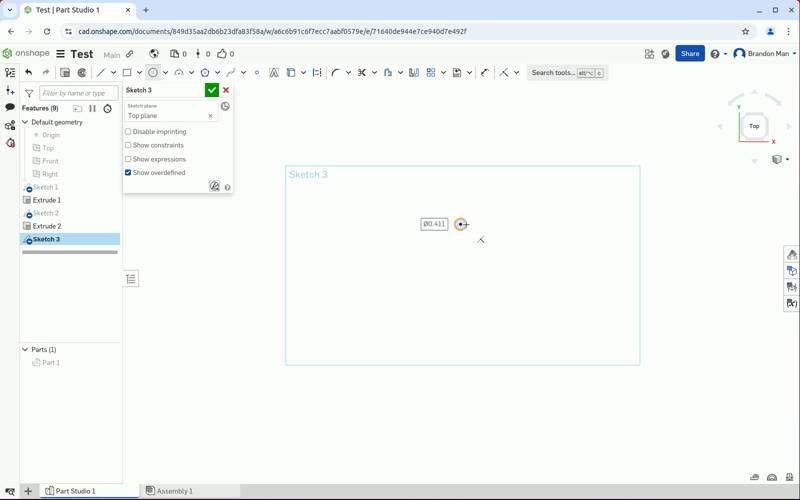
scroll(-6)
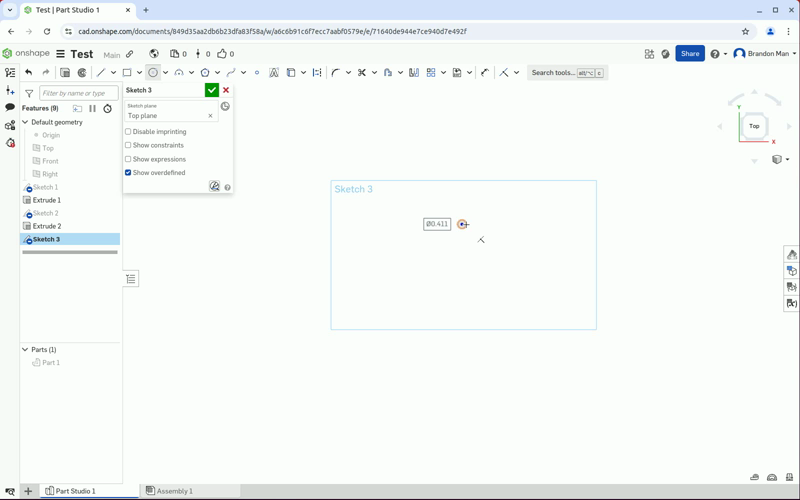
scroll(-6)
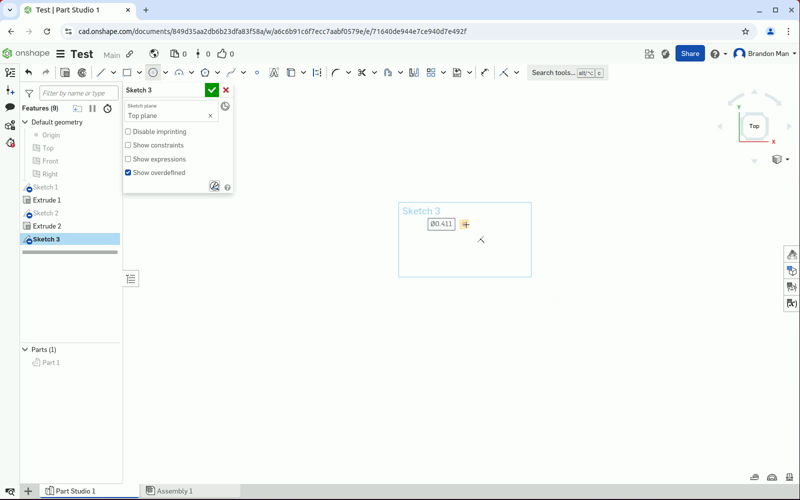
scroll(-6)
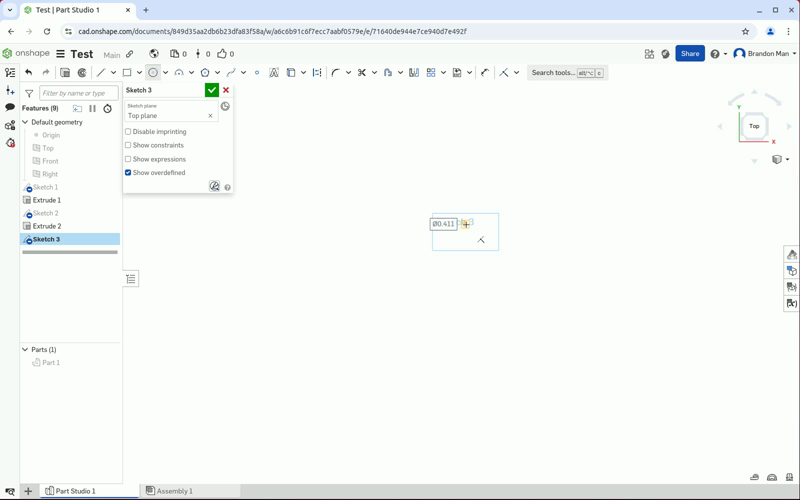
key(esc)
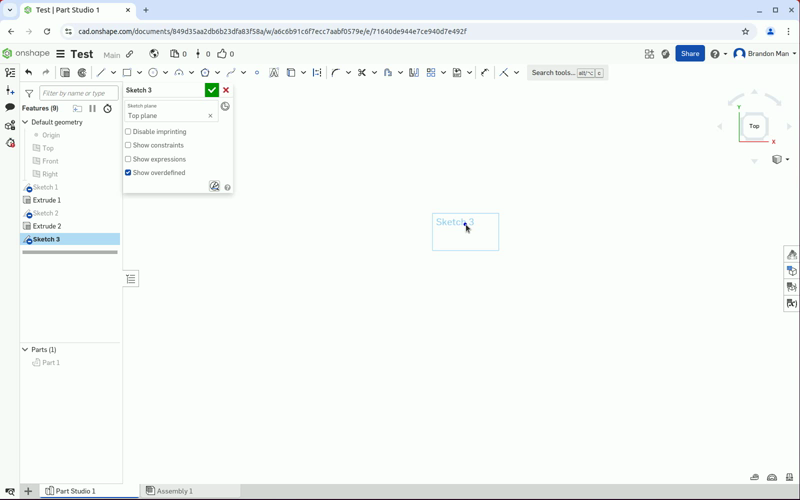
mouse_move(465, 224)
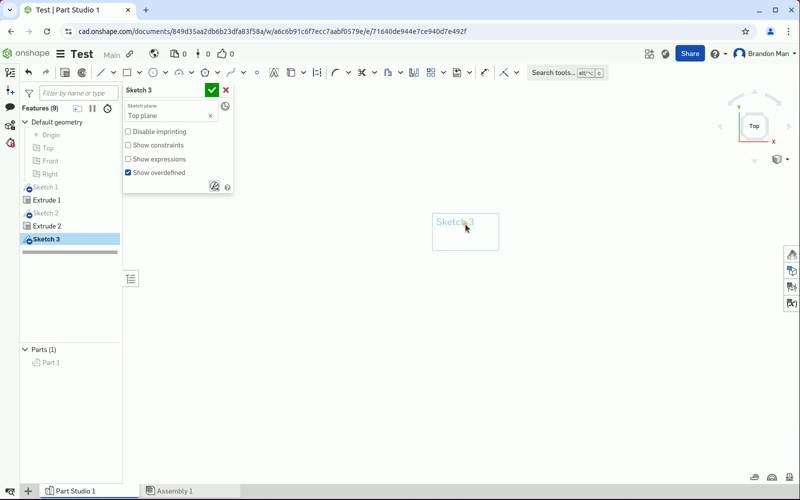
scroll(6)
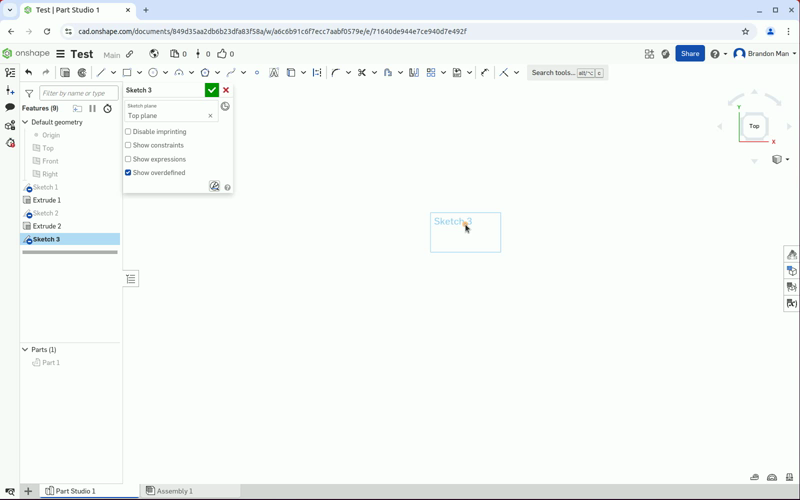
scroll(6)
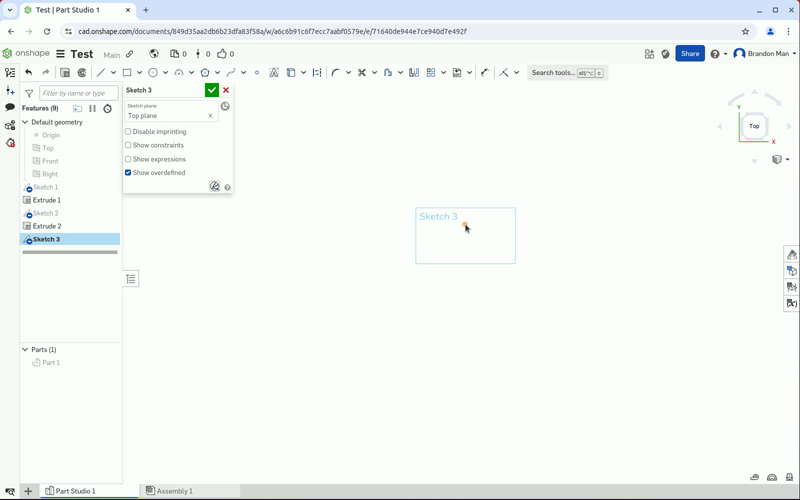
scroll(6)
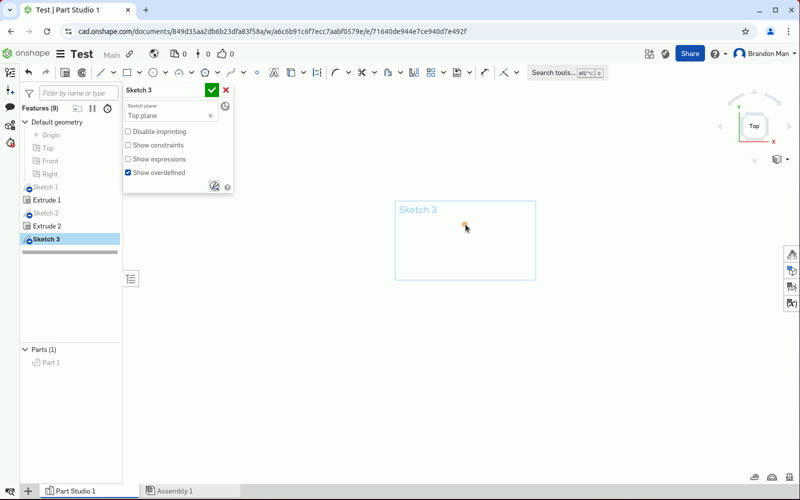
scroll(6)
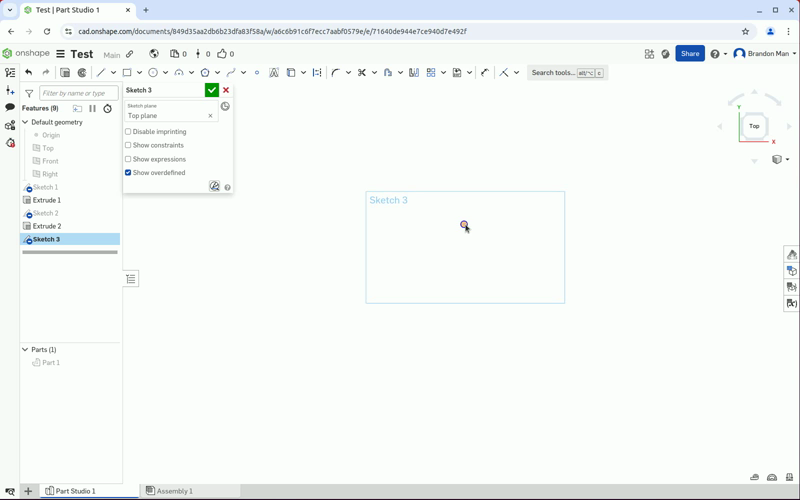
scroll(6)
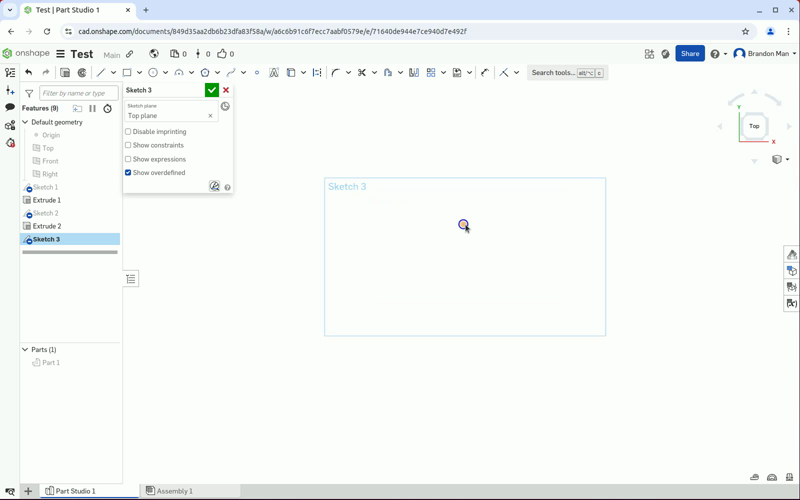
scroll(6)
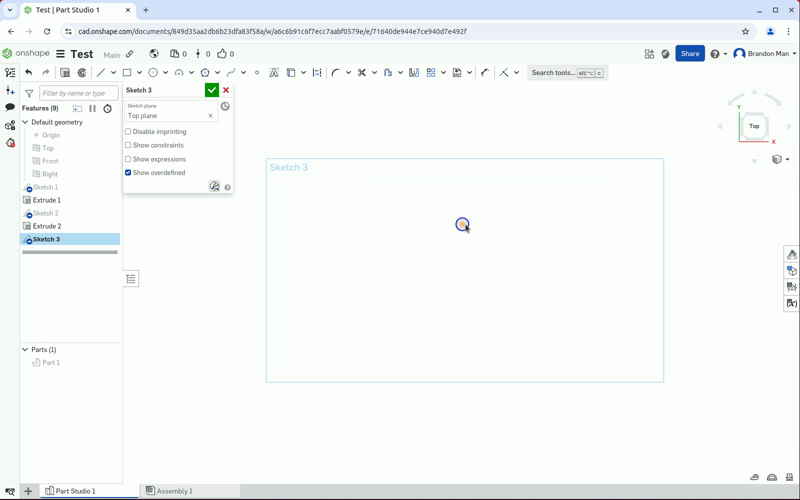
scroll(6)
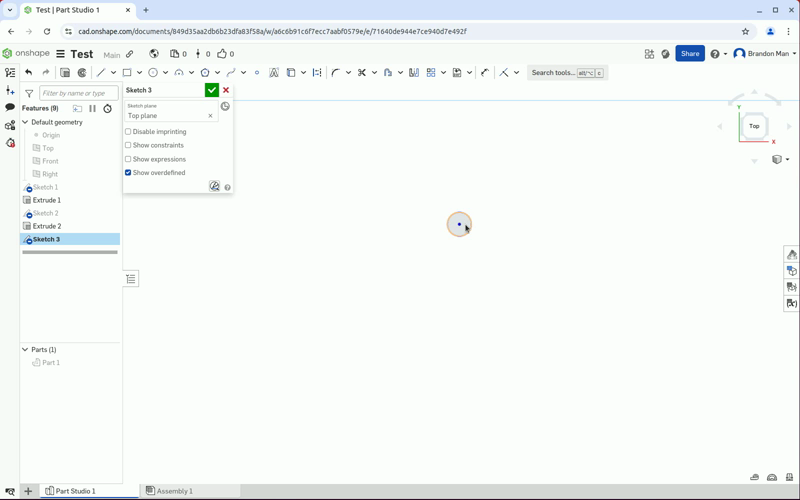
click(465, 224)
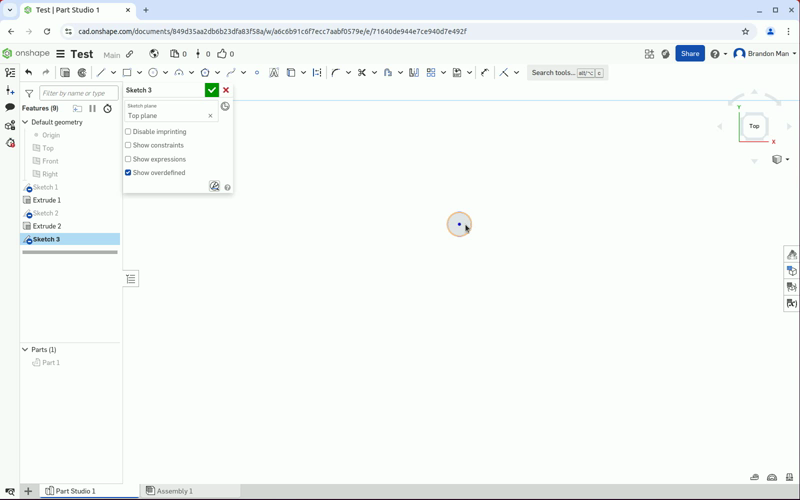
scroll(-6)
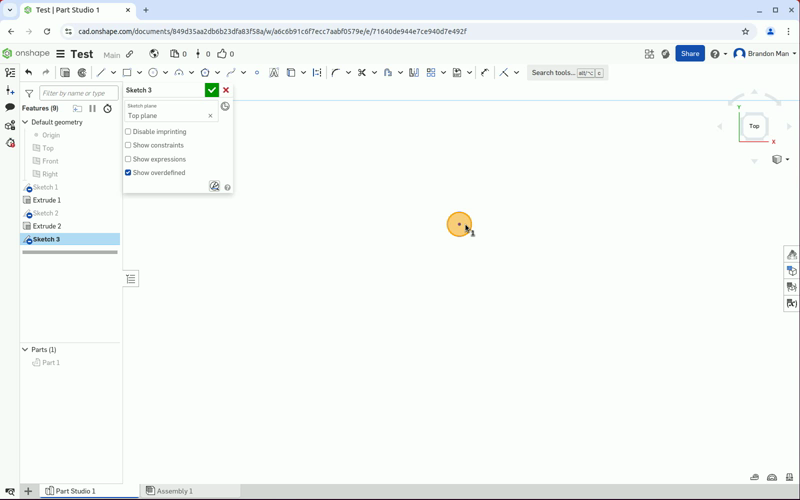
scroll(-6)
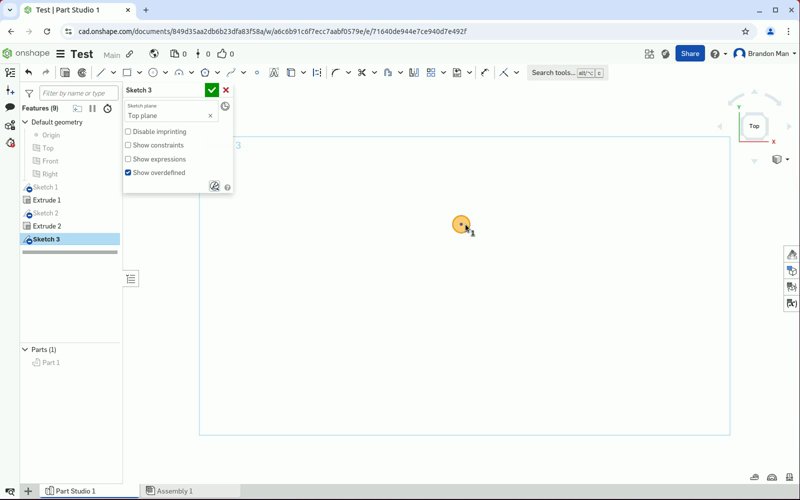
scroll(-6)
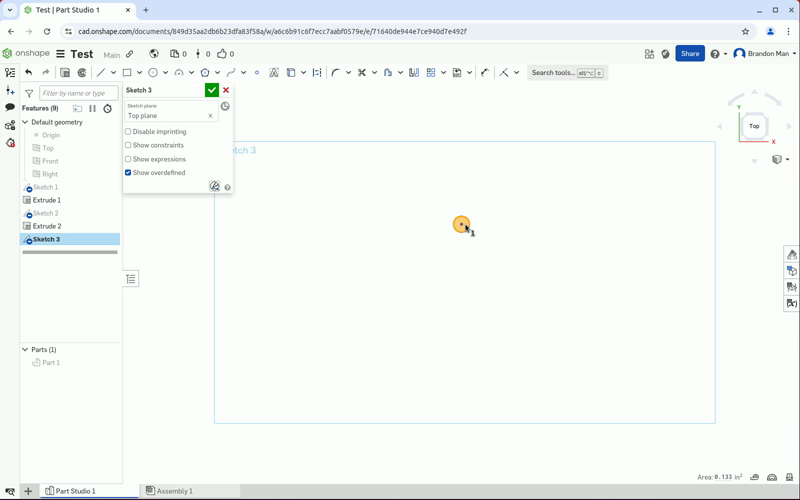
scroll(-6)
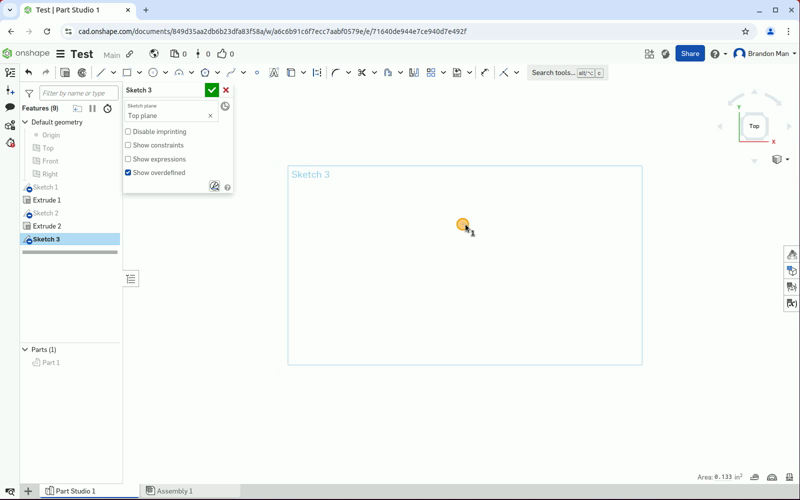
scroll(-6)
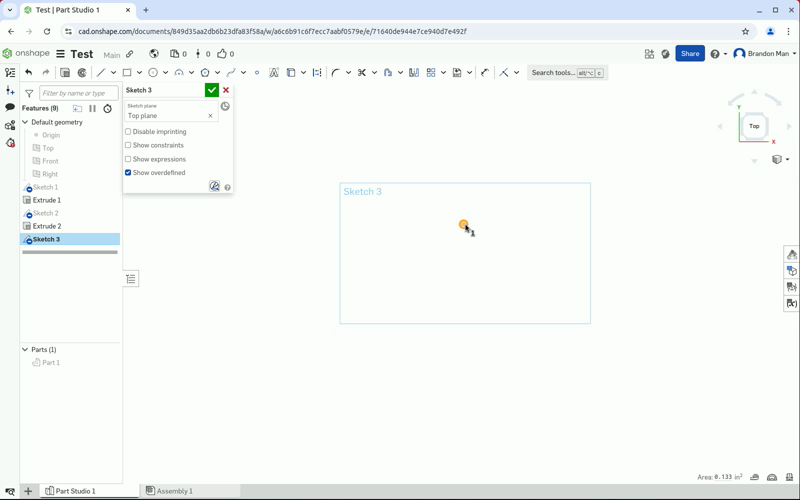
scroll(-6)
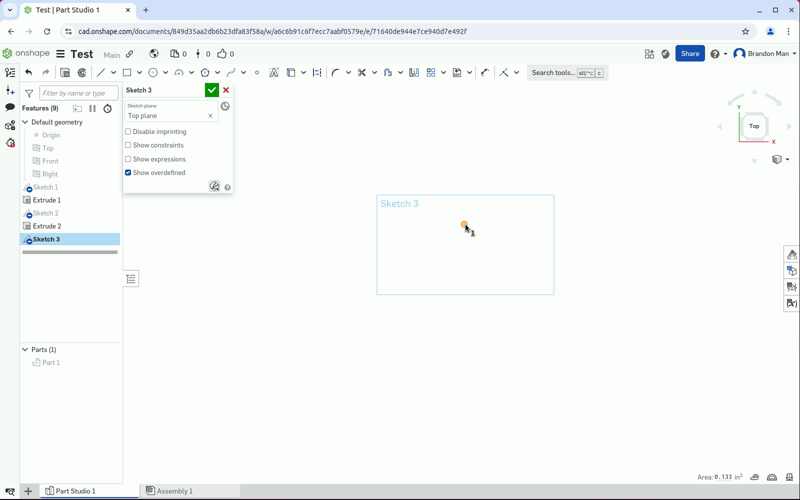
scroll(-6)
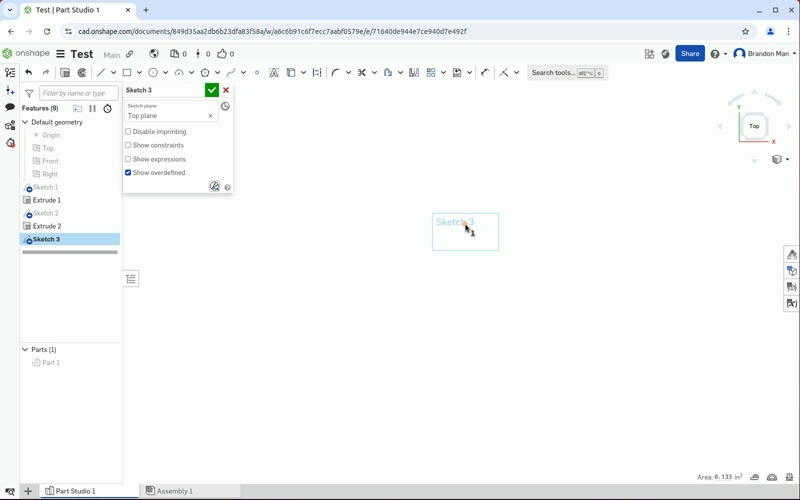
mouse_move(73, 352)
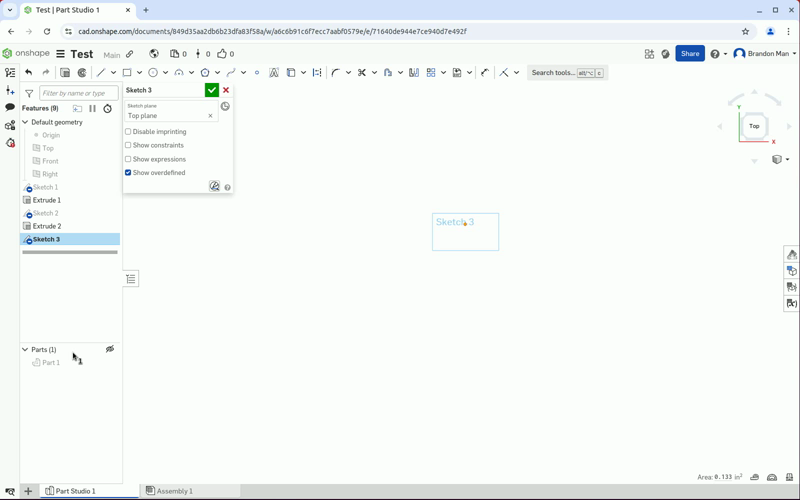
key(shift+y)
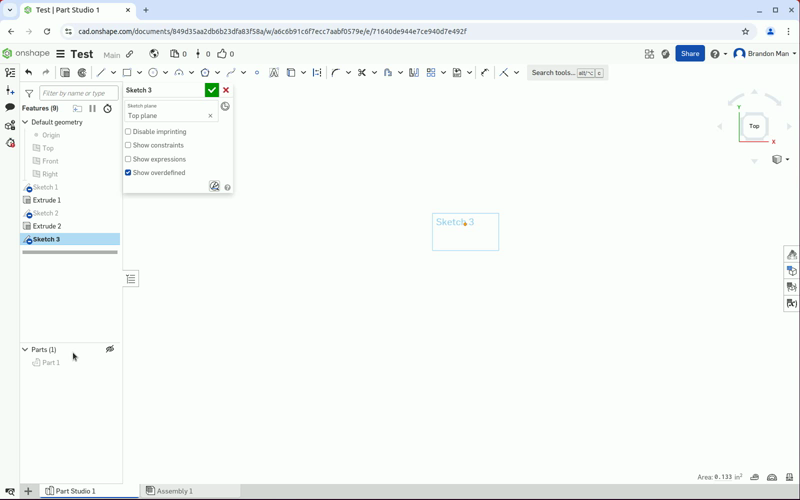
key(shift+e)
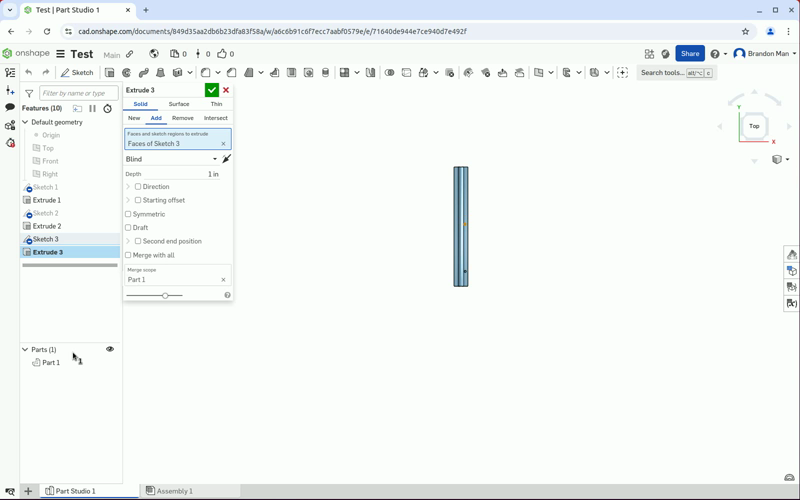
mouse_move(143, 106)
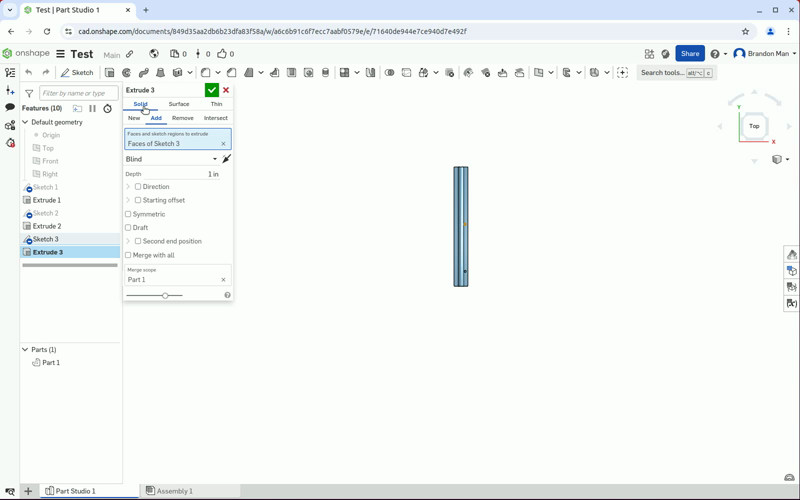
click(143, 106)
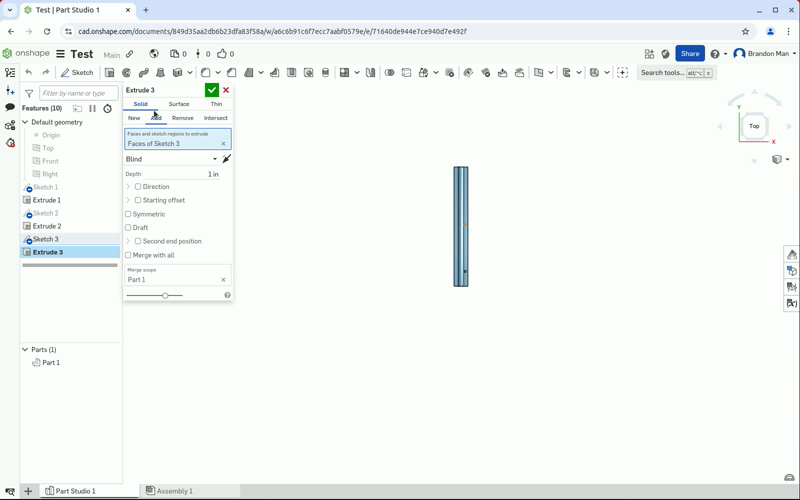
mouse_move(186, 120)
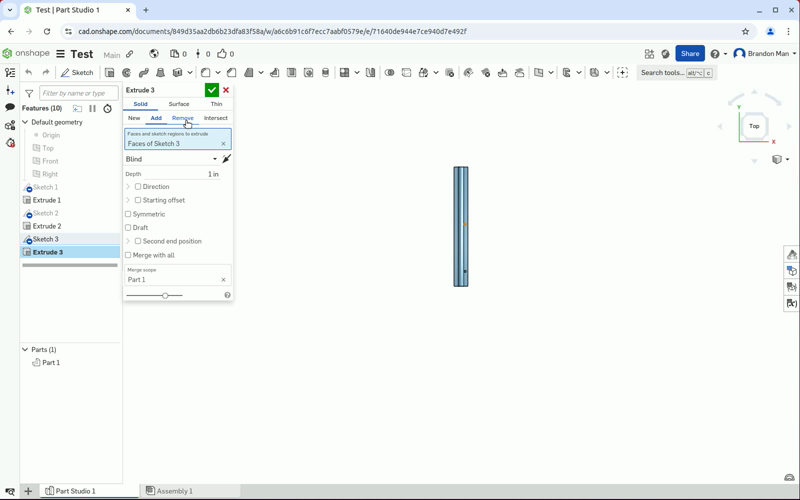
click(186, 120)
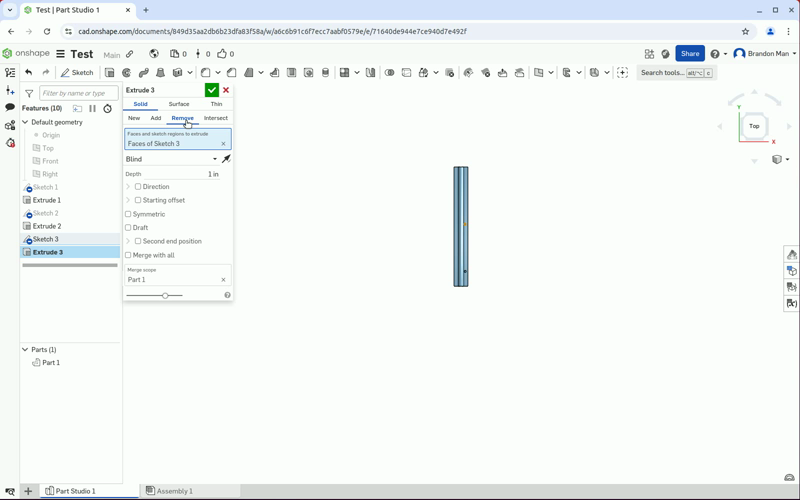
key(tab, 4)
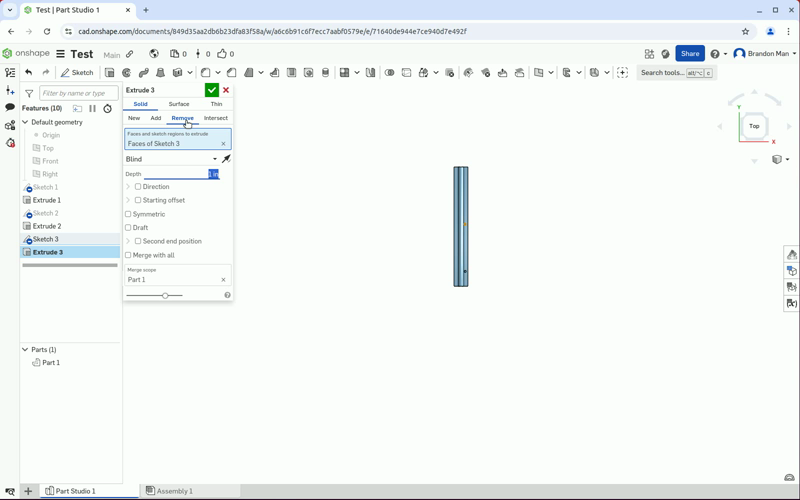
text(-0.482)
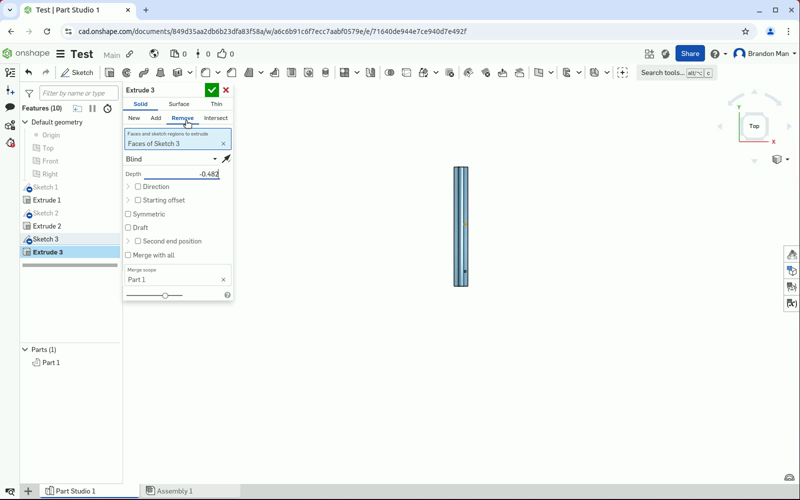
key(tab, 3)
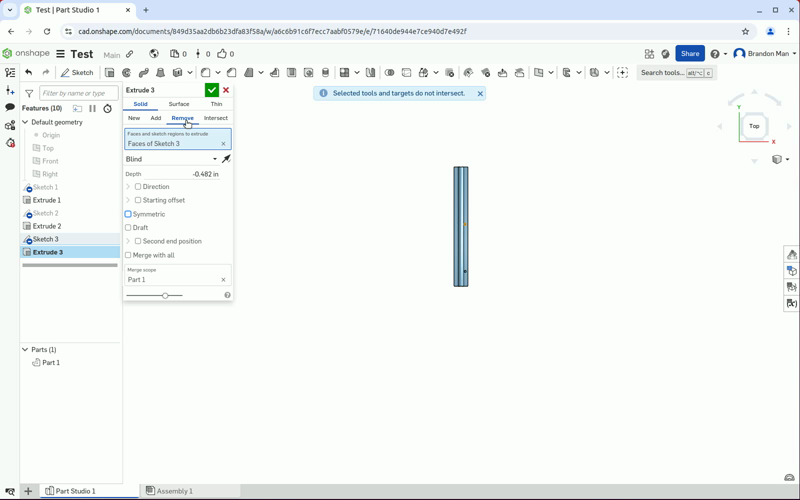
key(space)
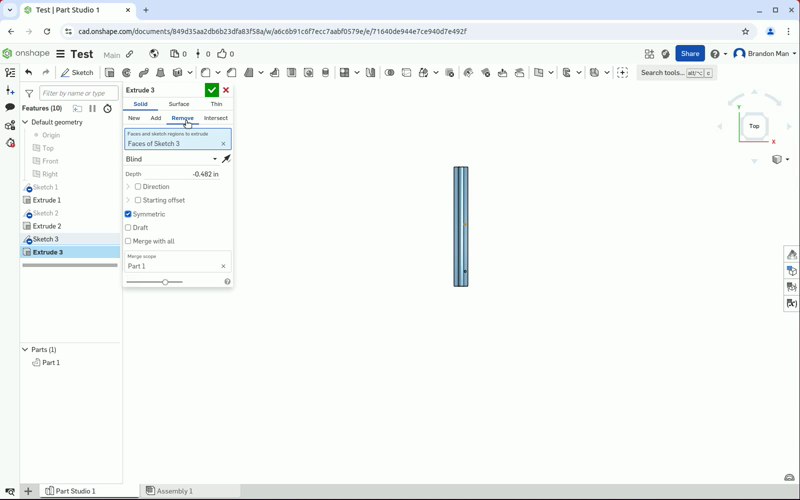
key(tab, 2)
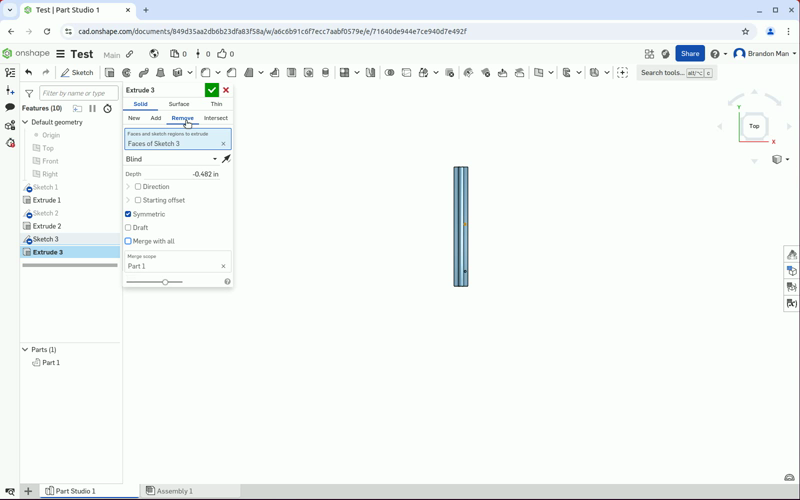
key(space)
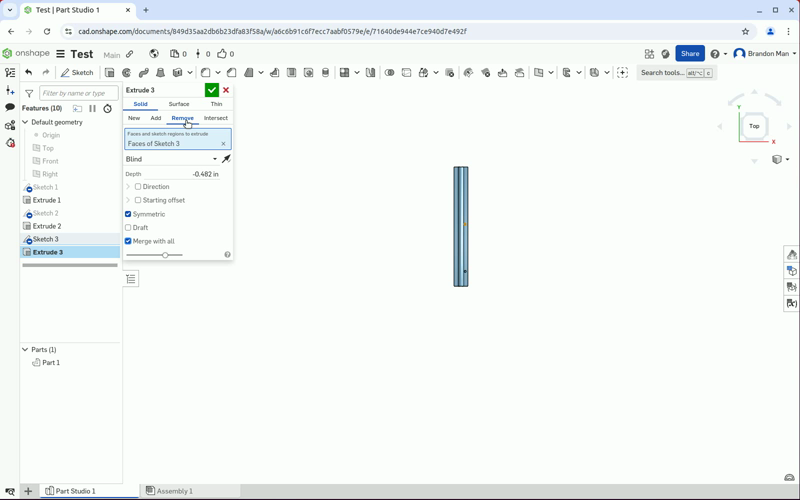
key(enter)
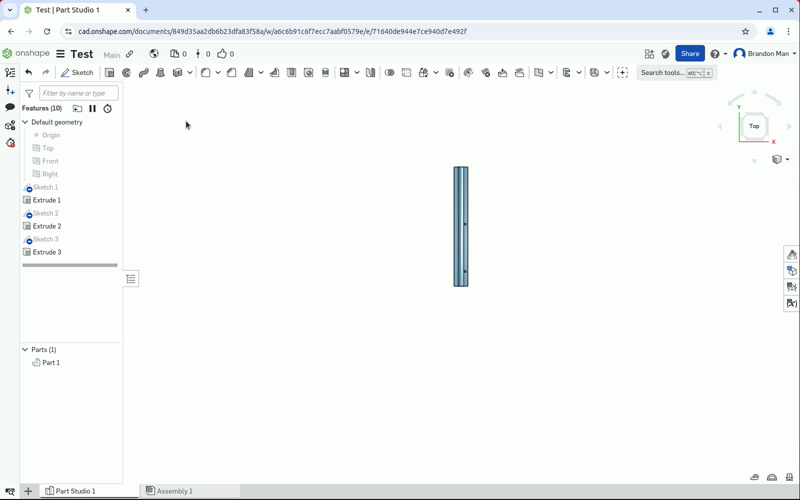
key(shift+h)
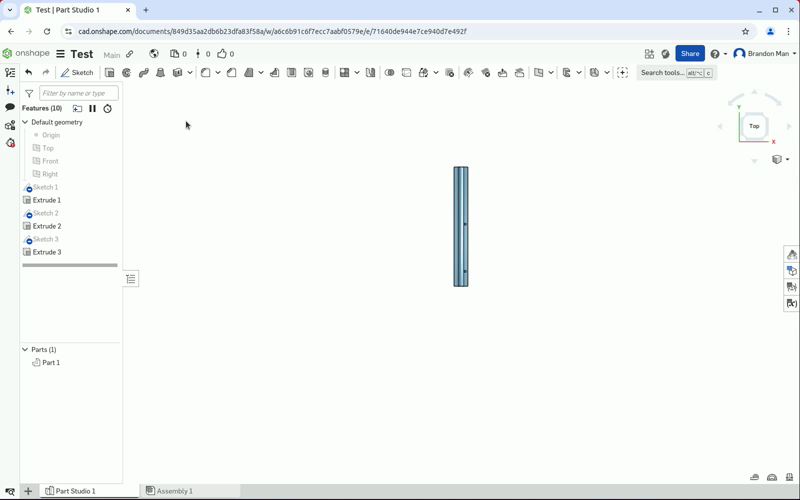
key(shift+h)
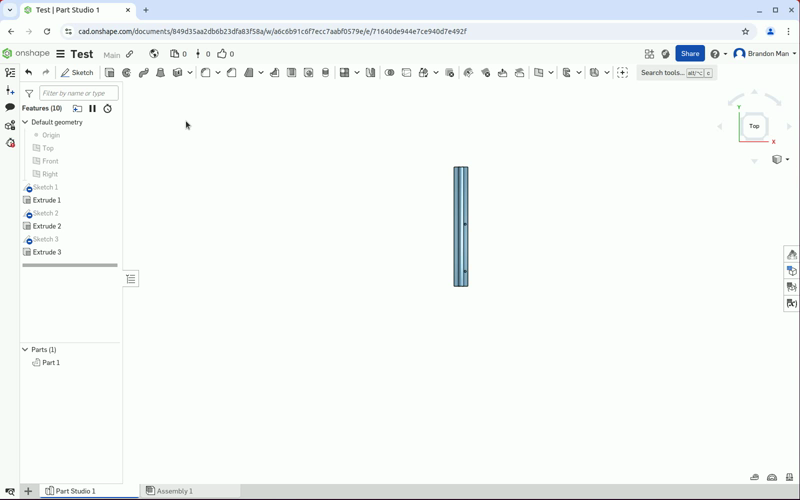
mouse_move(73, 189)
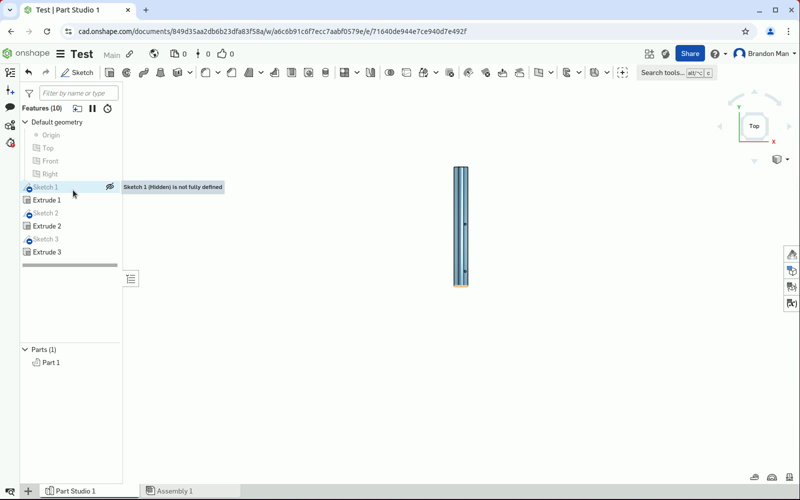
click(73, 189)
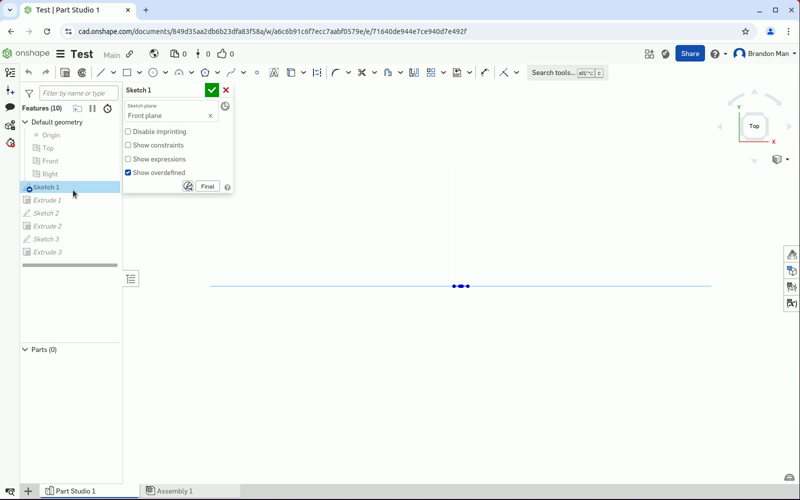
mouse_move(229, 92)
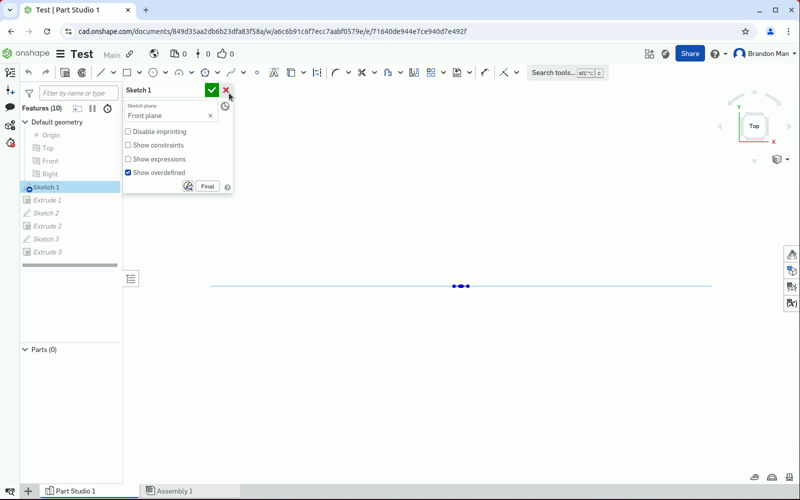
click(229, 92)
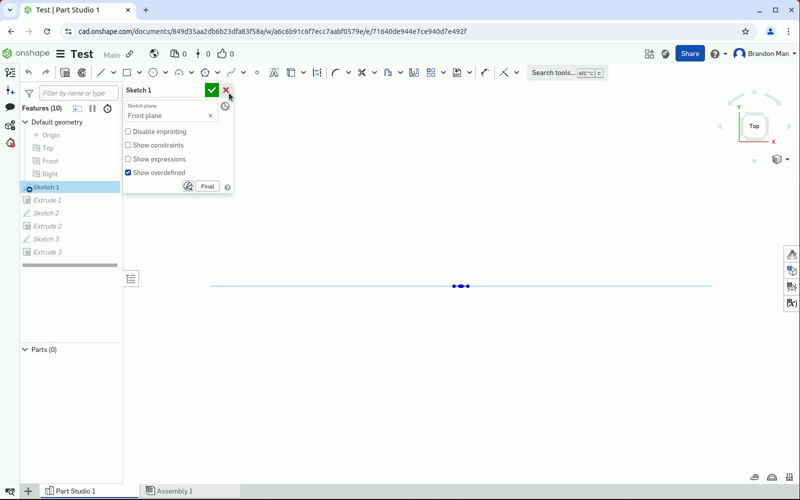
key(shift+s)
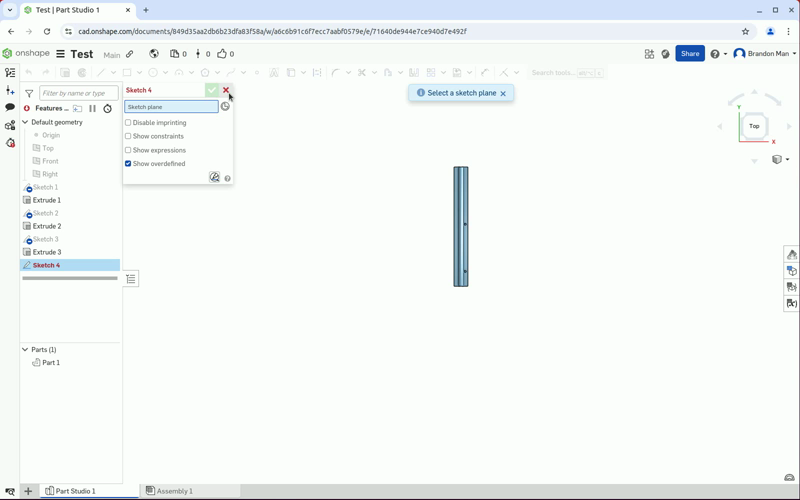
mouse_move(73, 150)
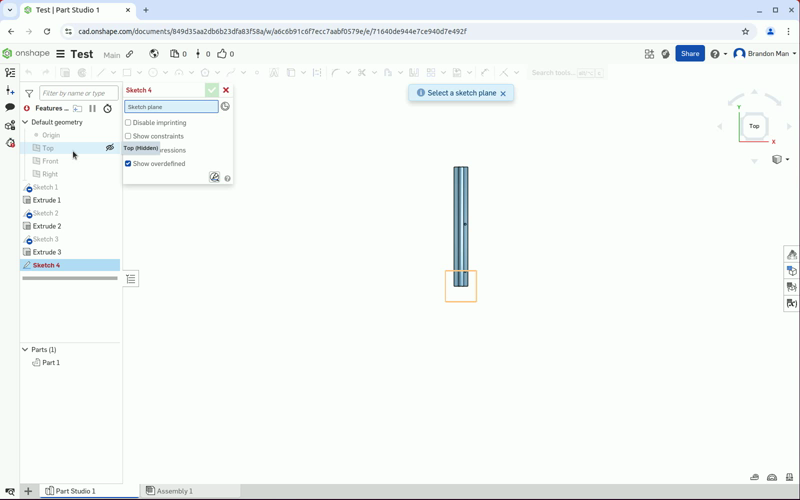
click(73, 150)
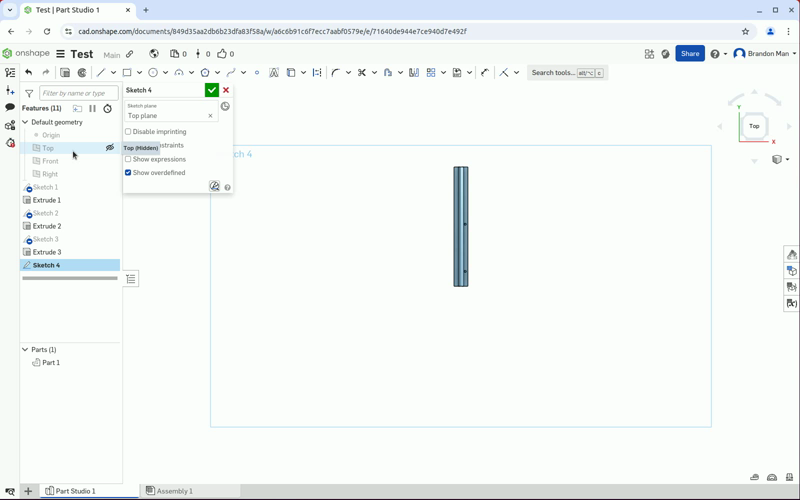
mouse_move(73, 352)
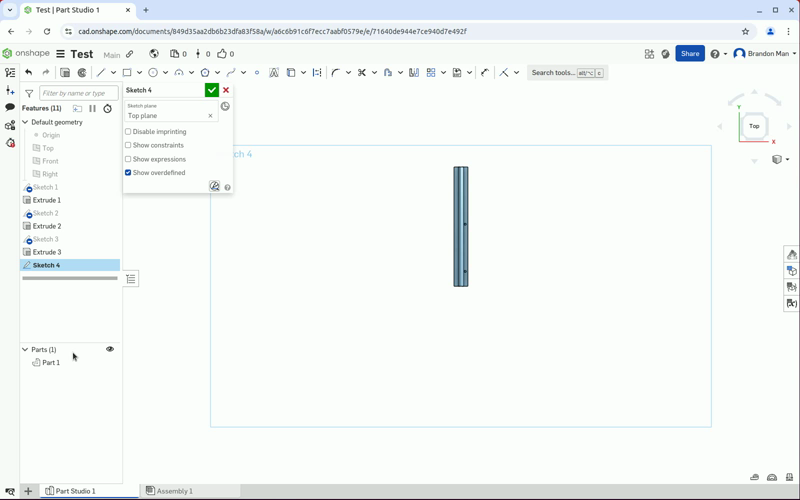
key(y)
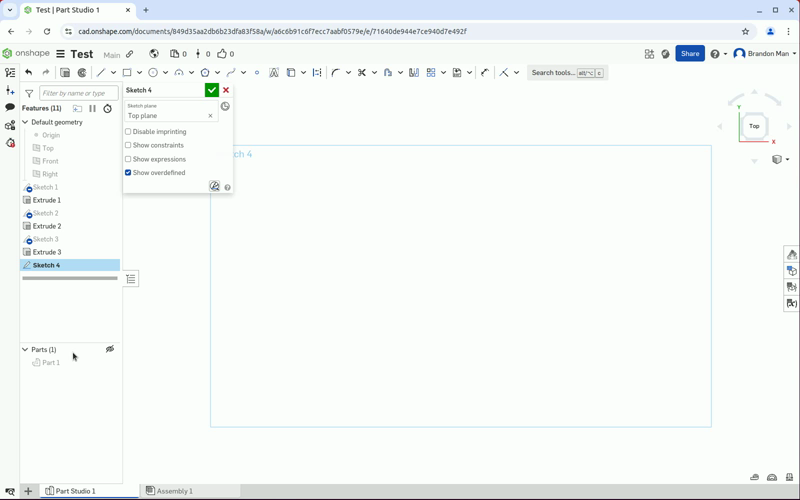
key(c)
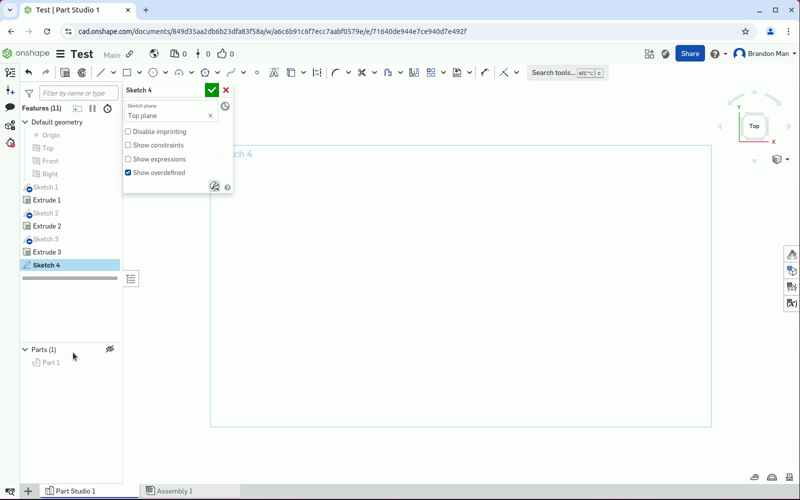
key_down(shift)
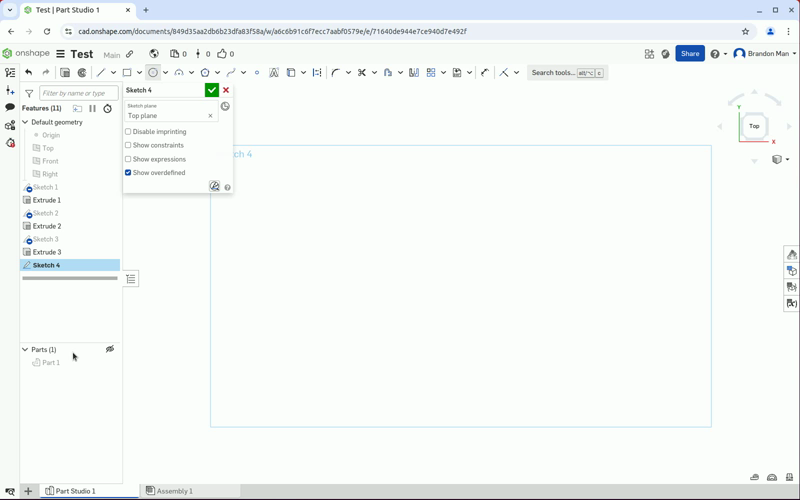
mouse_move(465, 180)
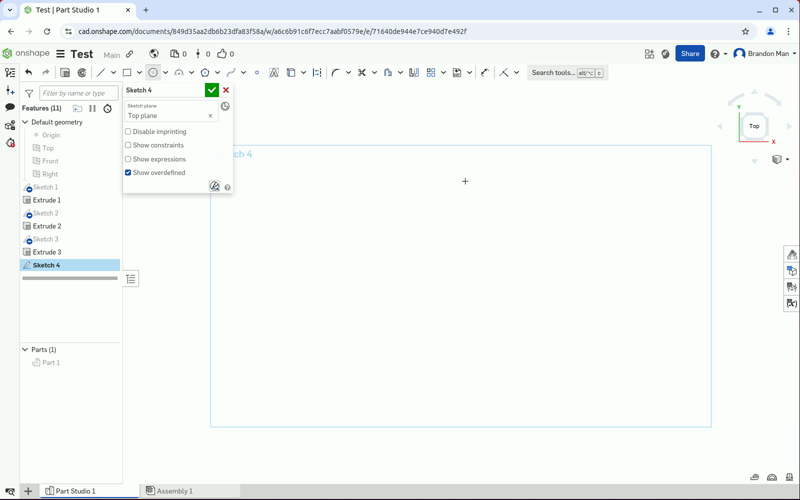
click(465, 180)
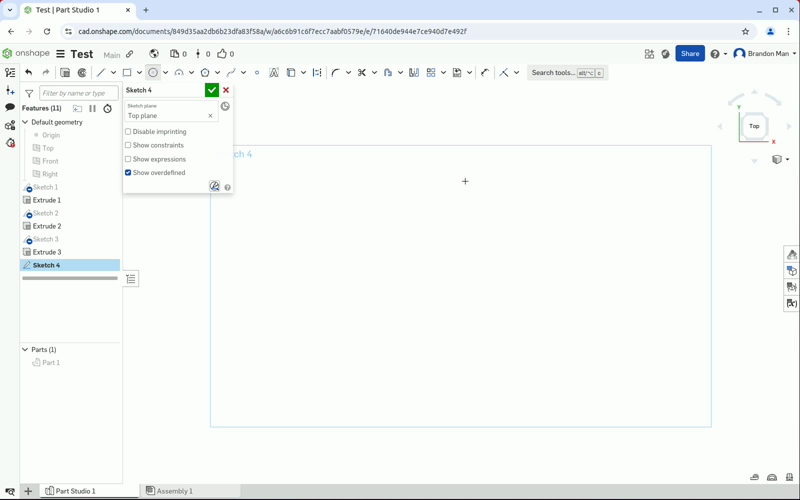
key_up(shift)
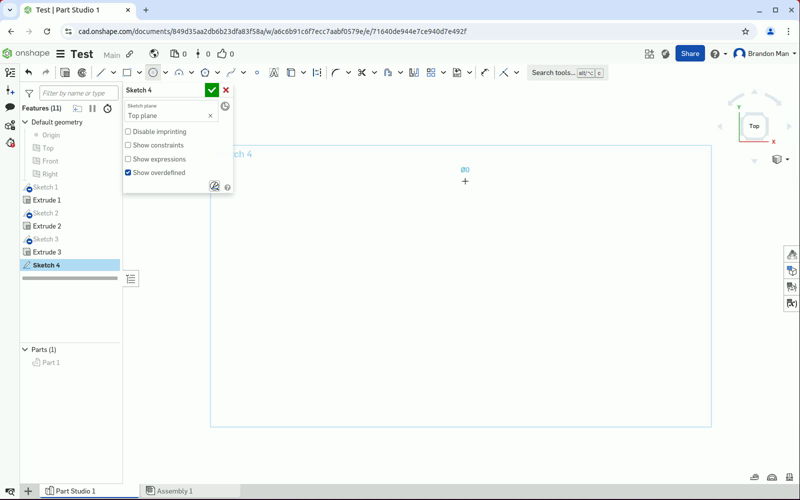
mouse_move(466, 180)
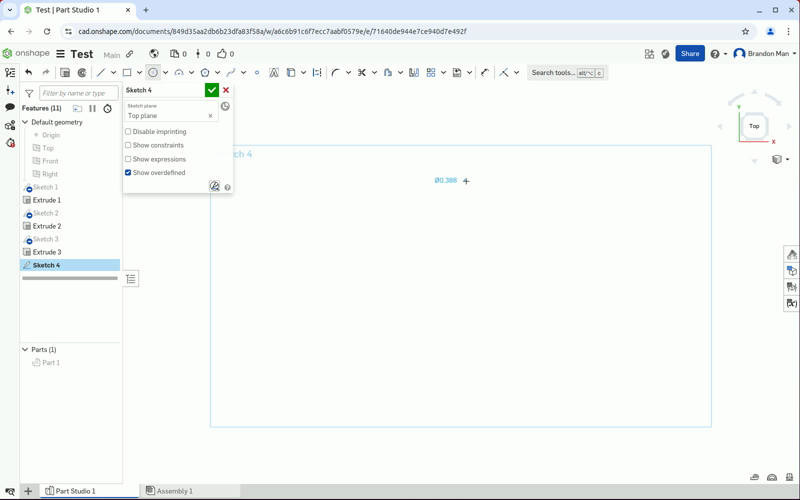
scroll(6)
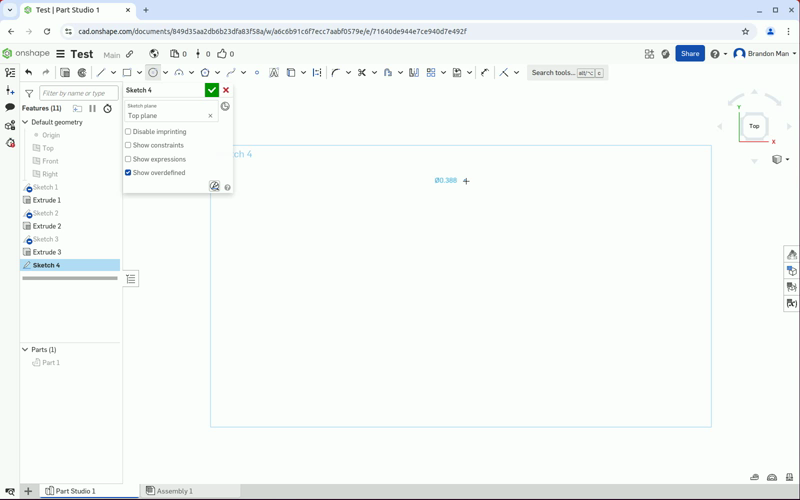
scroll(6)
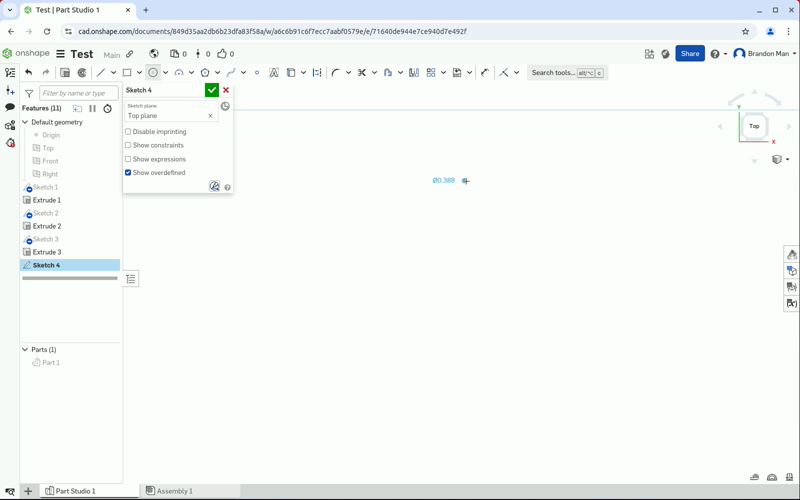
scroll(6)
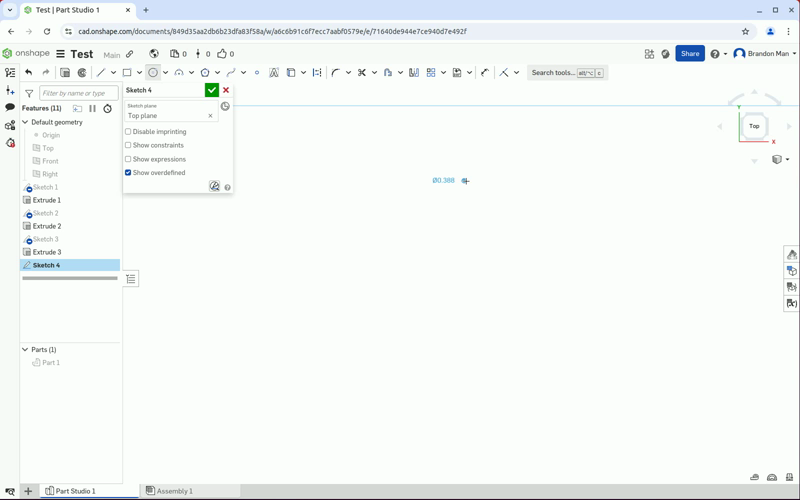
scroll(6)
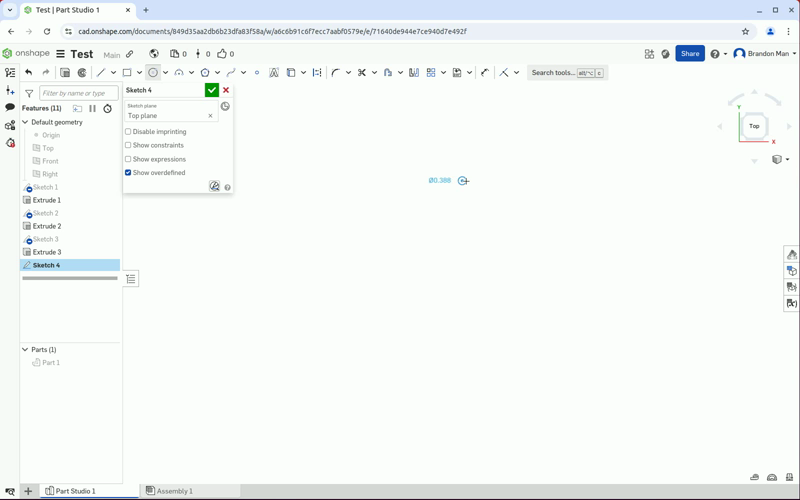
scroll(6)
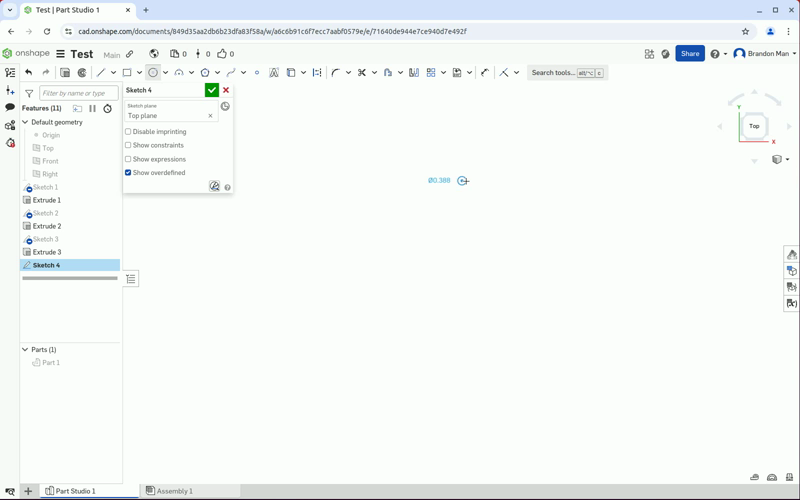
scroll(6)
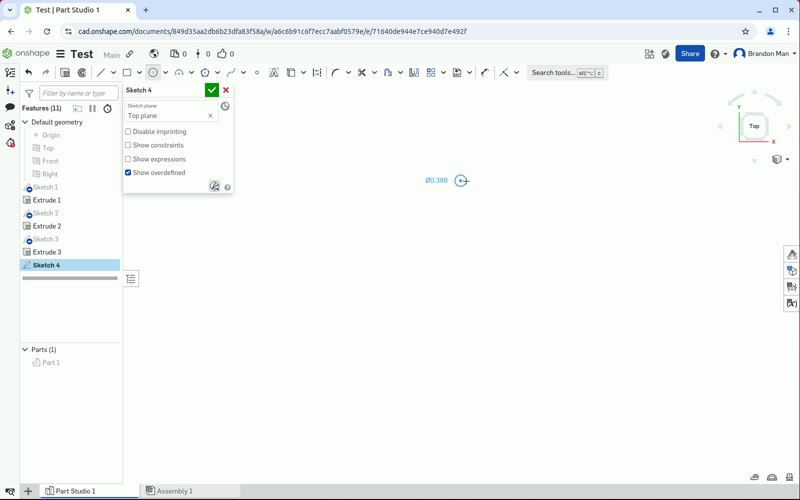
scroll(6)
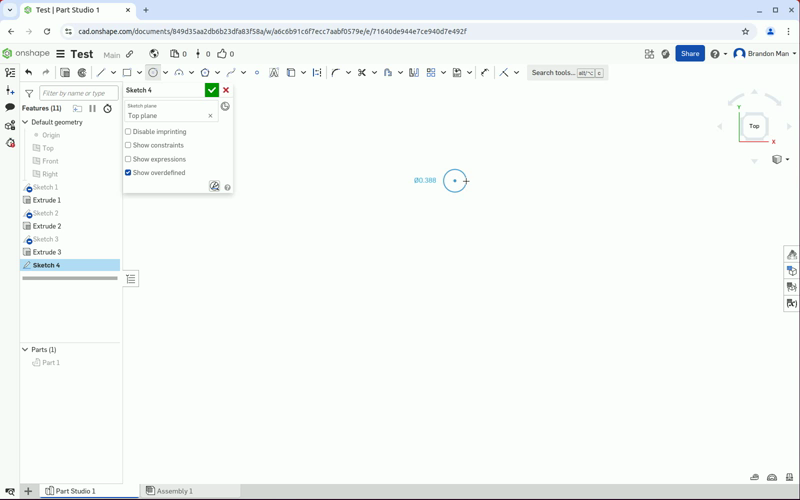
click(466, 180)
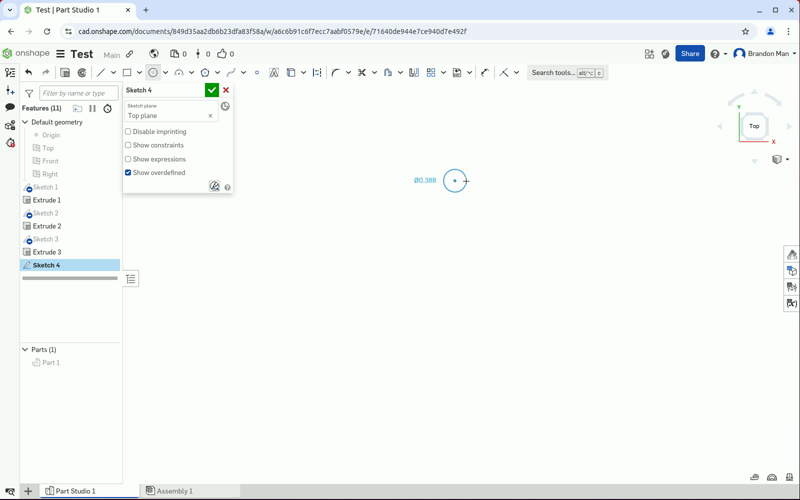
scroll(-6)
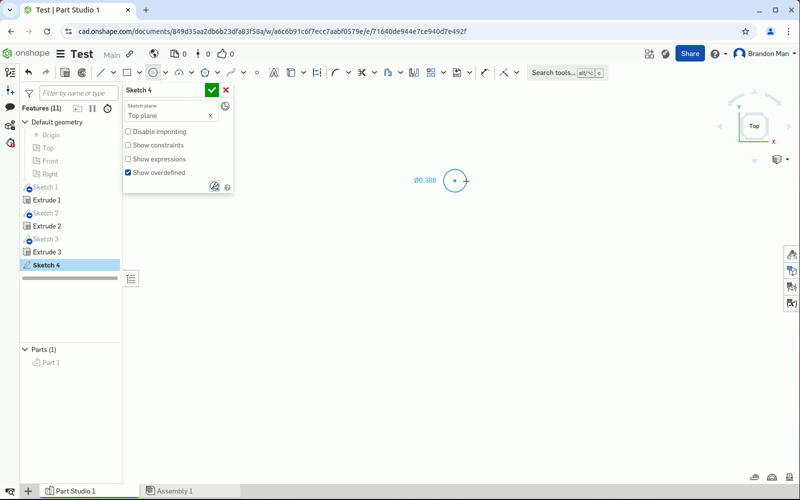
scroll(-6)
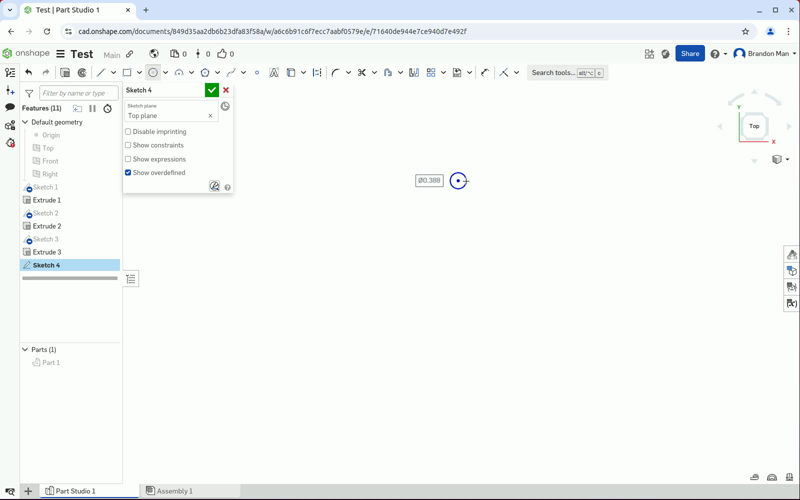
scroll(-6)
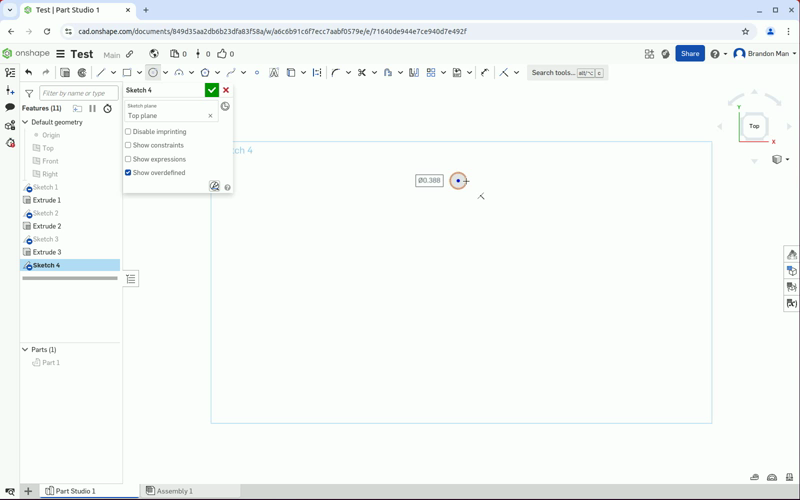
scroll(-6)
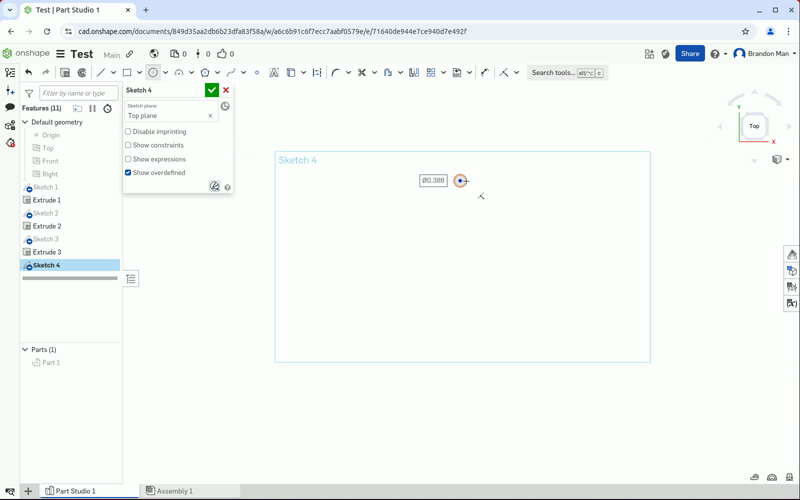
scroll(-6)
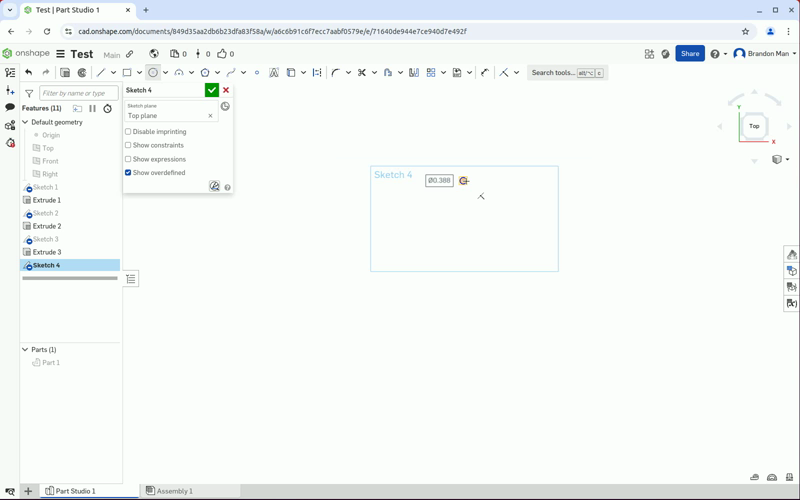
scroll(-6)
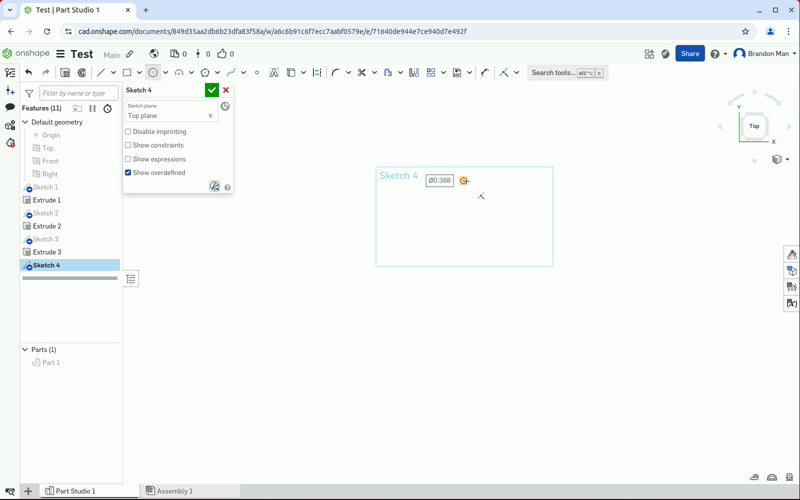
scroll(-6)
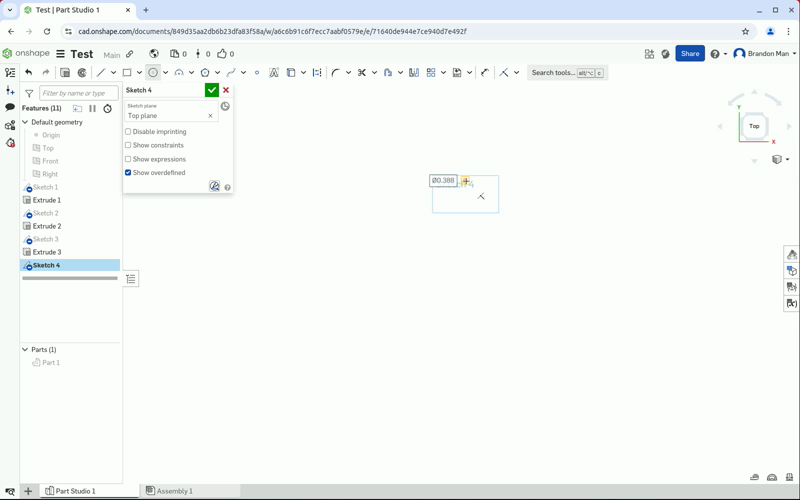
key(esc)
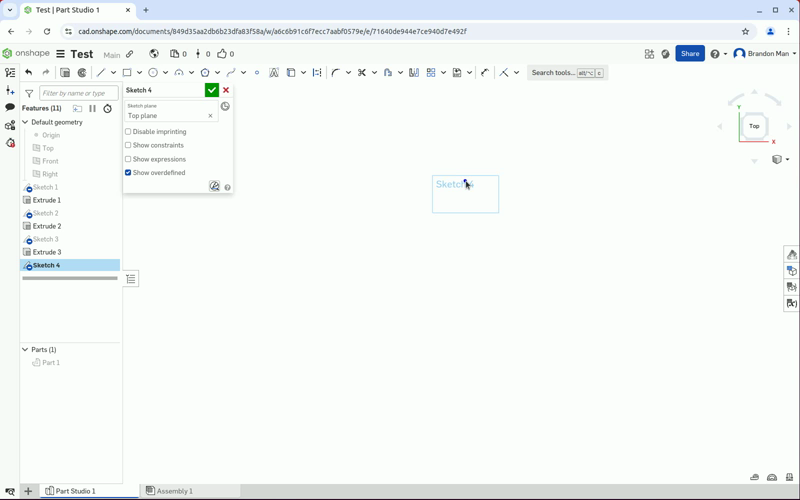
mouse_move(464, 182)
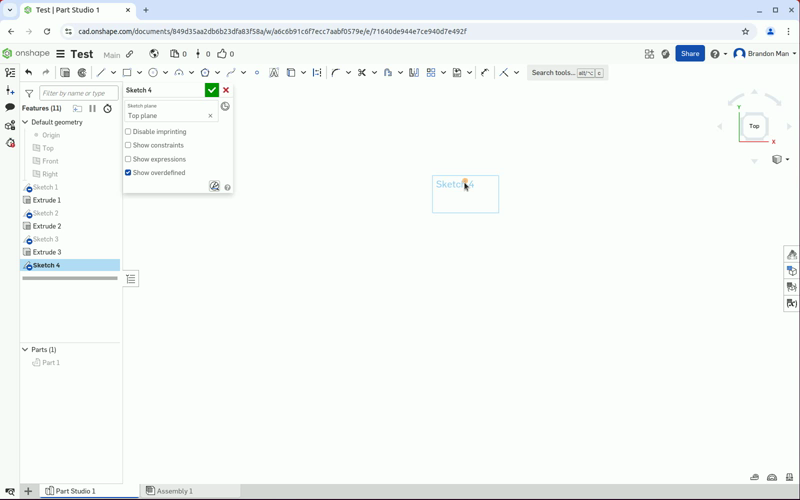
scroll(6)
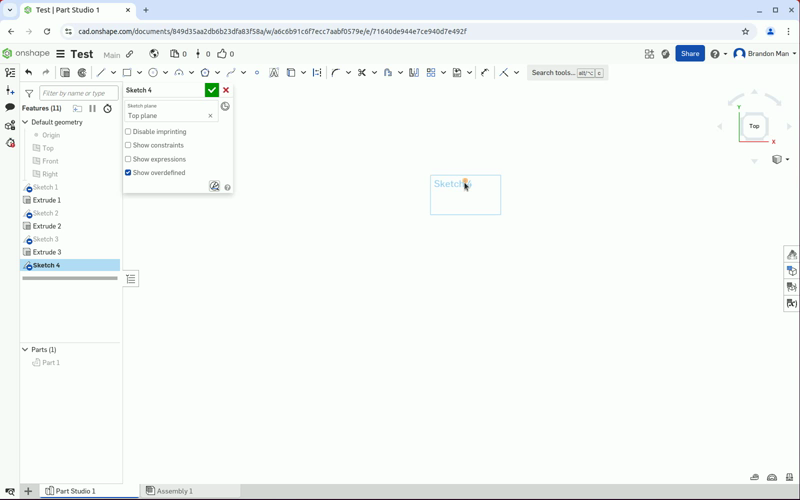
scroll(6)
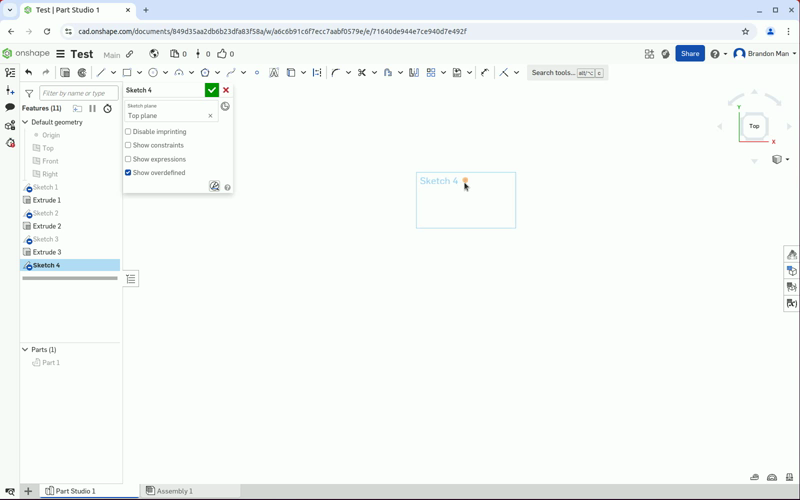
scroll(6)
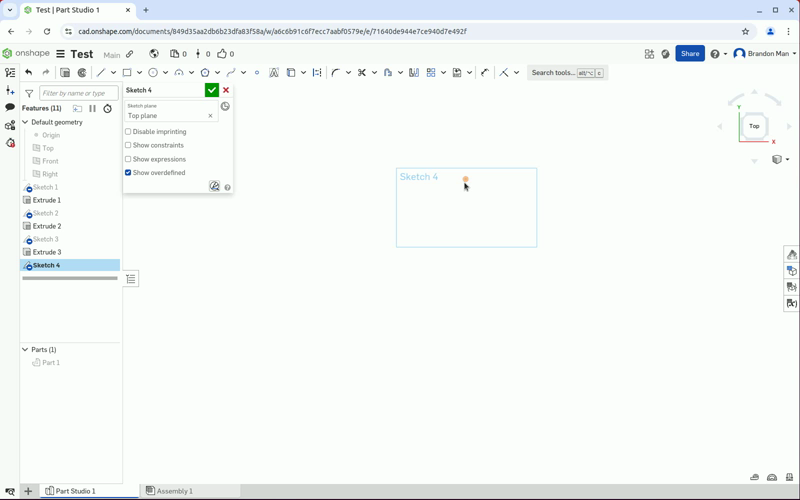
scroll(6)
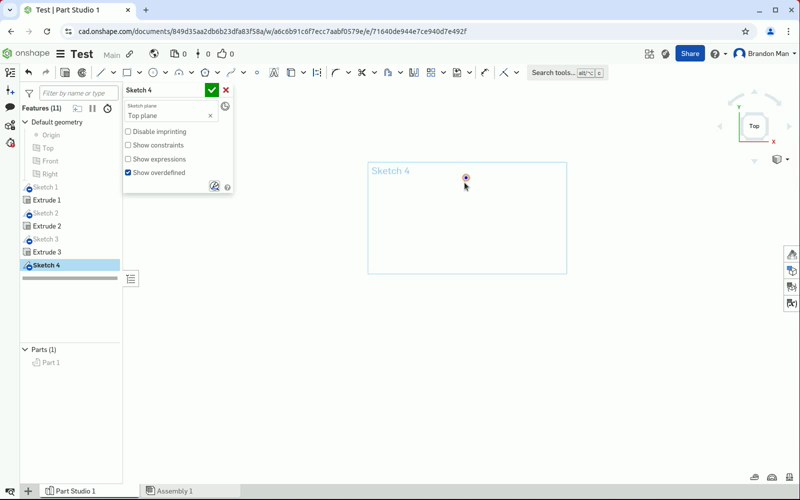
scroll(6)
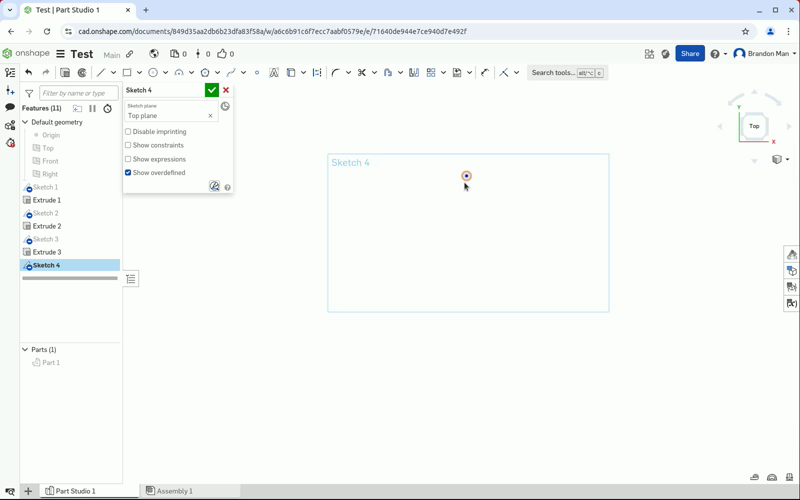
scroll(6)
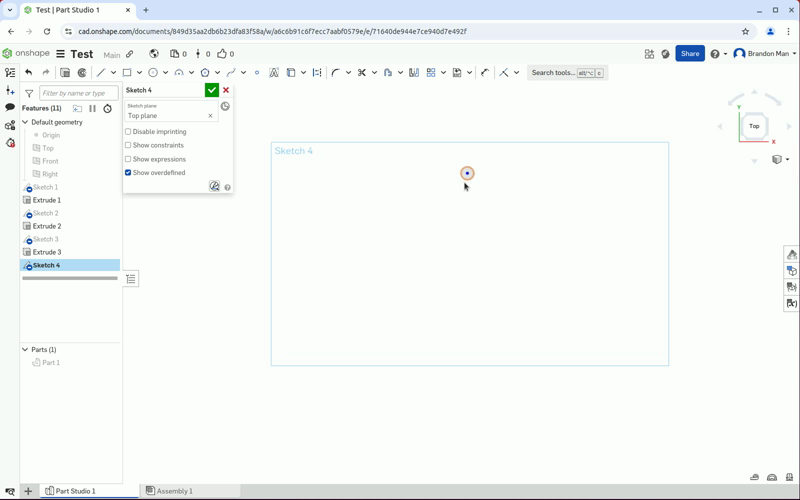
scroll(6)
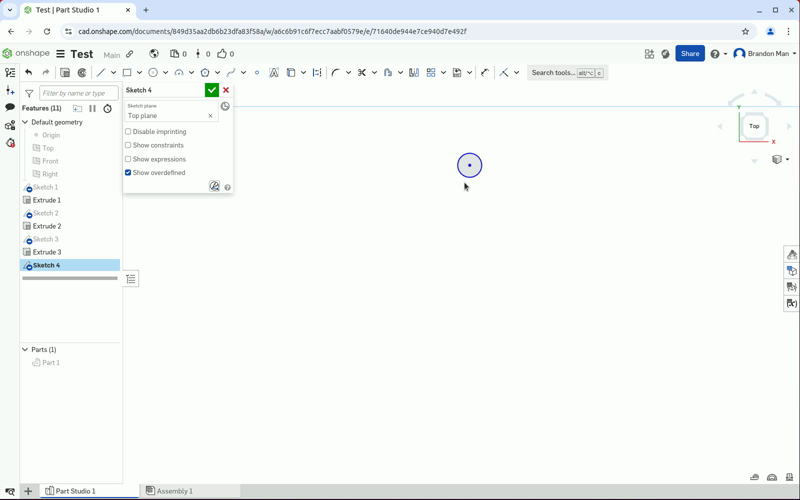
click(464, 182)
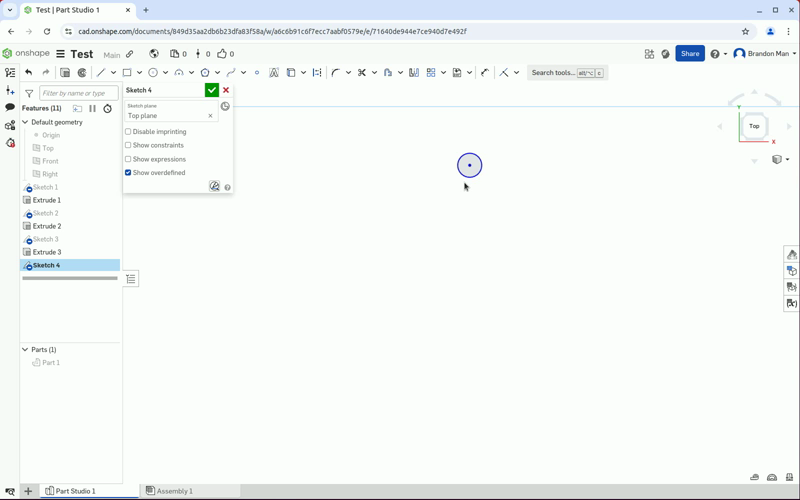
scroll(-6)
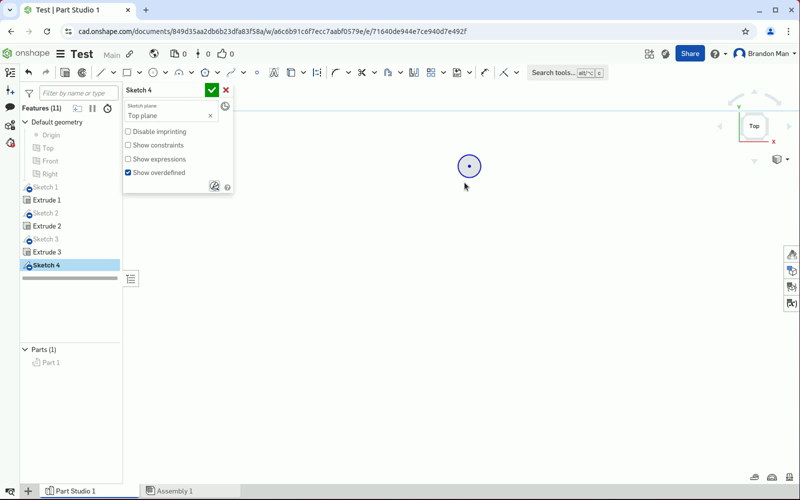
scroll(-6)
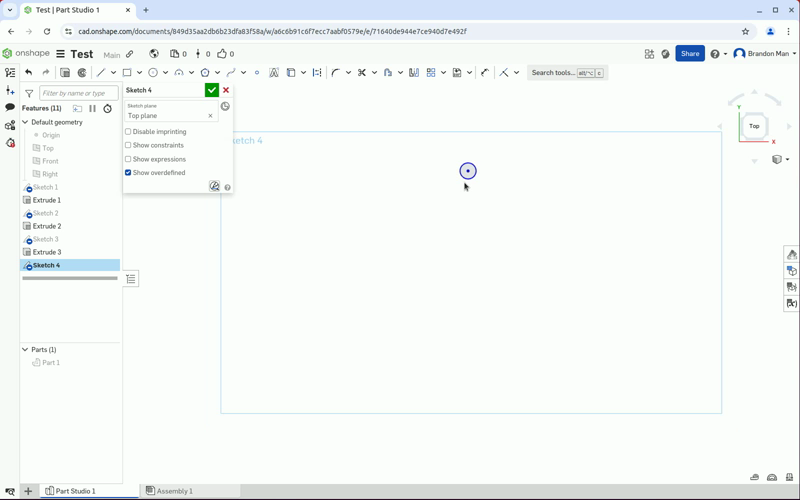
scroll(-6)
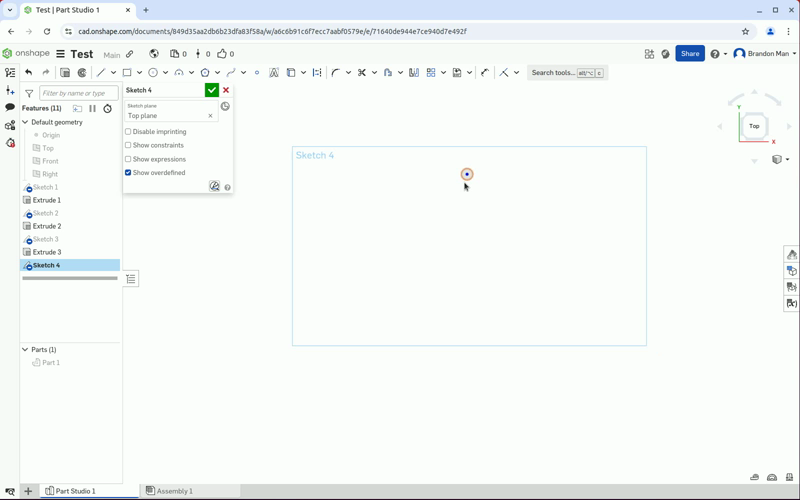
scroll(-6)
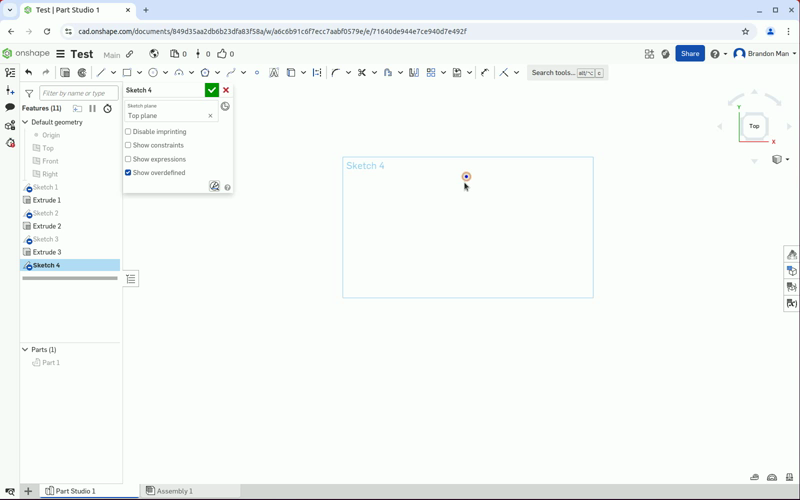
scroll(-6)
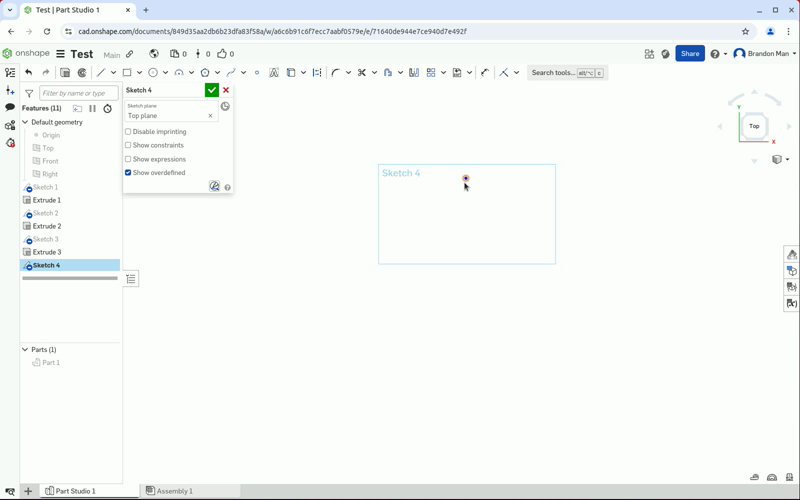
scroll(-6)
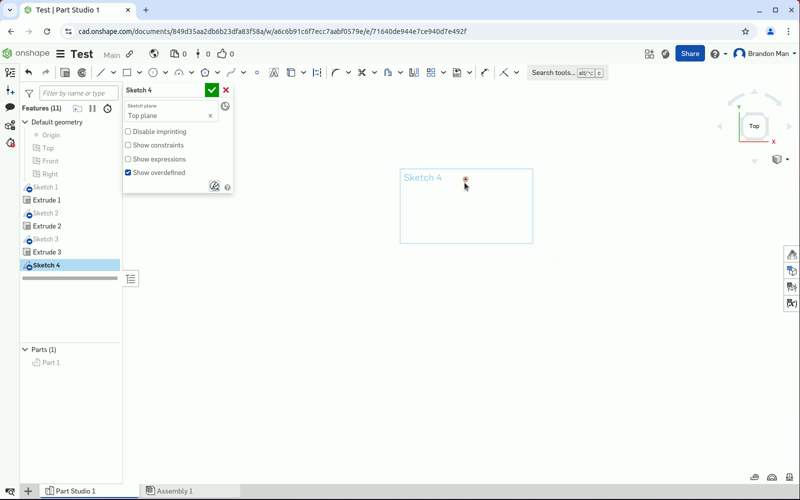
scroll(-6)
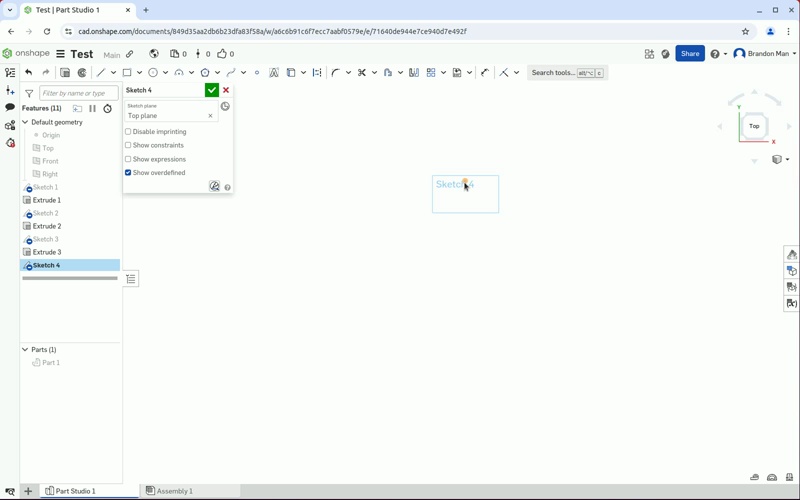
mouse_move(73, 352)
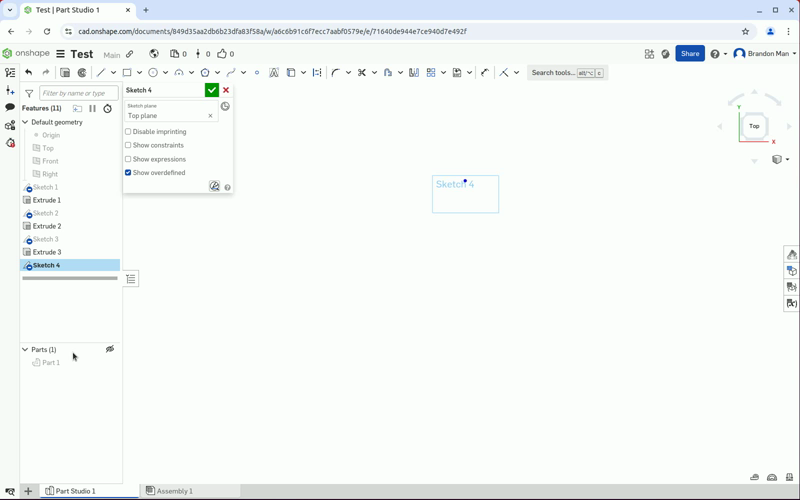
key(shift+y)
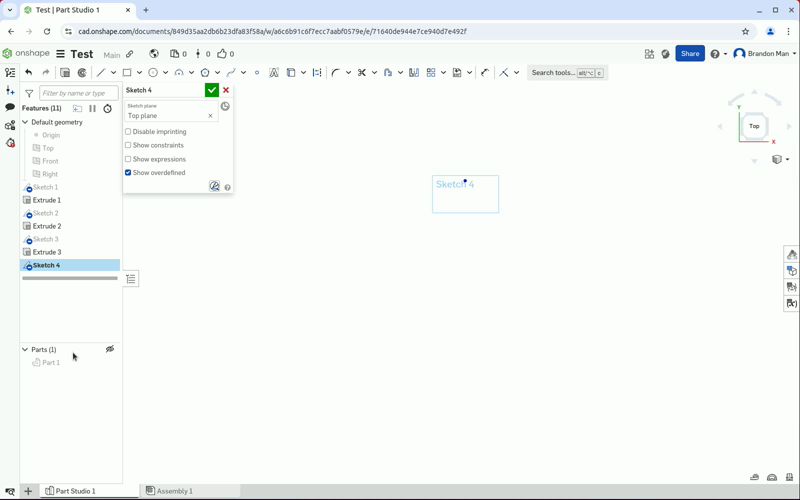
key(shift+e)
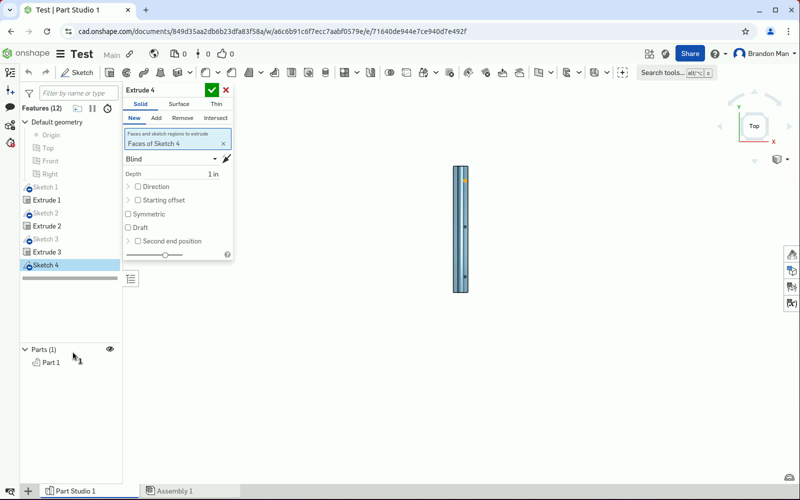
mouse_move(143, 106)
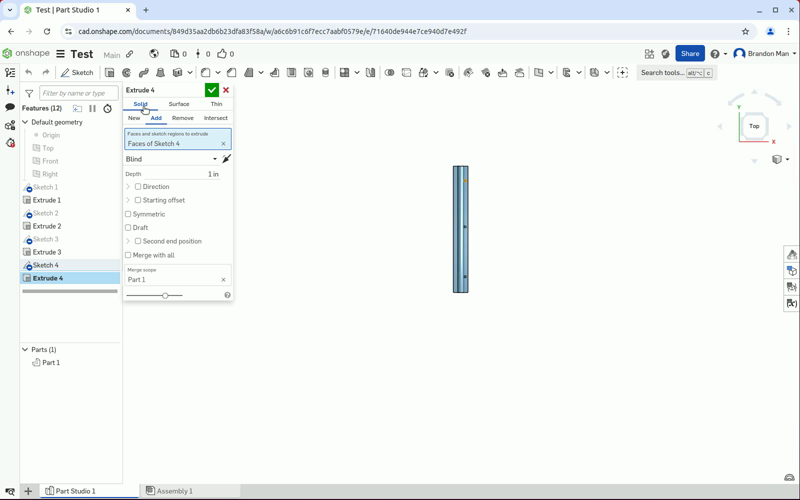
click(143, 106)
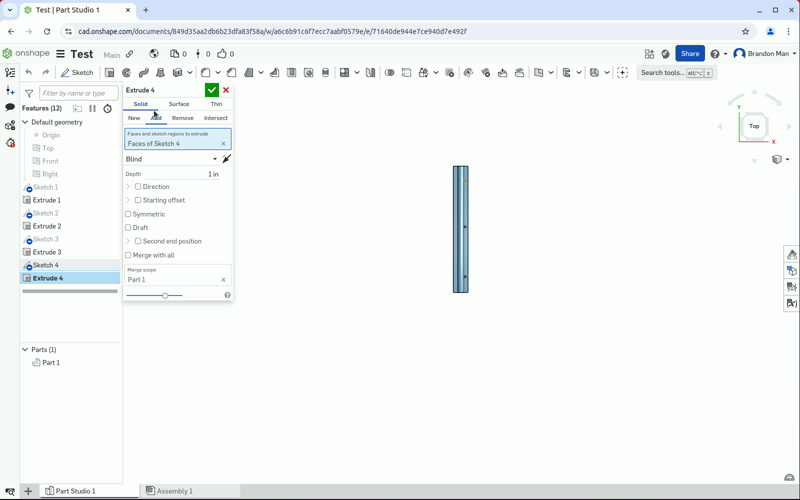
mouse_move(186, 120)
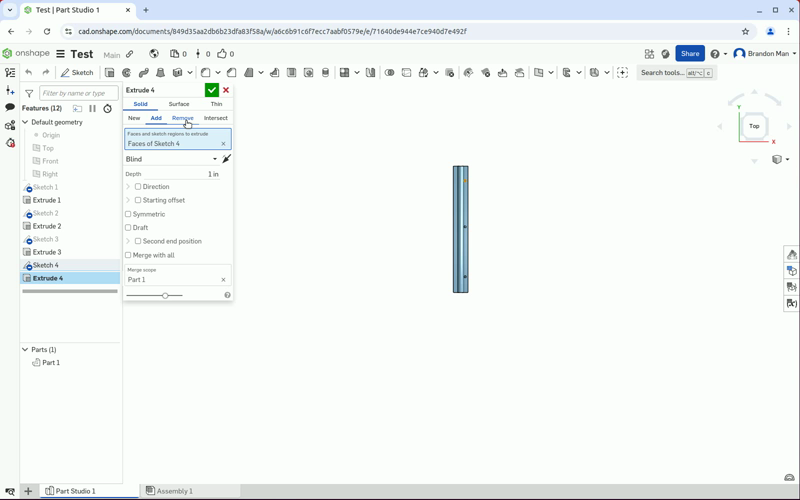
click(186, 120)
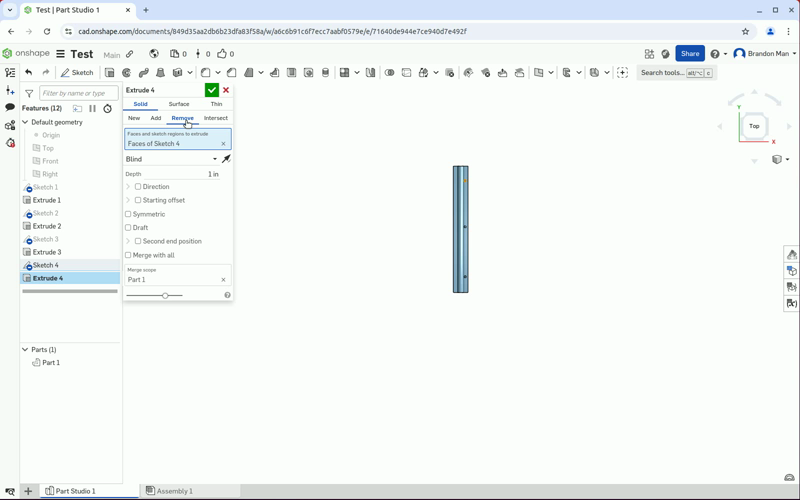
key(tab, 4)
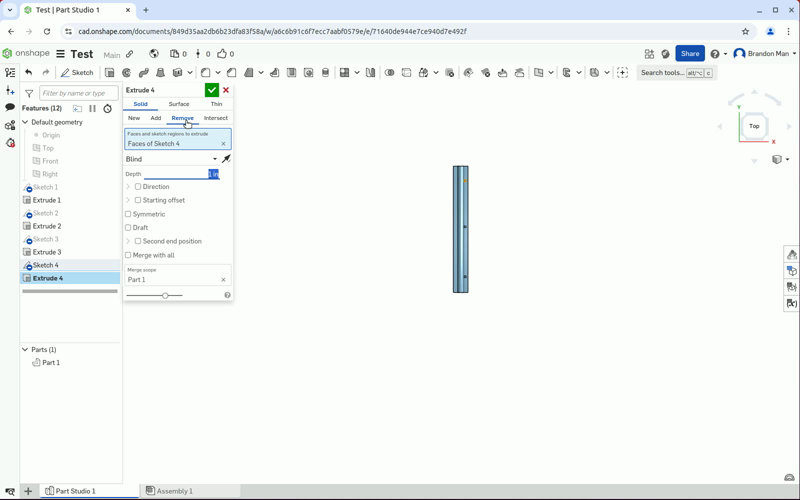
text(-0.482)
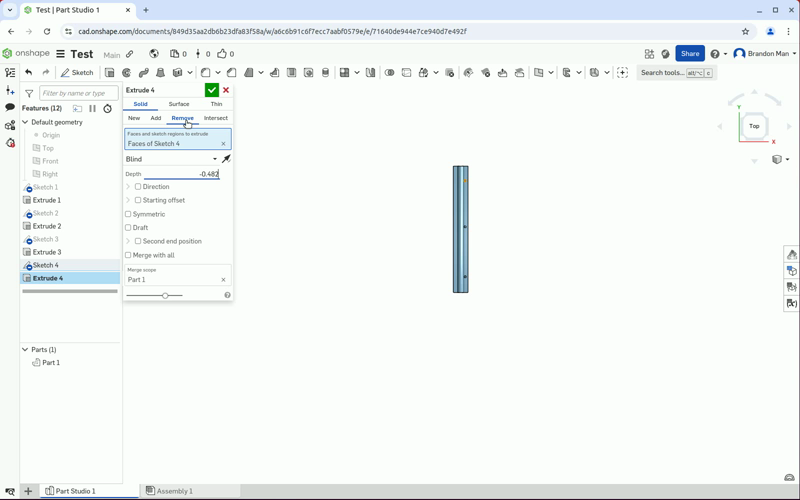
key(tab, 3)
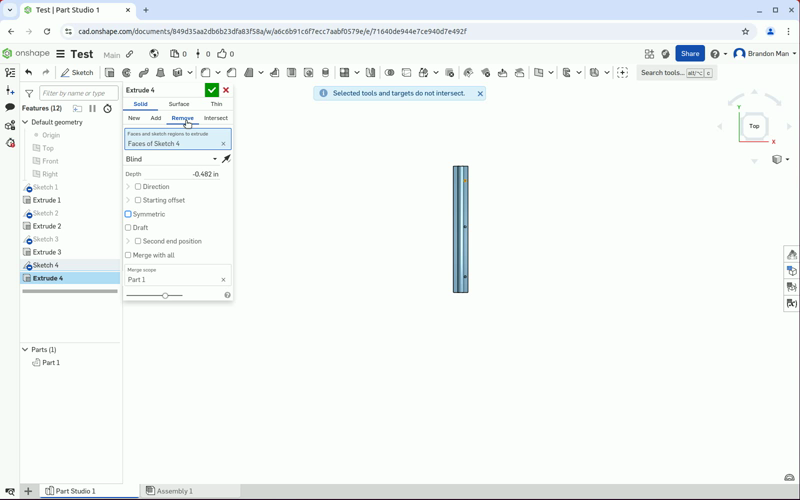
key(space)
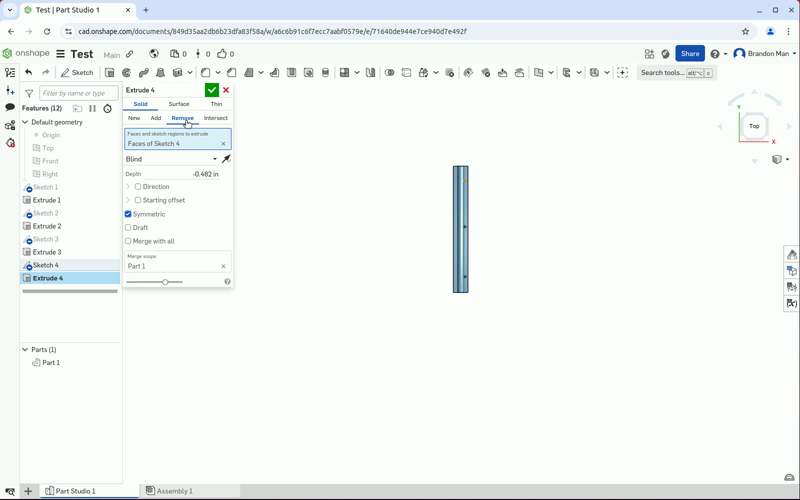
key(tab, 2)
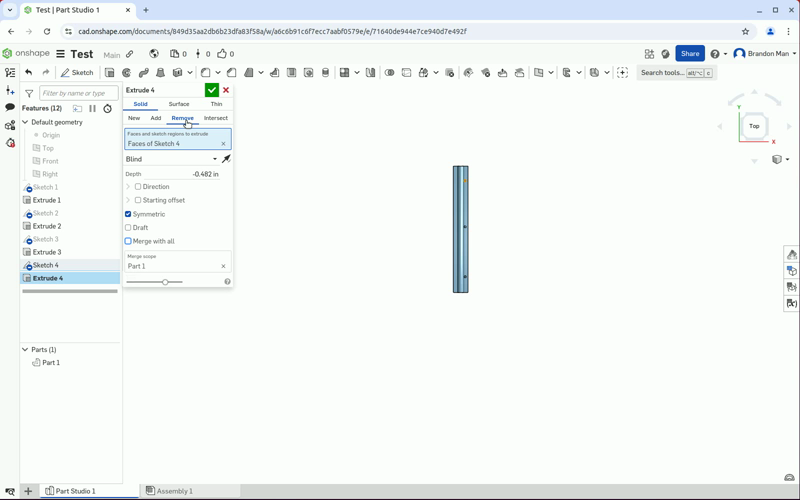
key(space)
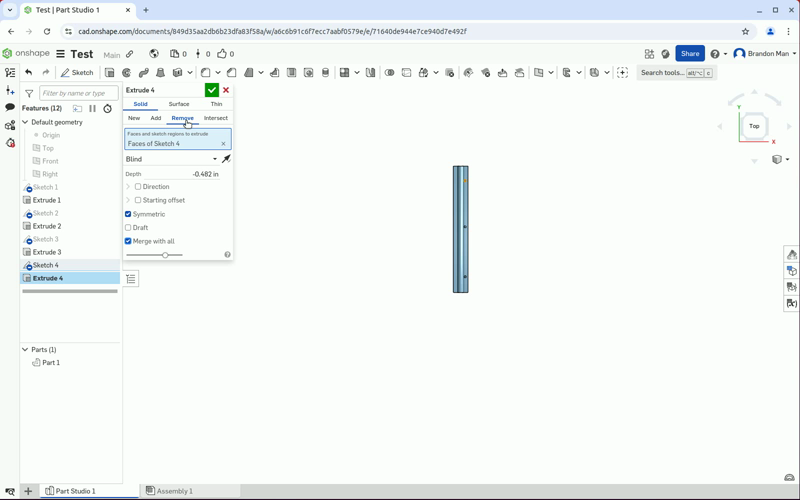
key(enter)
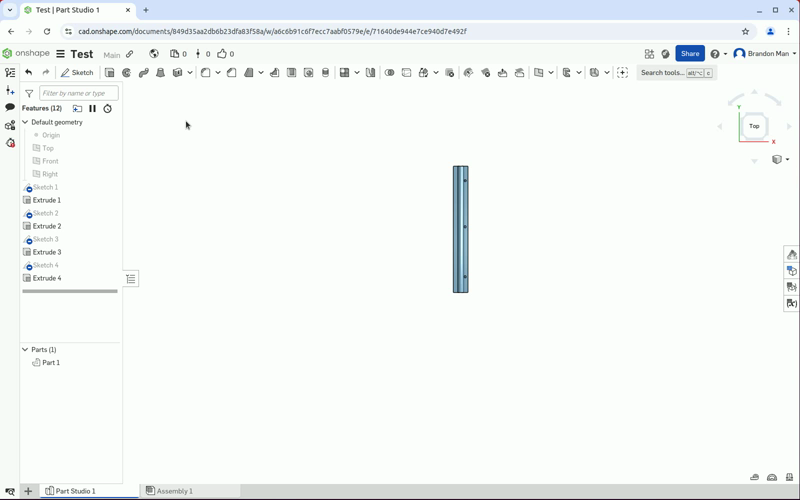
key(shift+h)
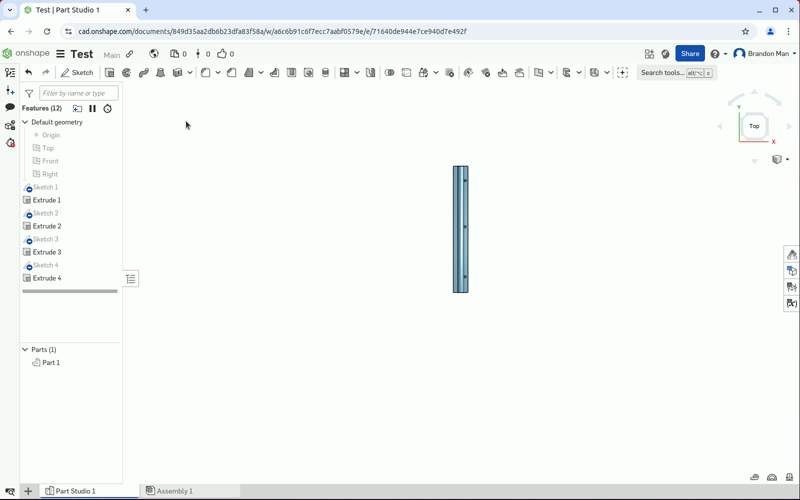
key(shift+h)
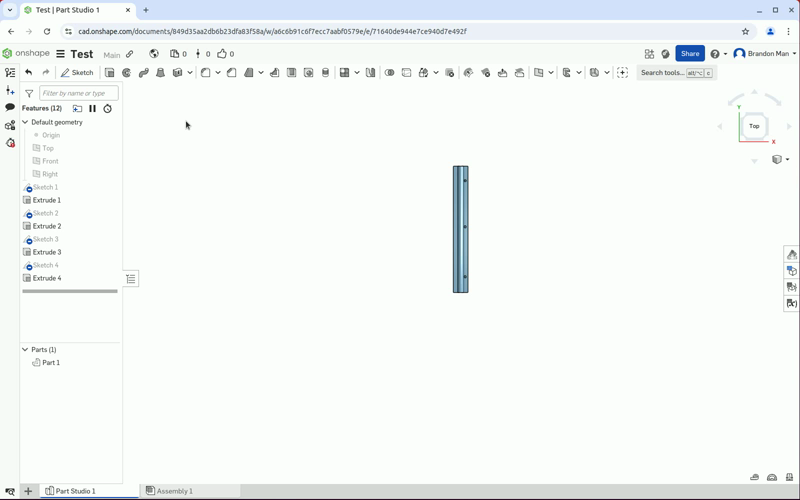
mouse_move(73, 189)
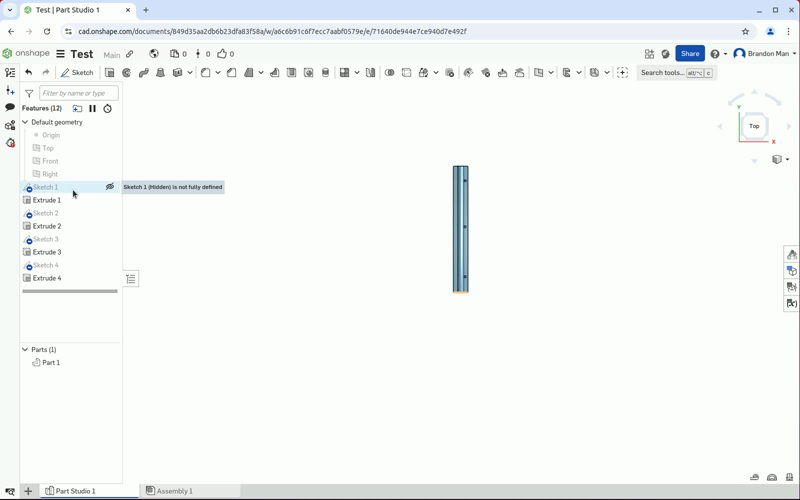
click(73, 189)
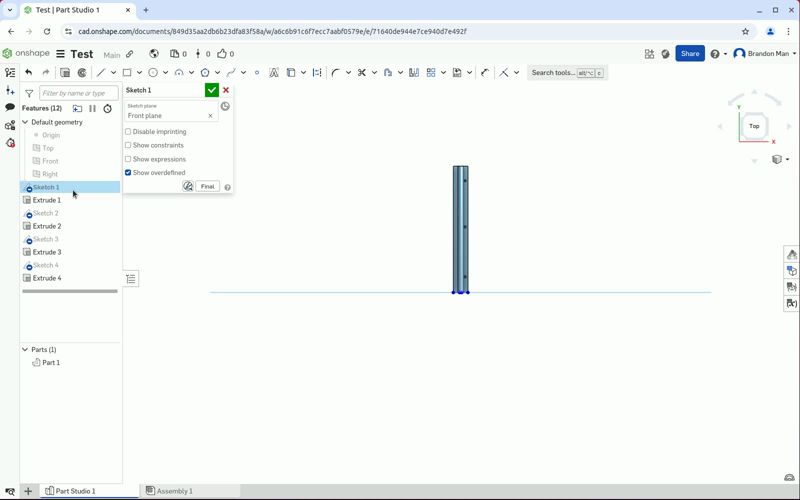
mouse_move(229, 92)
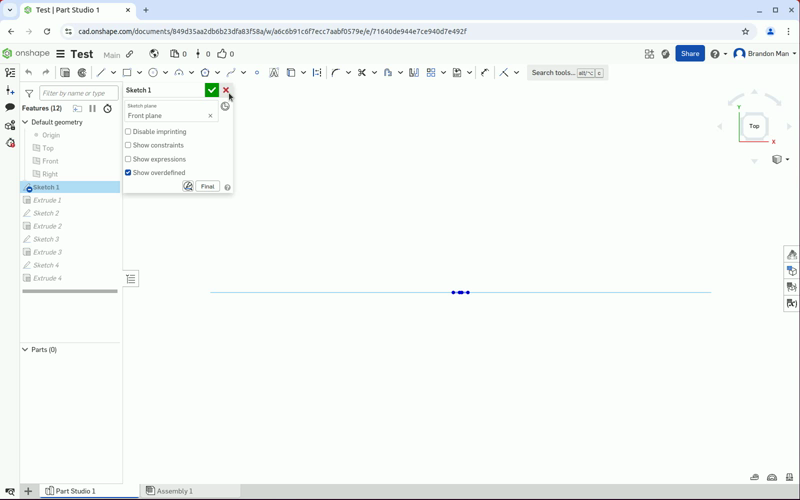
click(229, 92)
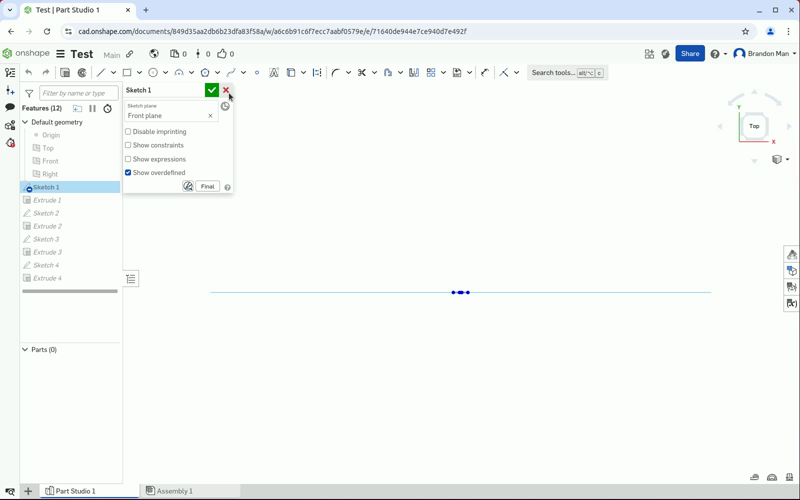
key(shift+s)
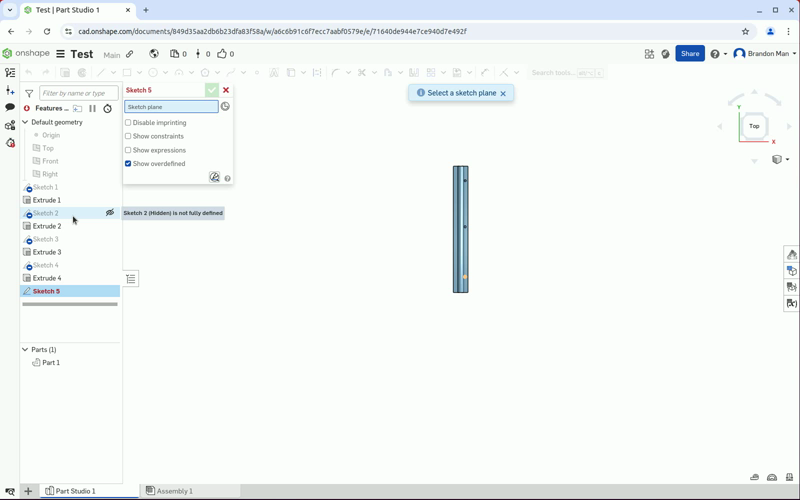
scroll(3)
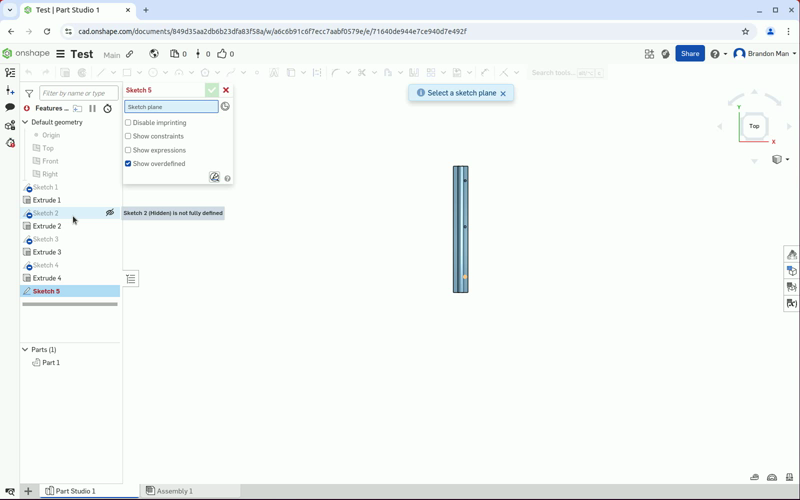
mouse_move(73, 150)
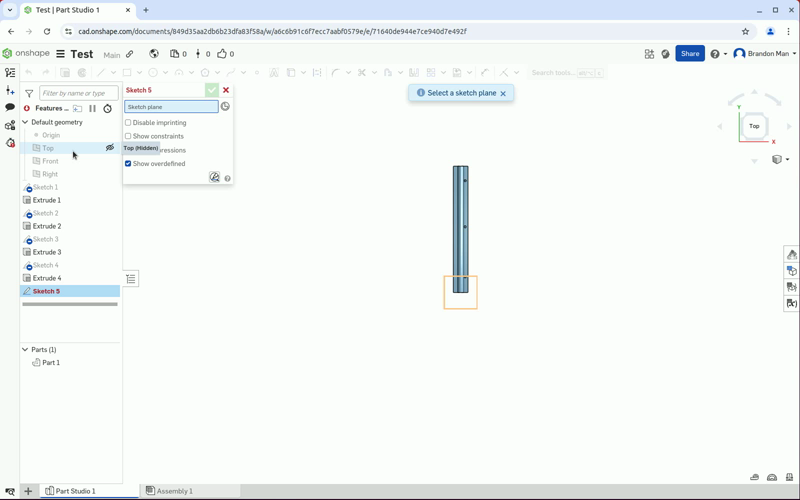
click(73, 150)
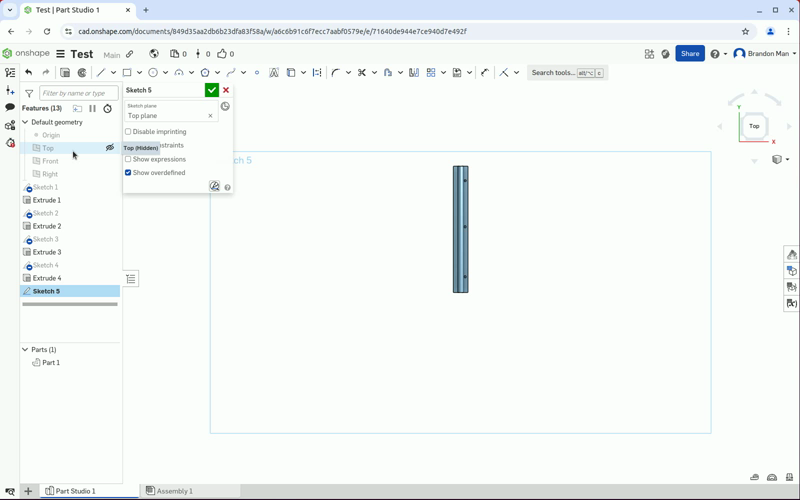
mouse_move(73, 352)
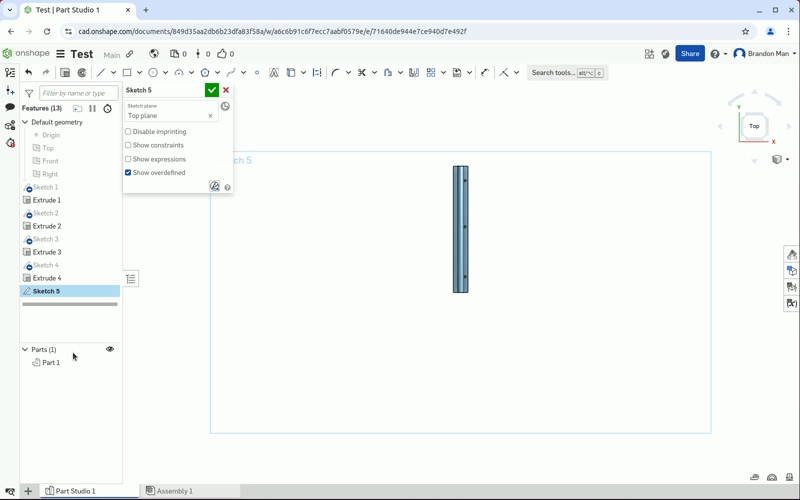
key(y)
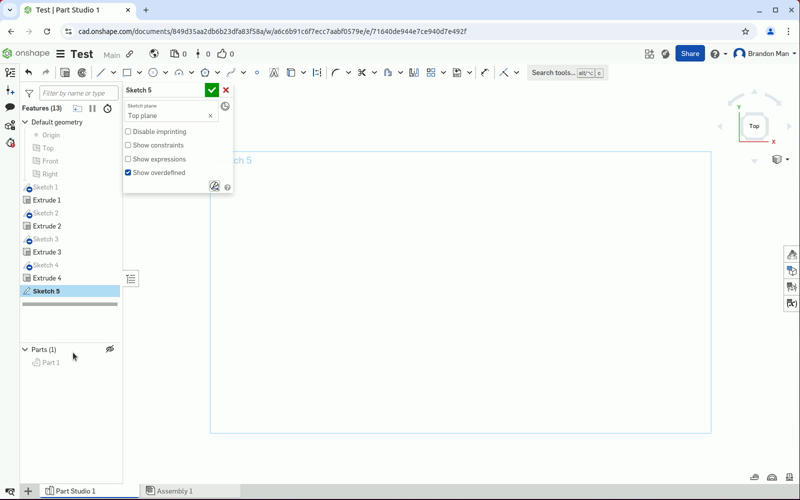
key(c)
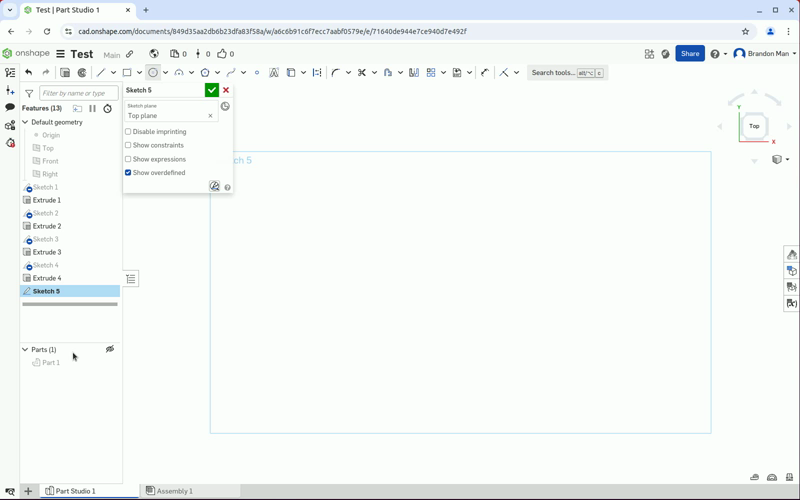
key_down(shift)
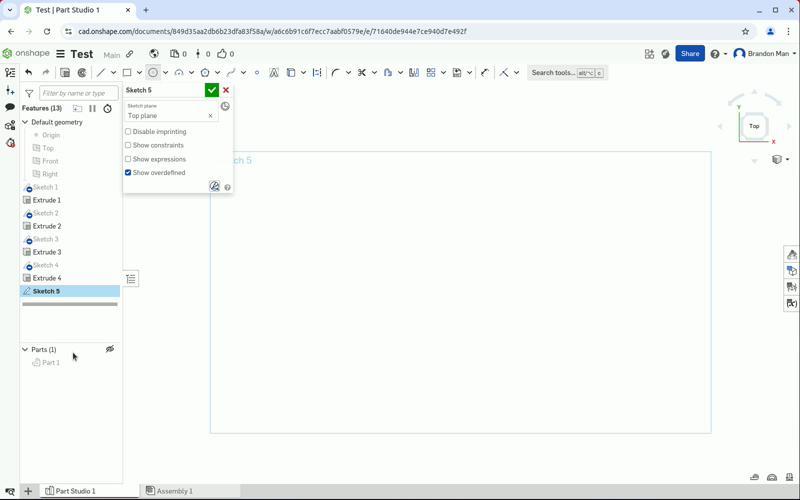
mouse_move(457, 268)
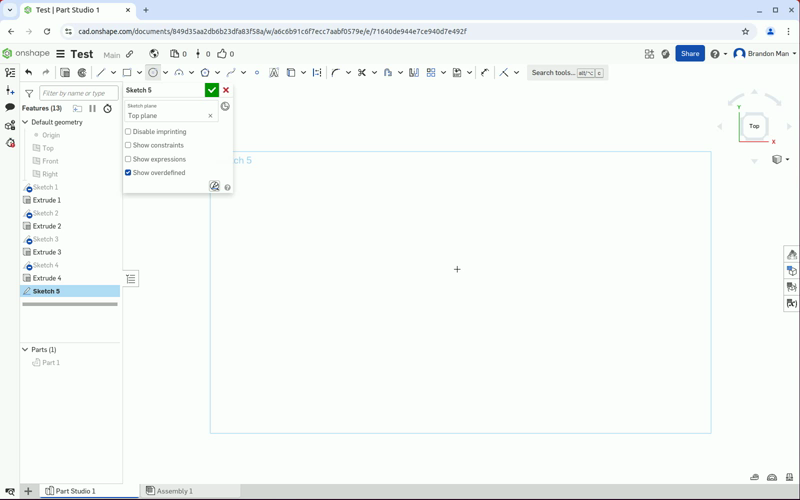
click(457, 268)
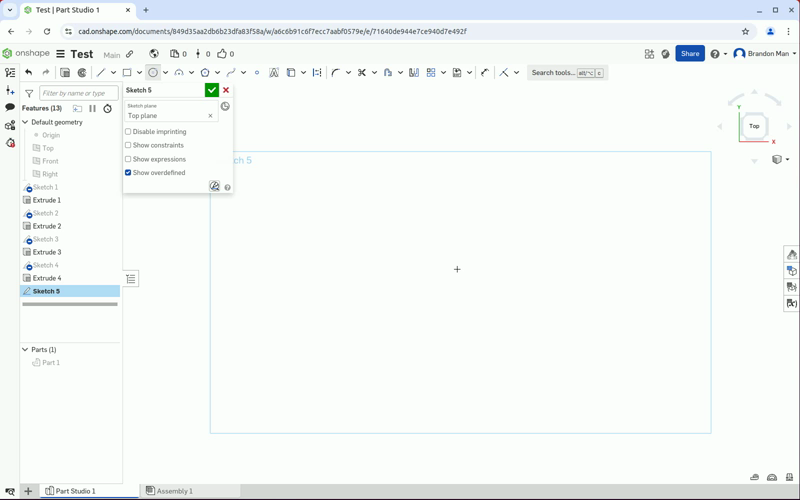
key_up(shift)
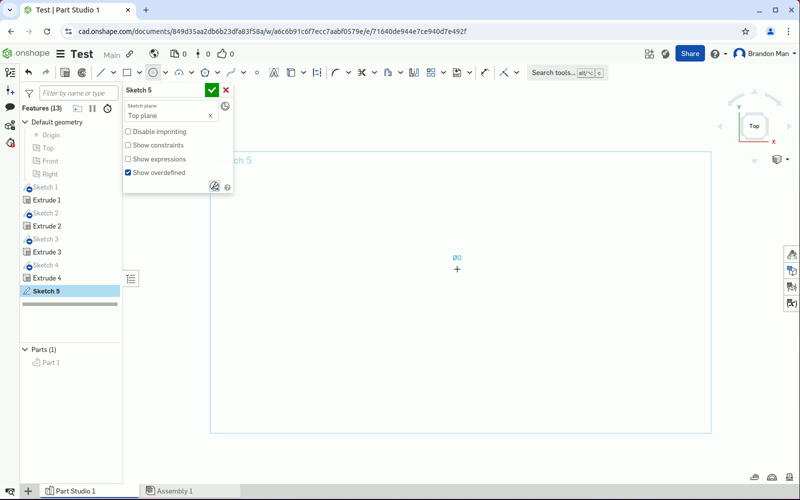
mouse_move(458, 268)
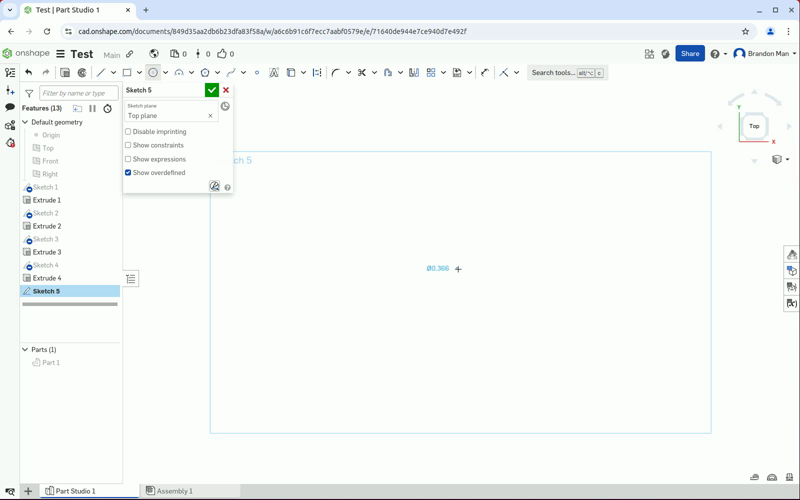
scroll(6)
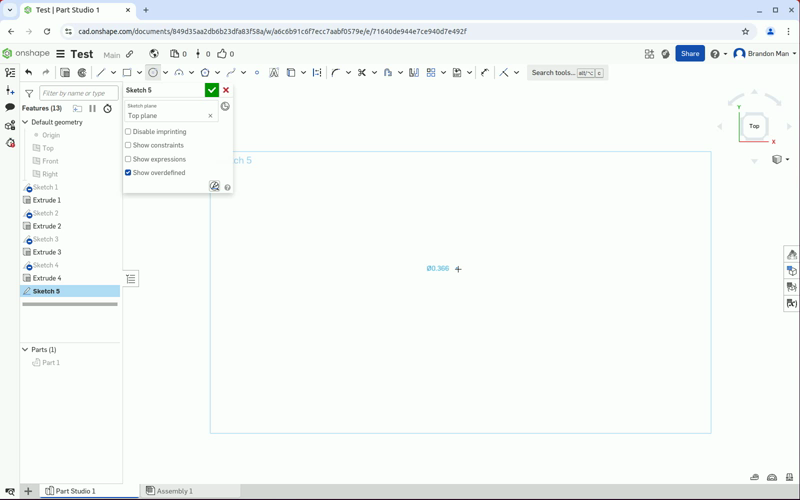
scroll(6)
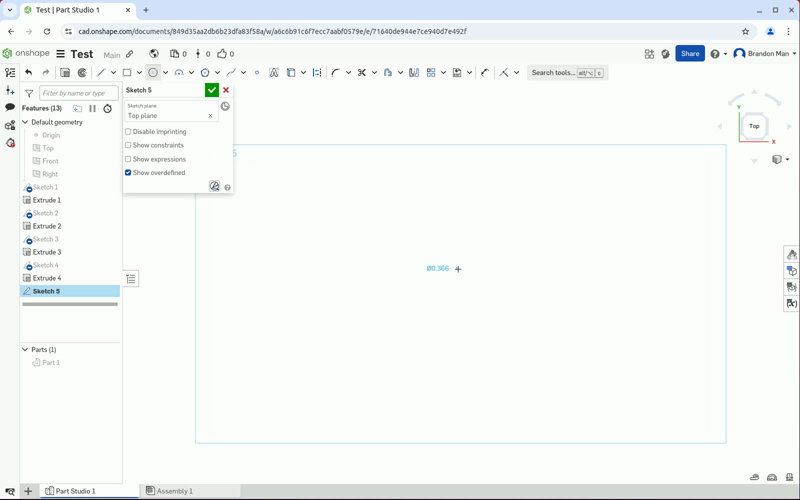
scroll(6)
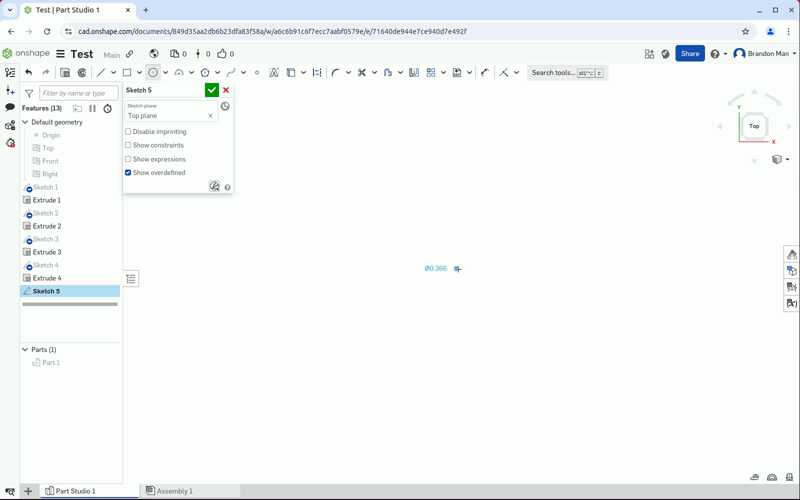
scroll(6)
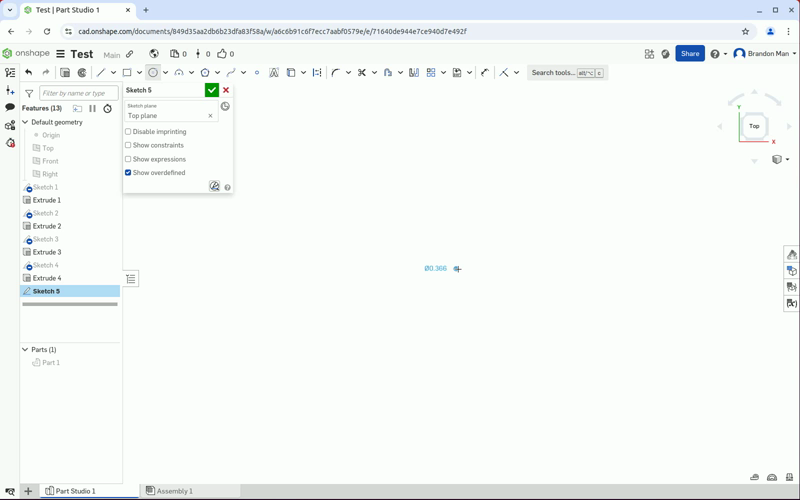
scroll(6)
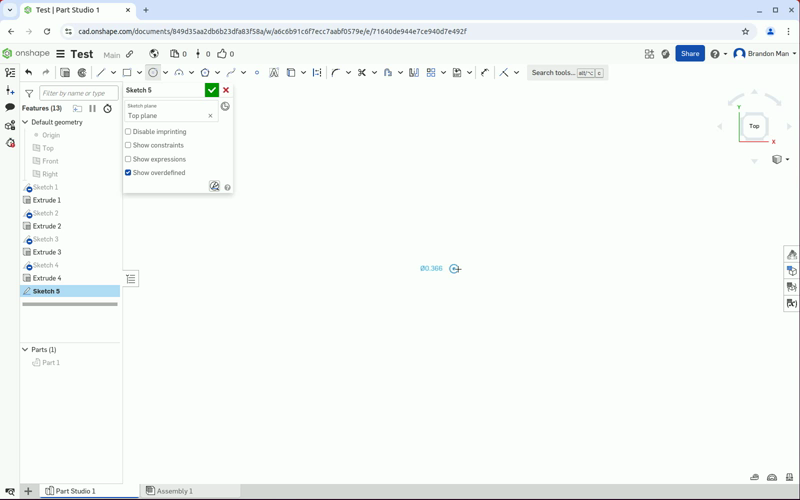
scroll(6)
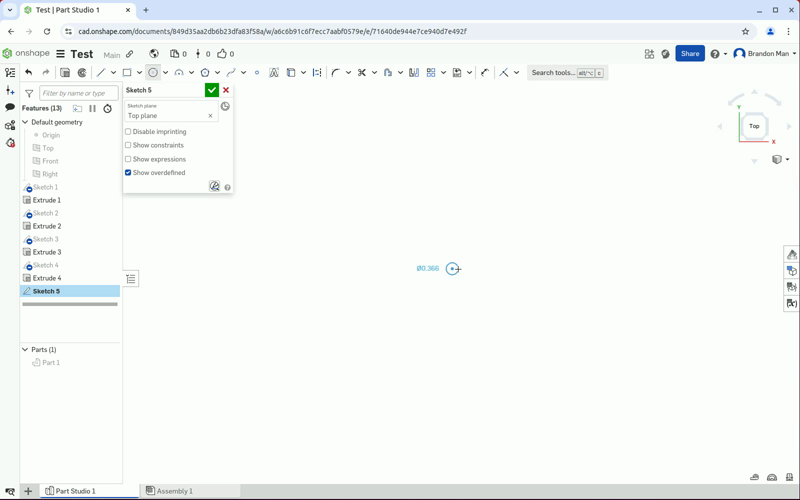
scroll(6)
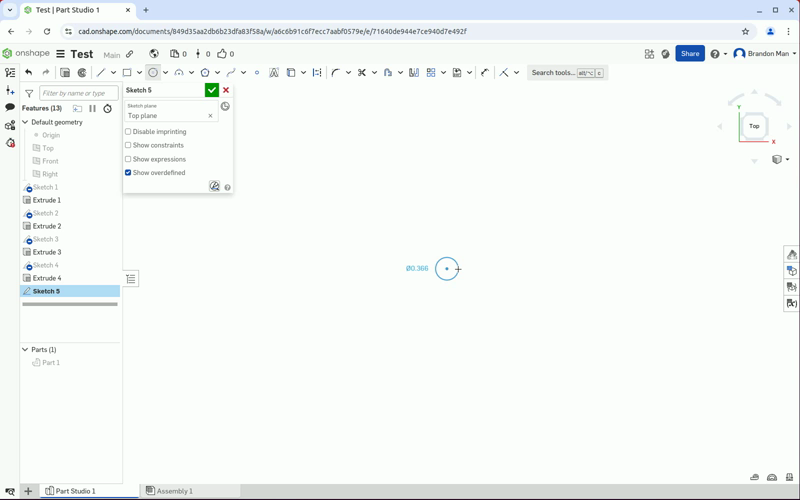
click(458, 268)
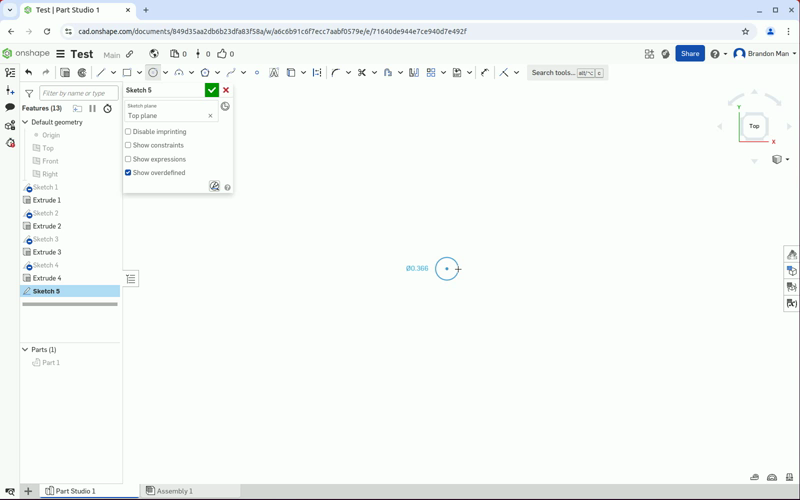
scroll(-6)
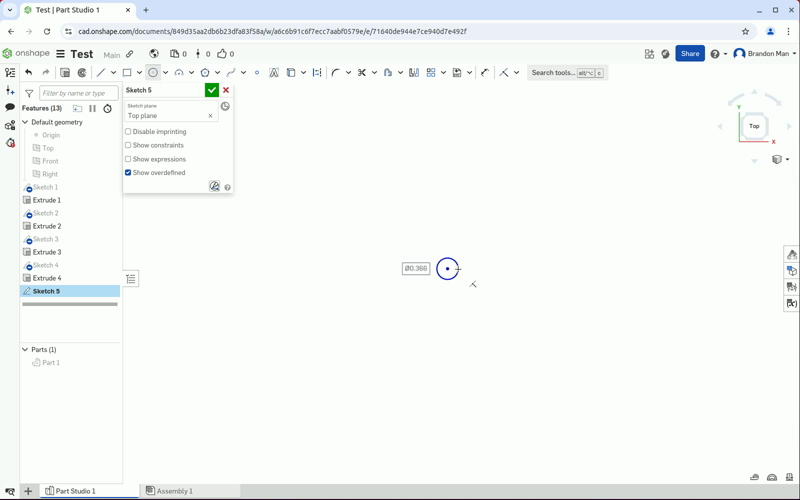
scroll(-6)
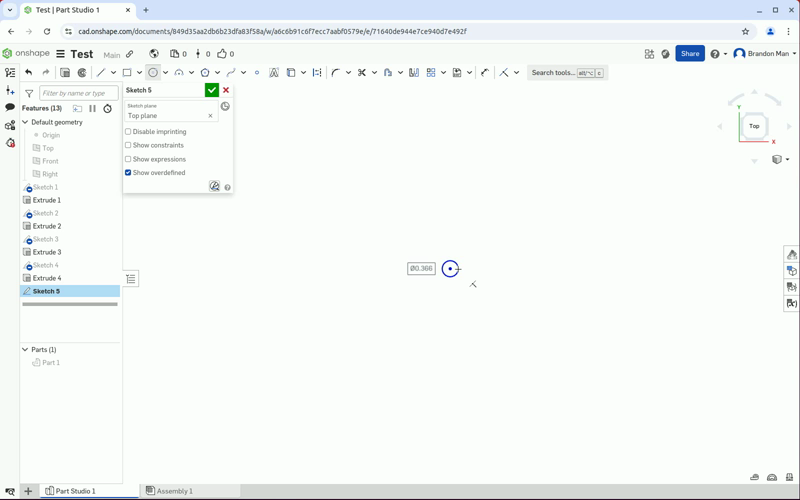
scroll(-6)
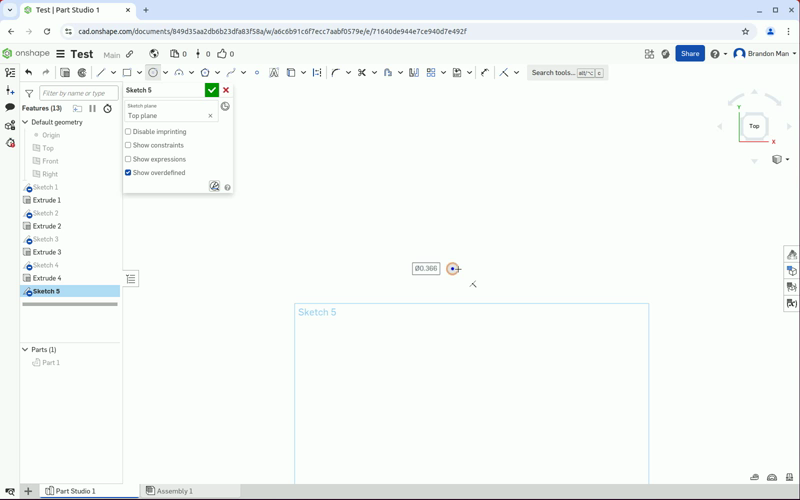
scroll(-6)
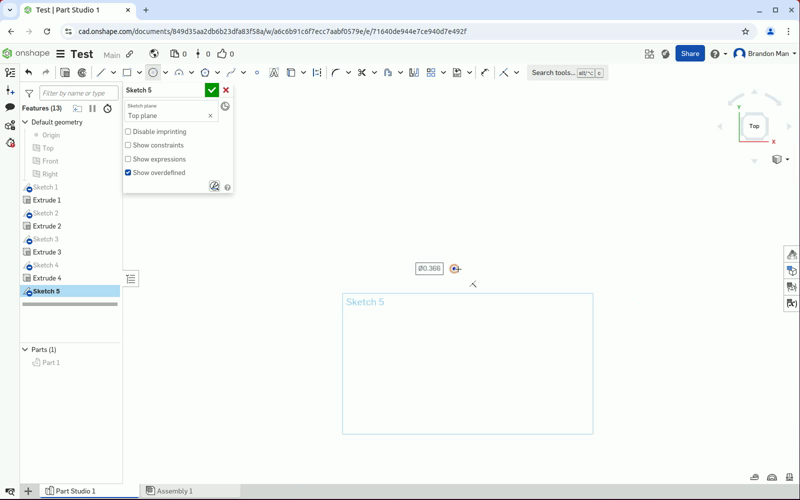
scroll(-6)
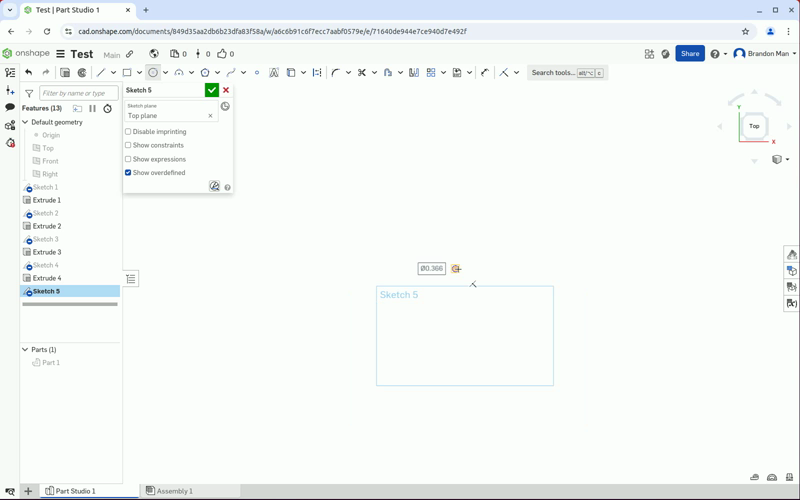
scroll(-6)
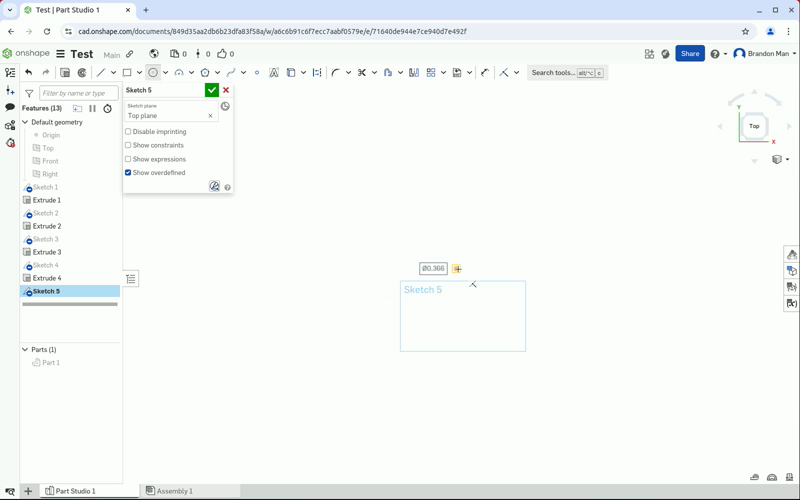
scroll(-6)
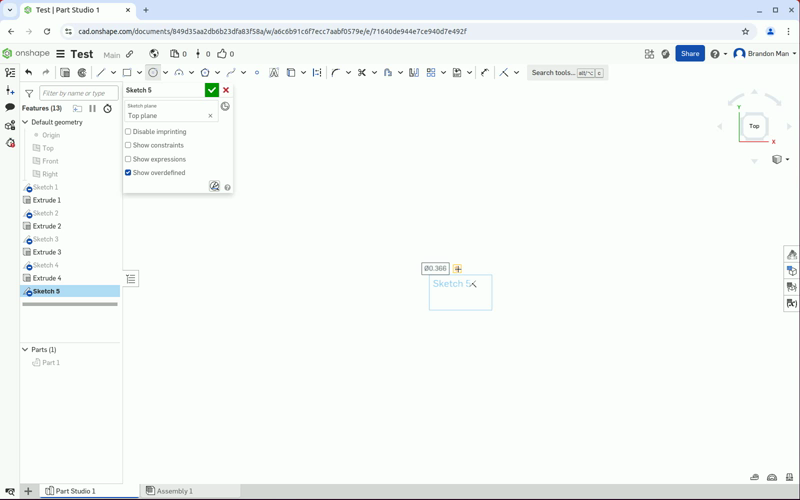
key(esc)
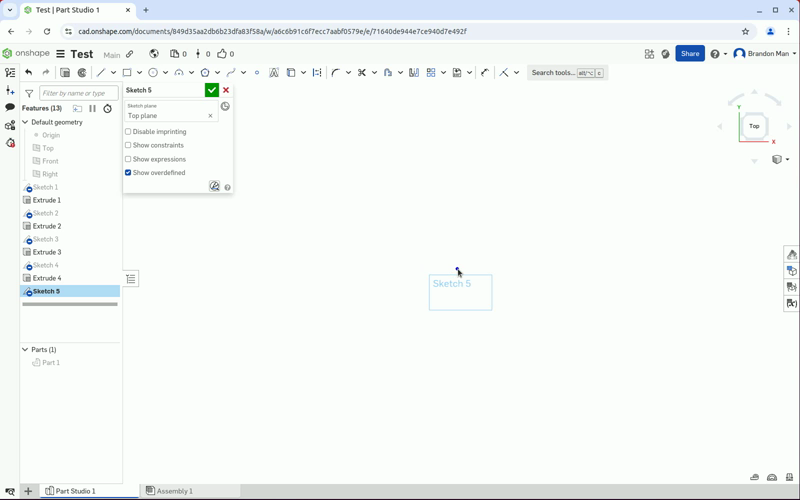
mouse_move(456, 269)
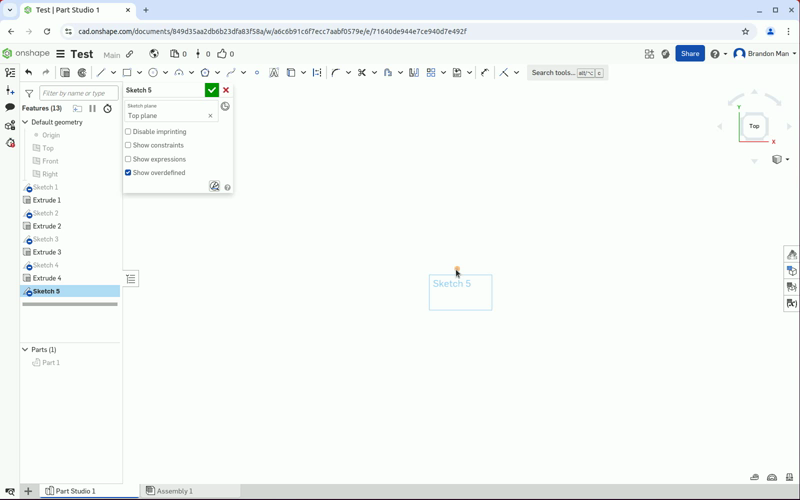
scroll(6)
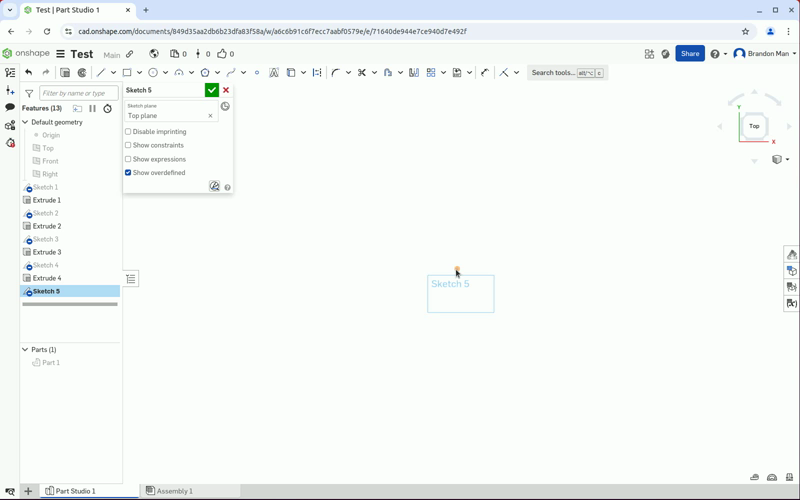
scroll(6)
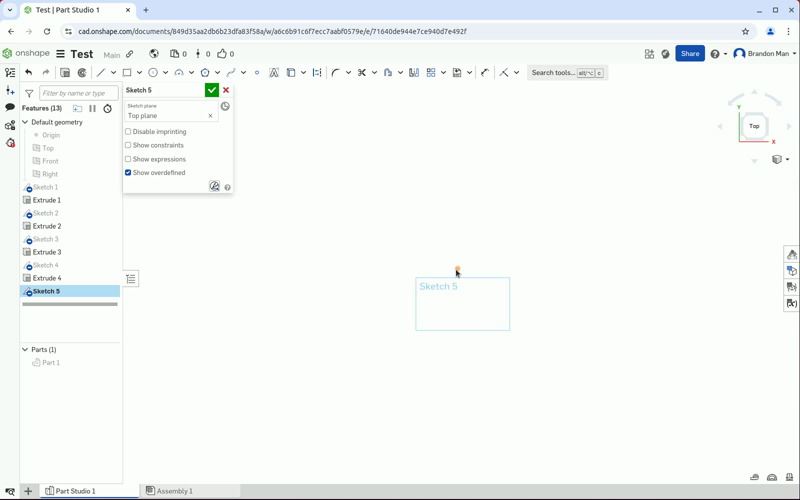
scroll(6)
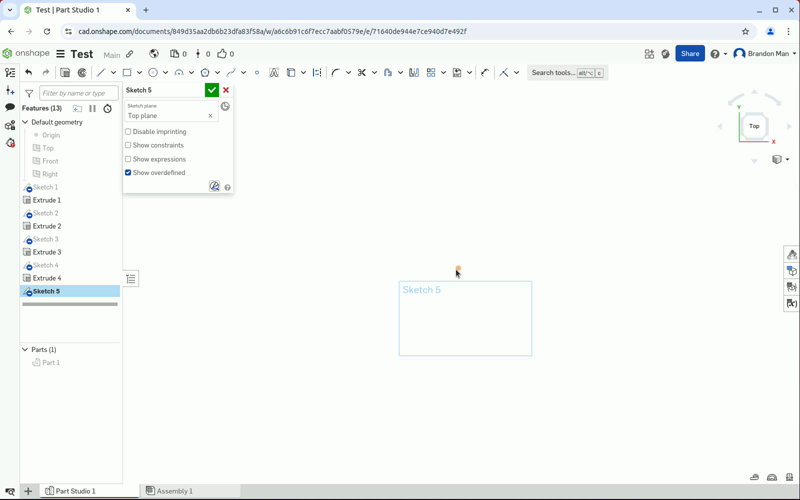
scroll(6)
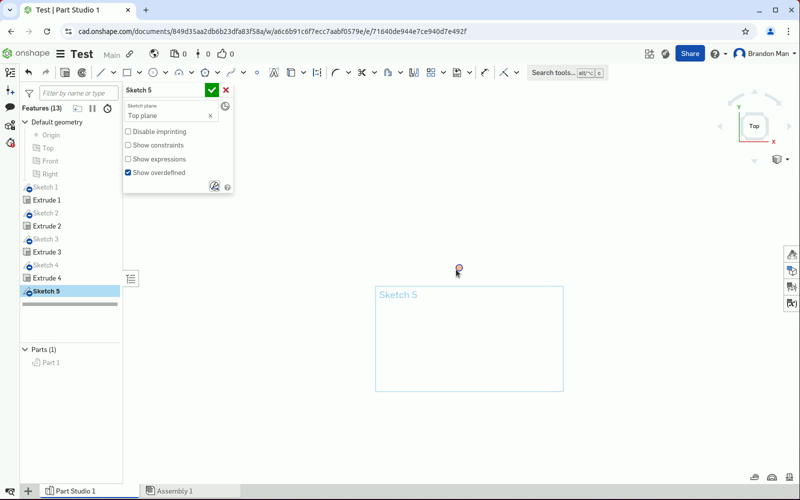
scroll(6)
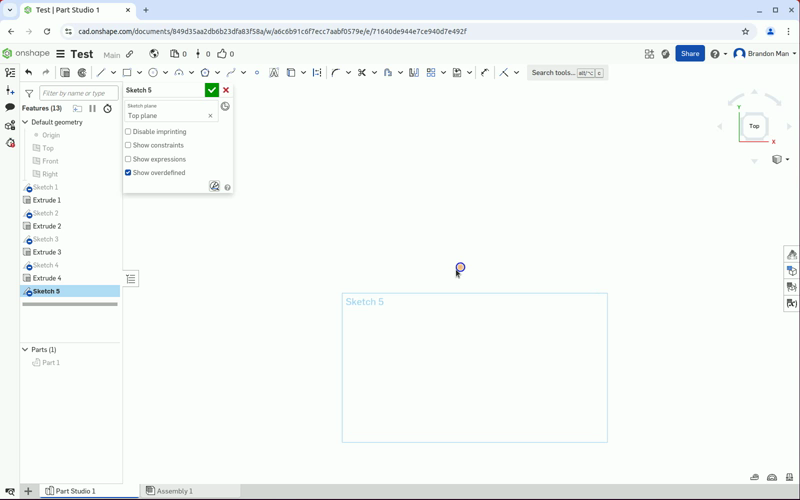
scroll(6)
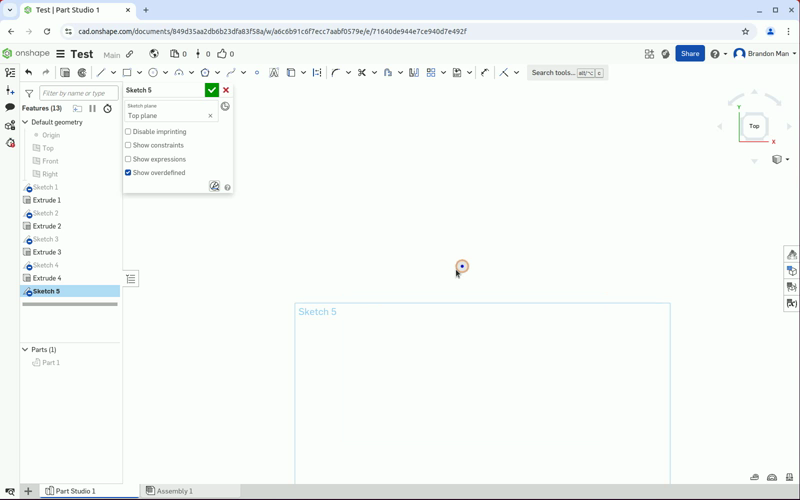
scroll(6)
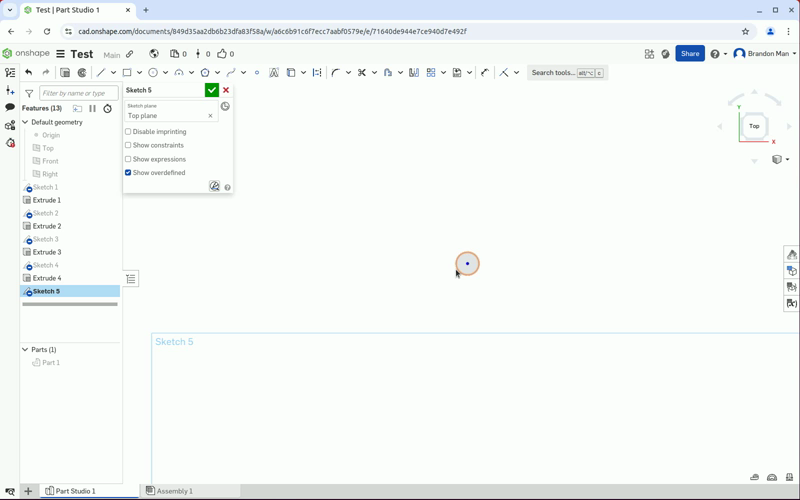
click(456, 269)
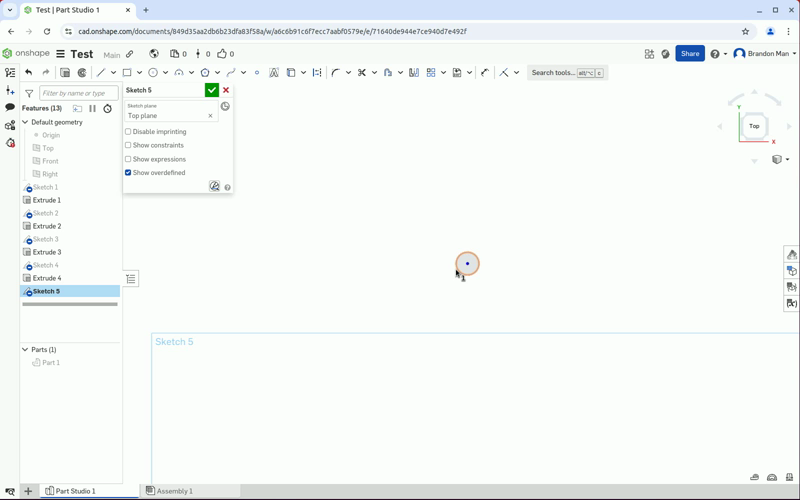
scroll(-6)
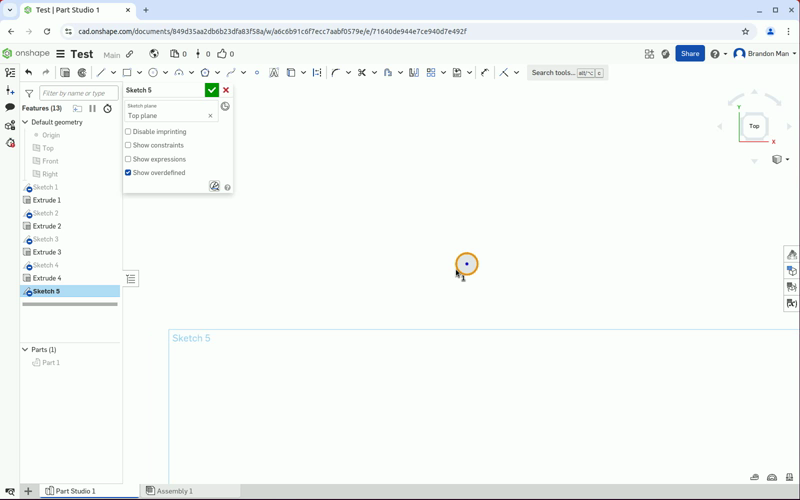
scroll(-6)
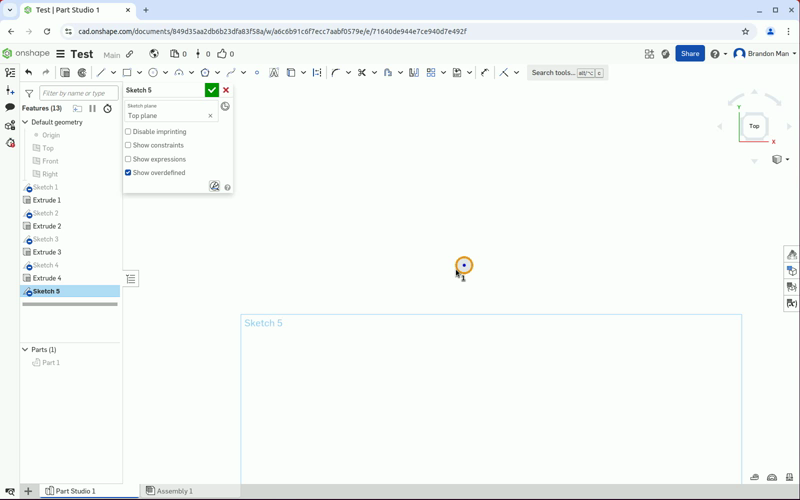
scroll(-6)
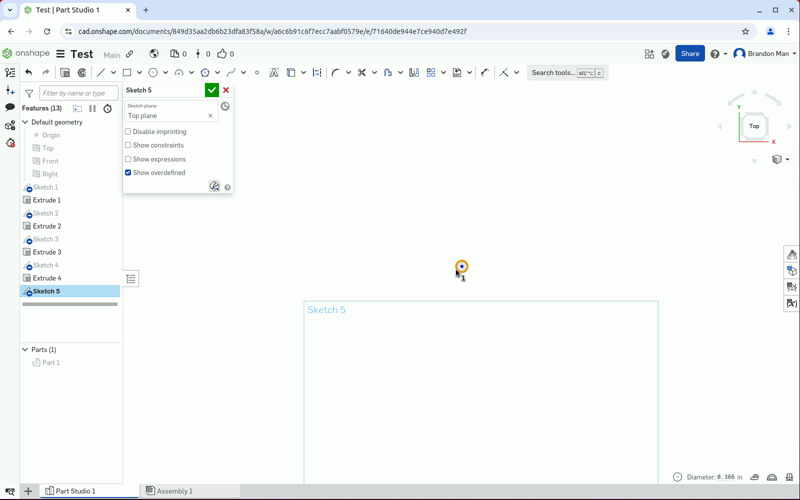
scroll(-6)
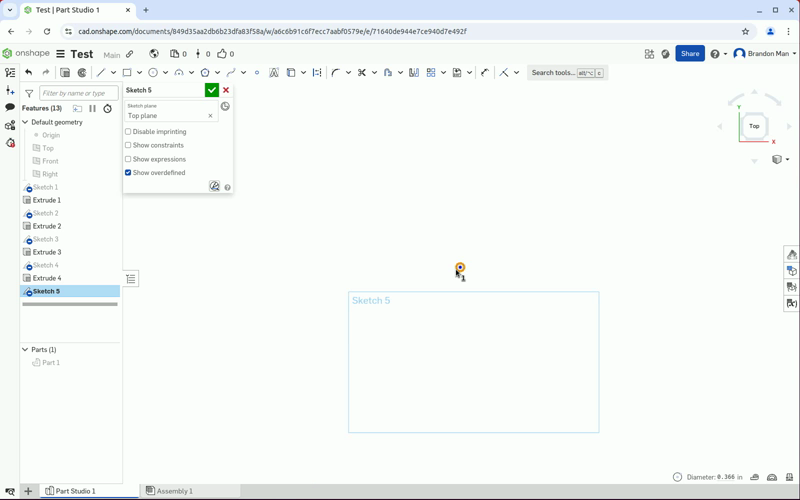
scroll(-6)
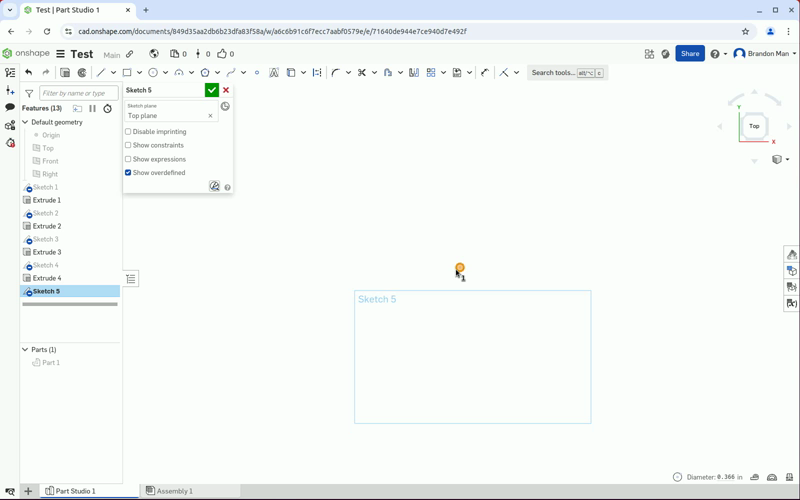
scroll(-6)
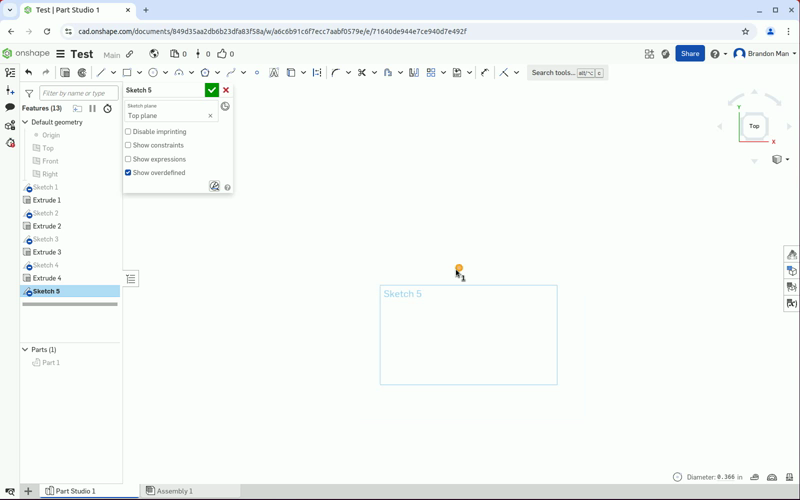
scroll(-6)
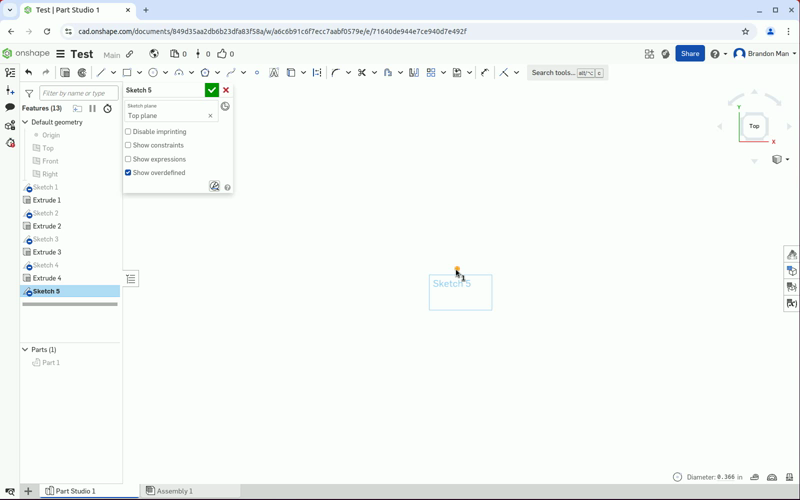
mouse_move(73, 352)
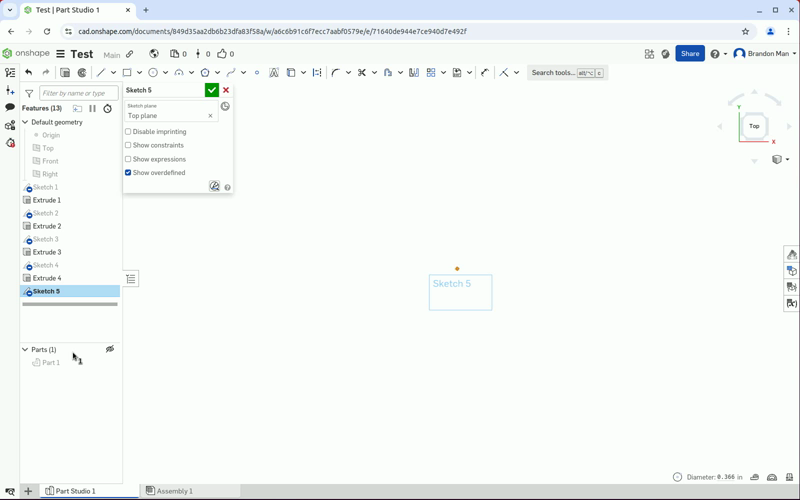
key(shift+y)
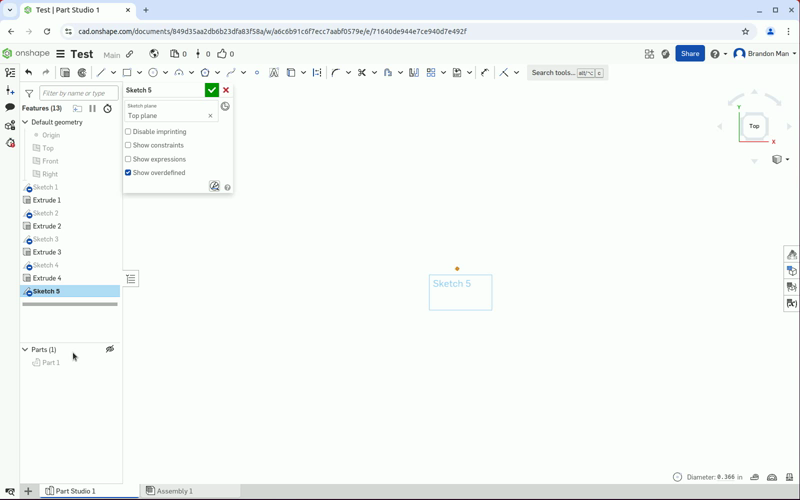
key(shift+e)
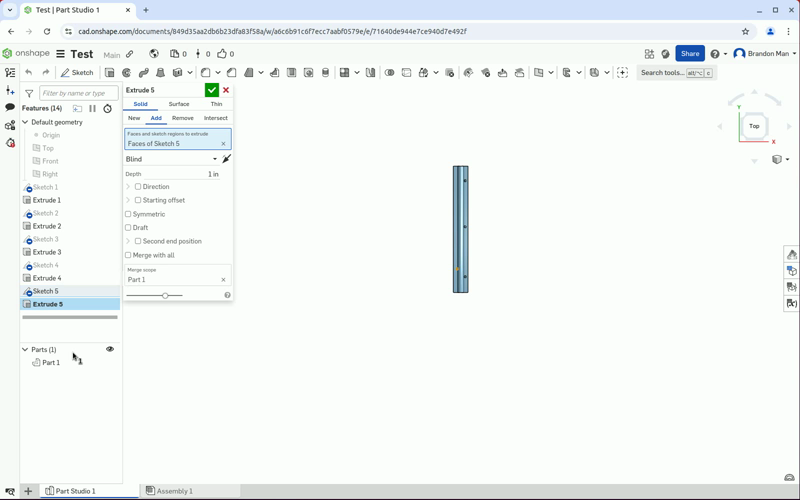
mouse_move(143, 106)
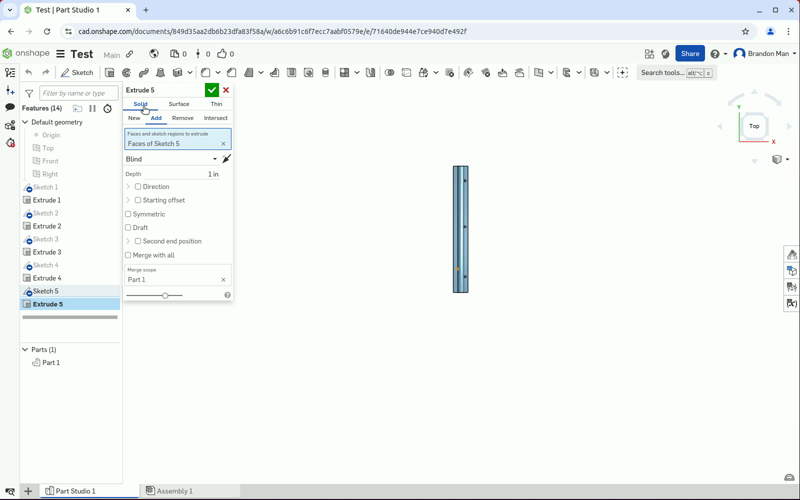
click(143, 106)
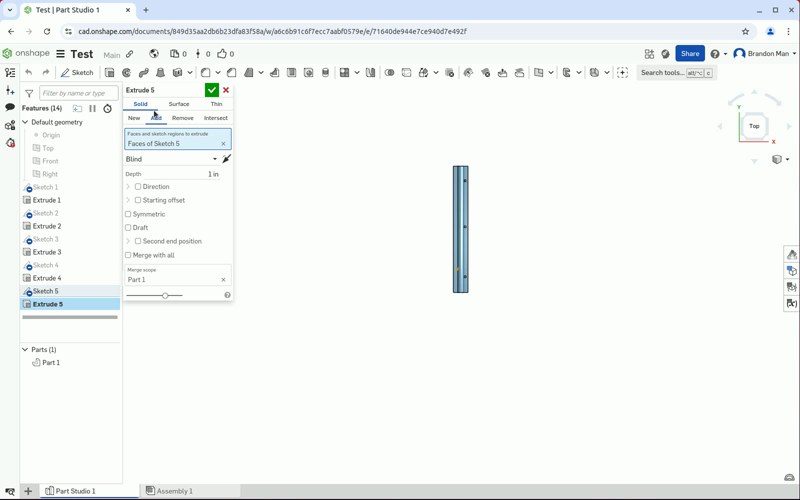
mouse_move(186, 120)
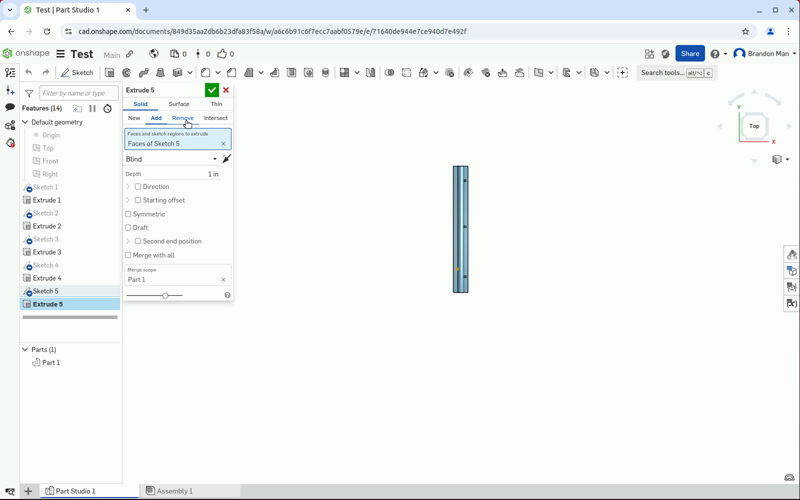
click(186, 120)
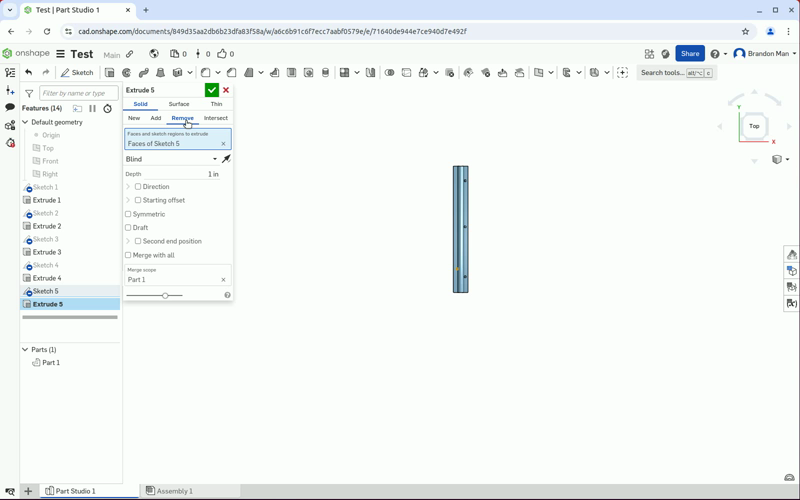
key(tab, 4)
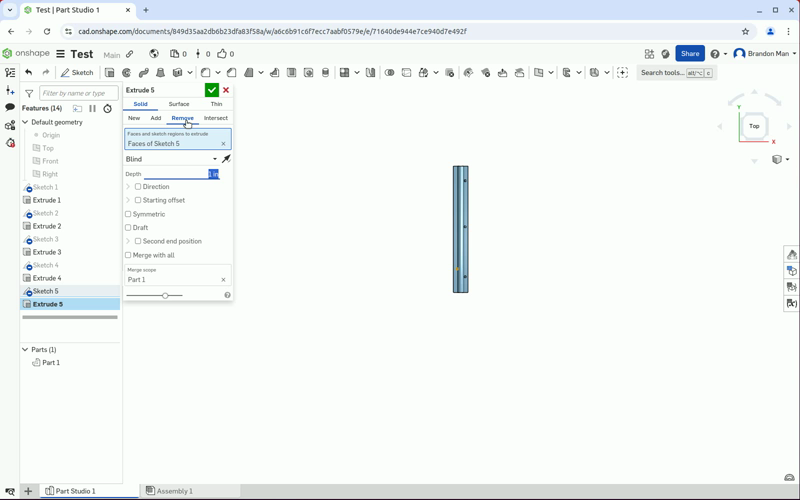
text(-0.482)
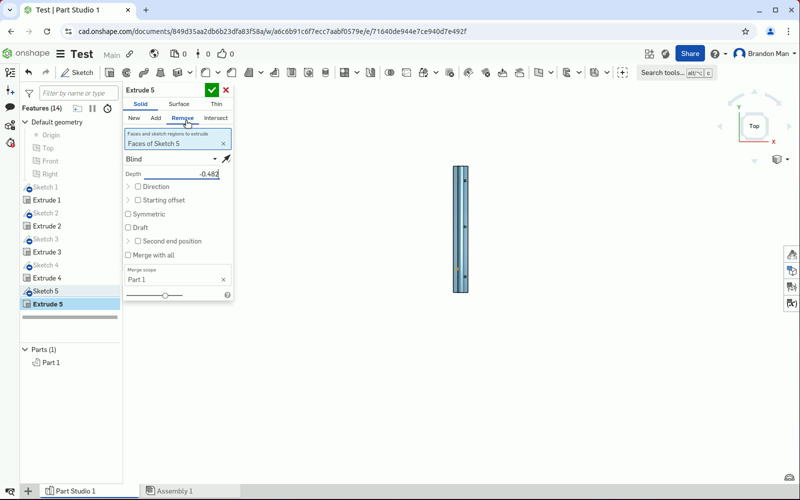
key(tab, 3)
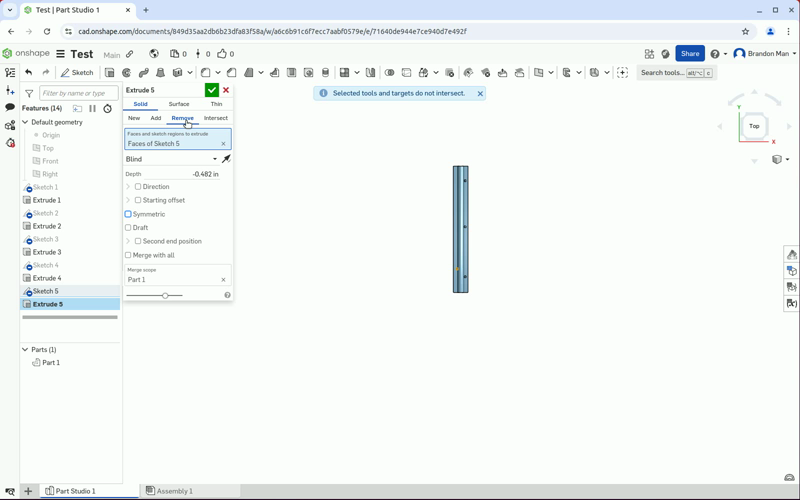
key(space)
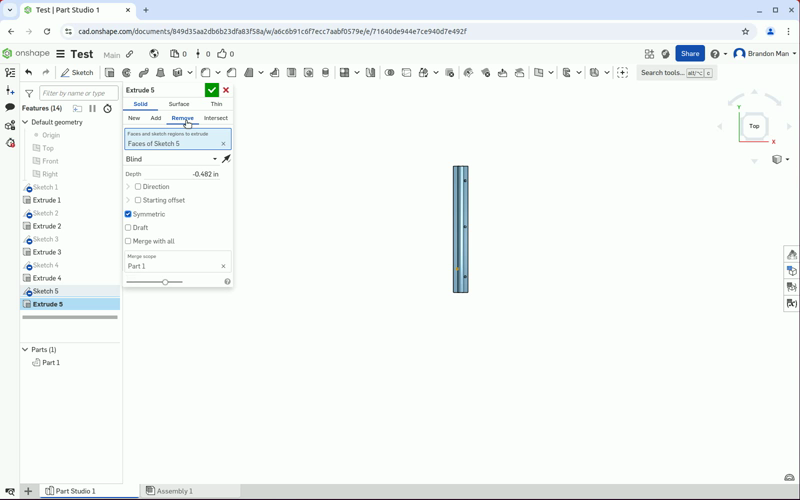
key(tab, 2)
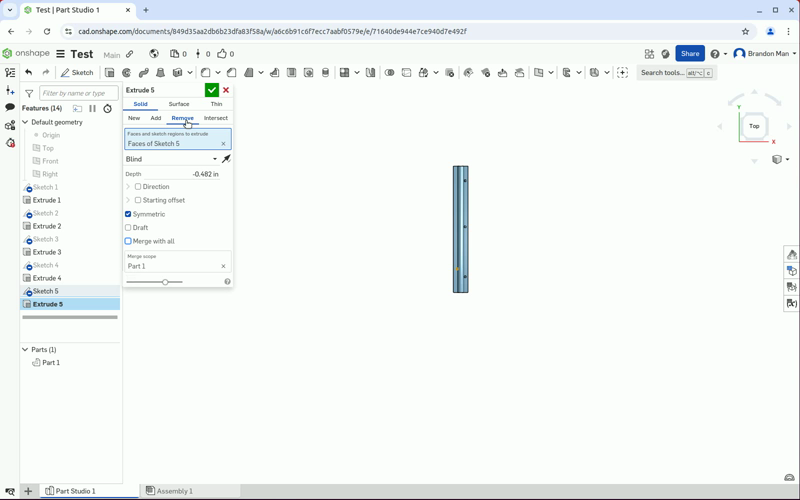
key(space)
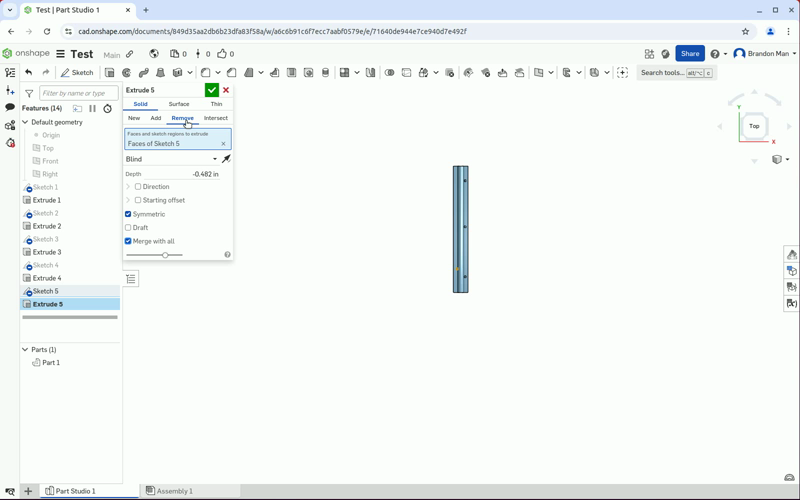
key(enter)
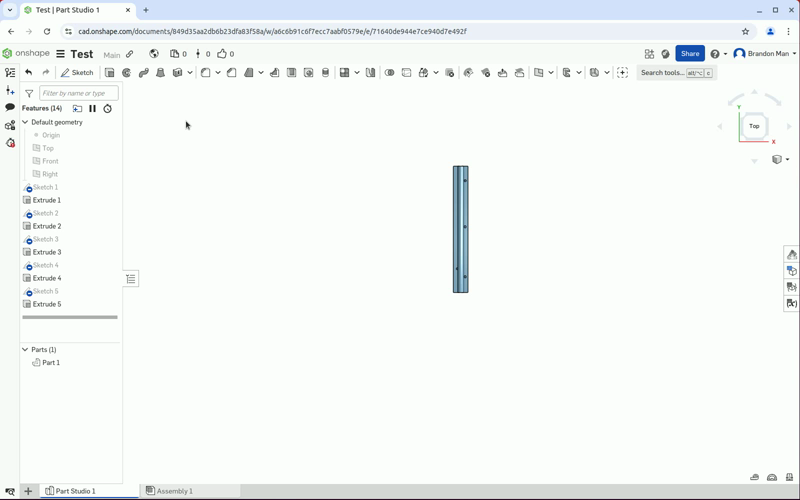
key(shift+h)
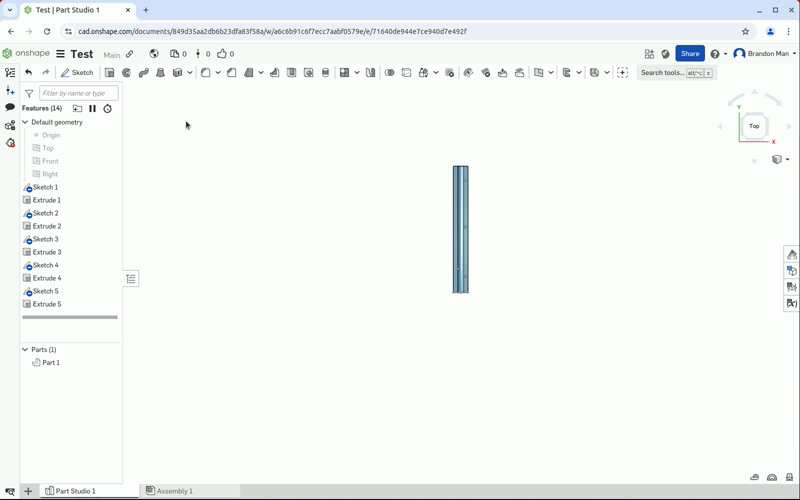
key(shift+h)
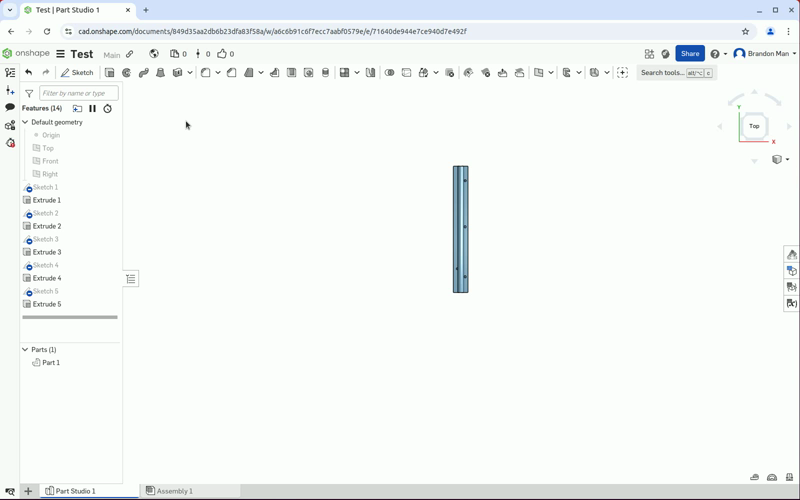
mouse_move(73, 189)
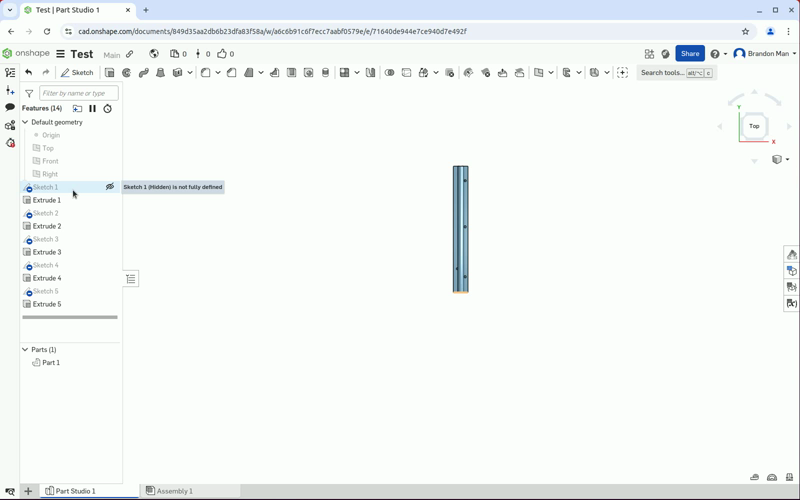
click(73, 189)
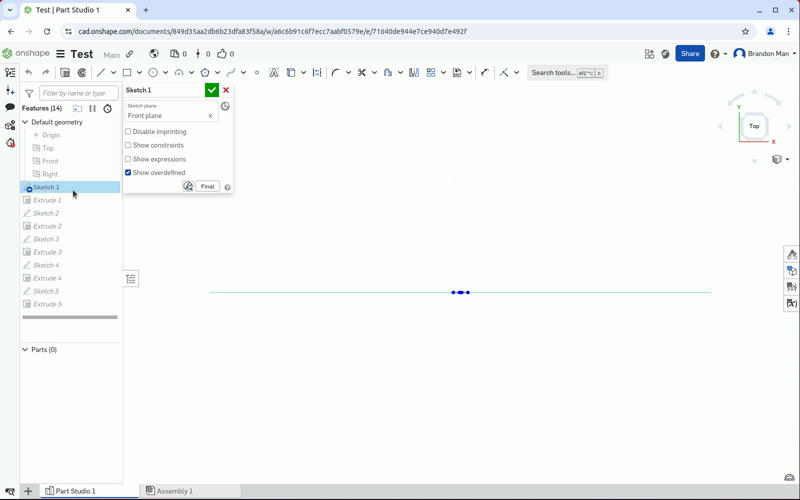
mouse_move(229, 92)
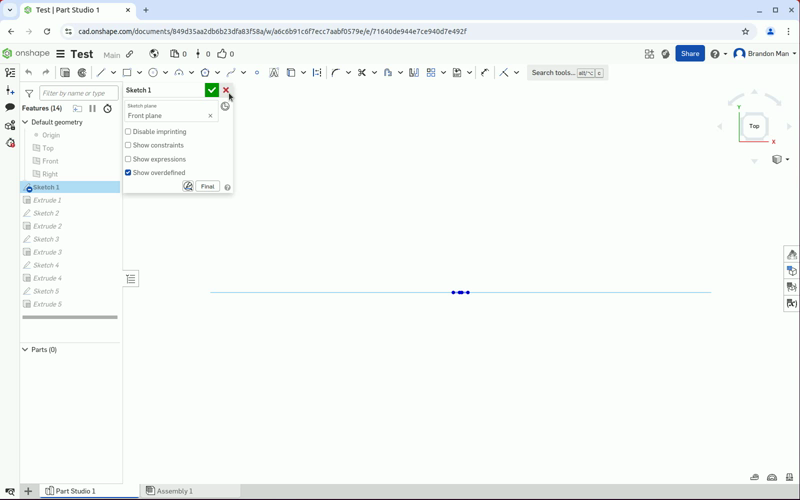
click(229, 92)
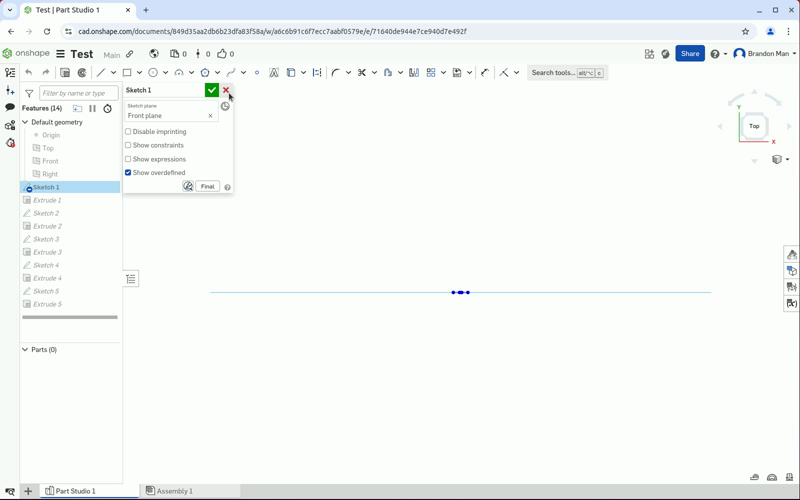
key(shift+s)
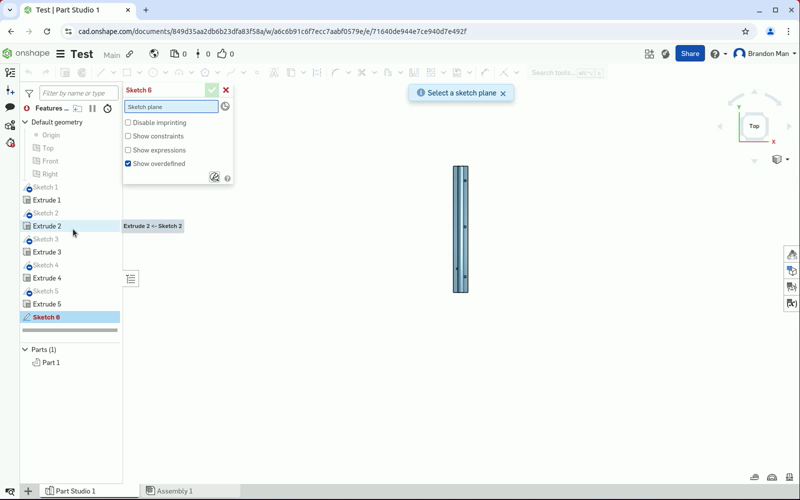
scroll(3)
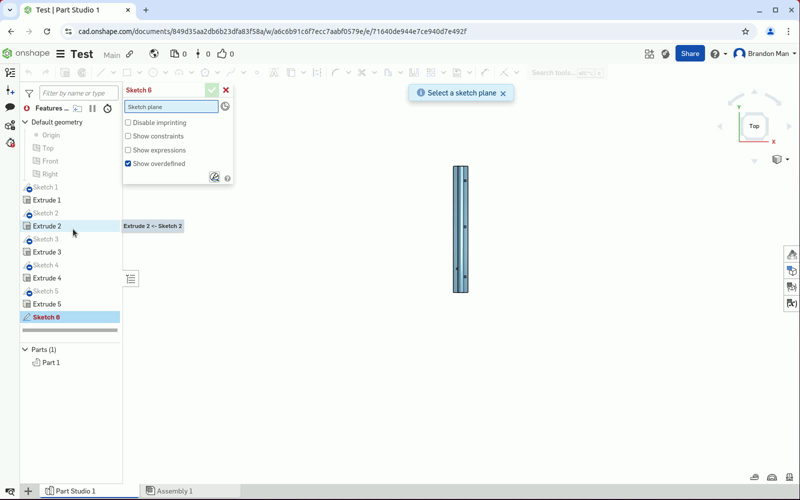
mouse_move(73, 150)
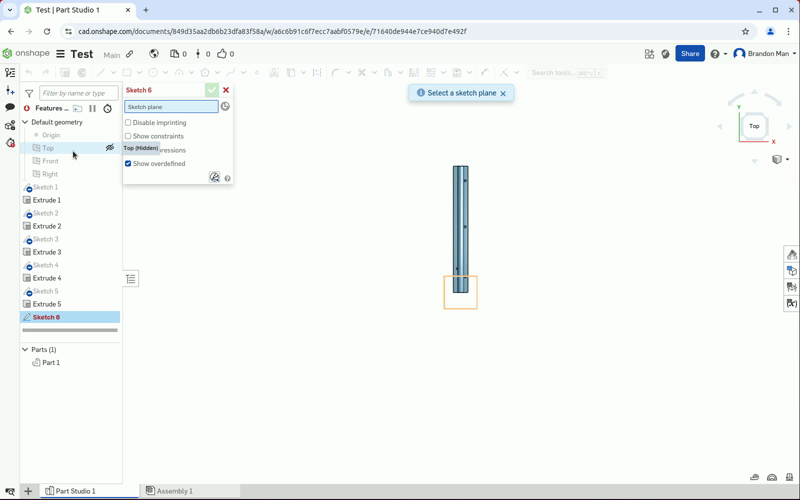
click(73, 150)
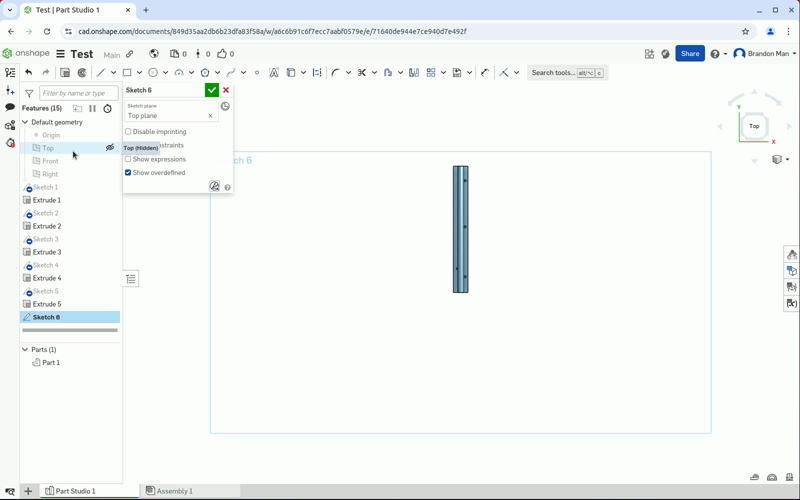
mouse_move(73, 352)
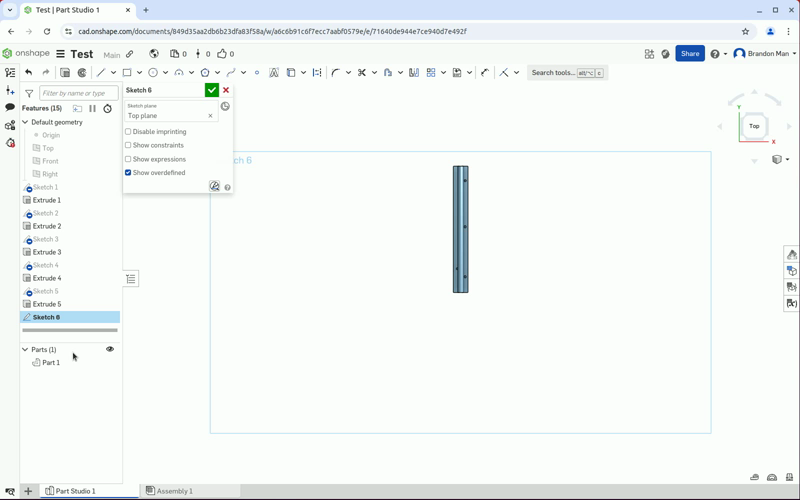
key(y)
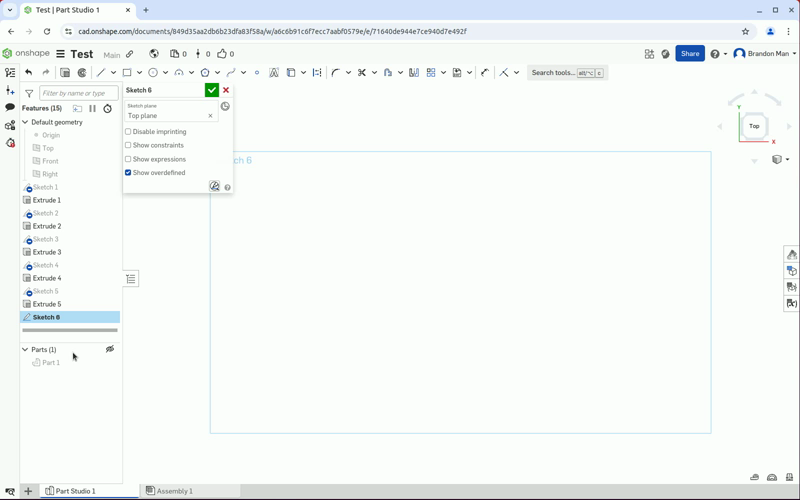
key(c)
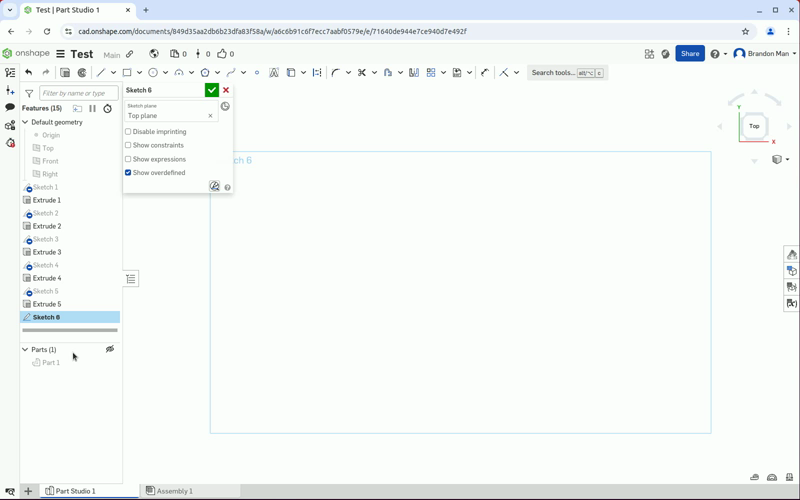
key_down(shift)
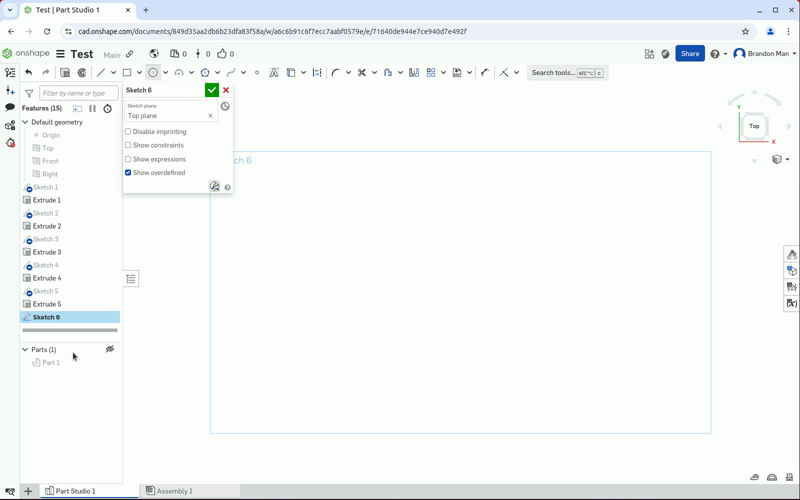
mouse_move(457, 224)
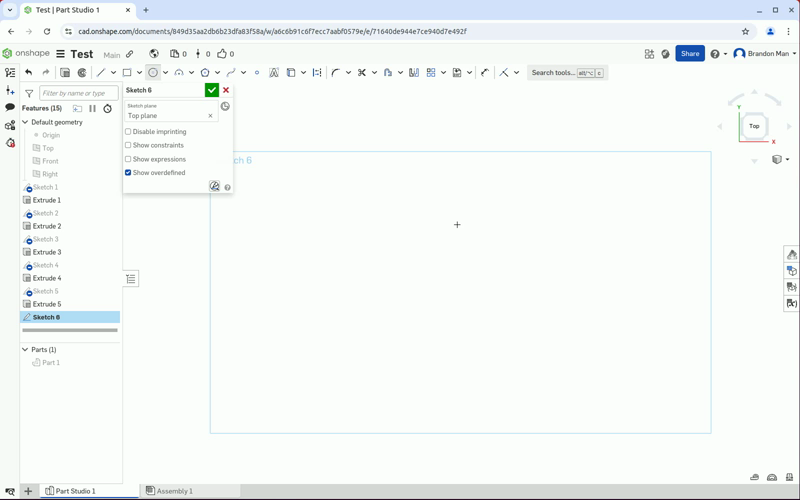
click(457, 224)
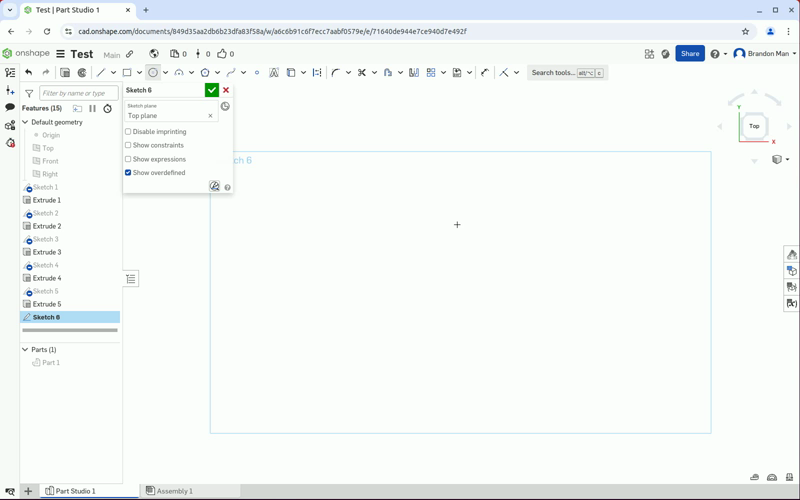
key_up(shift)
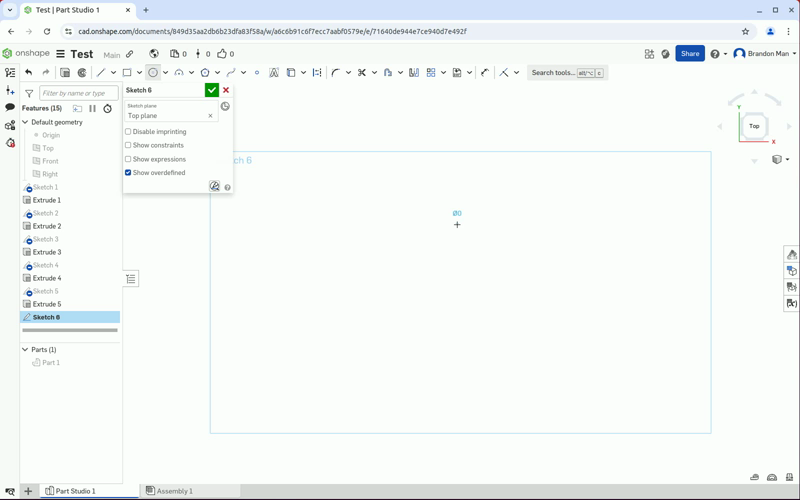
mouse_move(458, 224)
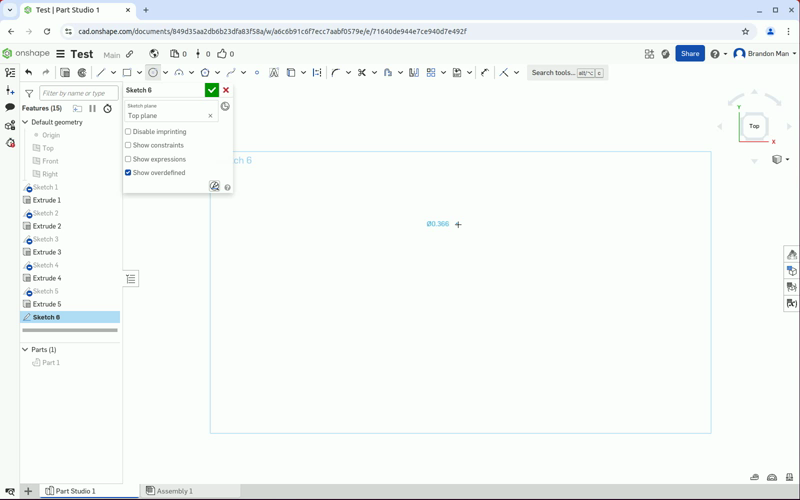
scroll(6)
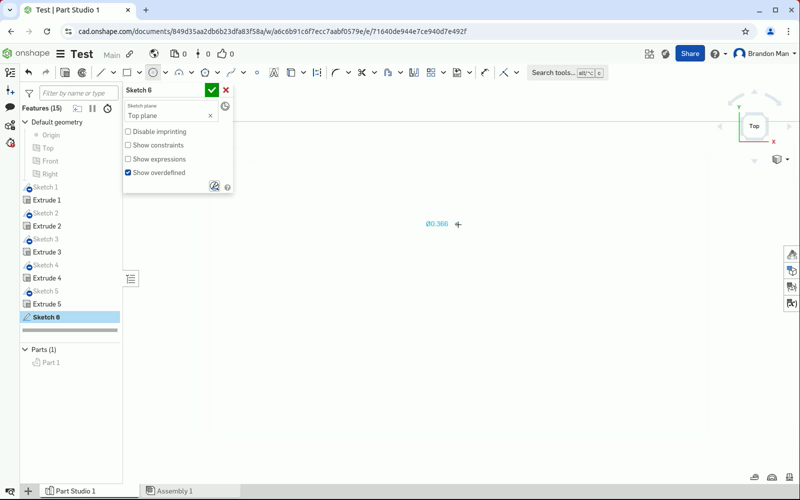
scroll(6)
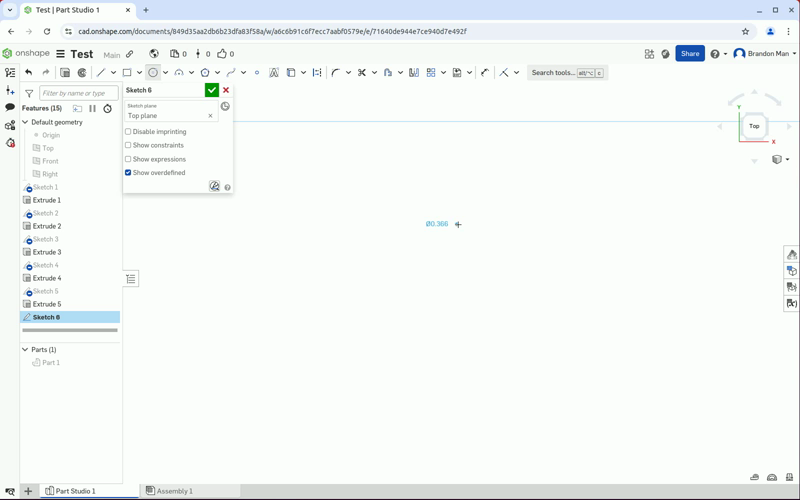
scroll(6)
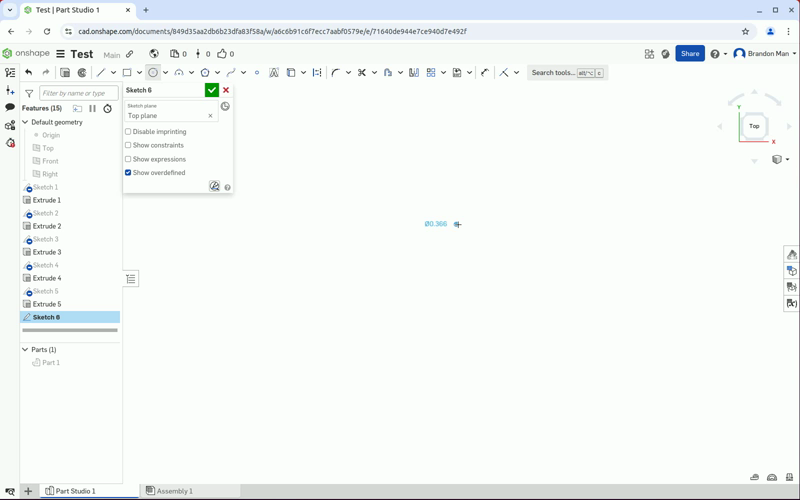
scroll(6)
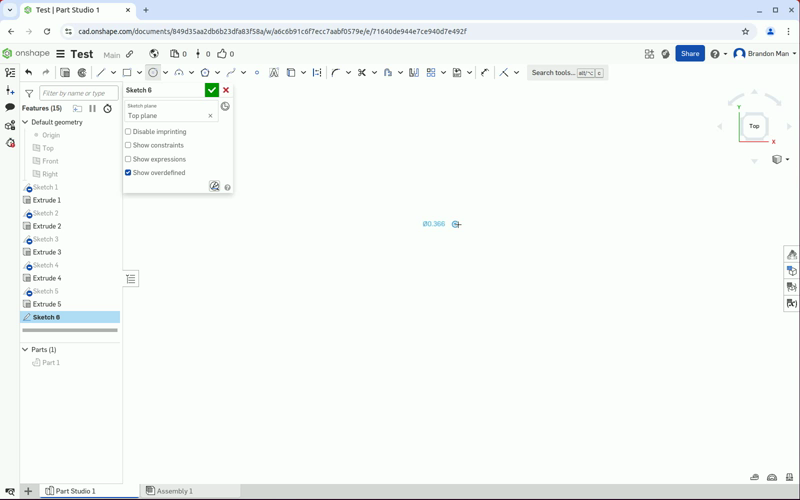
scroll(6)
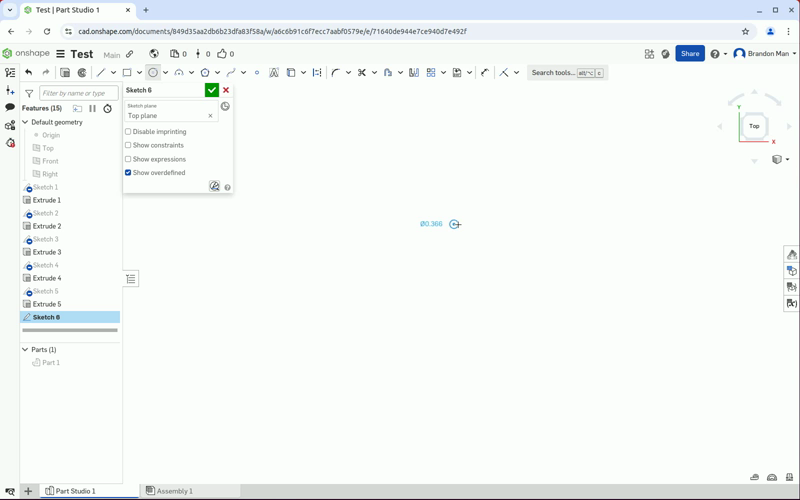
scroll(6)
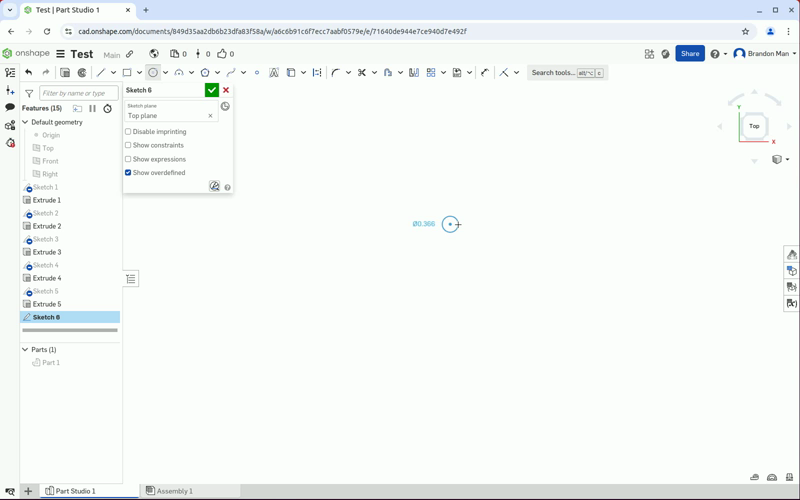
scroll(6)
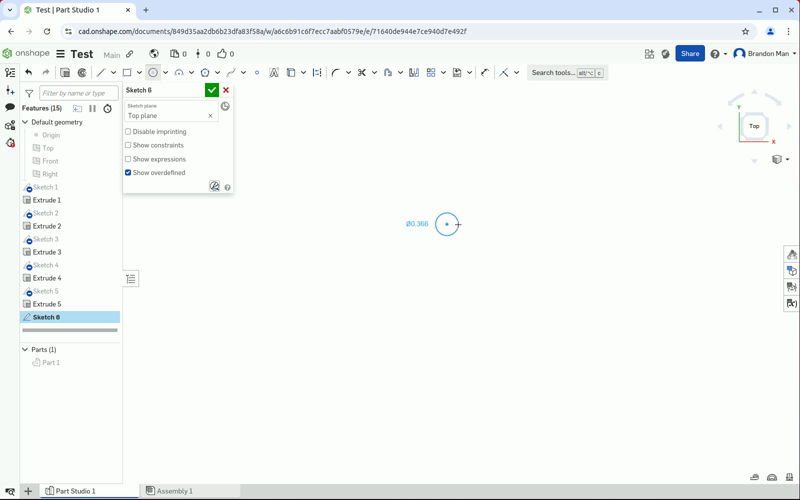
click(458, 224)
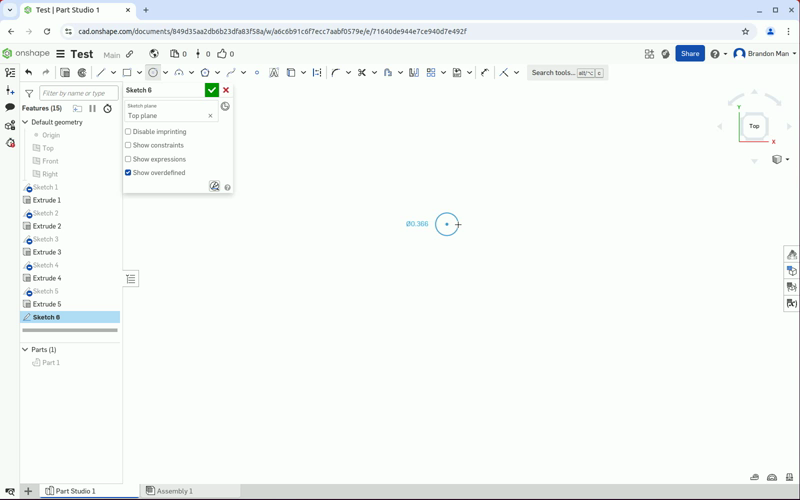
scroll(-6)
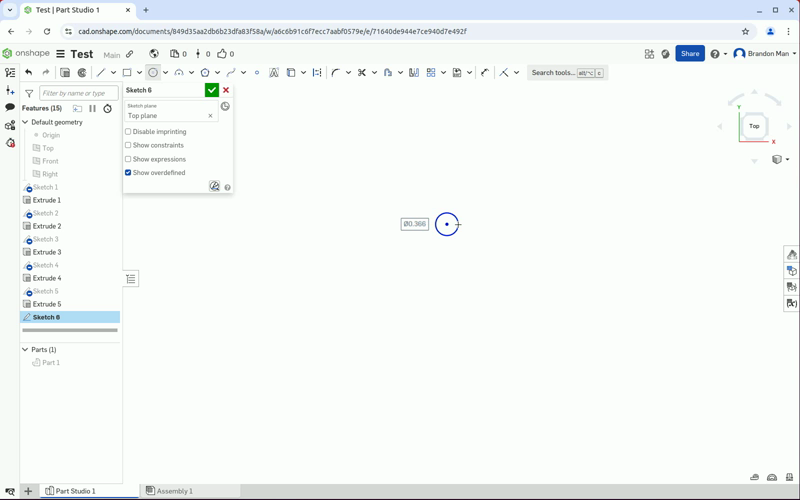
scroll(-6)
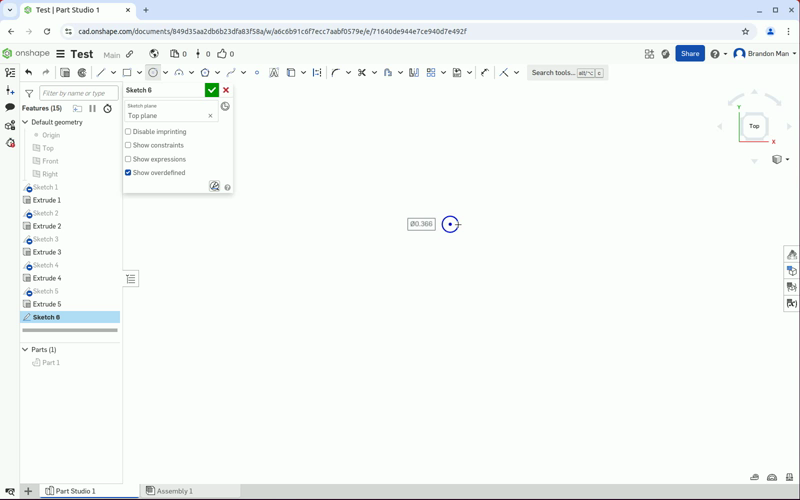
scroll(-6)
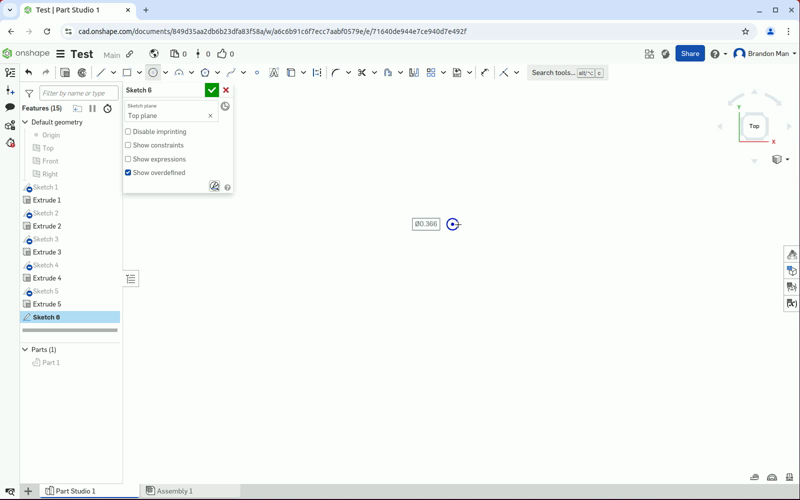
scroll(-6)
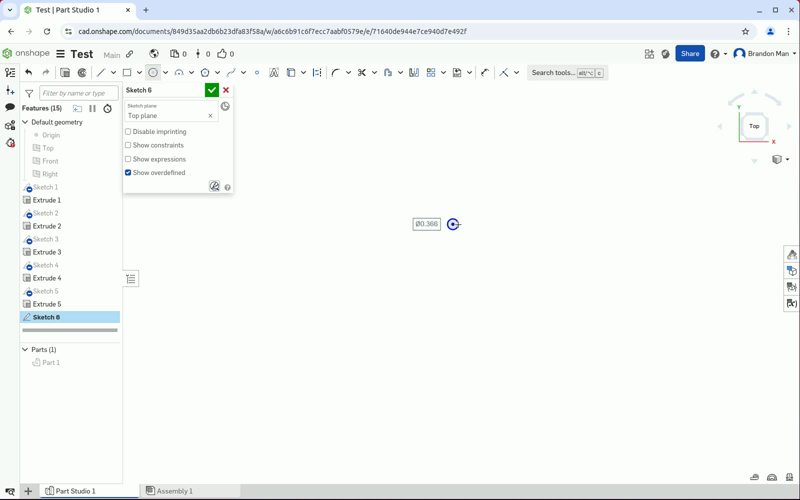
scroll(-6)
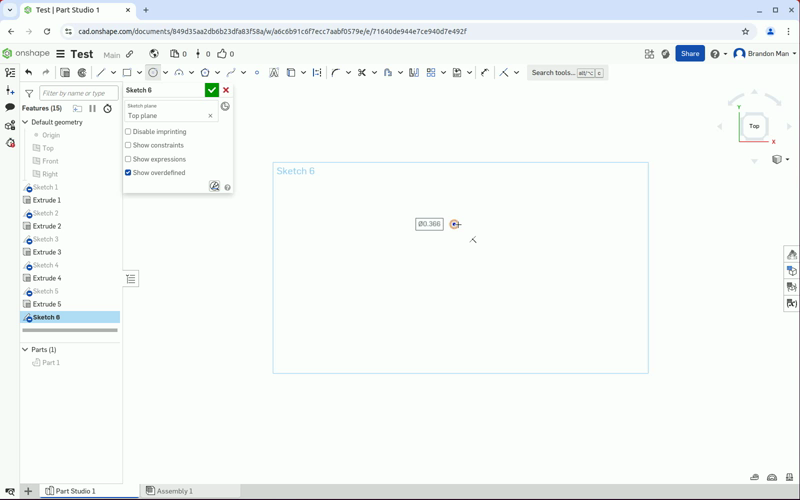
scroll(-6)
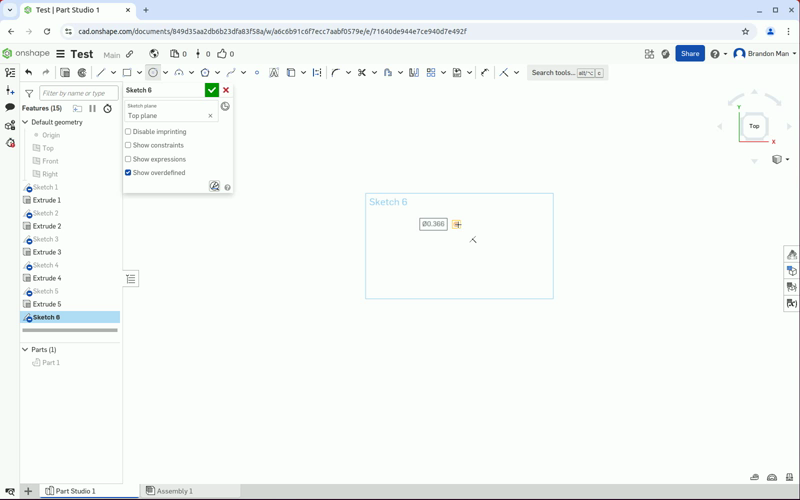
scroll(-6)
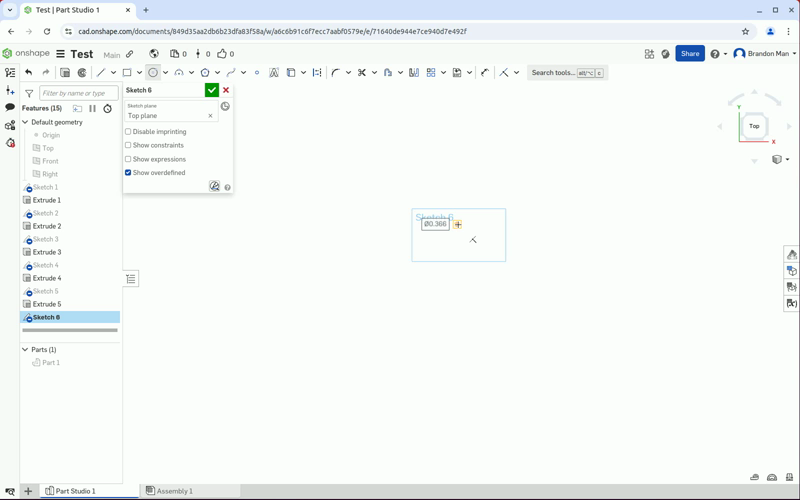
key(esc)
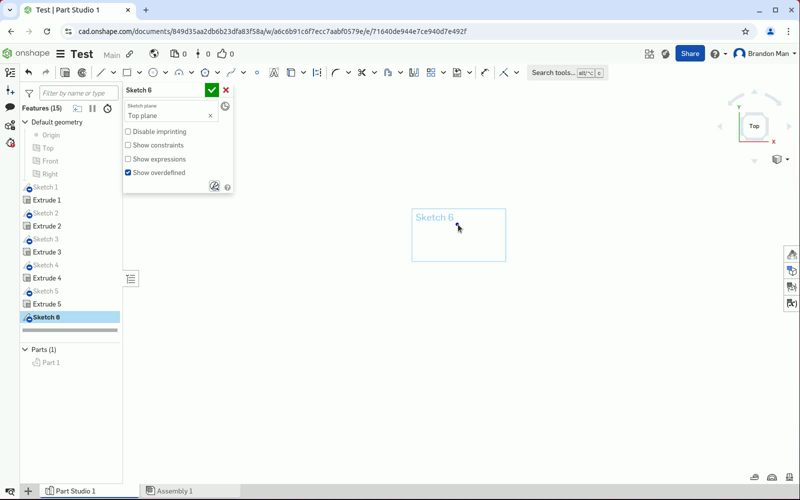
mouse_move(456, 223)
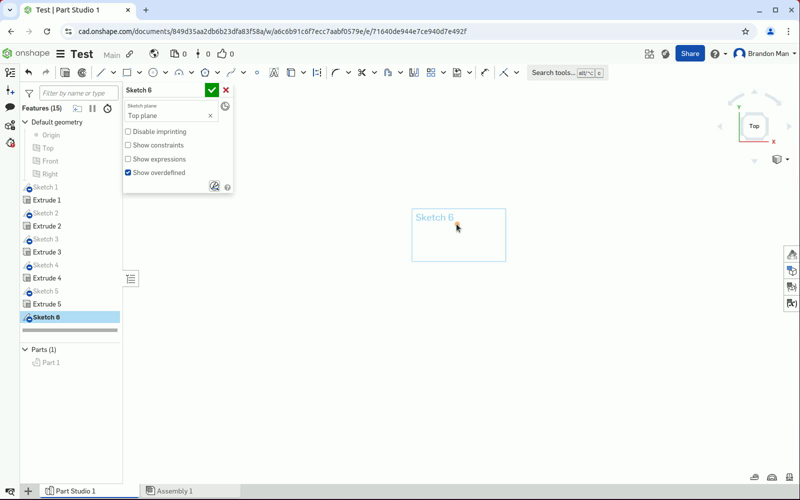
scroll(6)
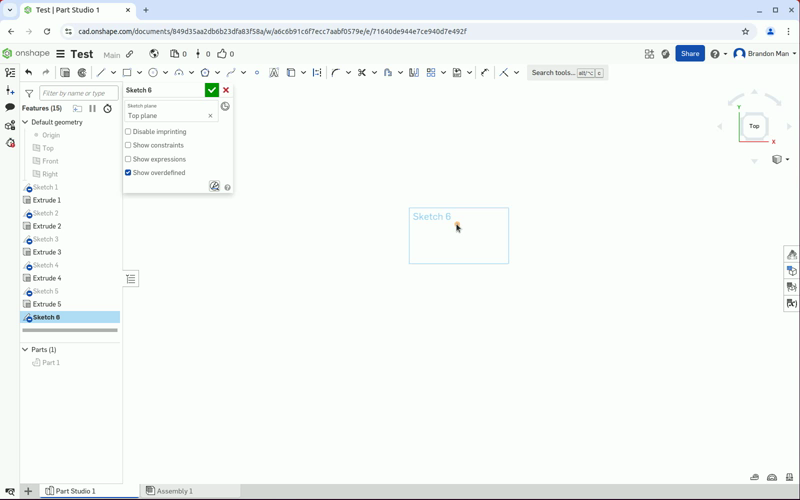
scroll(6)
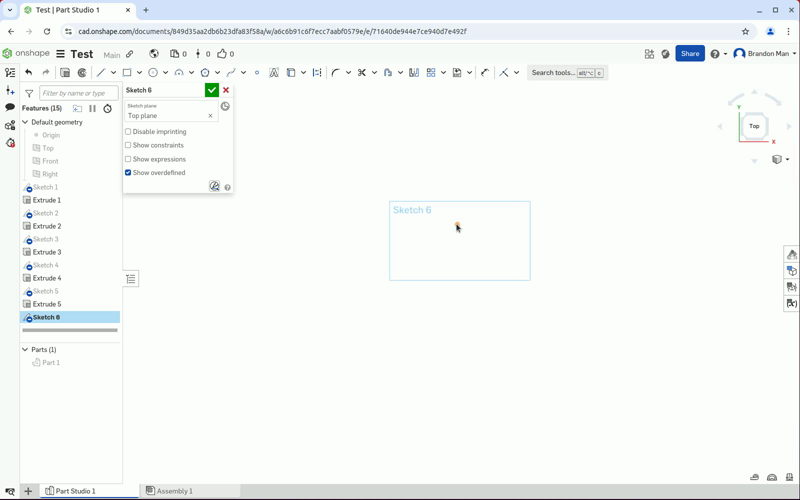
scroll(6)
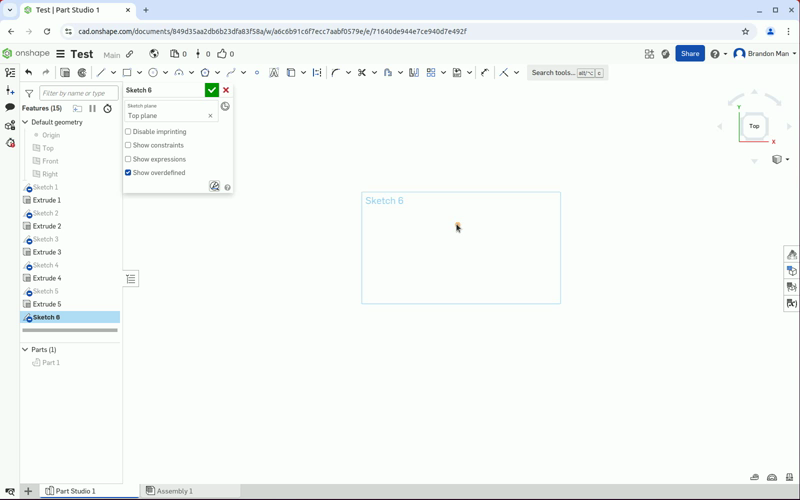
scroll(6)
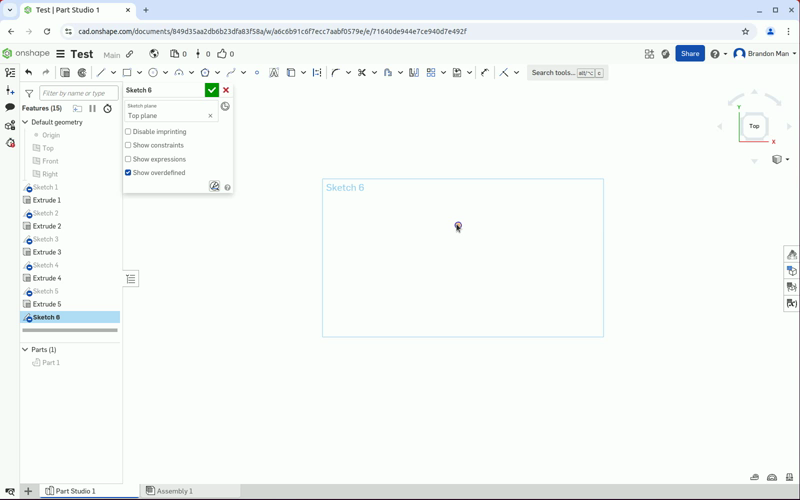
scroll(6)
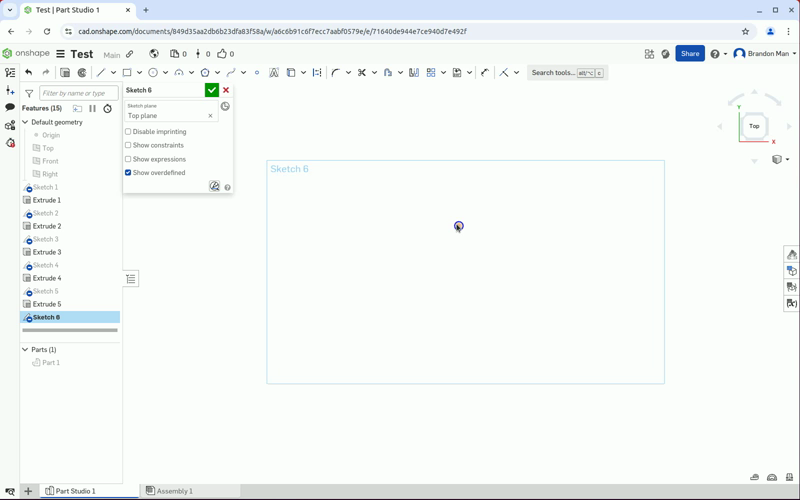
scroll(6)
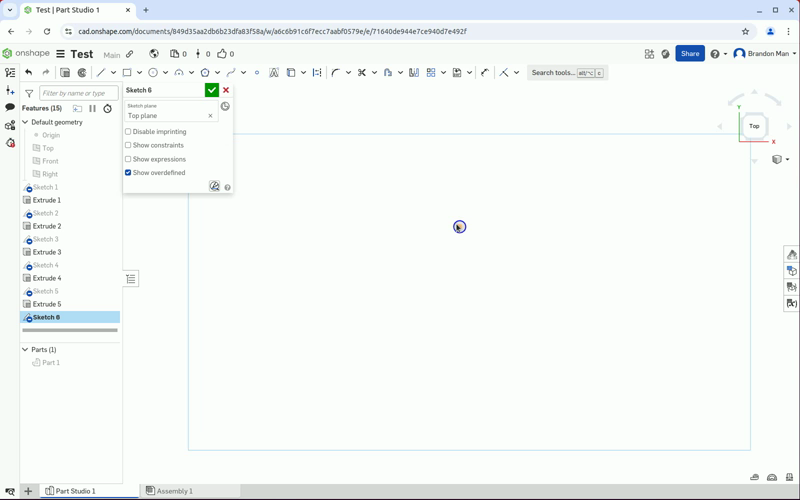
scroll(6)
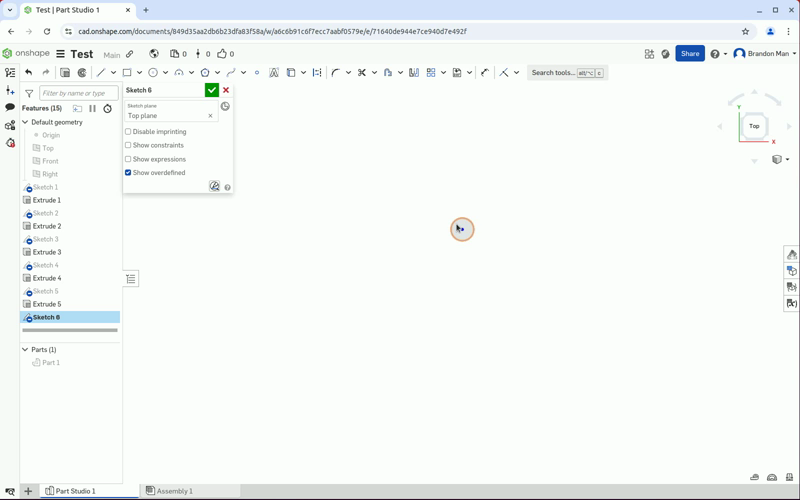
click(456, 223)
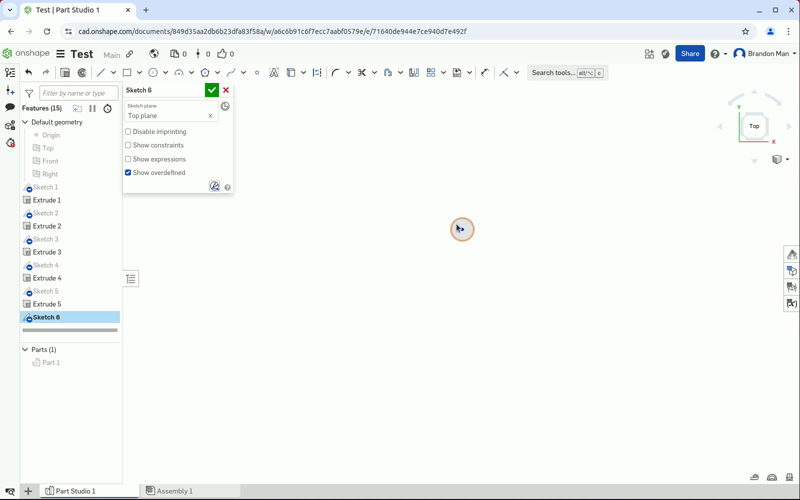
scroll(-6)
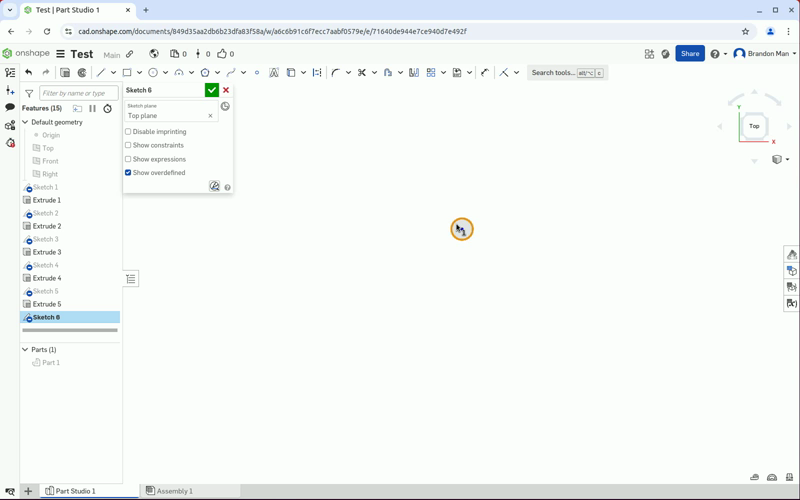
scroll(-6)
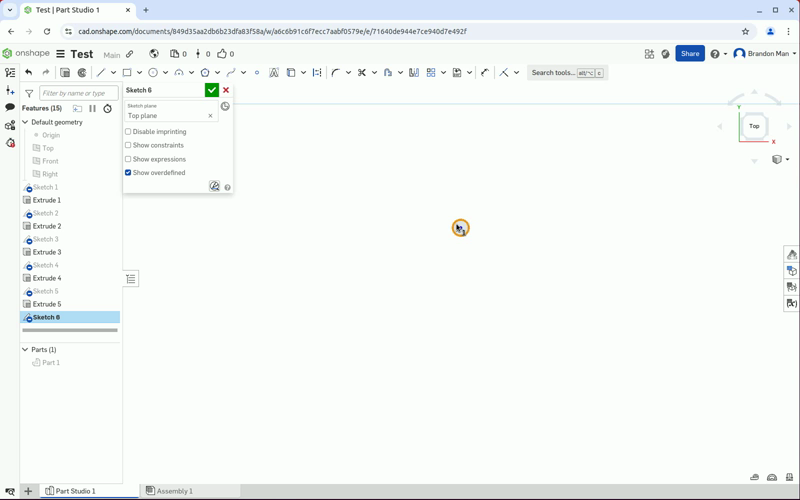
scroll(-6)
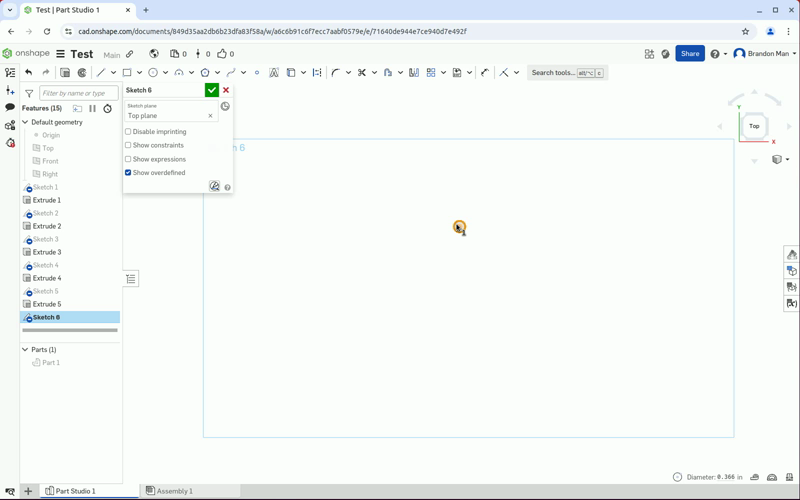
scroll(-6)
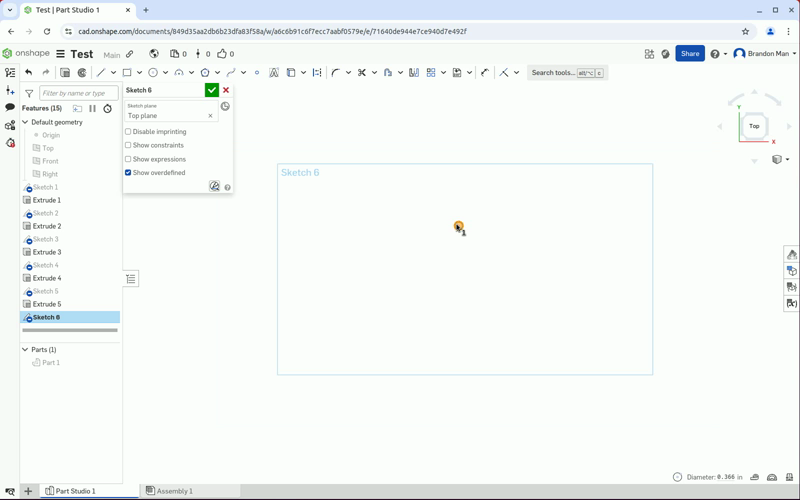
scroll(-6)
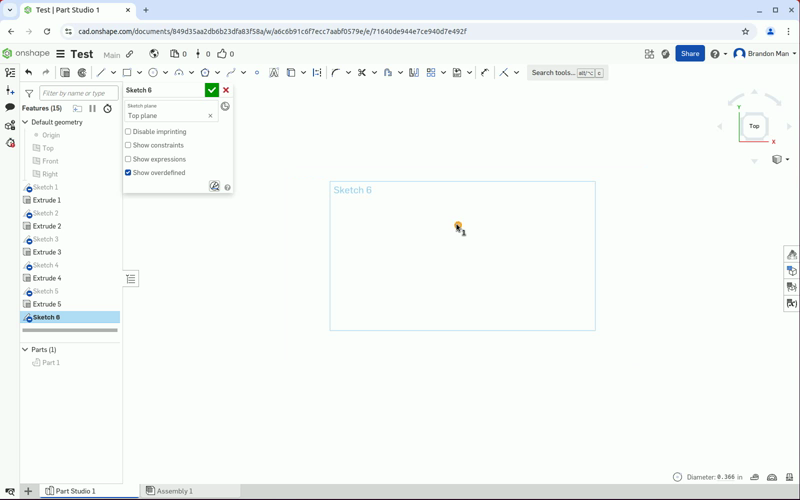
scroll(-6)
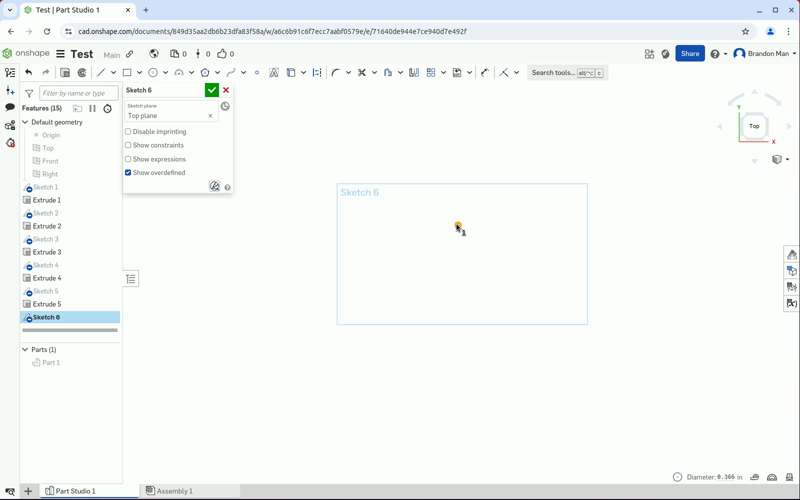
scroll(-6)
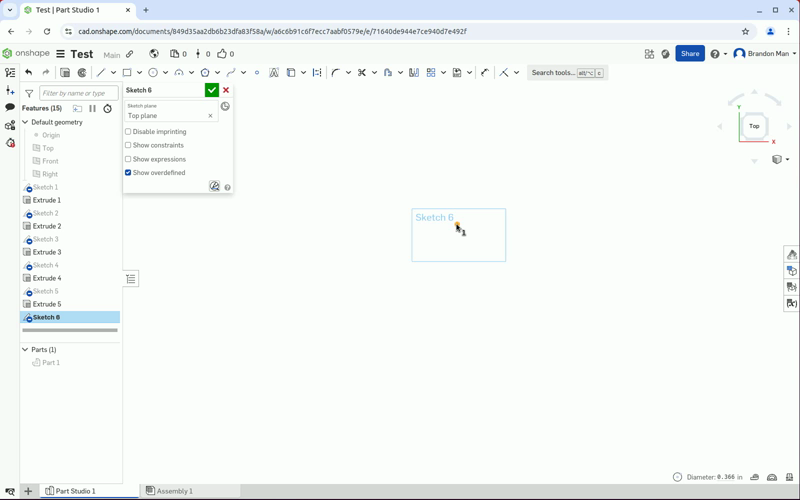
mouse_move(73, 352)
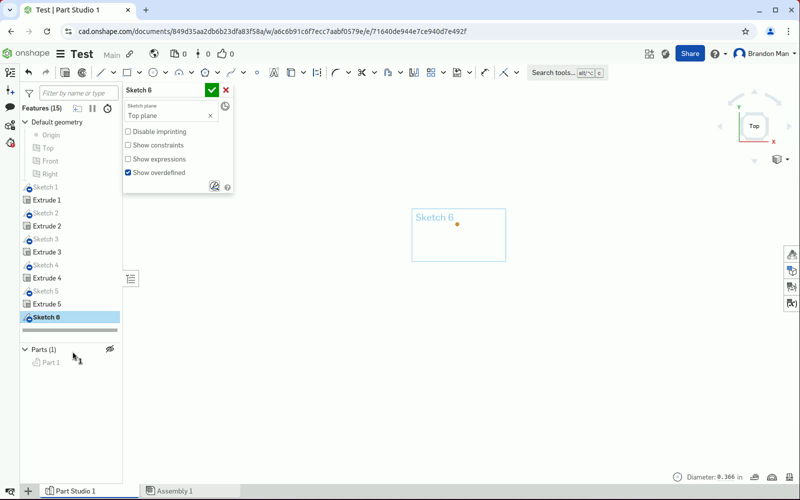
key(shift+y)
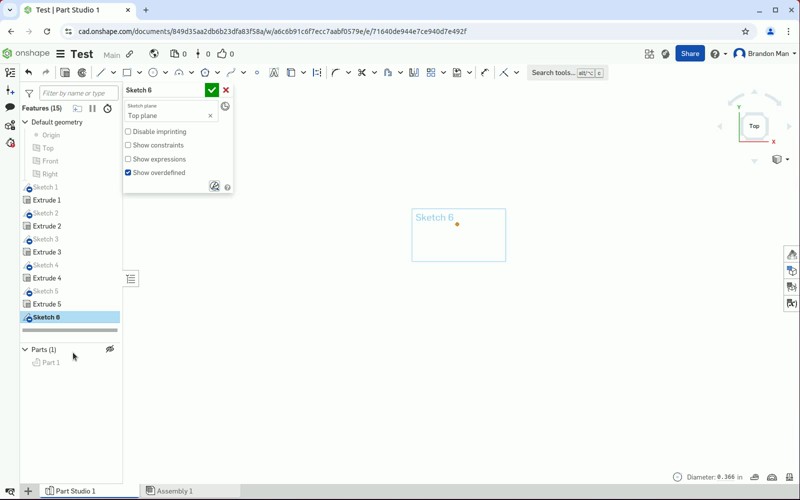
key(shift+e)
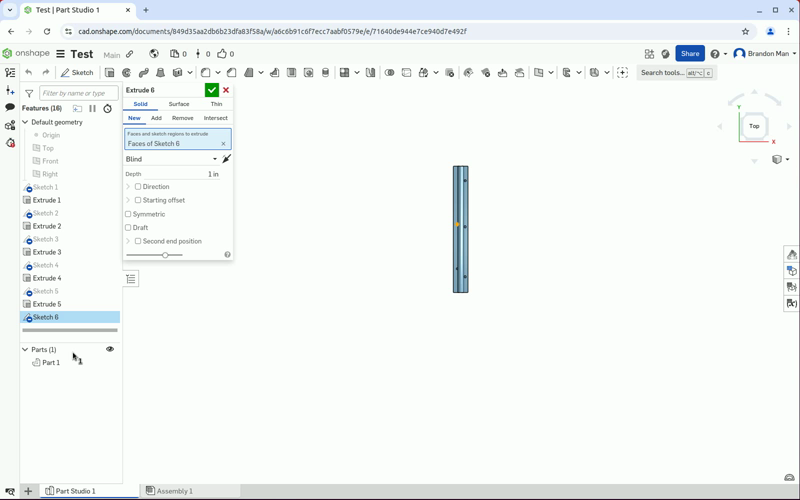
mouse_move(143, 106)
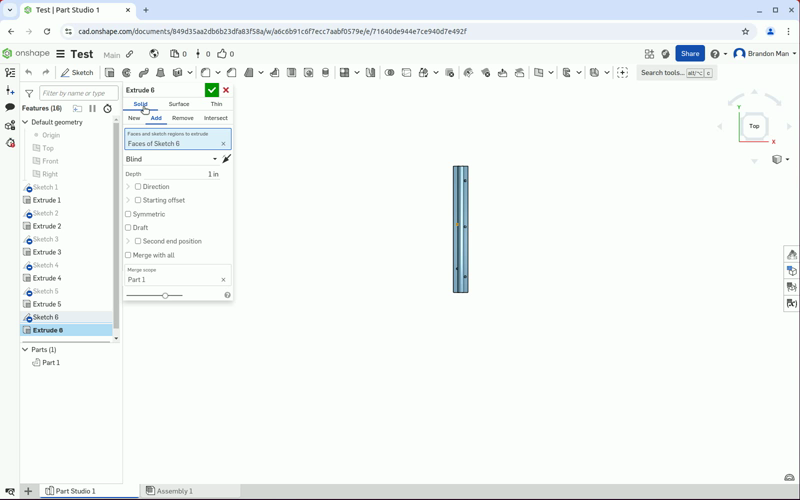
click(143, 106)
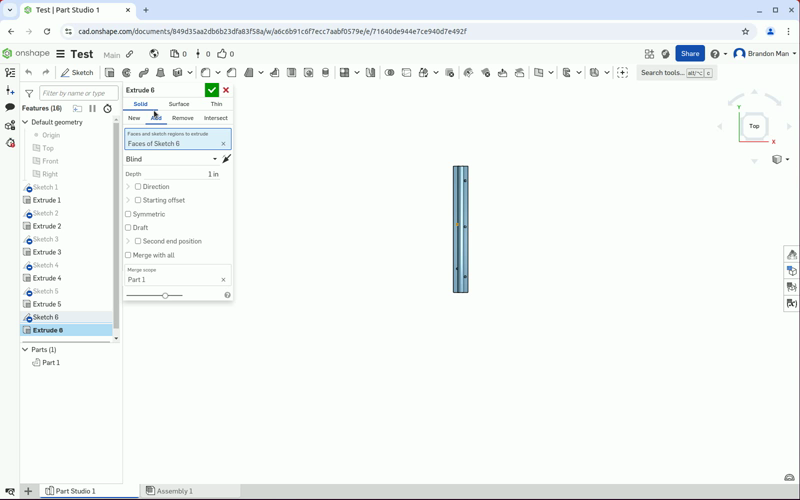
mouse_move(186, 120)
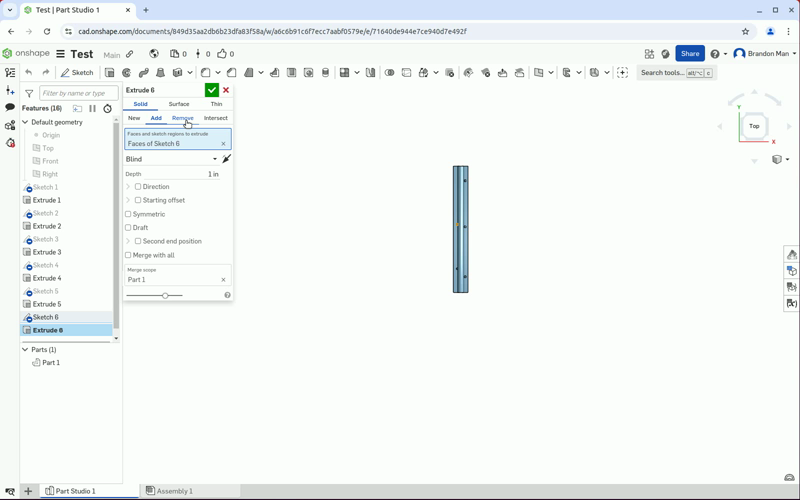
click(186, 120)
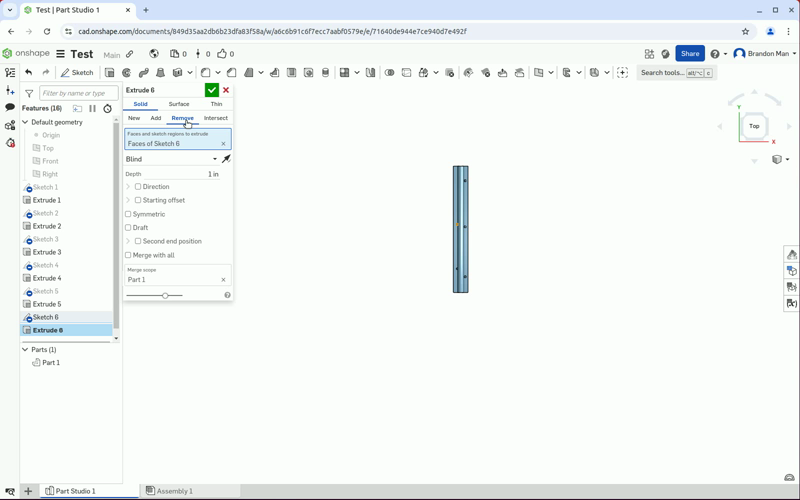
key(tab, 4)
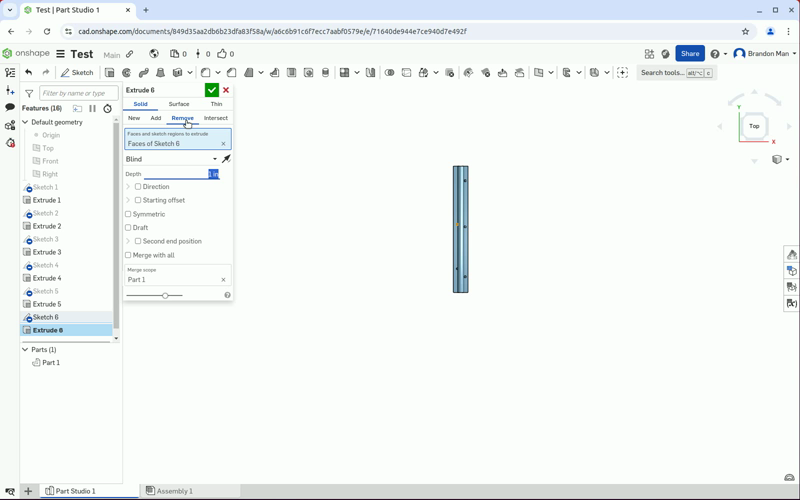
text(-0.482)
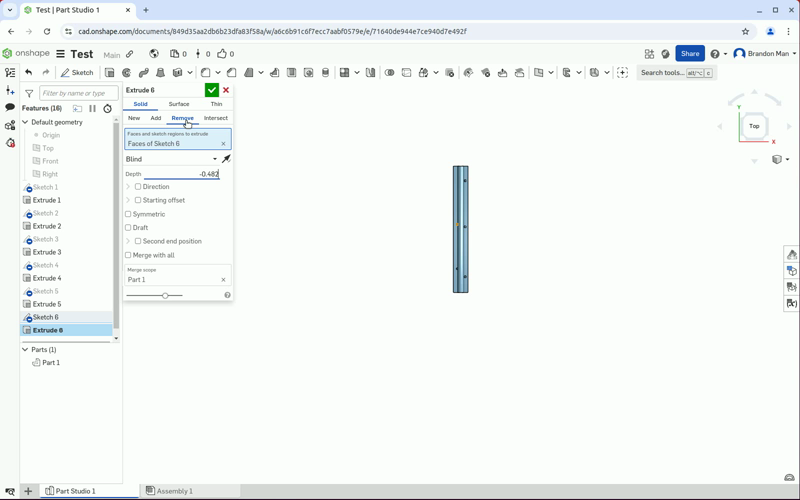
key(tab, 3)
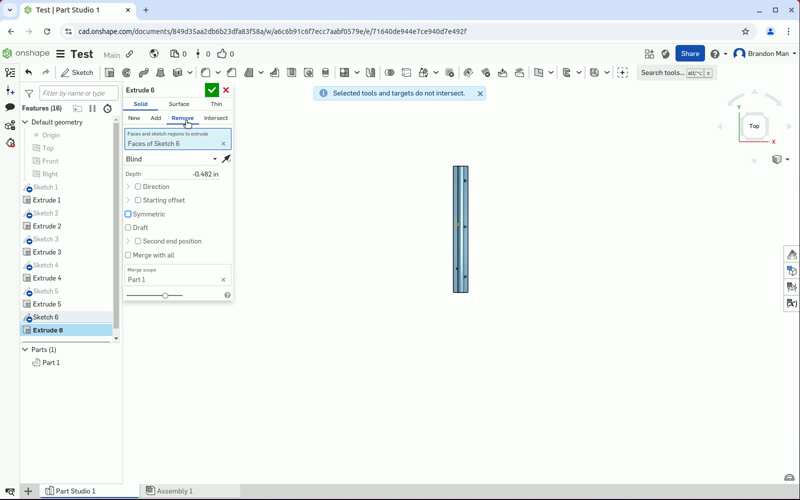
key(space)
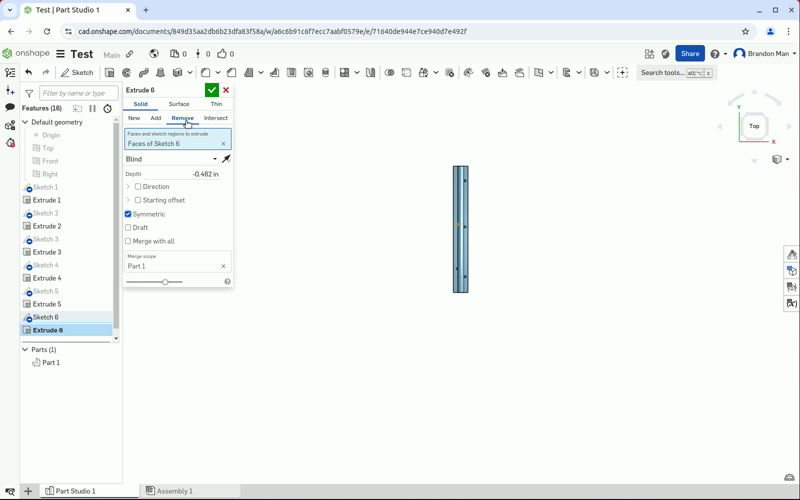
key(tab, 2)
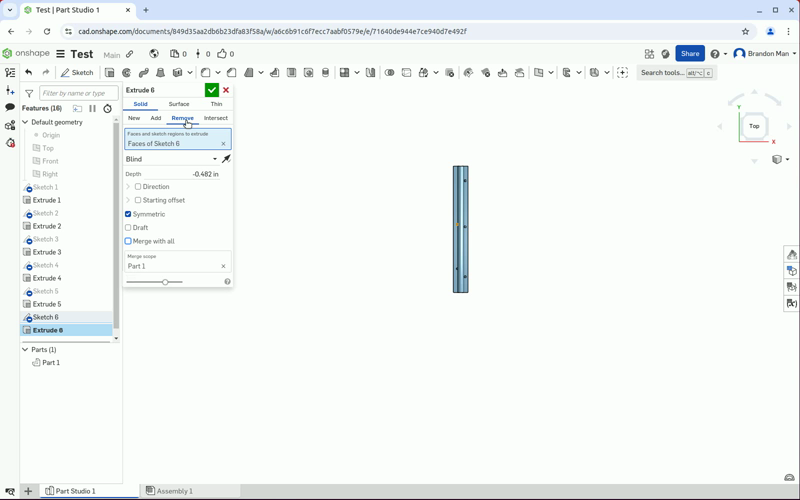
key(space)
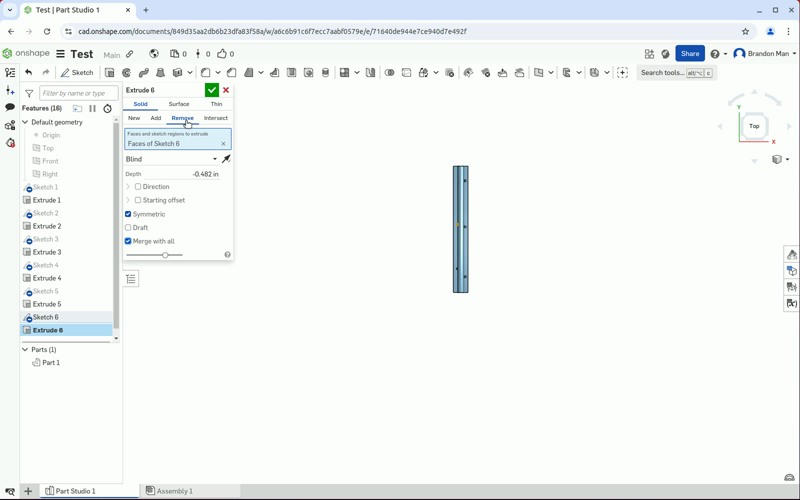
key(enter)
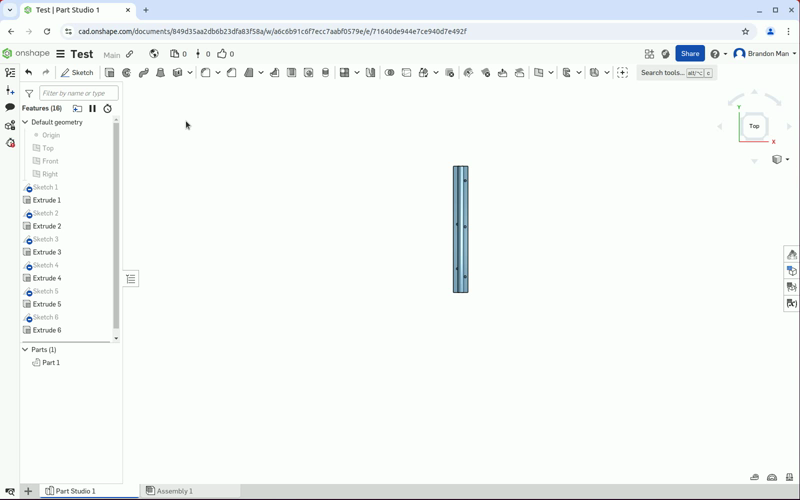
key(shift+h)
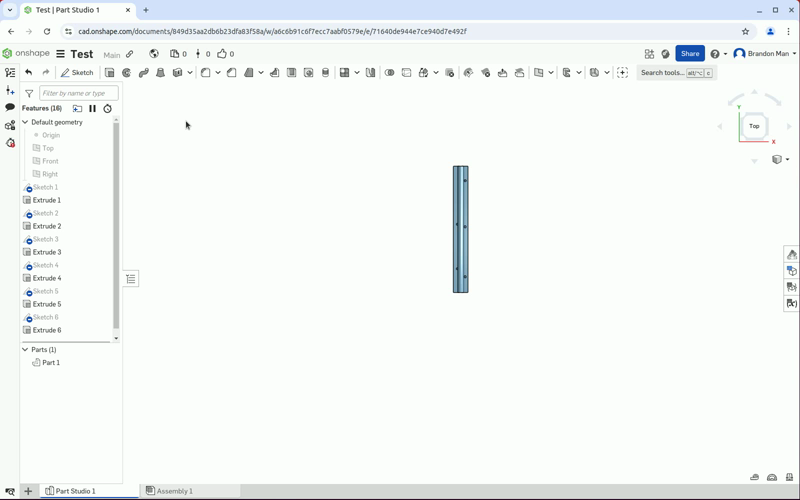
key(shift+h)
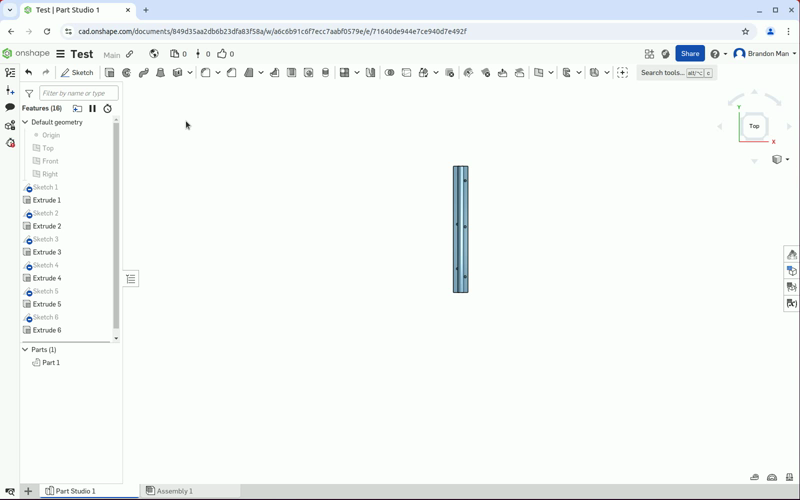
mouse_move(69, 189)
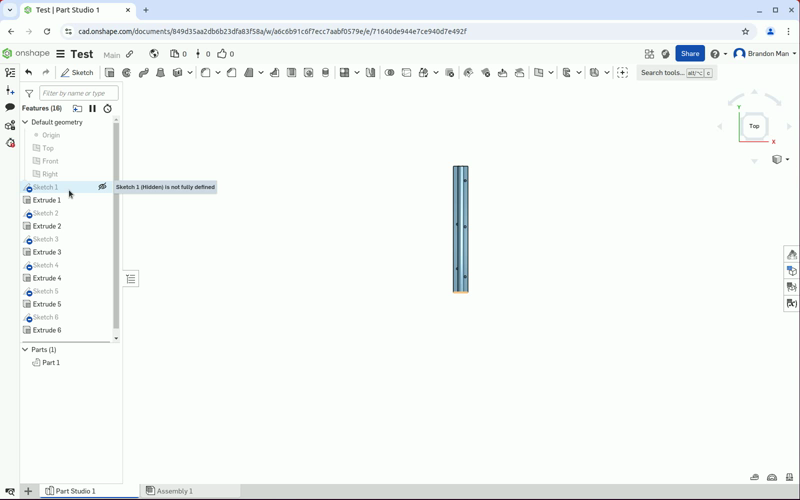
click(69, 189)
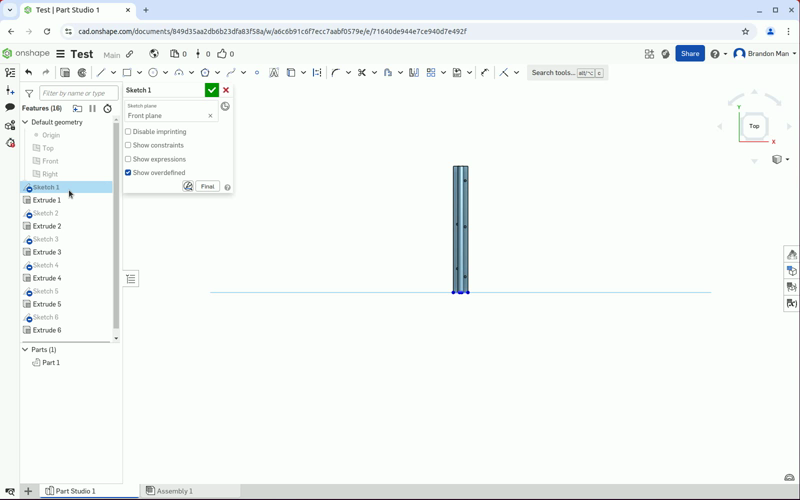
mouse_move(229, 92)
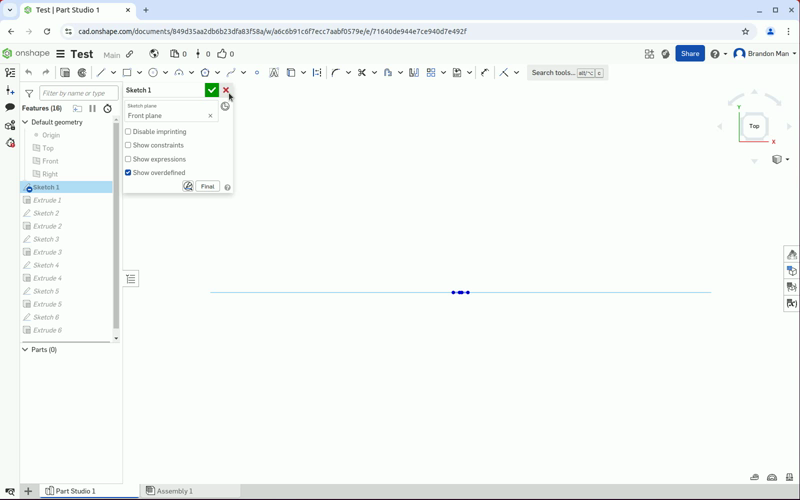
click(229, 92)
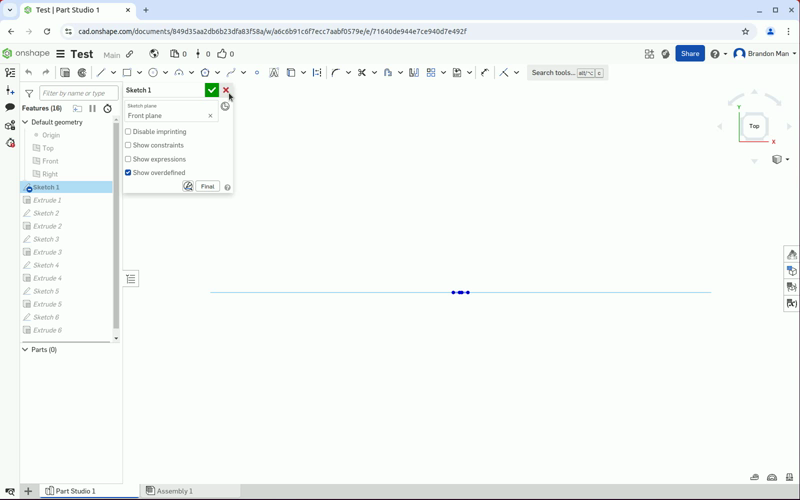
key(shift+s)
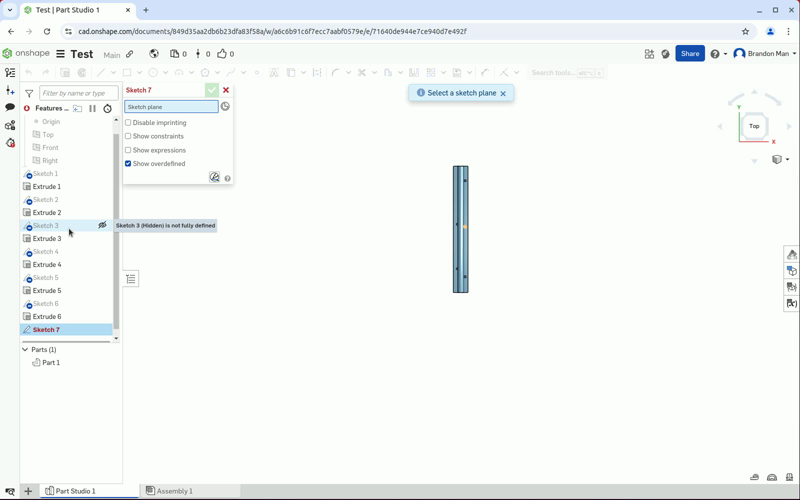
scroll(3)
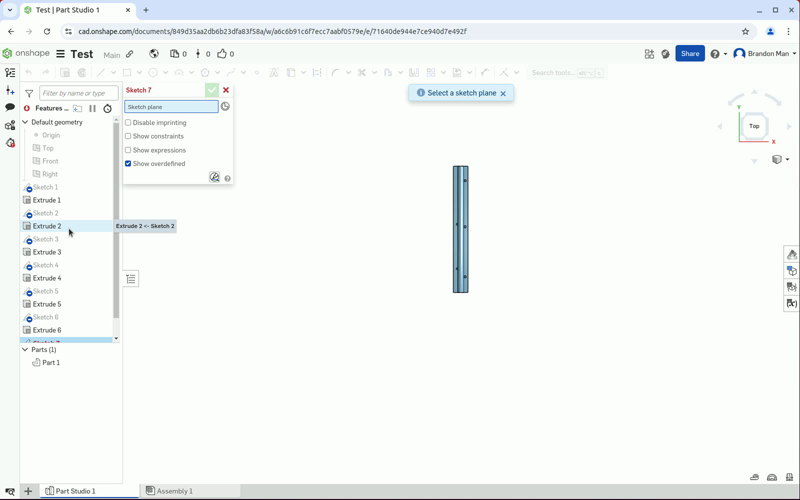
mouse_move(69, 150)
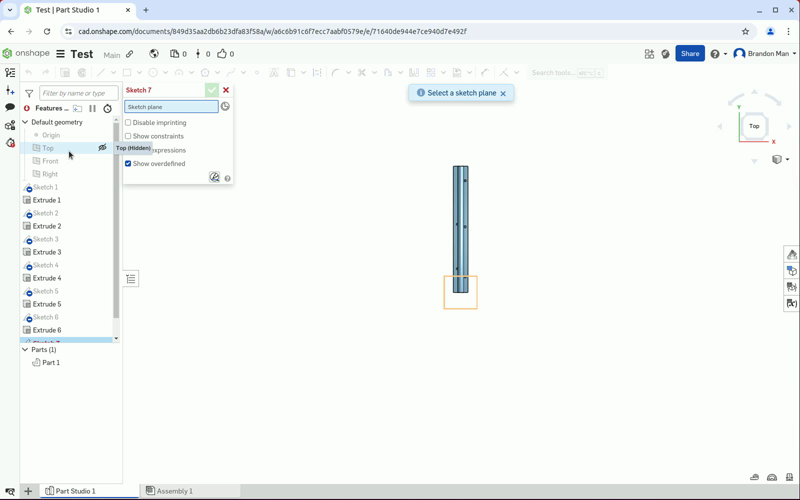
click(69, 150)
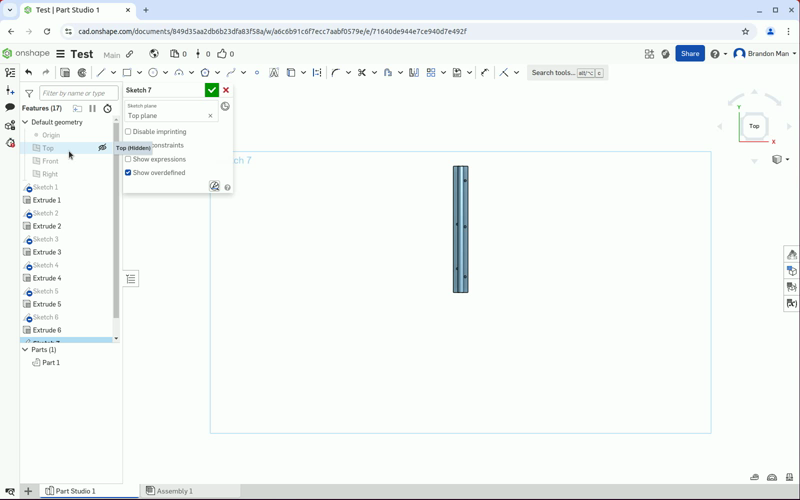
mouse_move(73, 352)
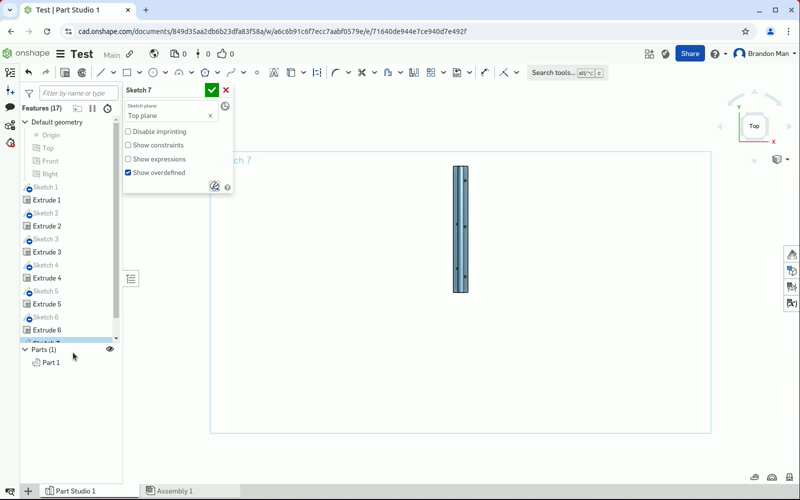
key(y)
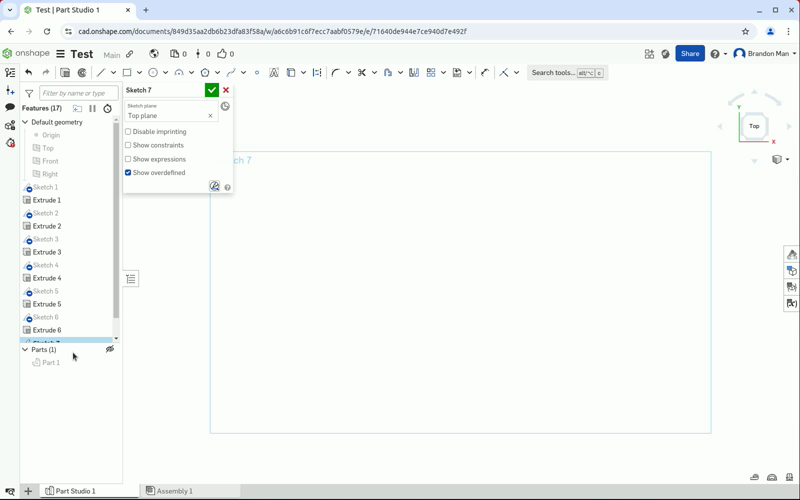
key(c)
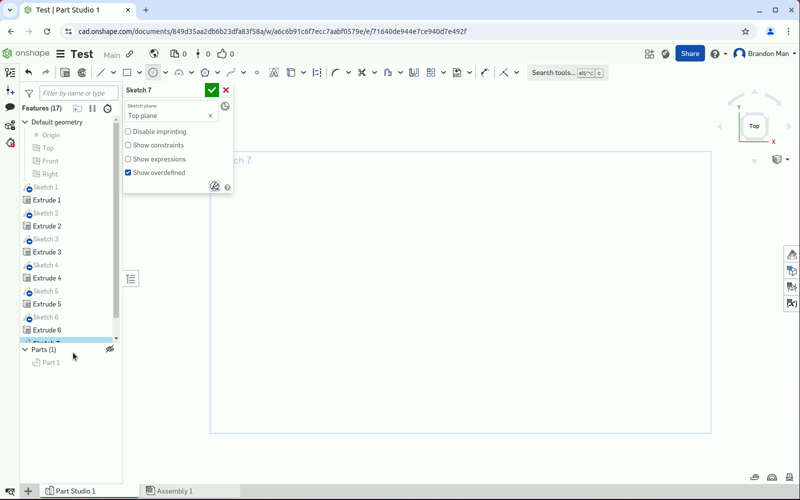
key_down(shift)
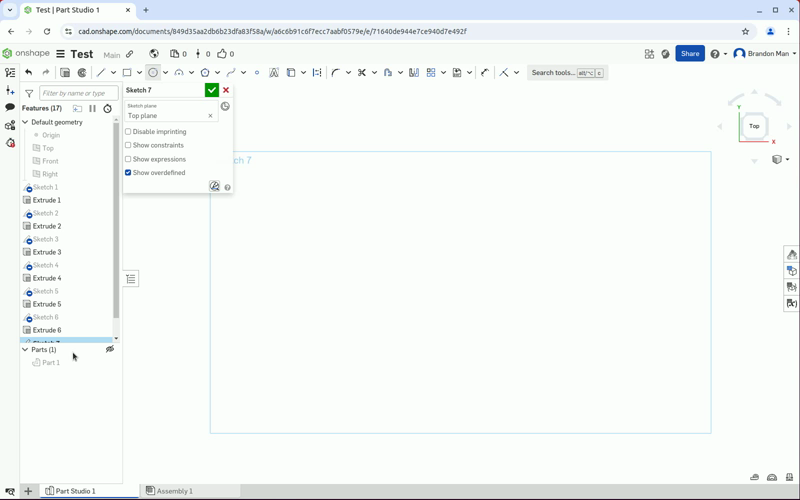
mouse_move(457, 180)
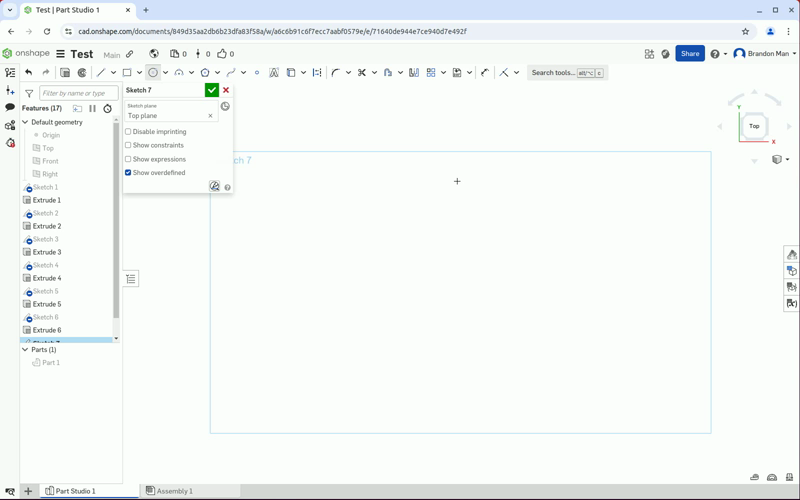
click(457, 180)
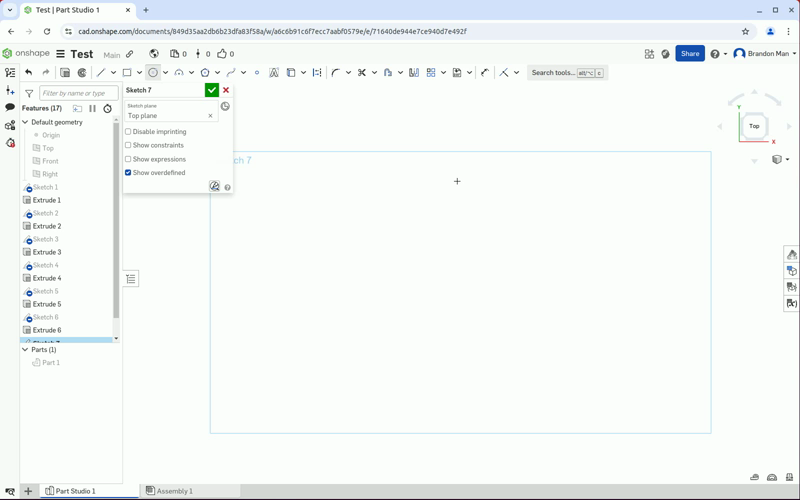
key_up(shift)
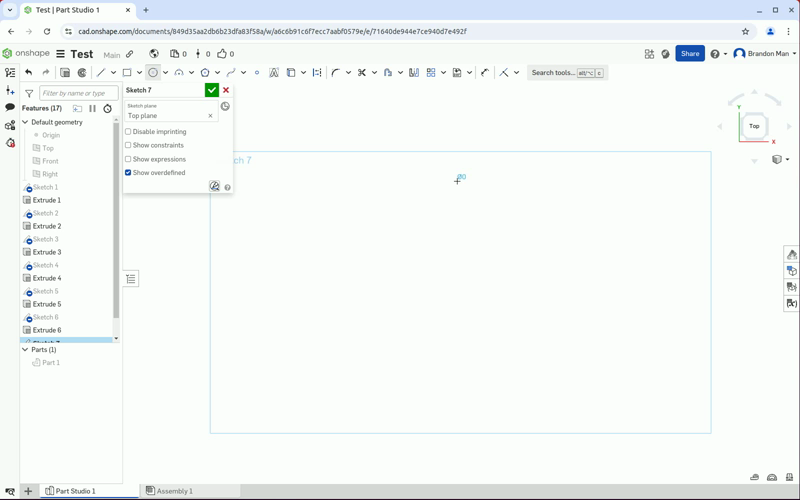
mouse_move(458, 180)
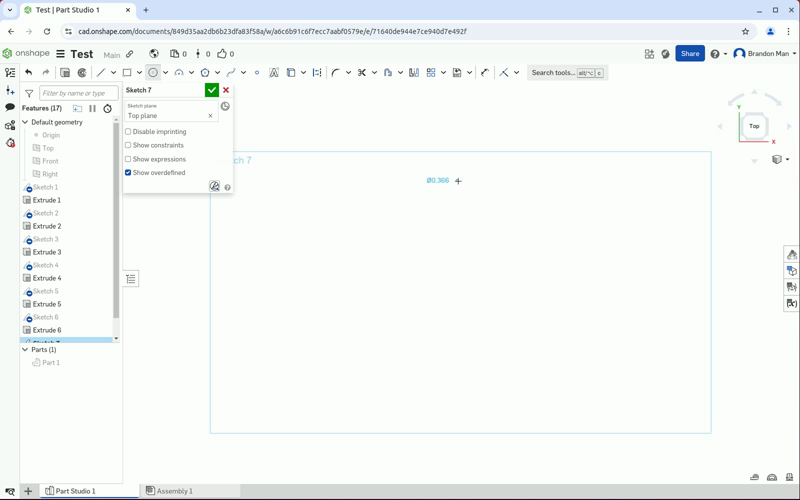
scroll(6)
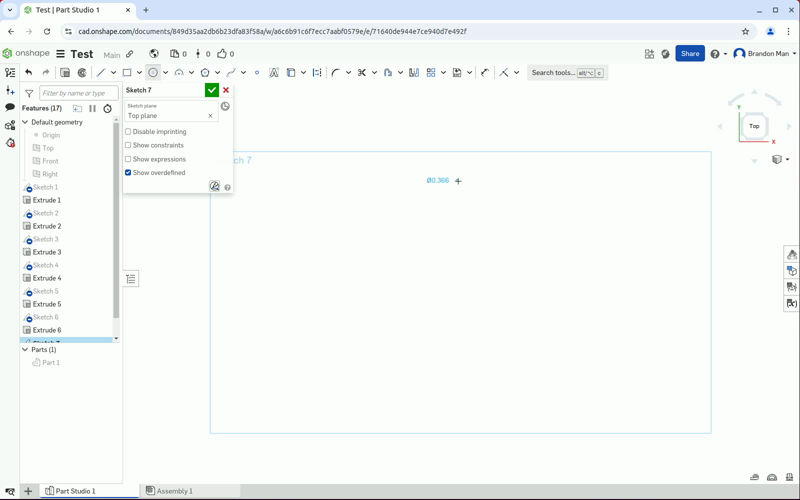
scroll(6)
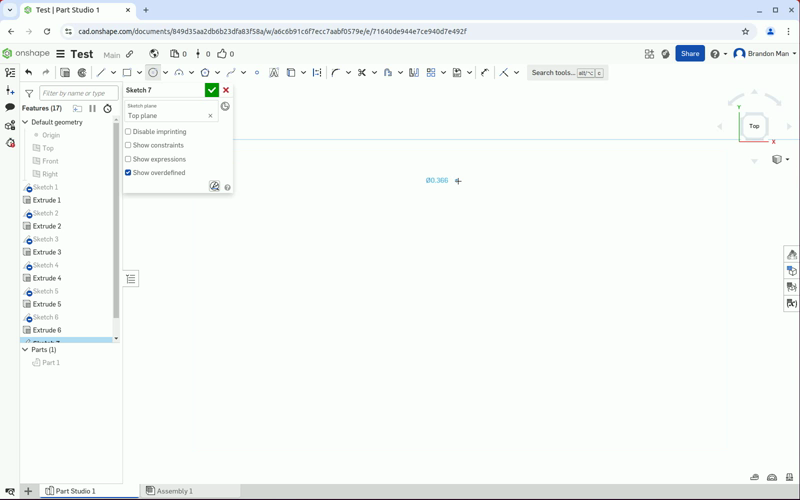
scroll(6)
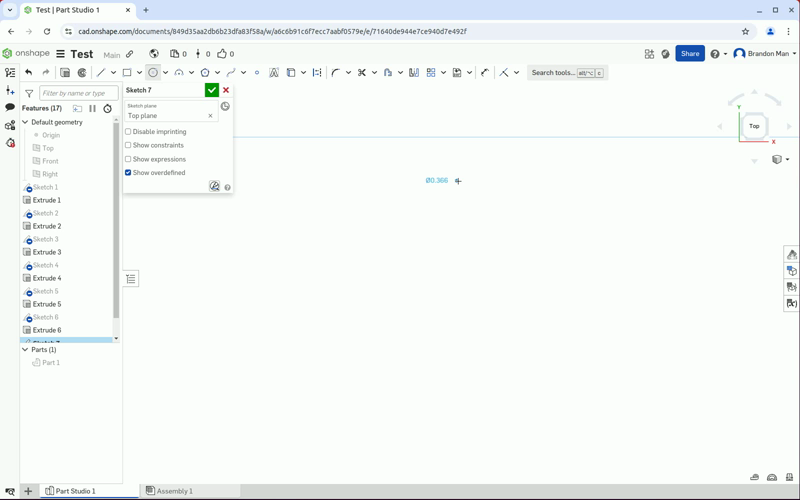
scroll(6)
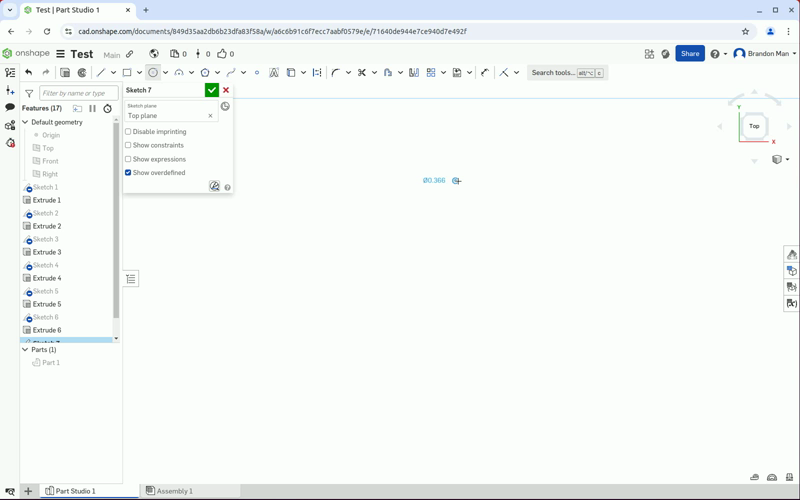
scroll(6)
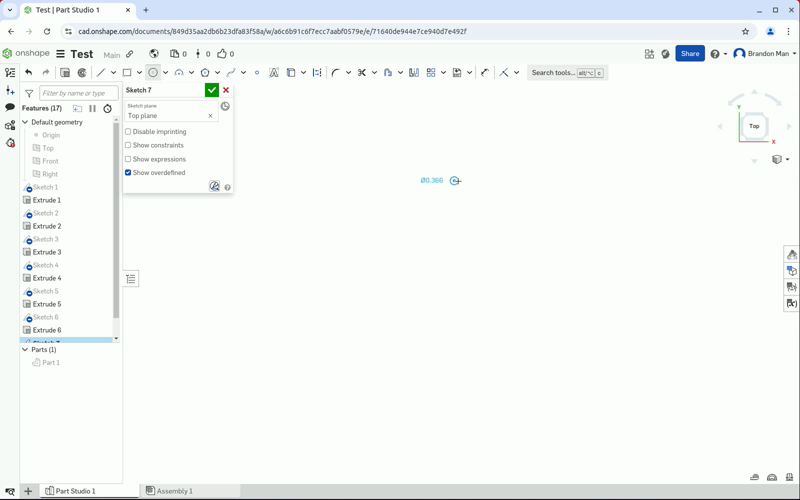
scroll(6)
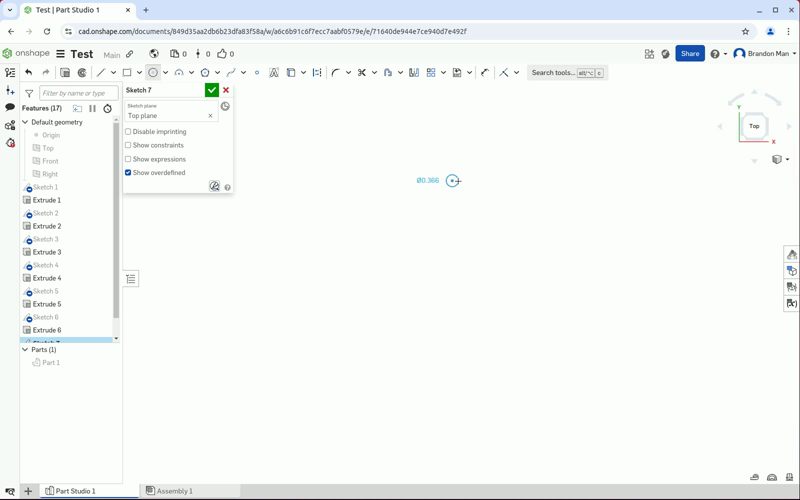
scroll(6)
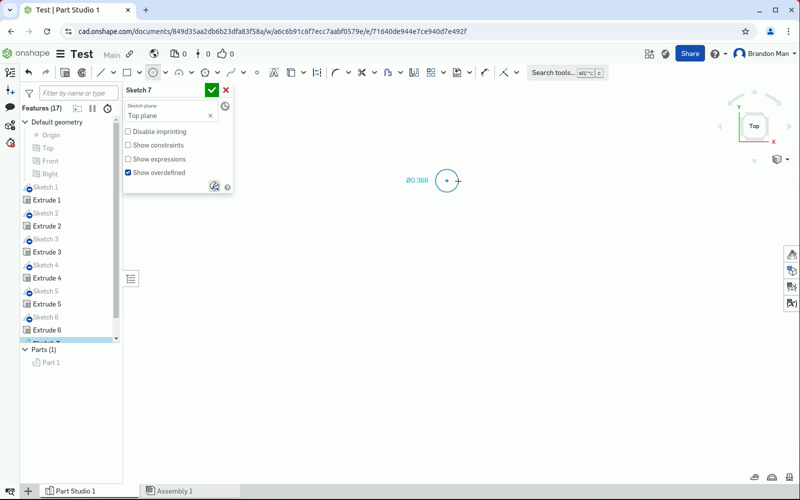
click(458, 180)
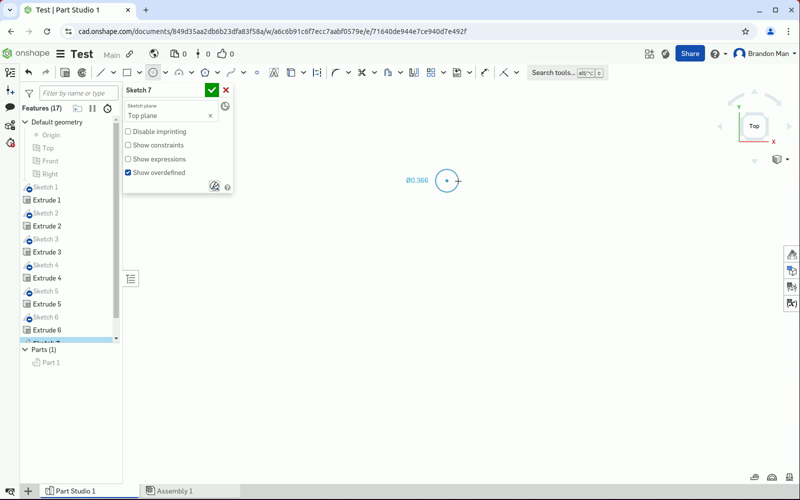
scroll(-6)
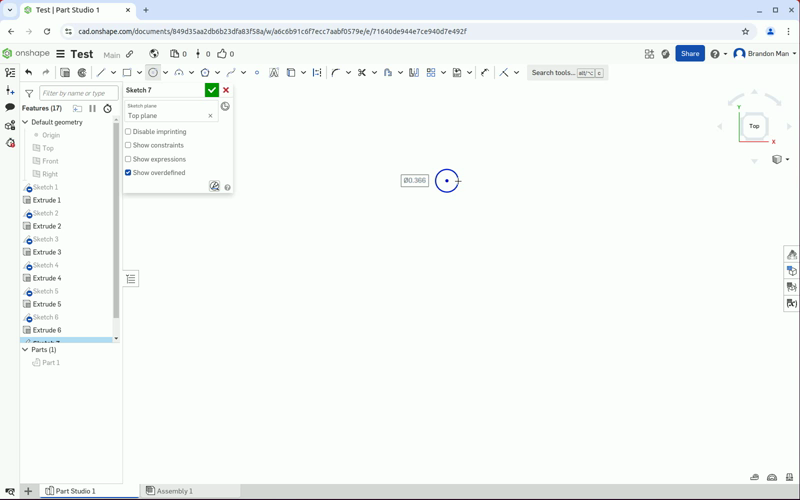
scroll(-6)
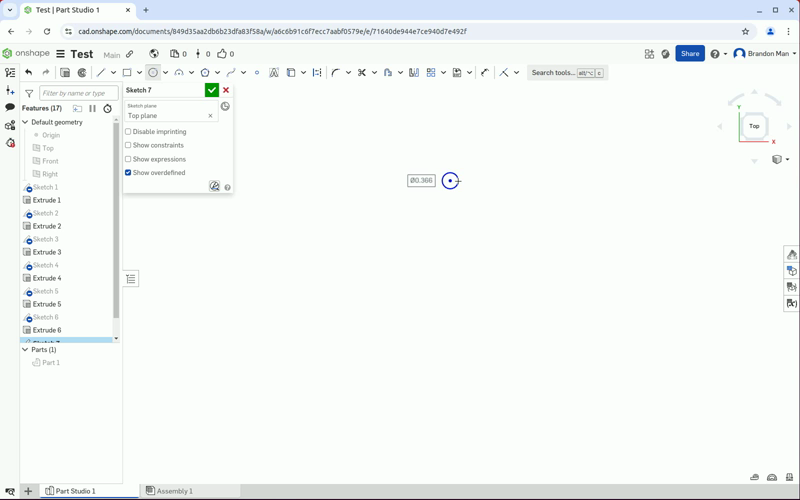
scroll(-6)
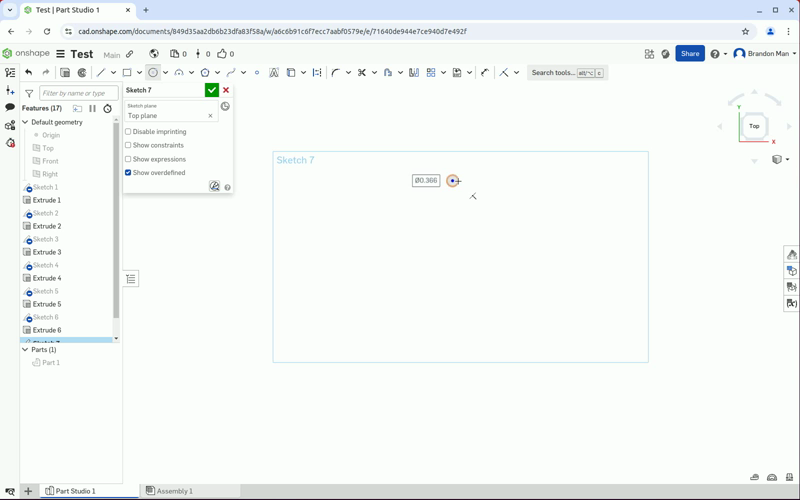
scroll(-6)
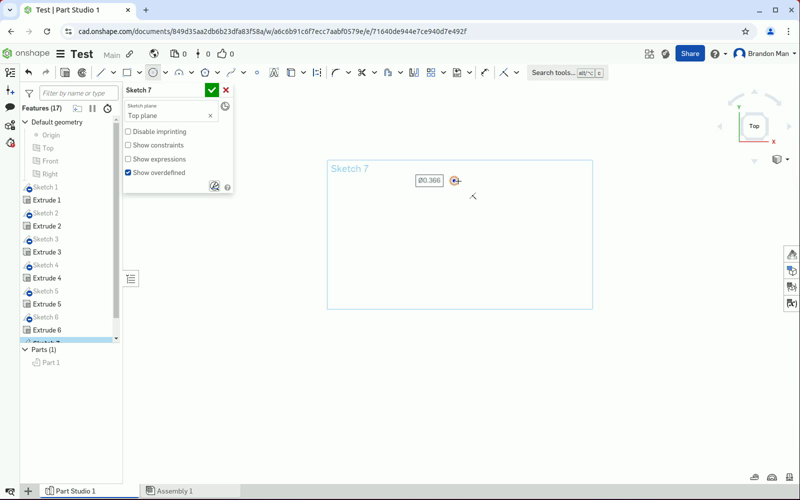
scroll(-6)
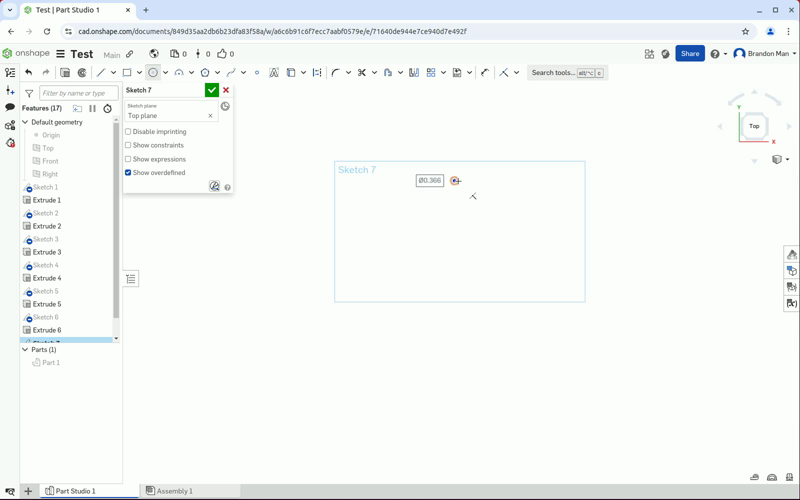
scroll(-6)
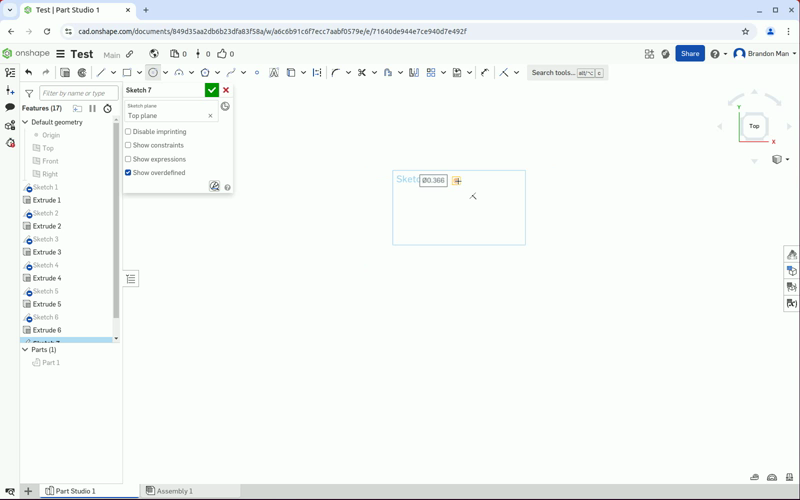
scroll(-6)
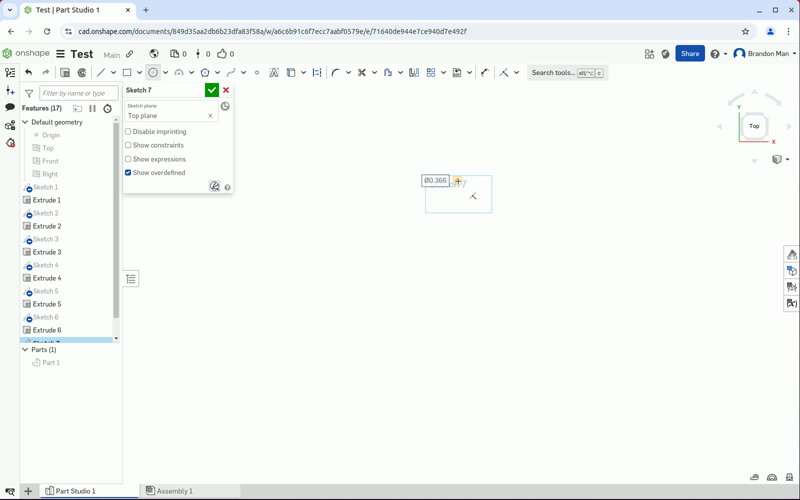
key(esc)
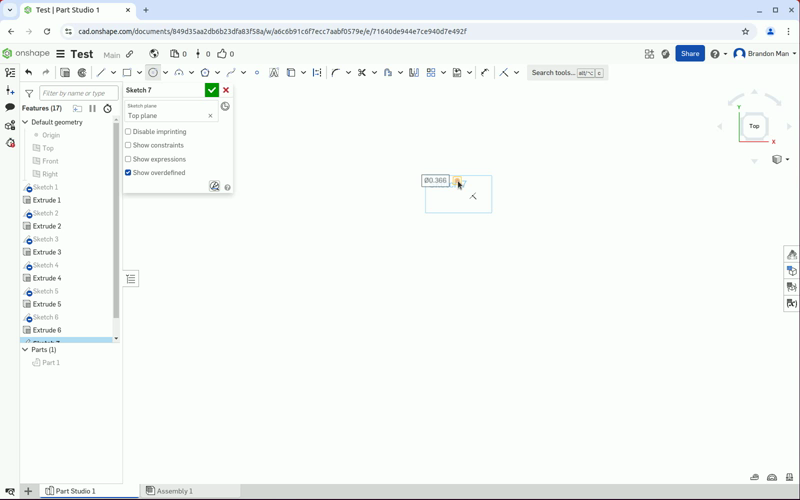
mouse_move(458, 180)
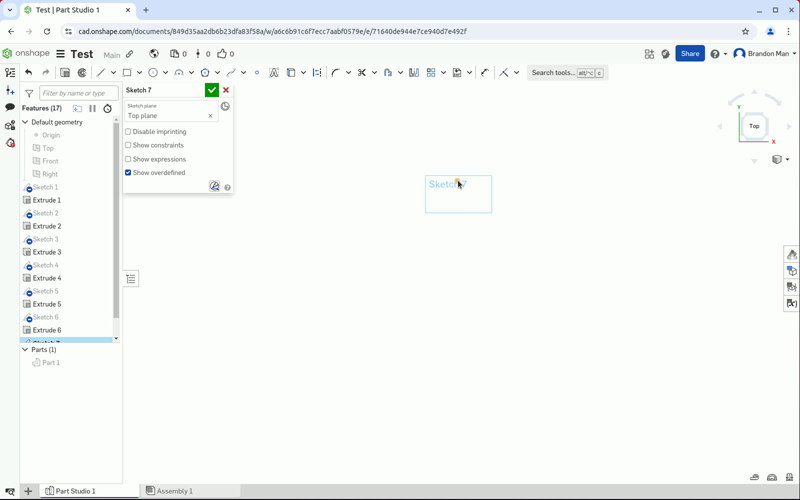
scroll(6)
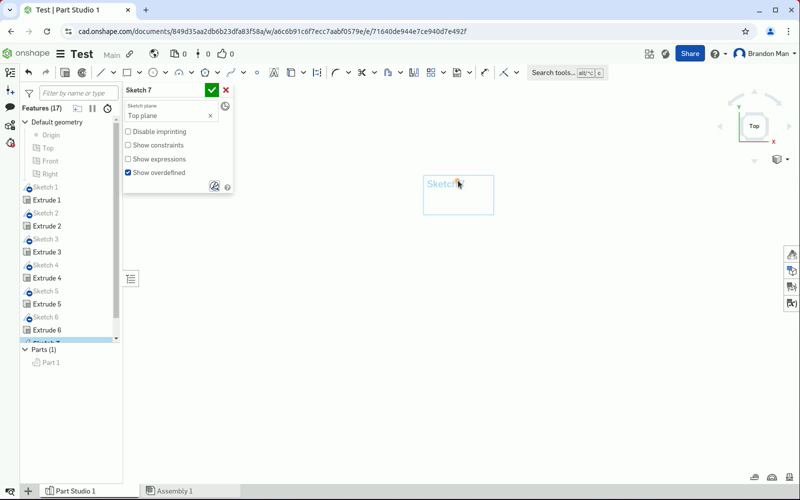
scroll(6)
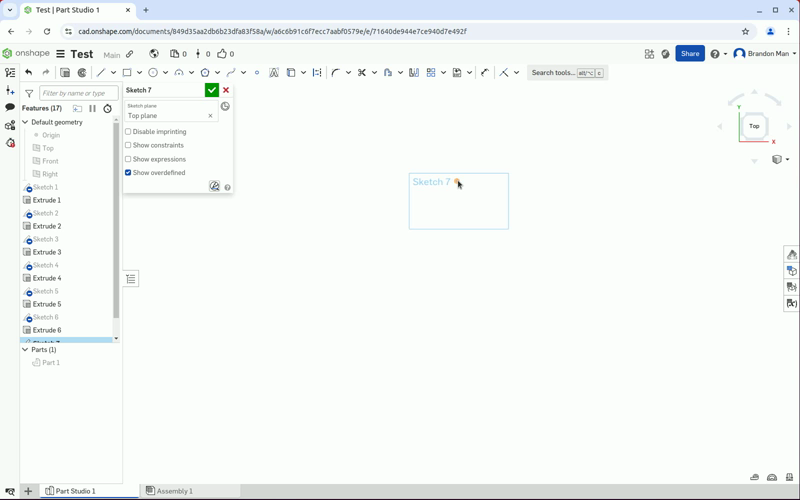
scroll(6)
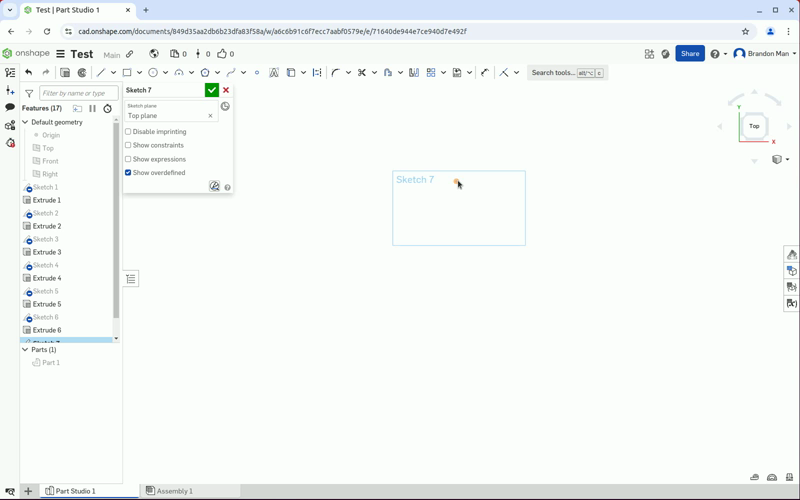
scroll(6)
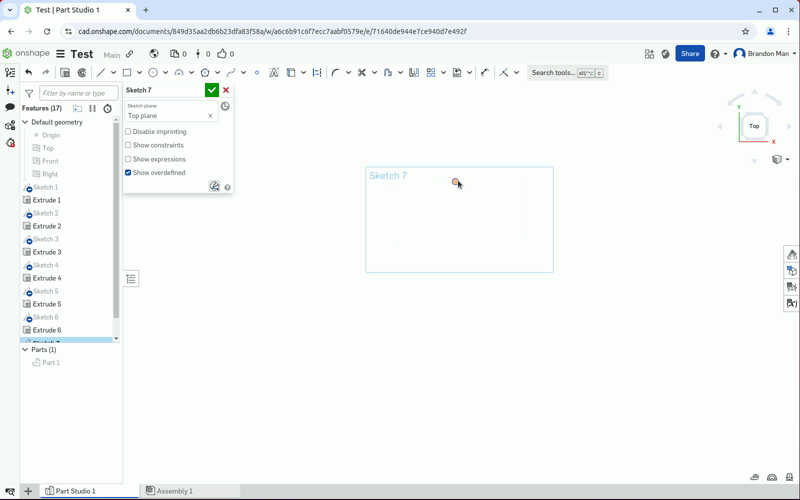
scroll(6)
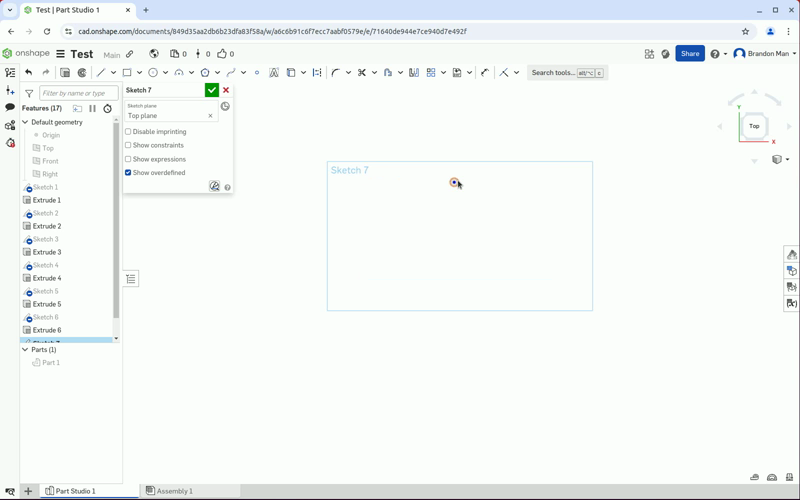
scroll(6)
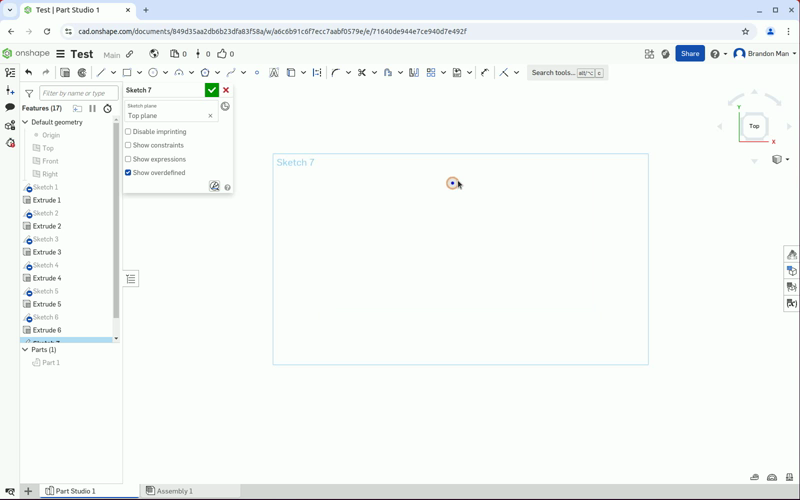
scroll(6)
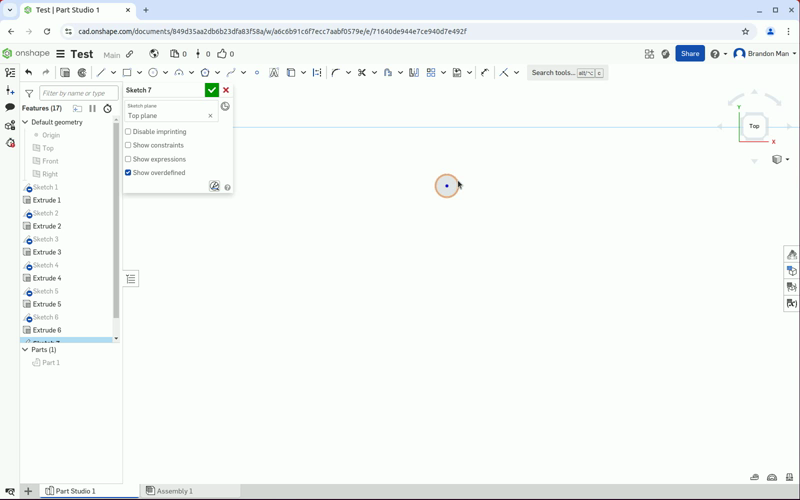
click(458, 180)
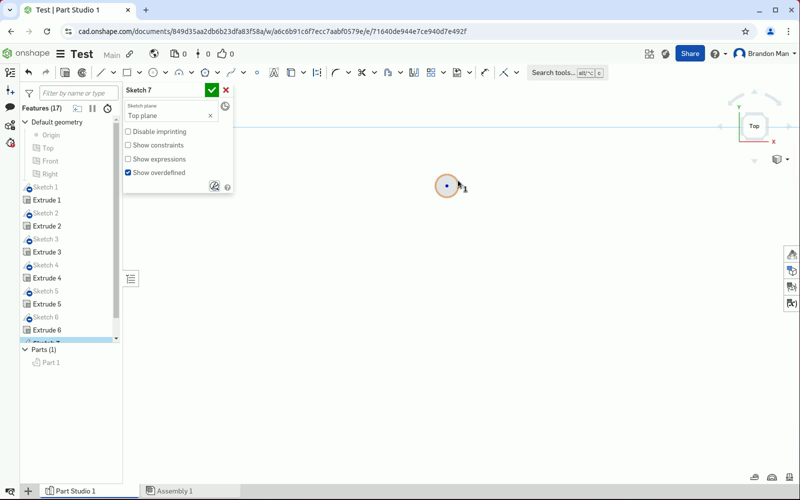
scroll(-6)
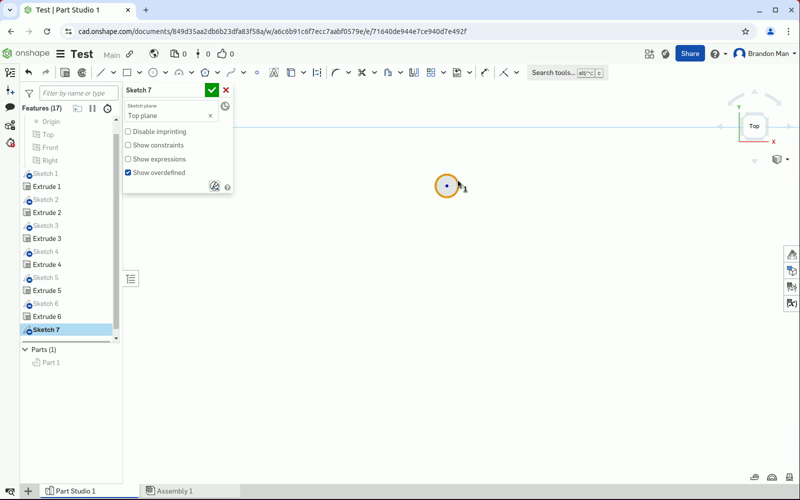
scroll(-6)
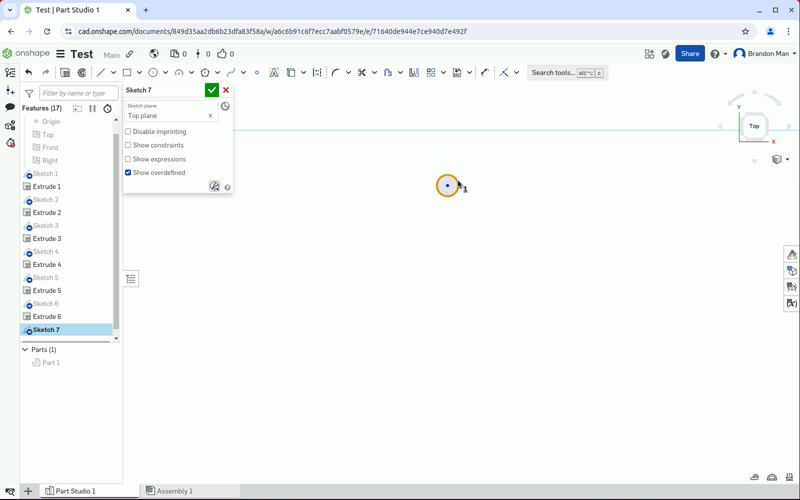
scroll(-6)
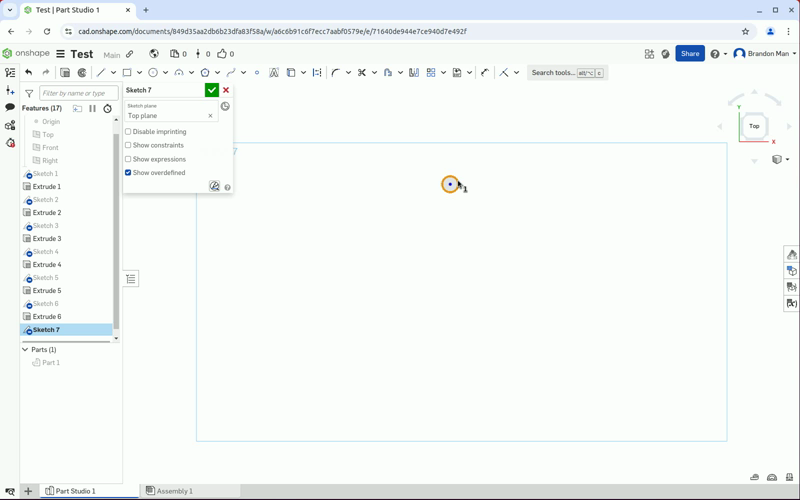
scroll(-6)
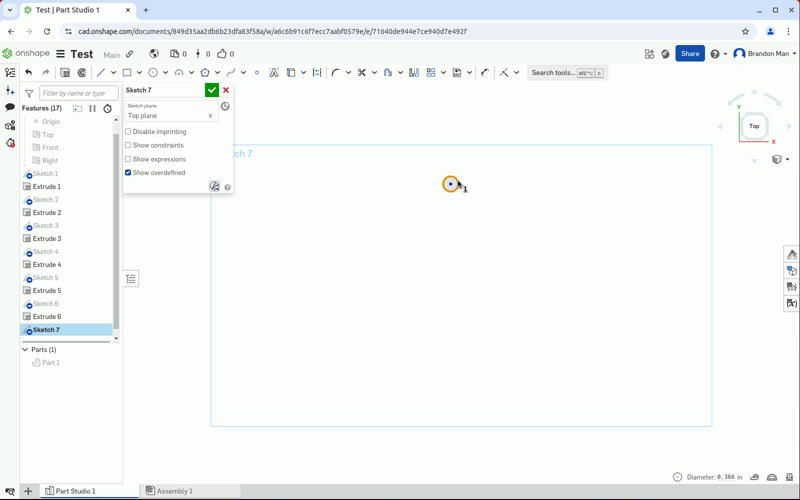
scroll(-6)
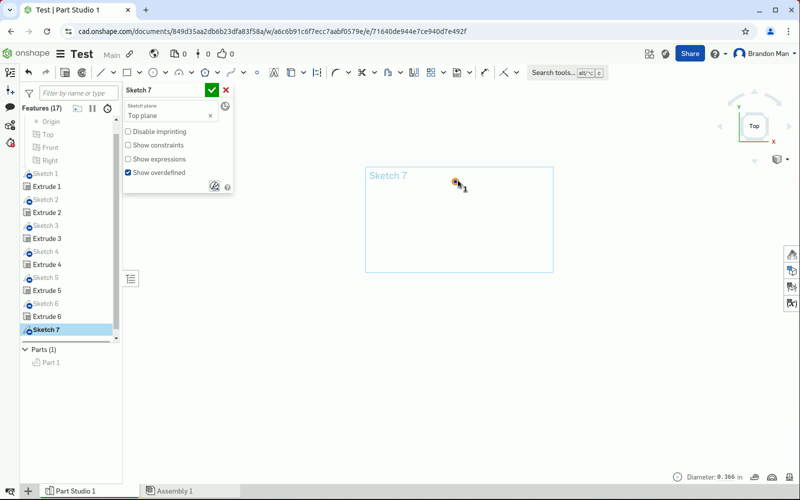
scroll(-6)
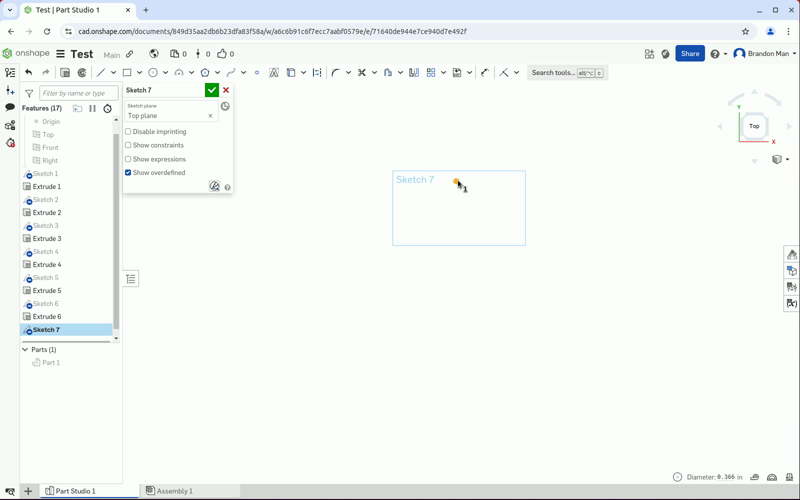
scroll(-6)
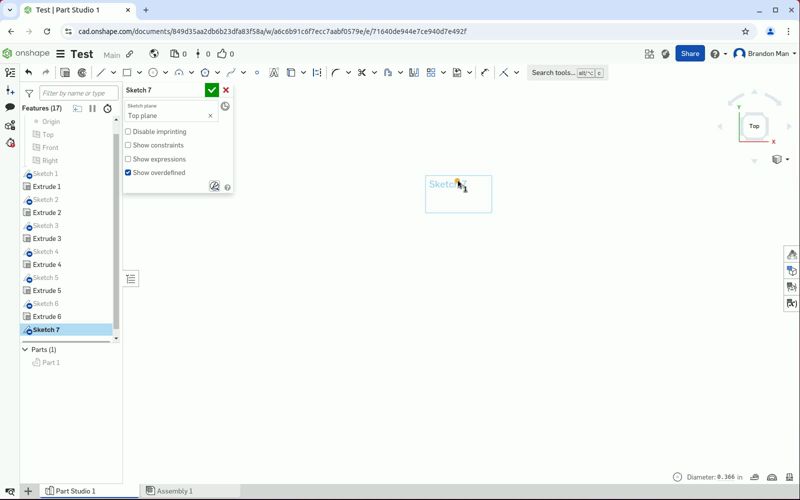
mouse_move(73, 352)
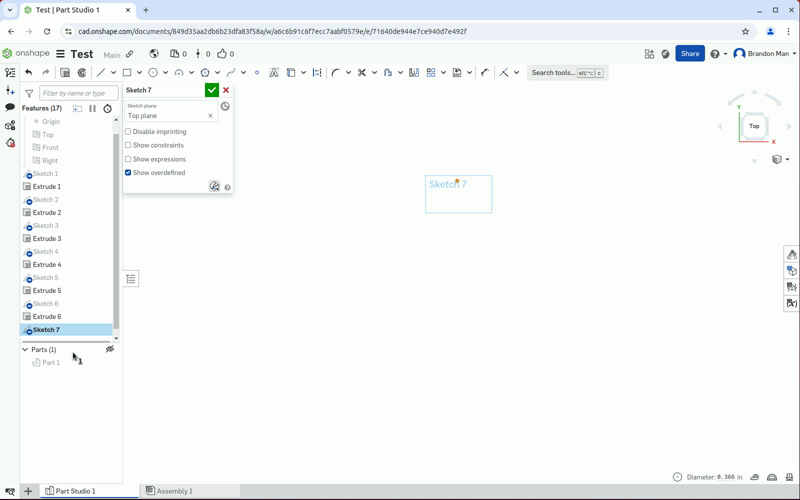
key(shift+y)
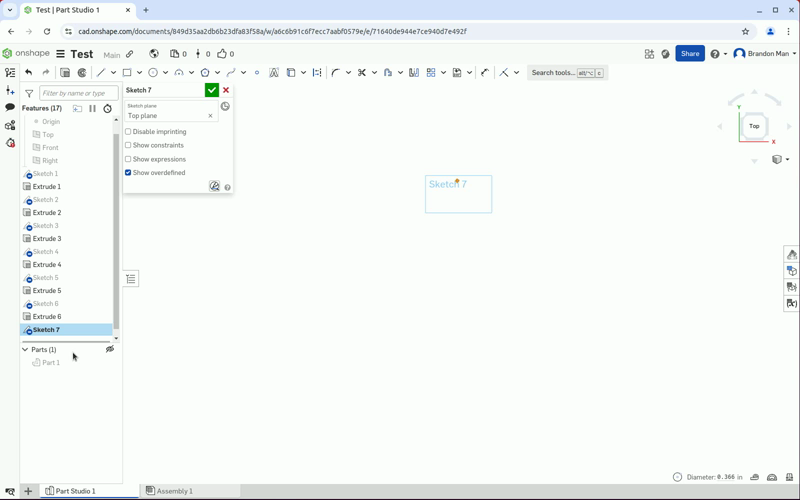
key(shift+e)
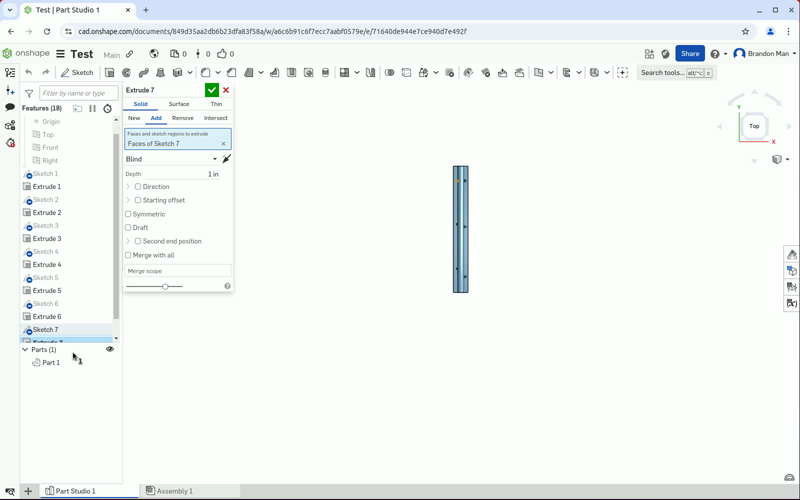
mouse_move(143, 106)
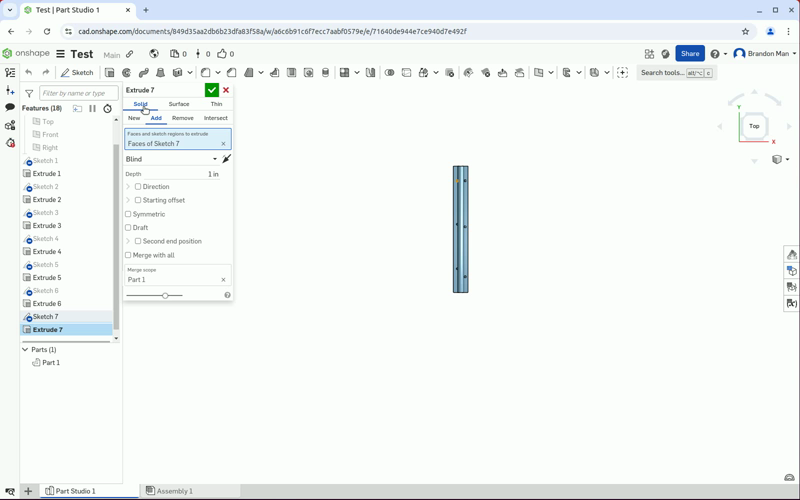
click(143, 106)
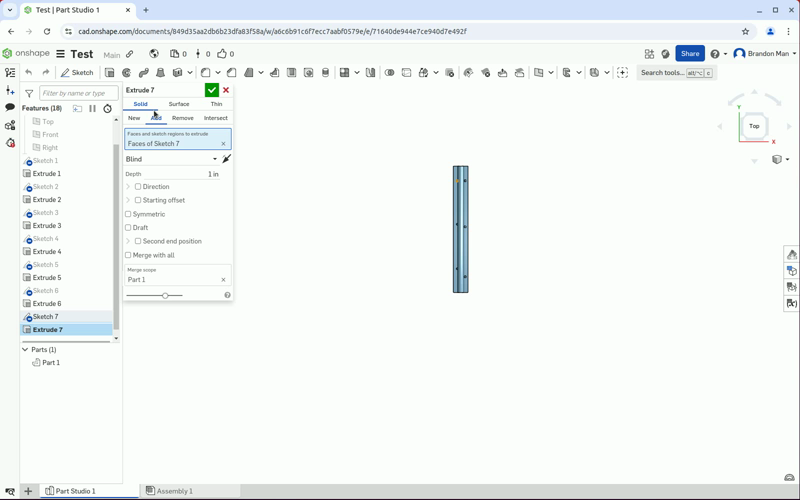
mouse_move(186, 120)
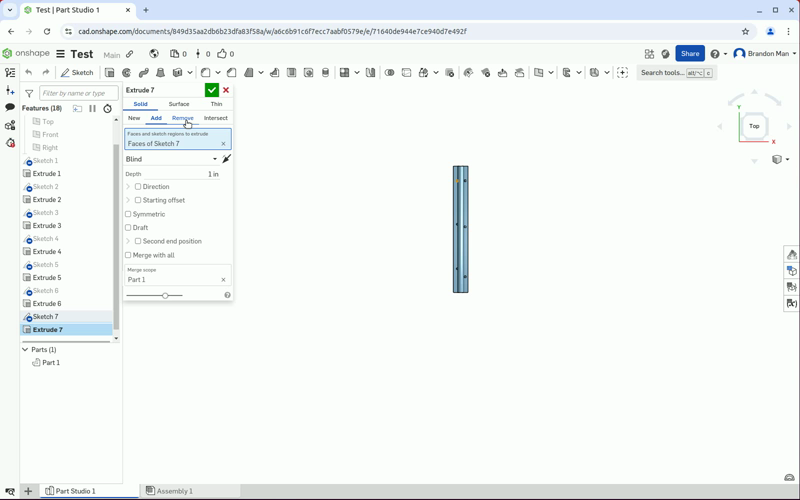
click(186, 120)
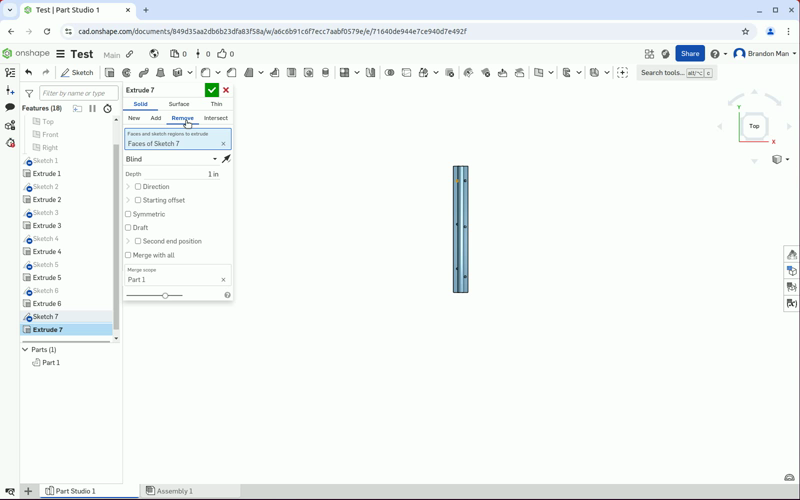
key(tab, 4)
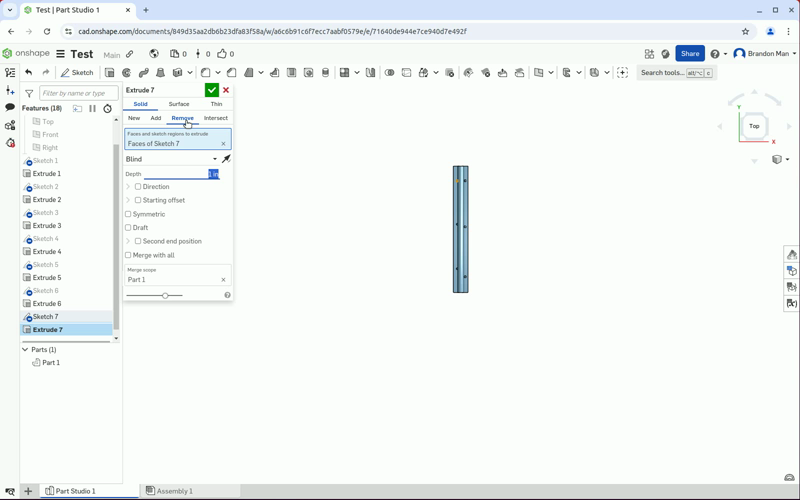
text(-0.482)
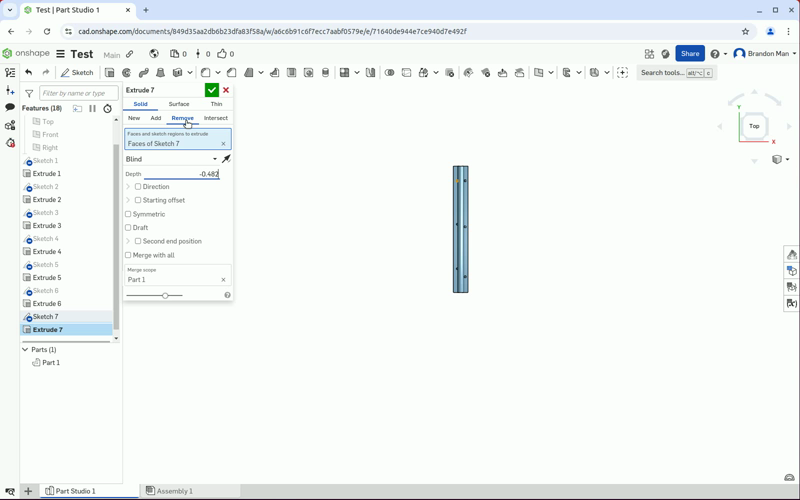
key(tab, 3)
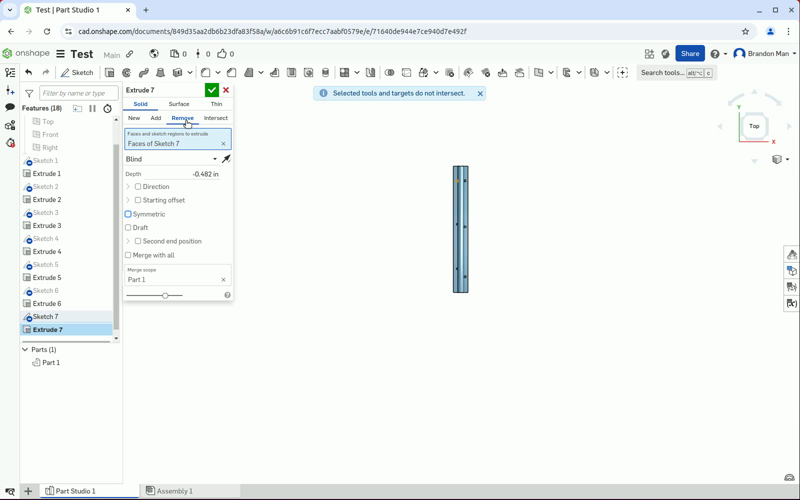
key(space)
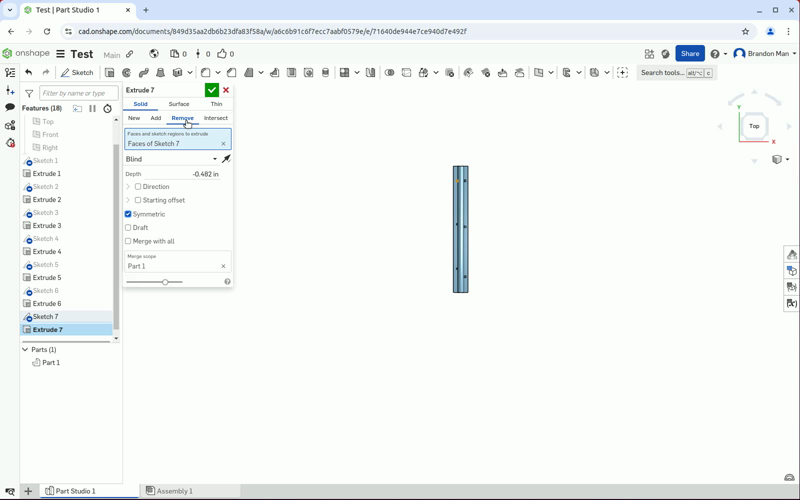
key(tab, 2)
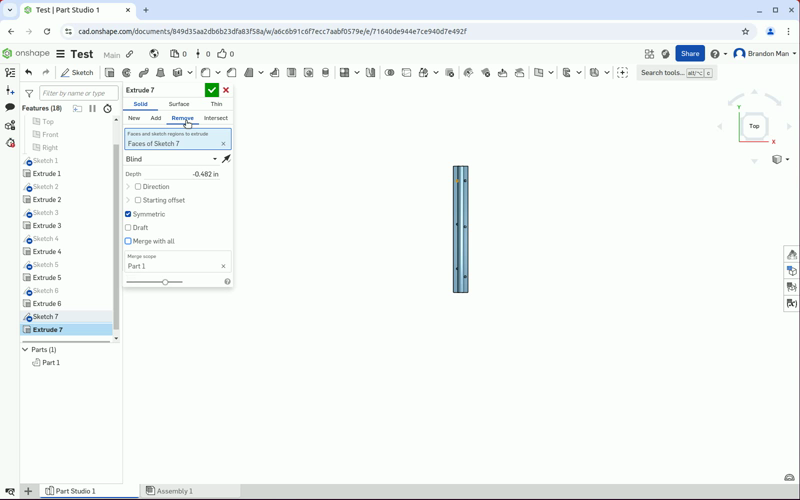
key(space)
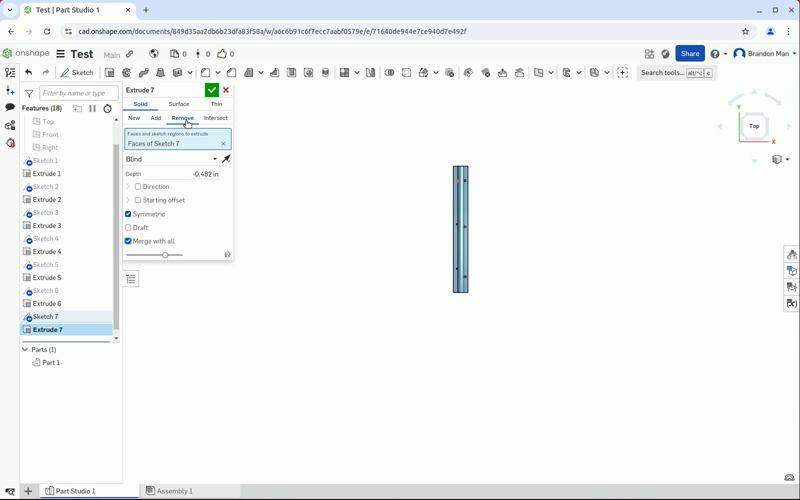
key(enter)
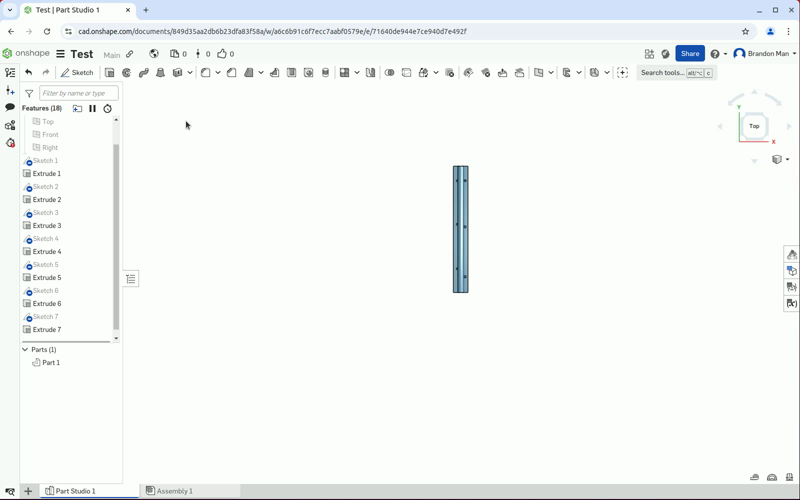
key(shift+h)
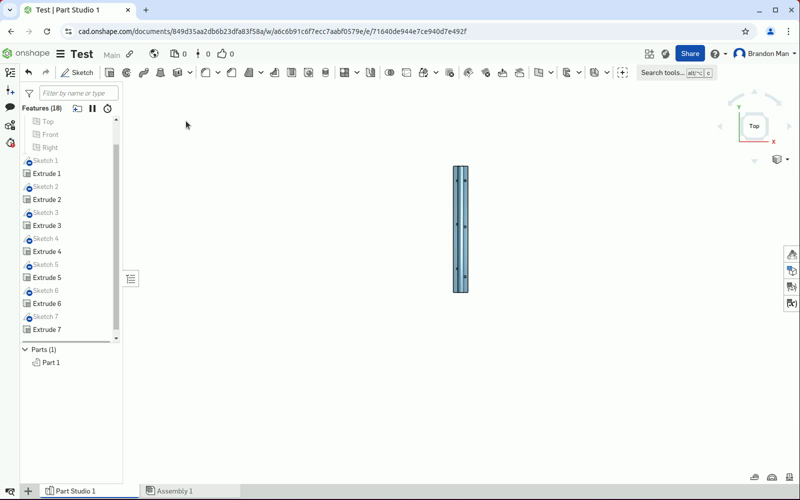
key(shift+h)
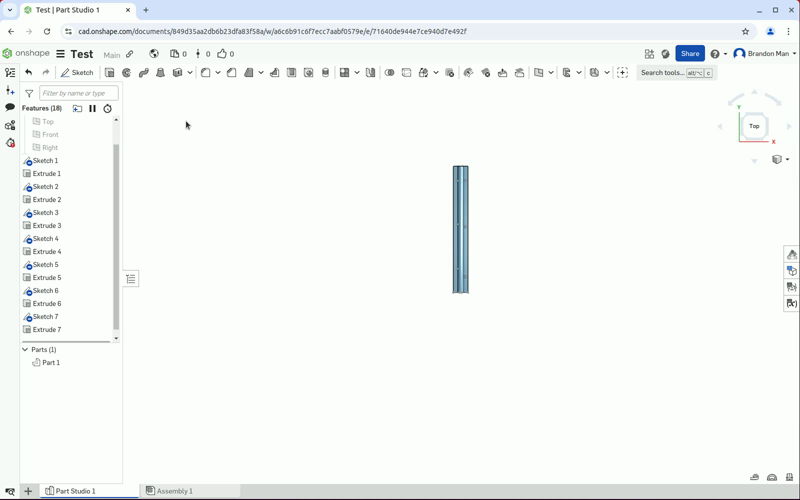
key(shift+7)
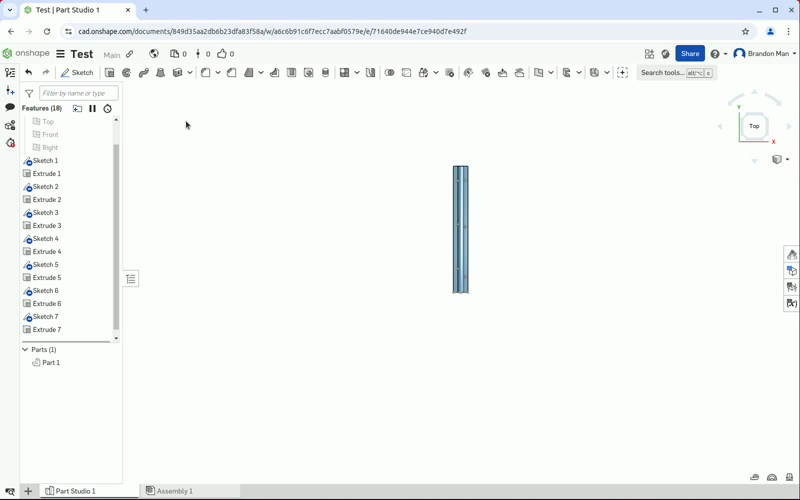
key(up, 3)
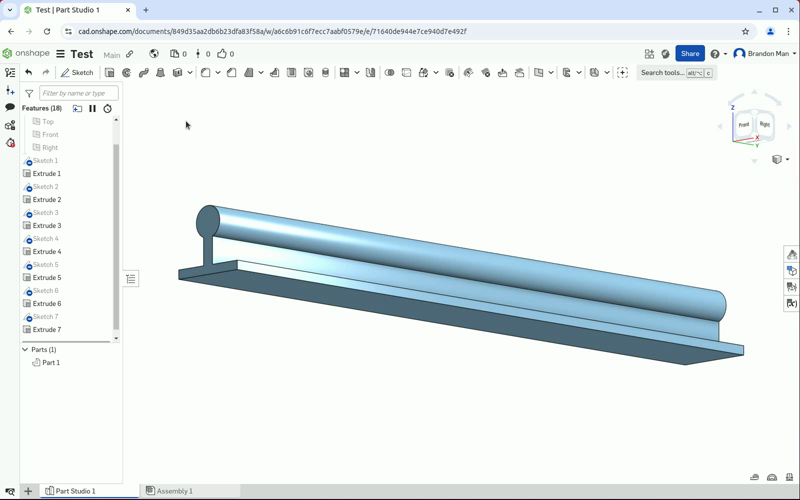
key(left, 3)
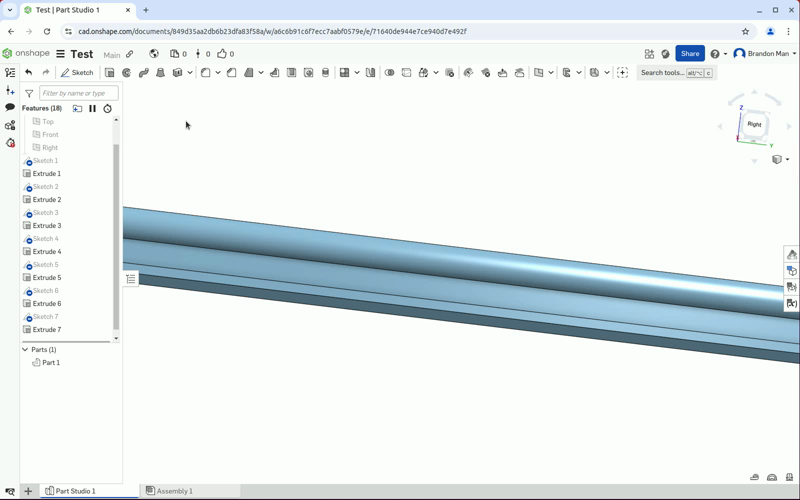
key(right, 3)
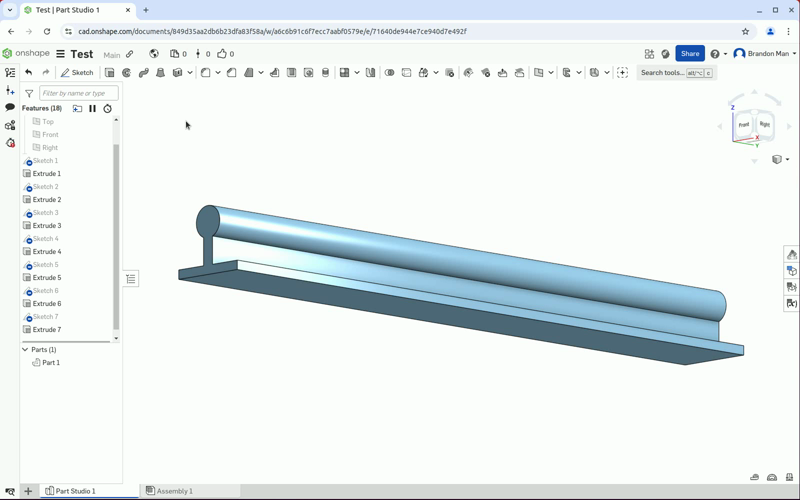
key(down, 3)
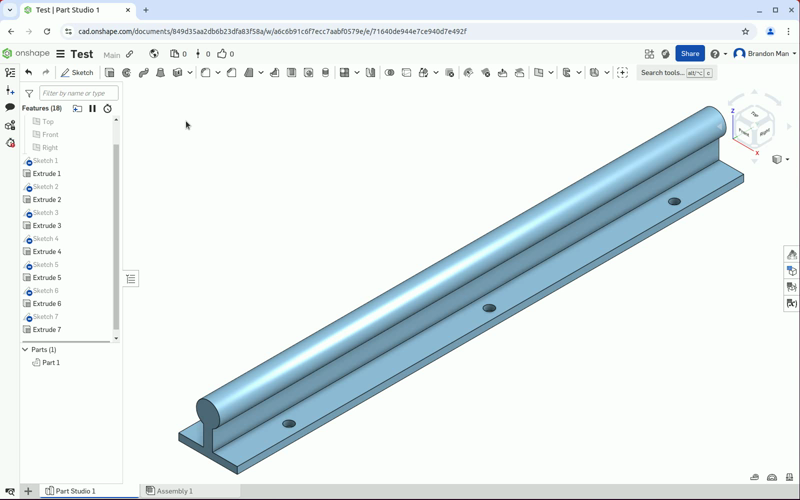
mouse_move(69, 163)
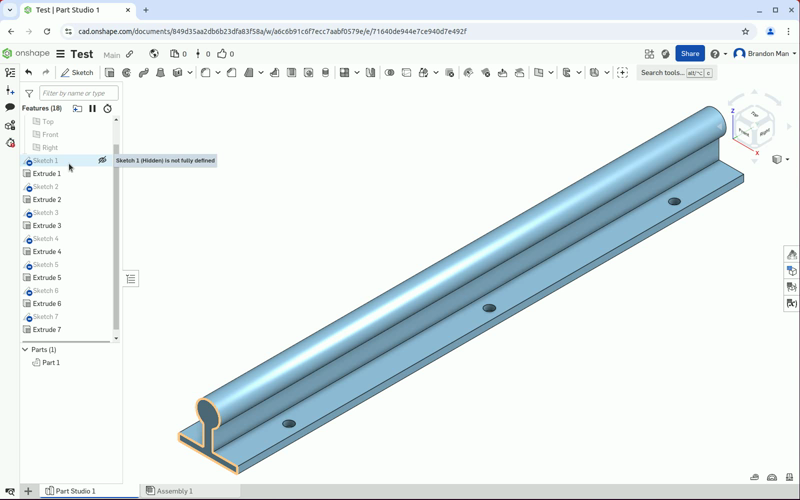
click(69, 163)